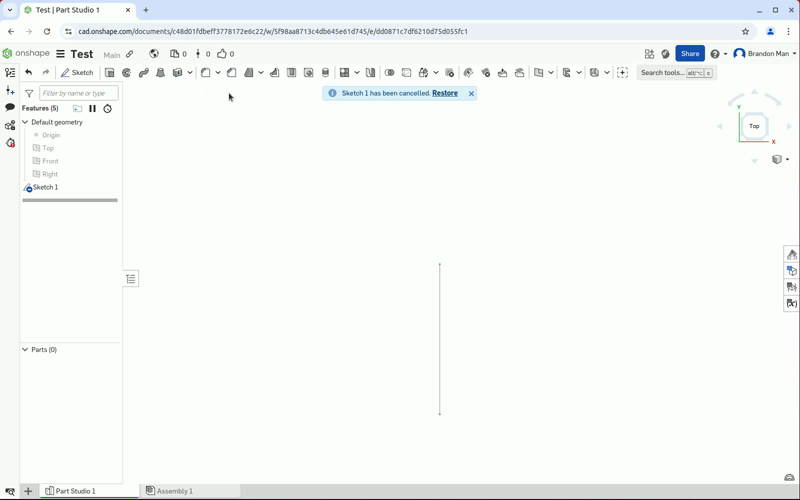
key(shift+h)
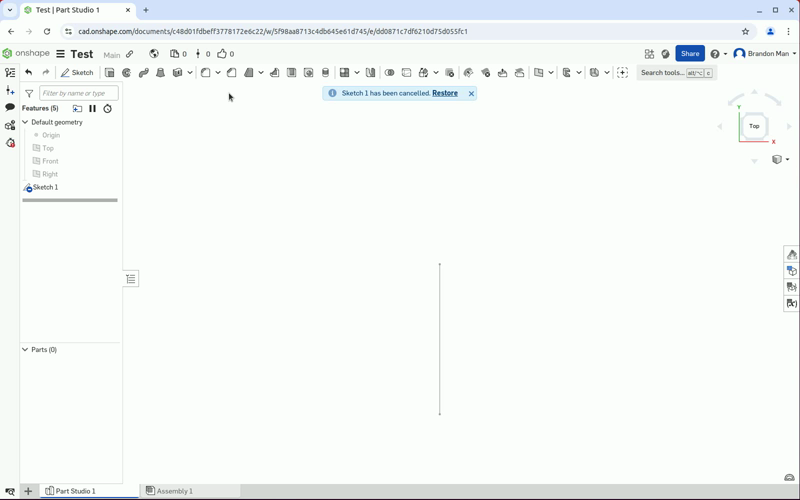
key(shift+s)
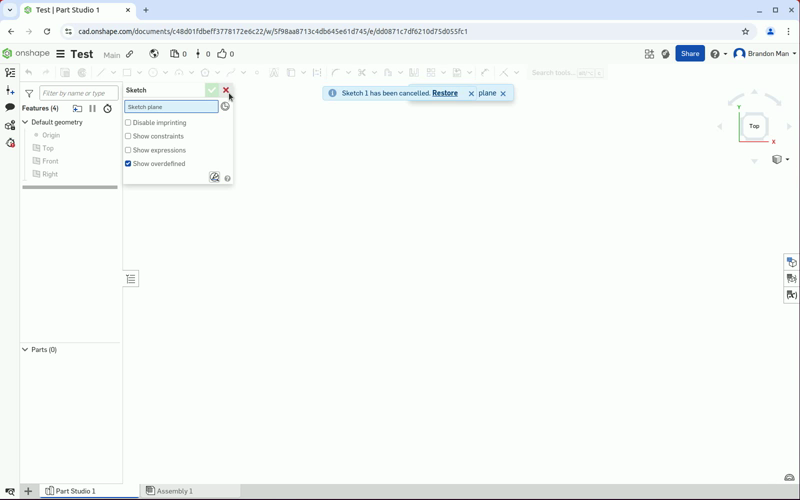
mouse_move(73, 150)
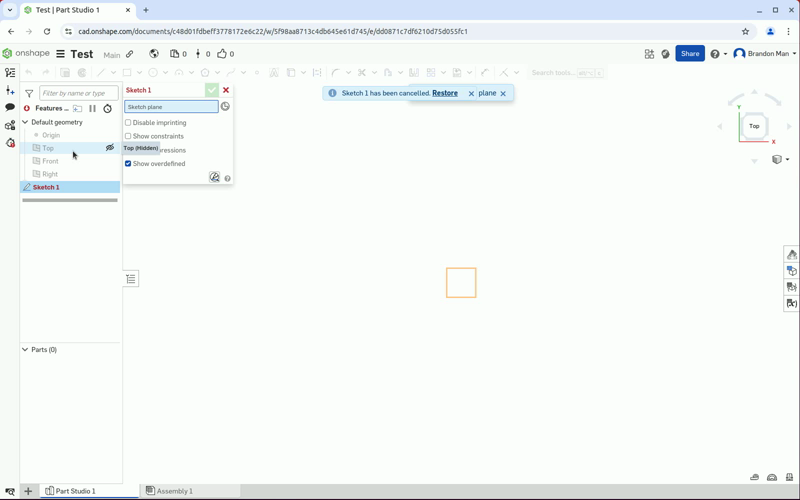
click(73, 150)
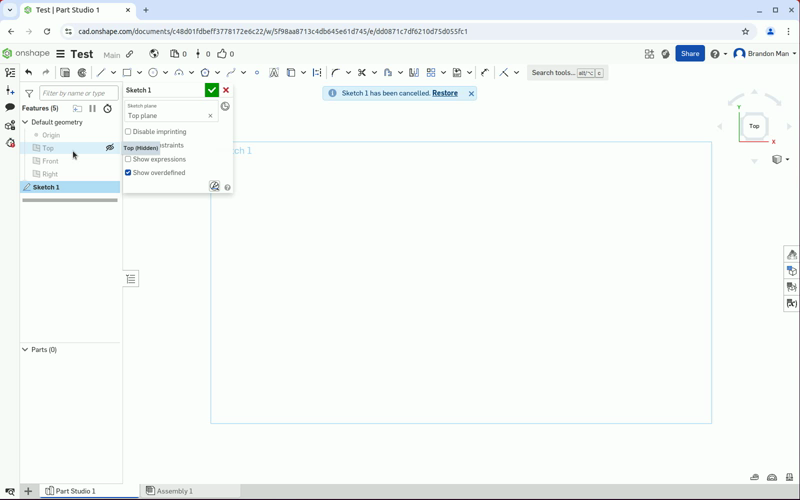
mouse_move(73, 352)
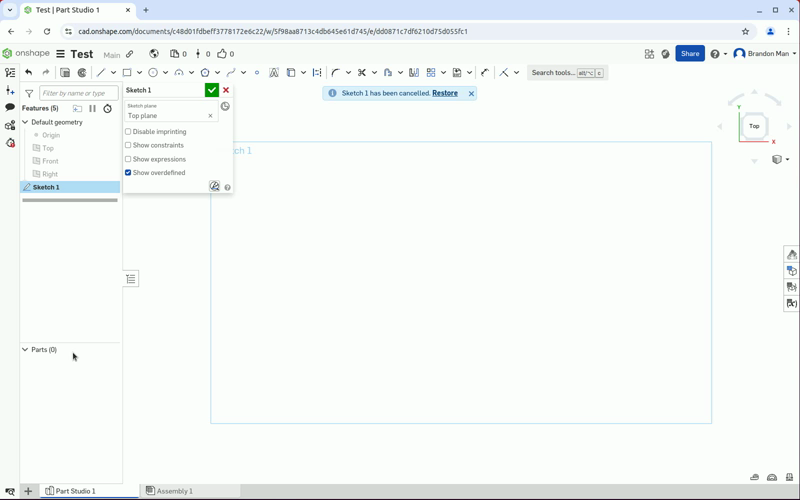
key(y)
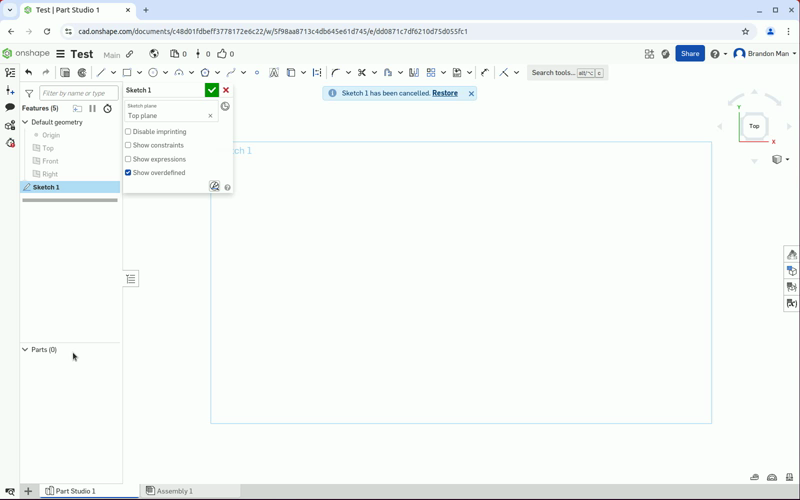
key(l)
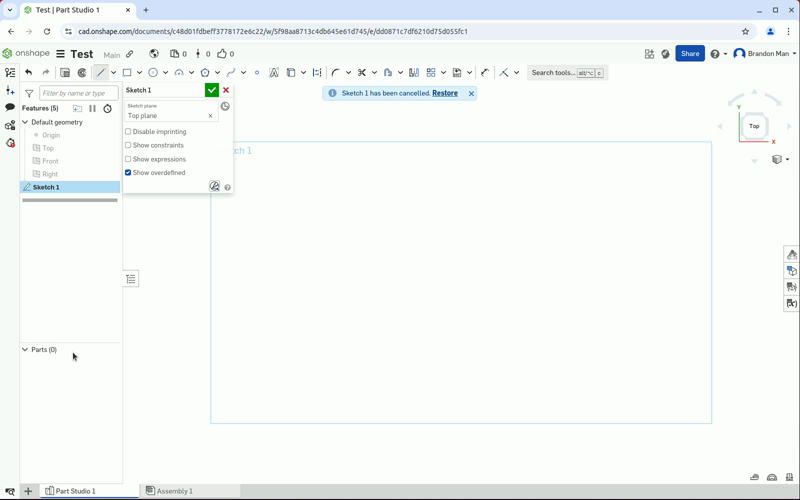
key_down(shift)
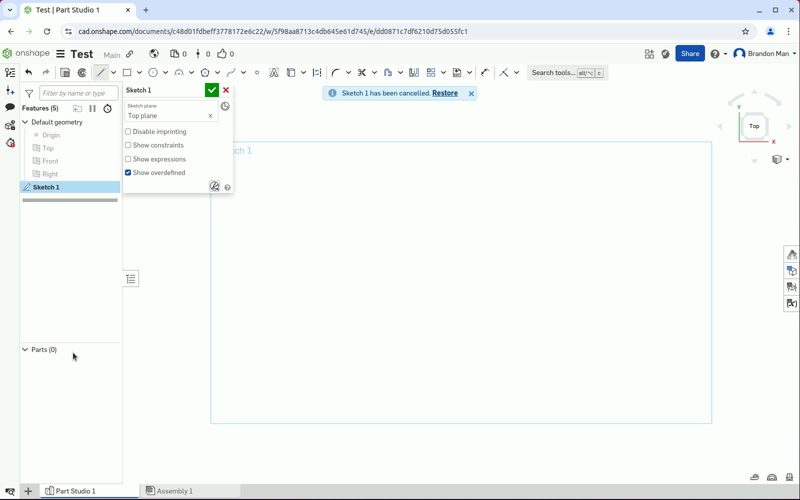
mouse_move(429, 274)
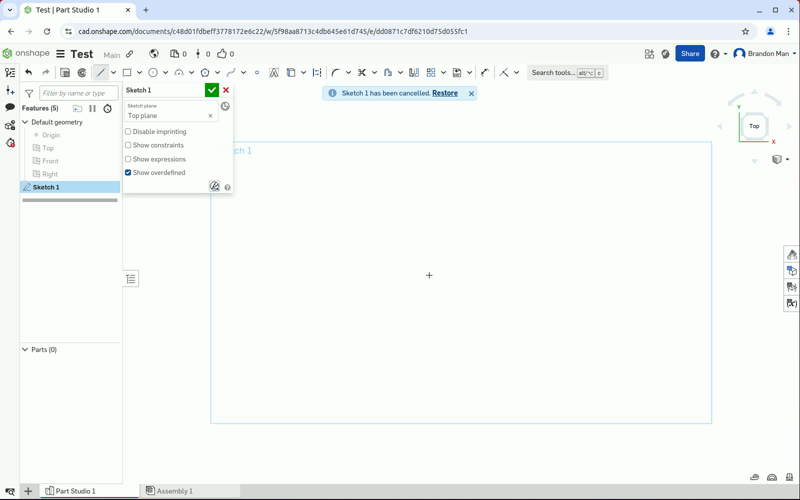
click(429, 274)
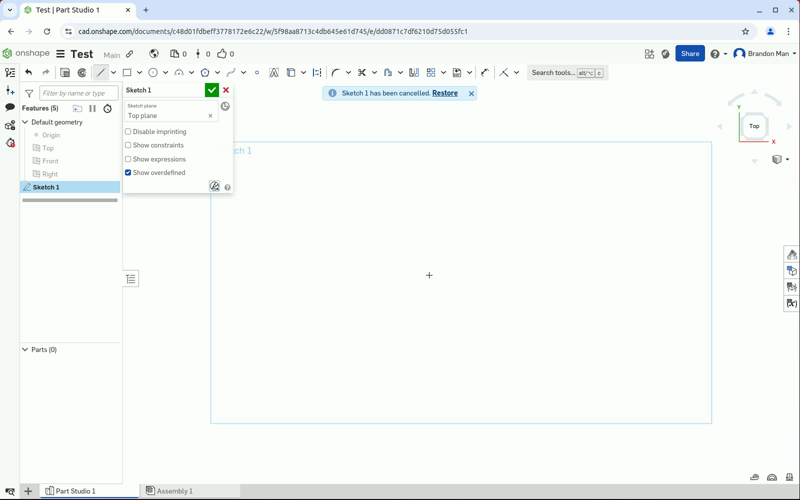
key_up(shift)
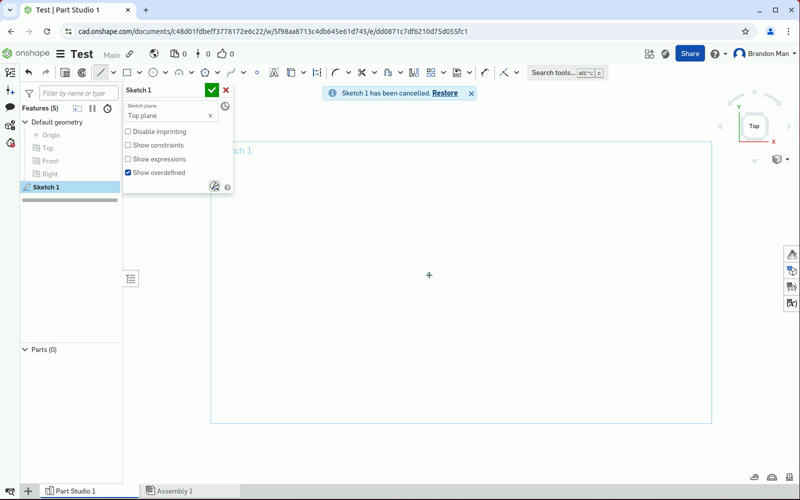
key_down(shift)
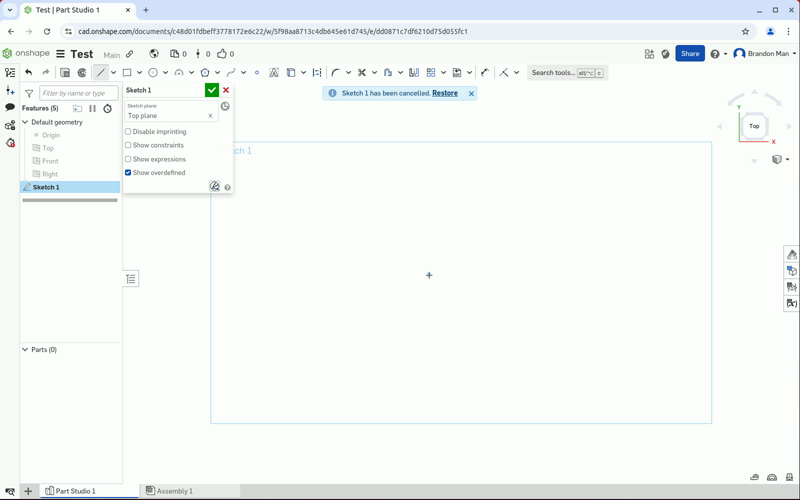
mouse_move(459, 274)
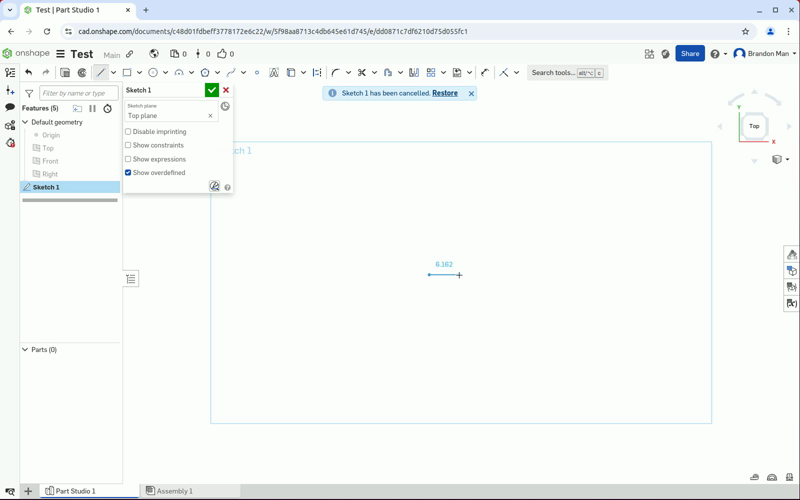
mouse_move(437, 274)
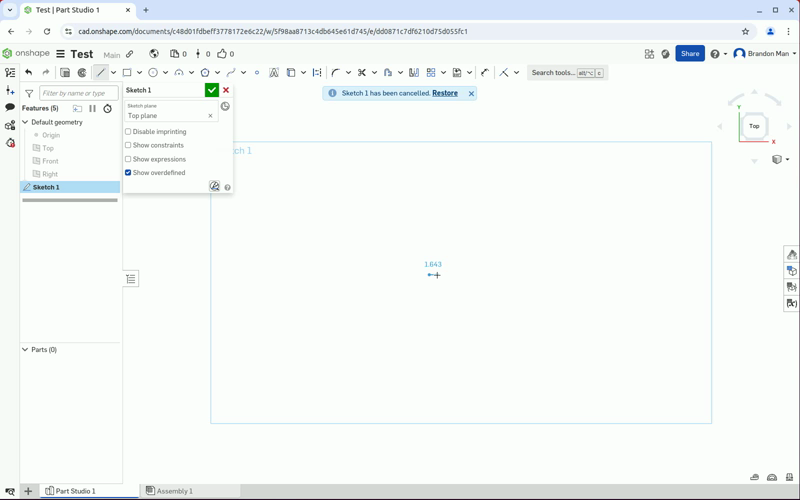
click(437, 274)
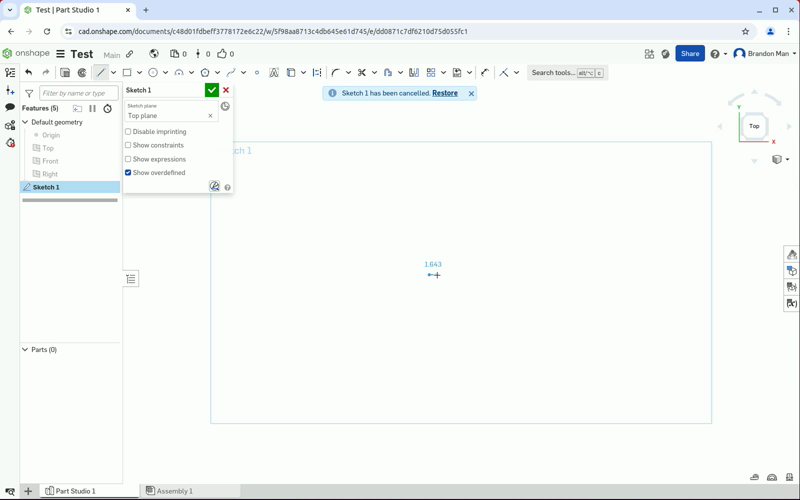
key_up(shift)
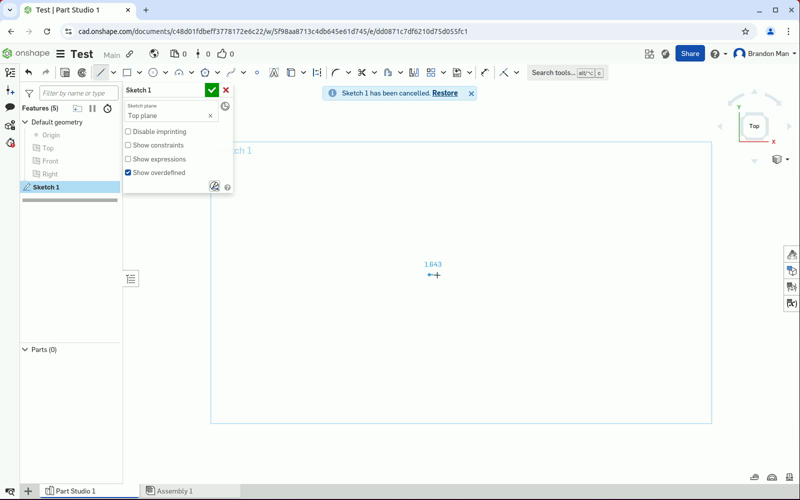
key_down(shift)
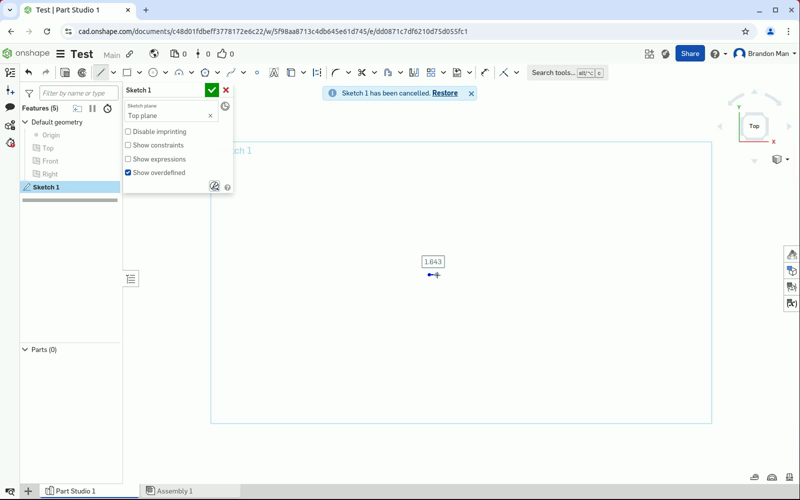
mouse_move(467, 274)
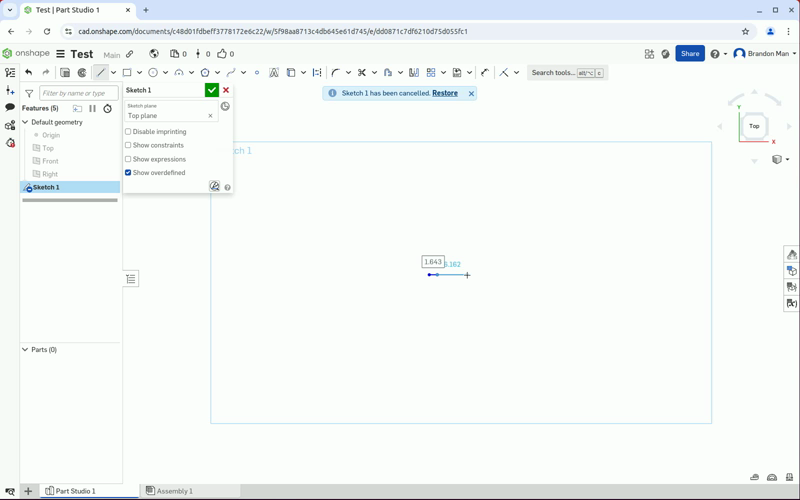
mouse_move(437, 270)
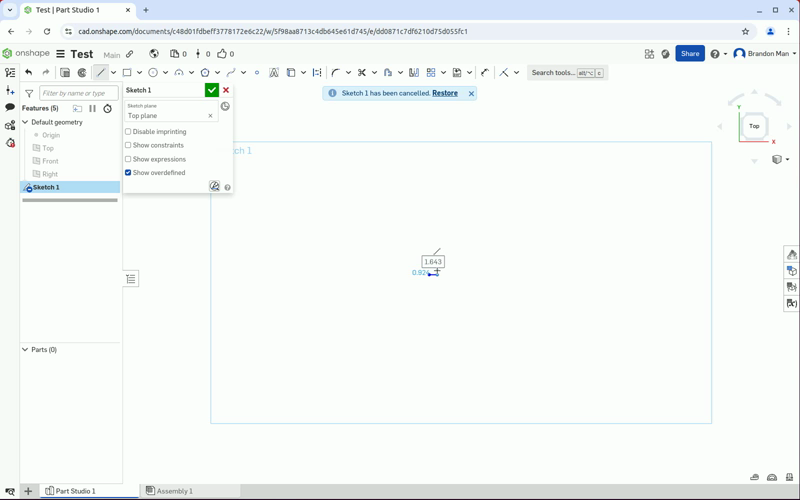
scroll(6)
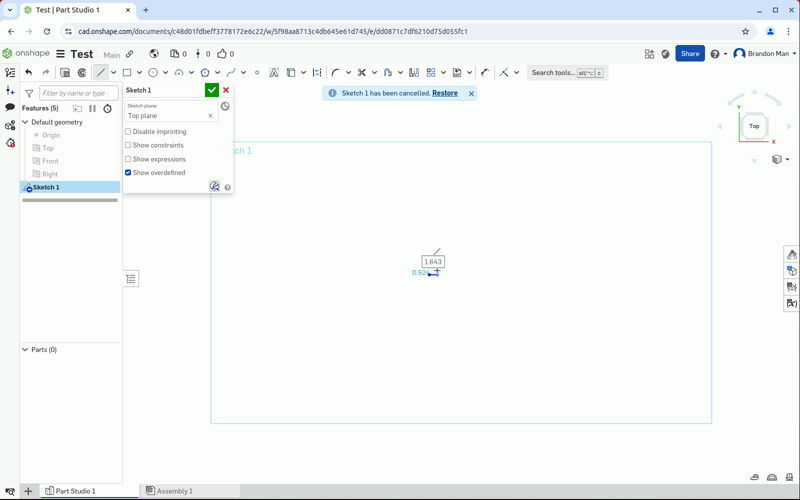
scroll(6)
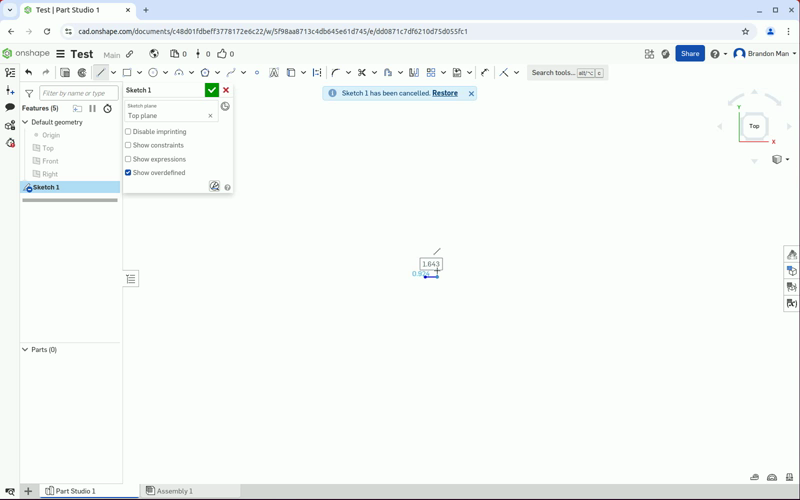
scroll(6)
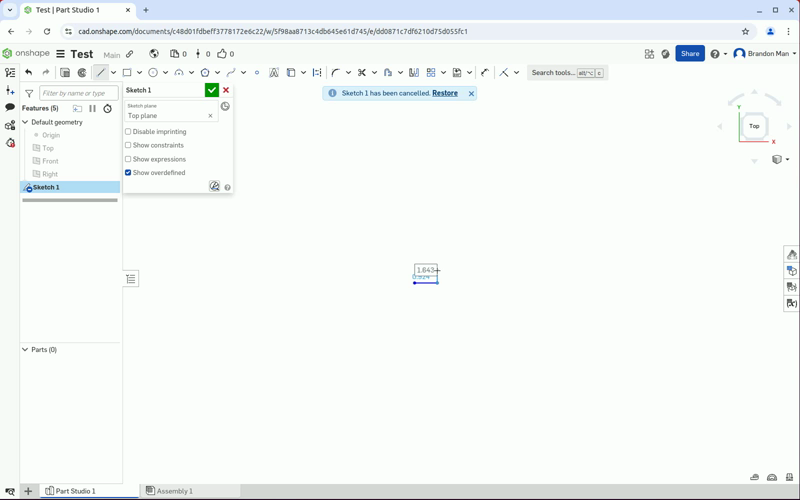
scroll(6)
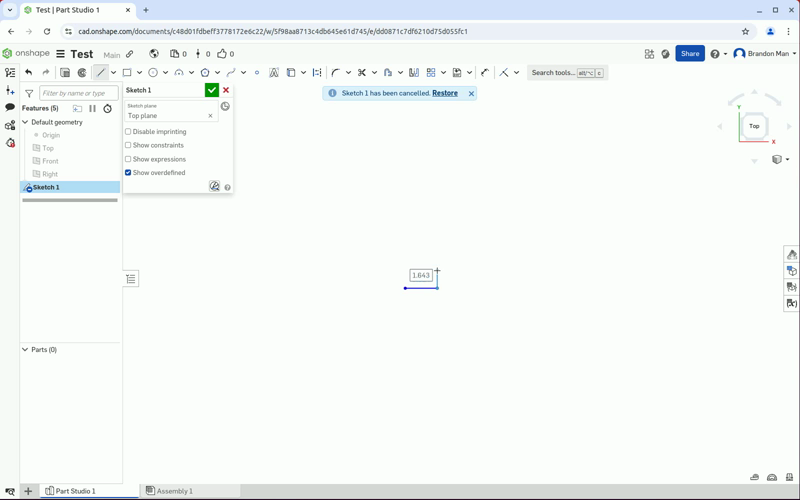
scroll(6)
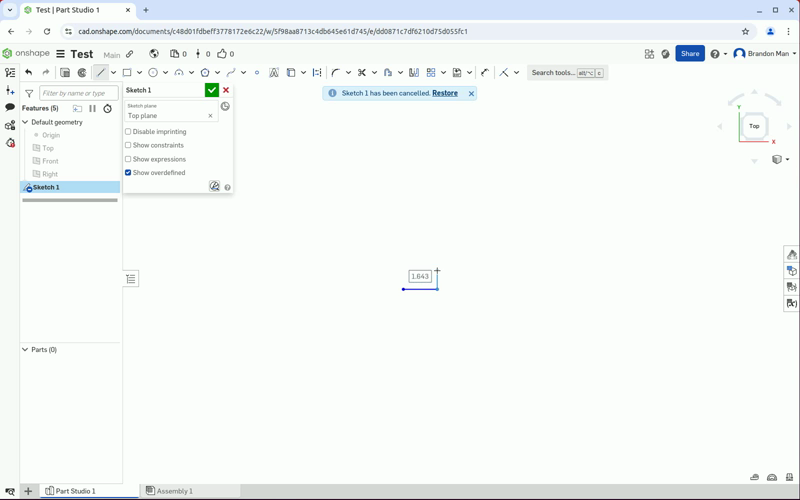
scroll(6)
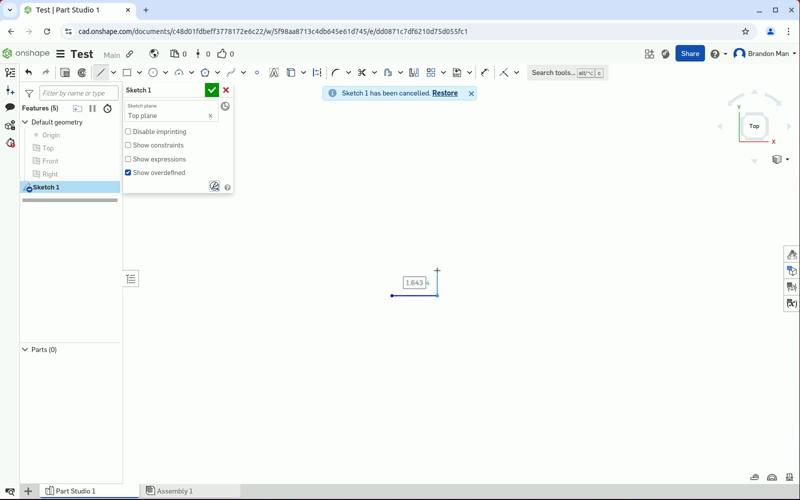
scroll(6)
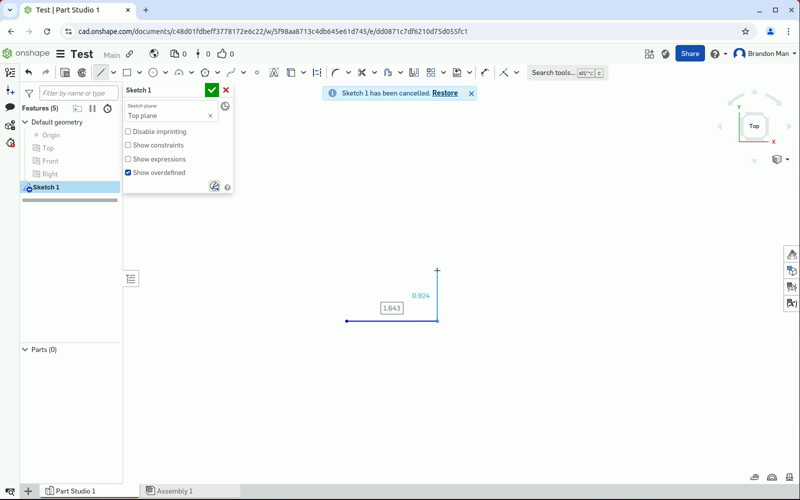
click(437, 270)
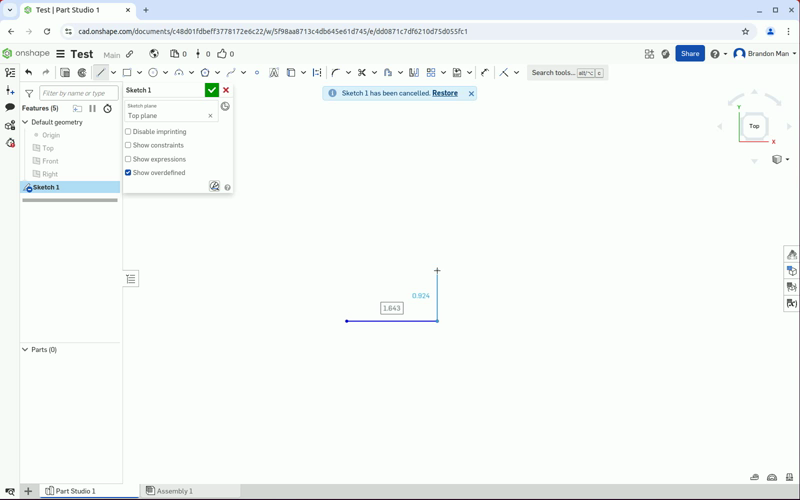
scroll(-6)
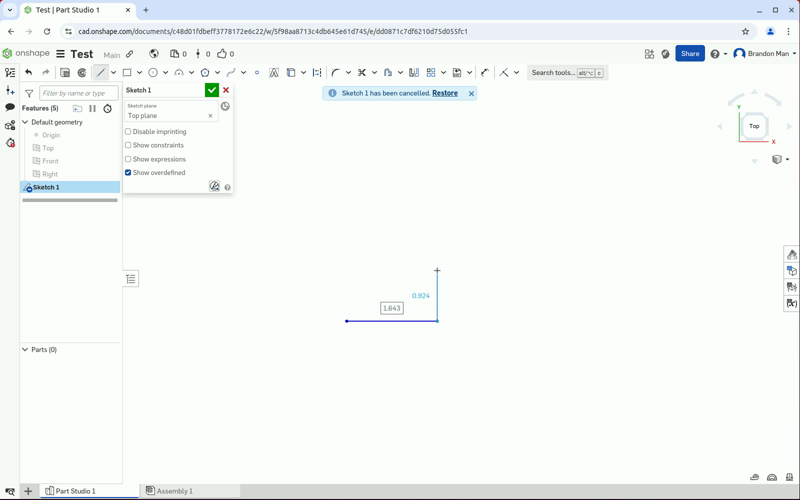
scroll(-6)
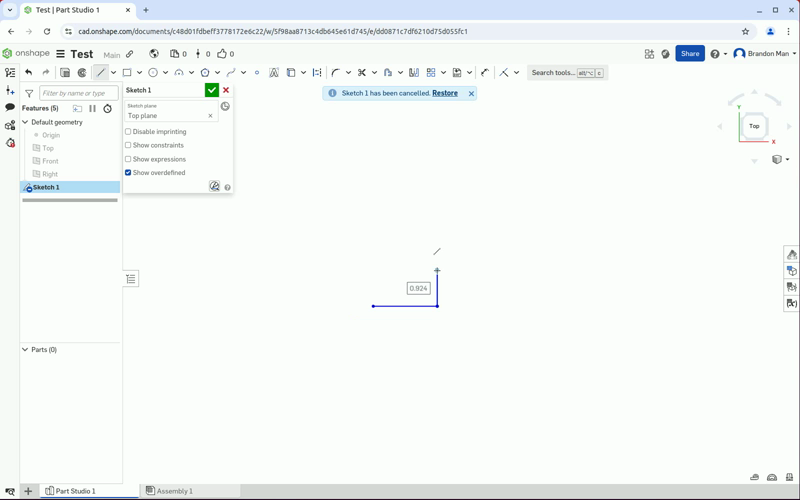
scroll(-6)
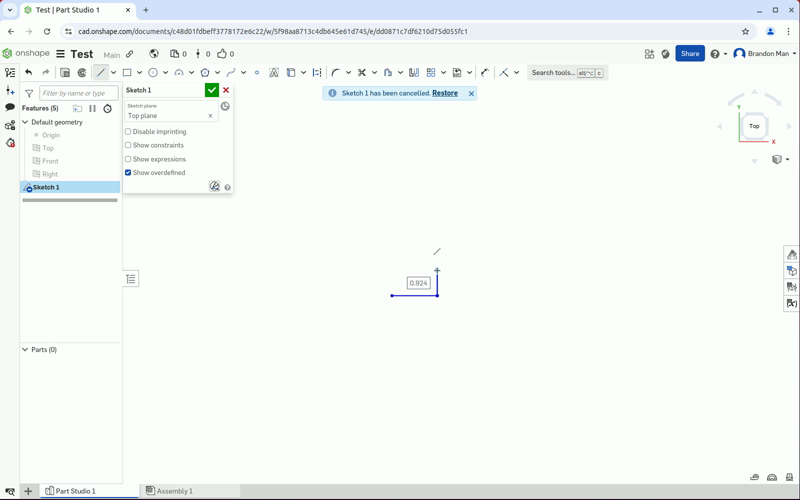
scroll(-6)
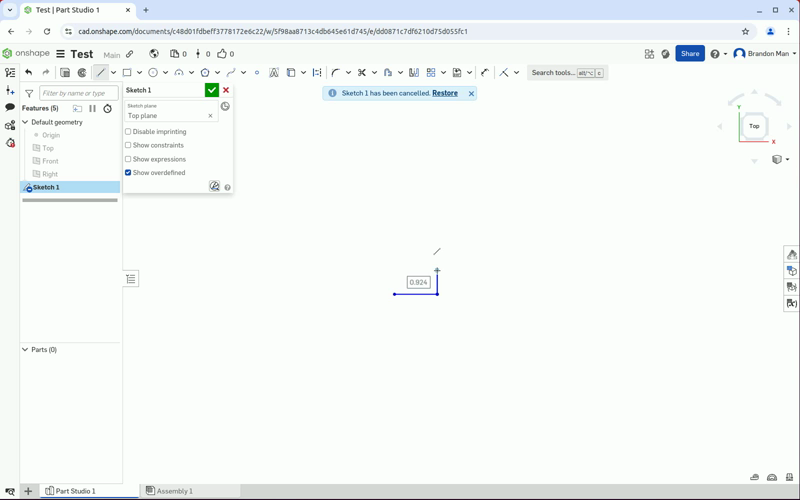
scroll(-6)
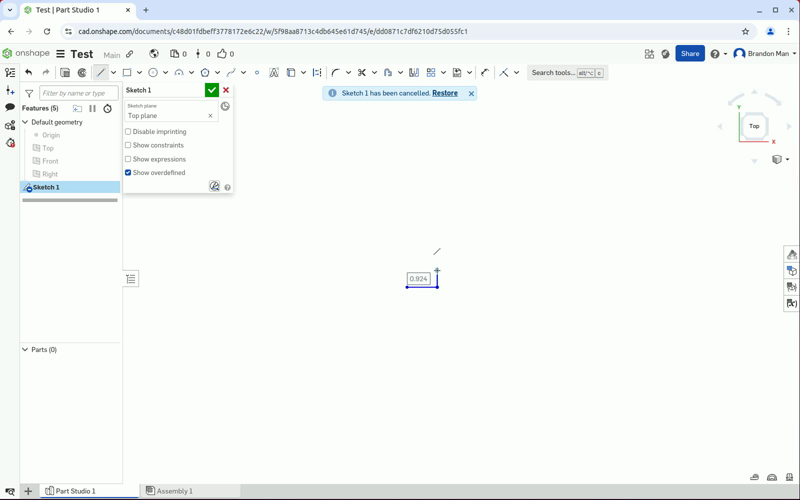
scroll(-6)
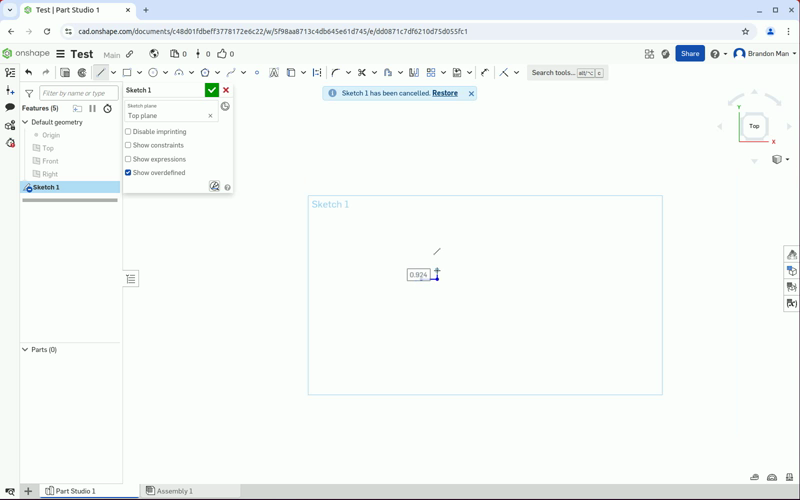
scroll(-6)
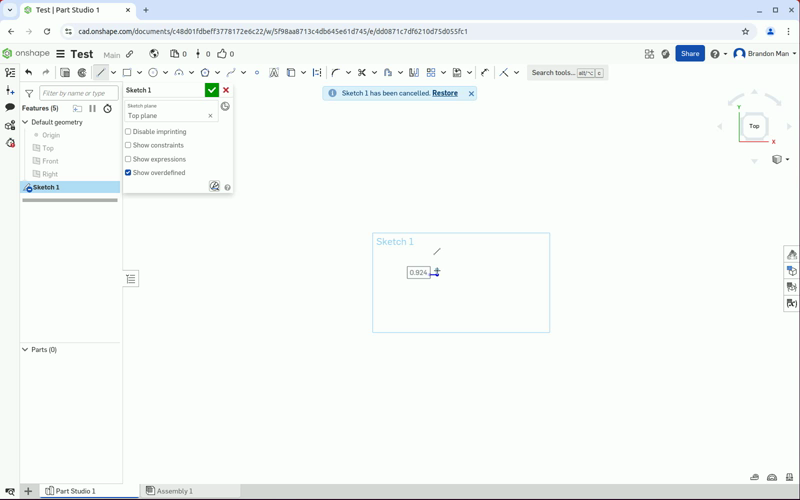
key_up(shift)
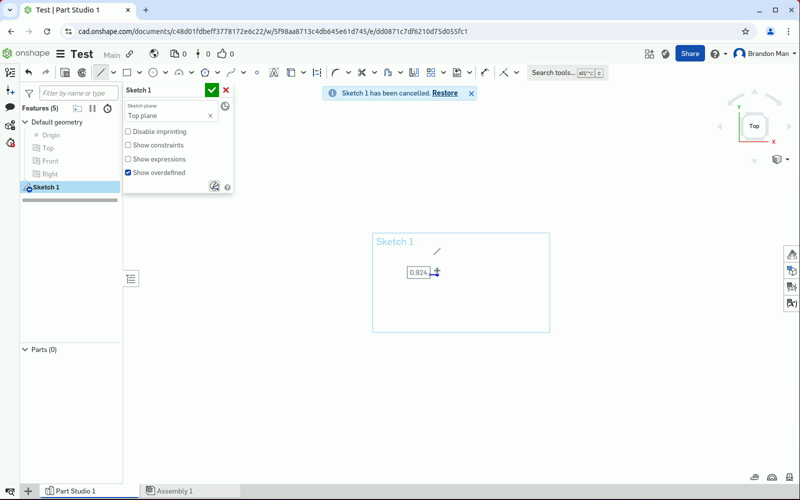
key_down(shift)
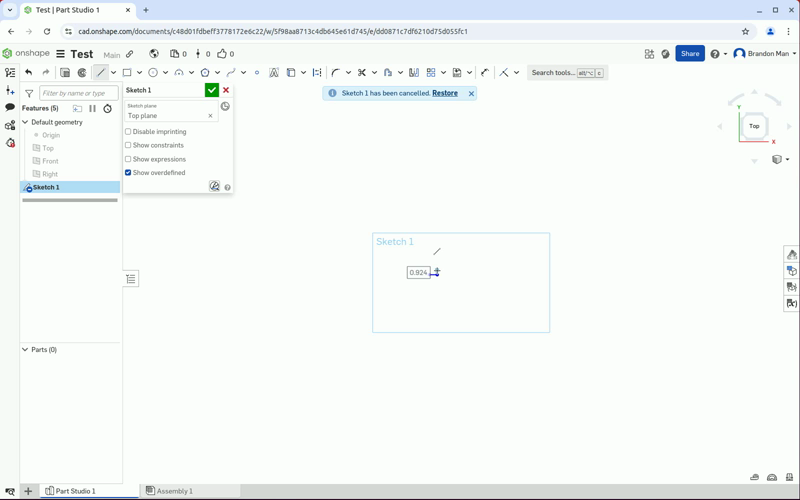
mouse_move(467, 270)
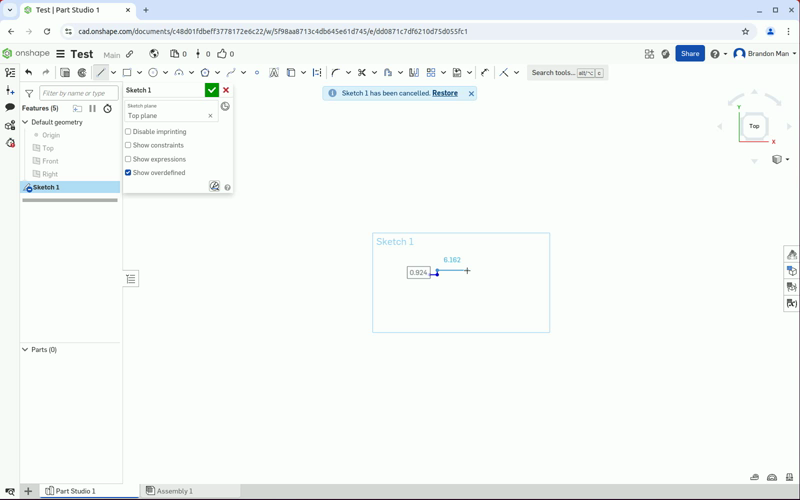
mouse_move(429, 270)
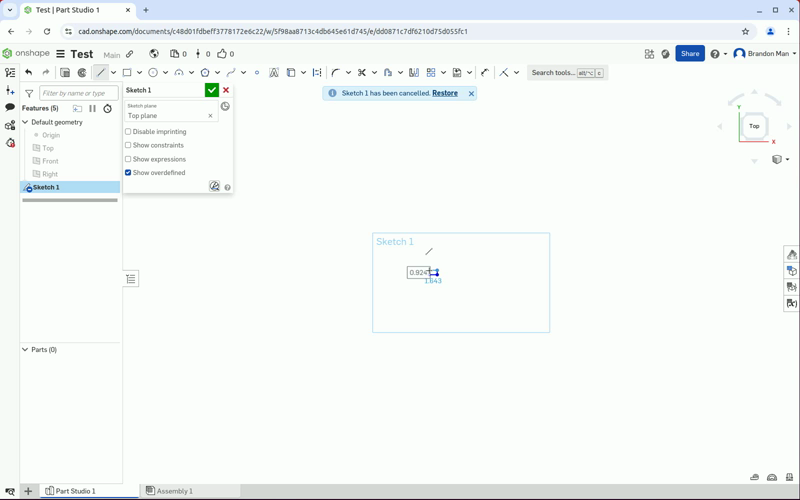
scroll(6)
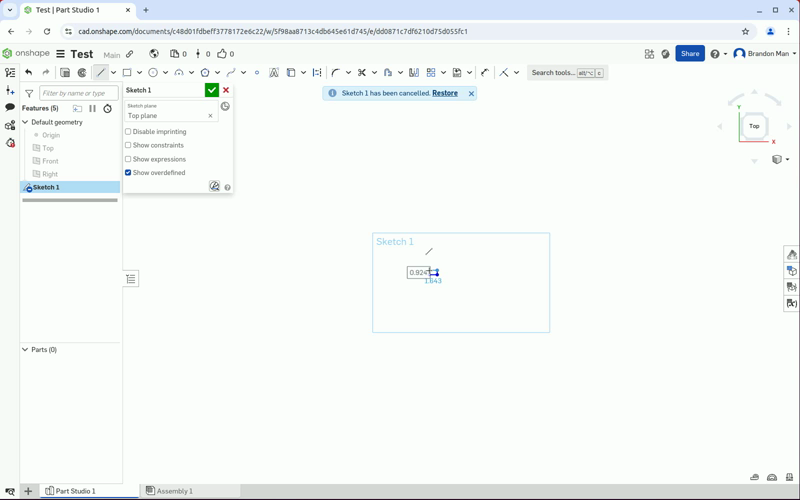
scroll(6)
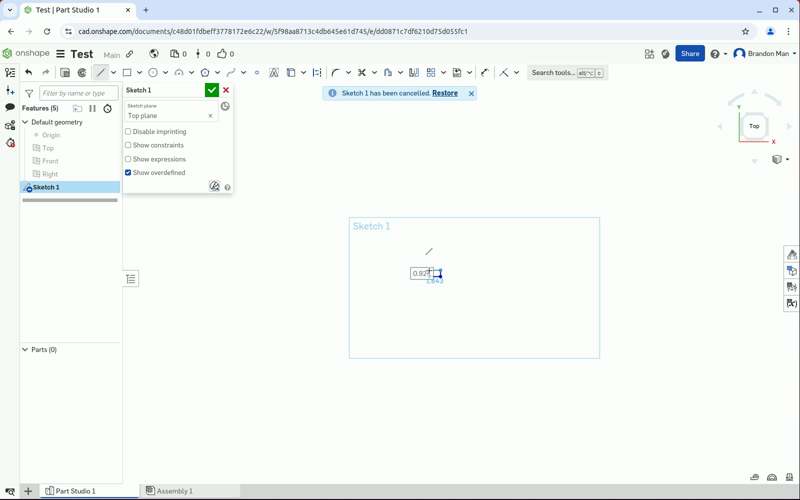
scroll(6)
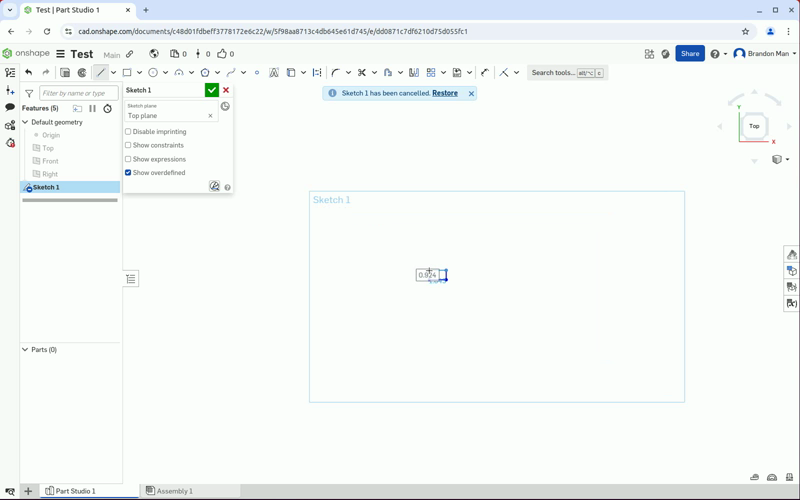
scroll(6)
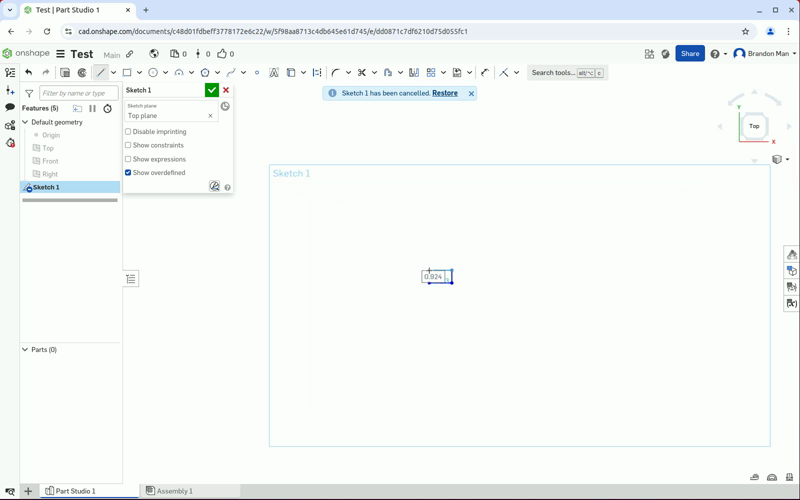
scroll(6)
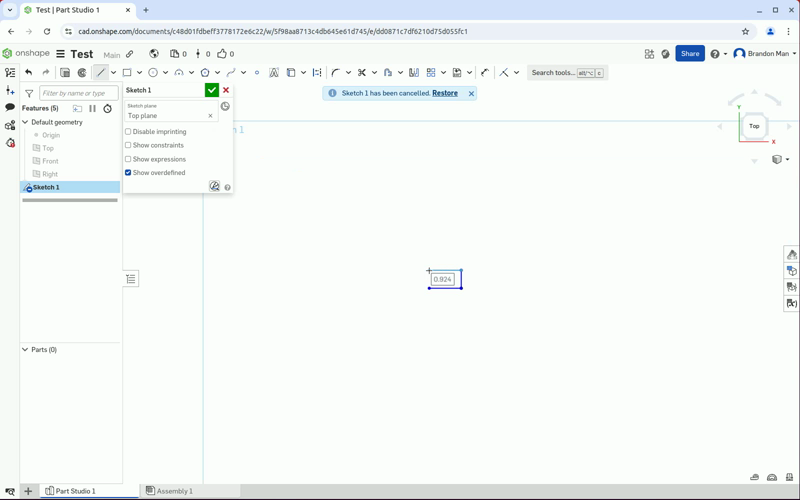
scroll(6)
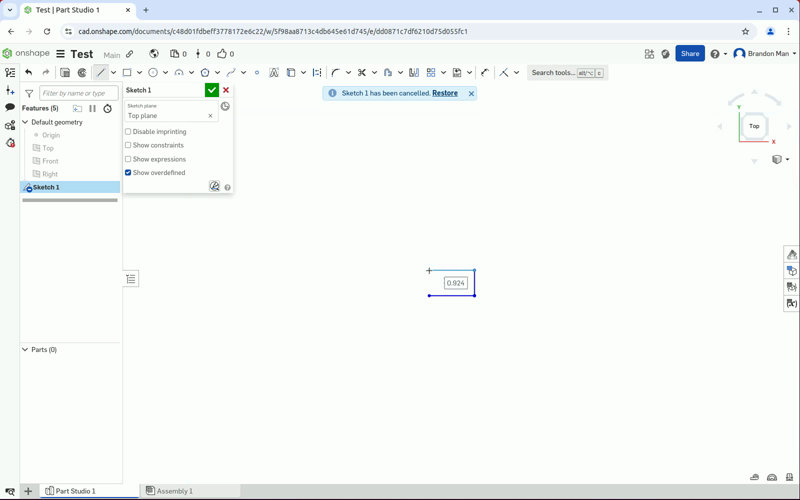
scroll(6)
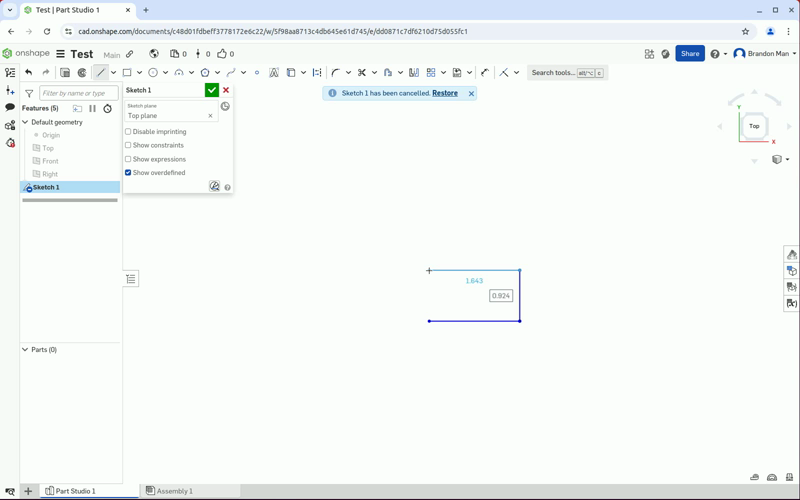
click(429, 270)
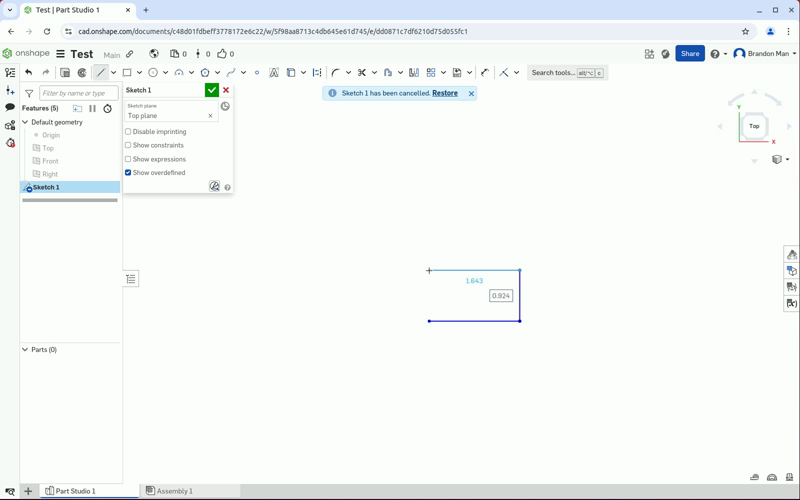
scroll(-6)
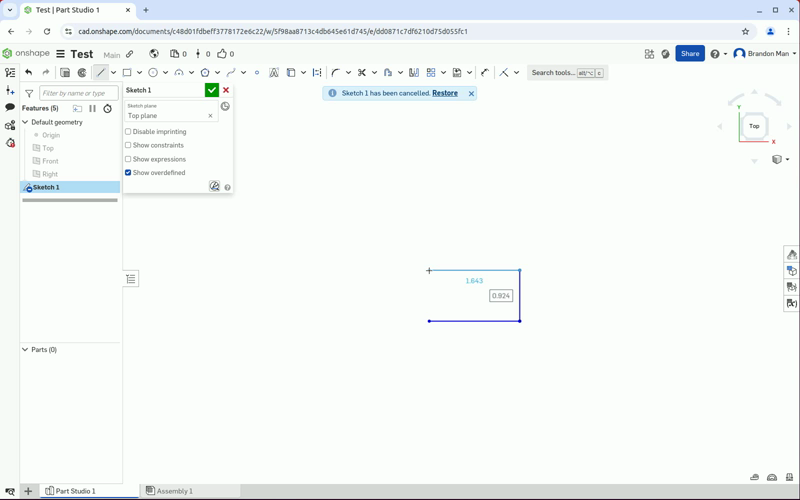
scroll(-6)
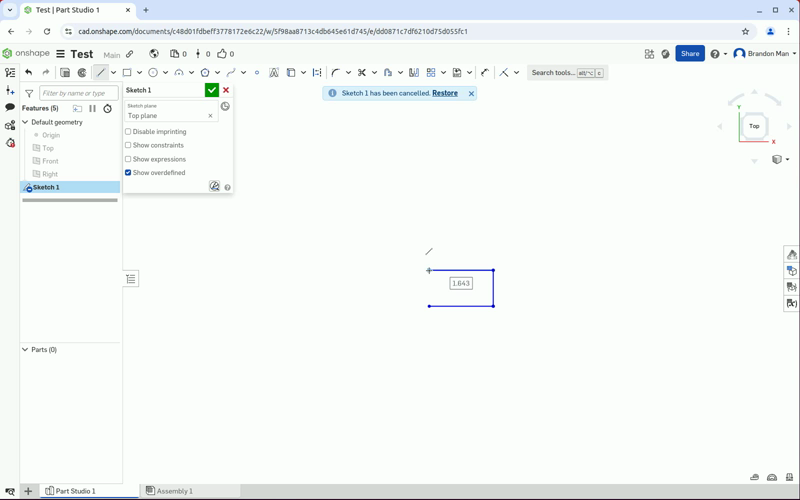
scroll(-6)
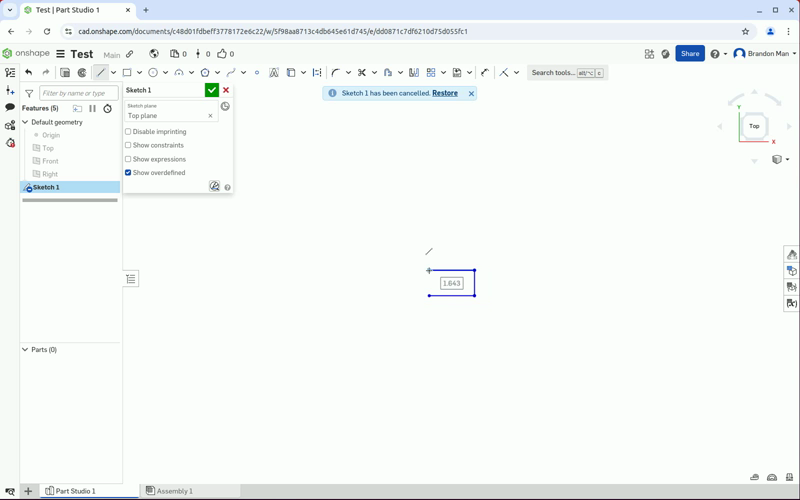
scroll(-6)
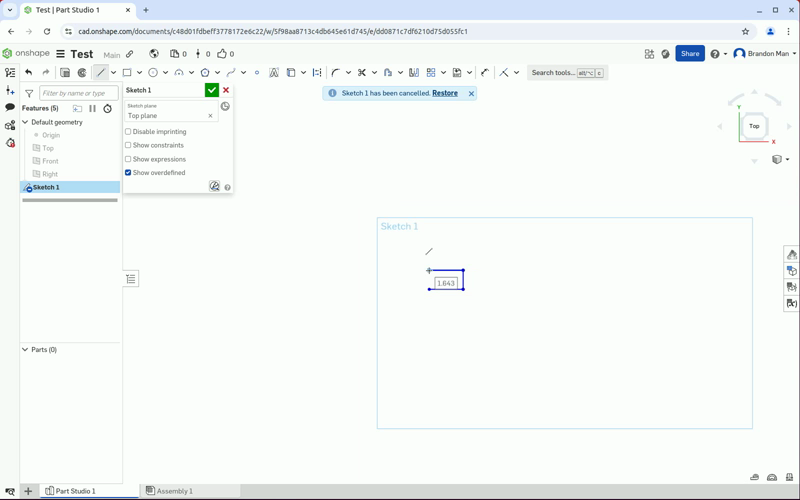
scroll(-6)
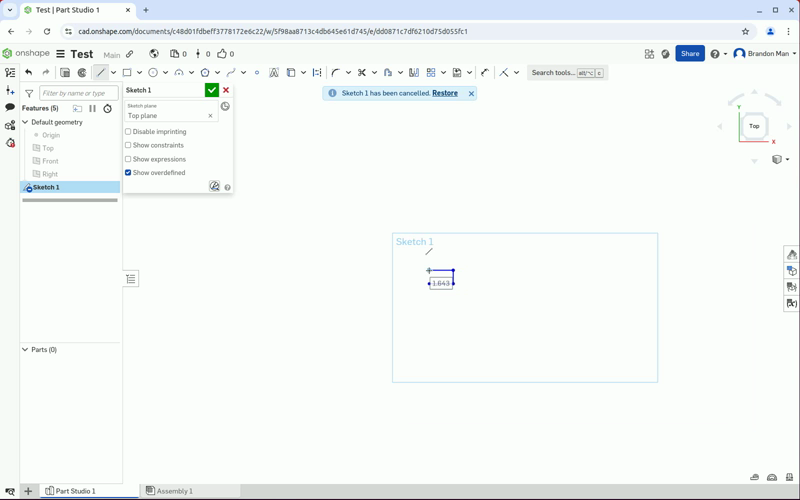
scroll(-6)
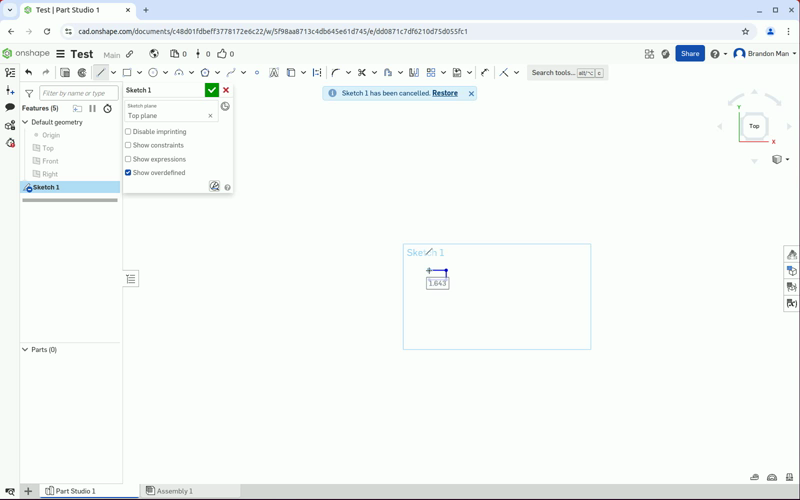
scroll(-6)
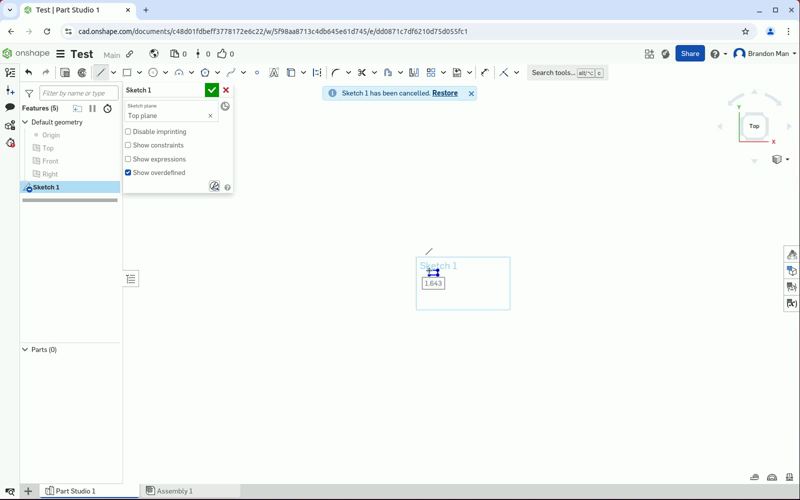
key_up(shift)
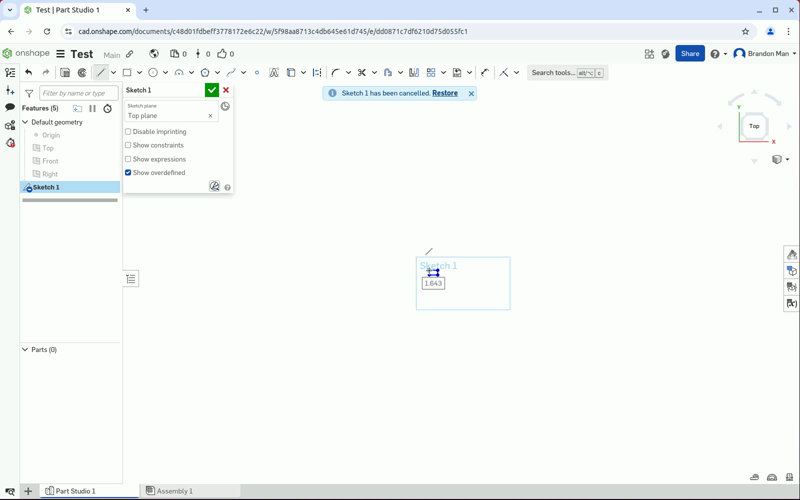
mouse_move(459, 270)
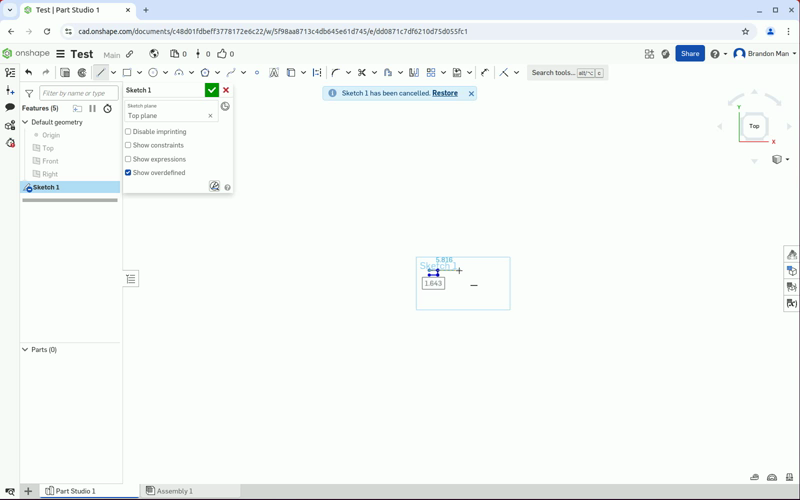
key_down(shift)
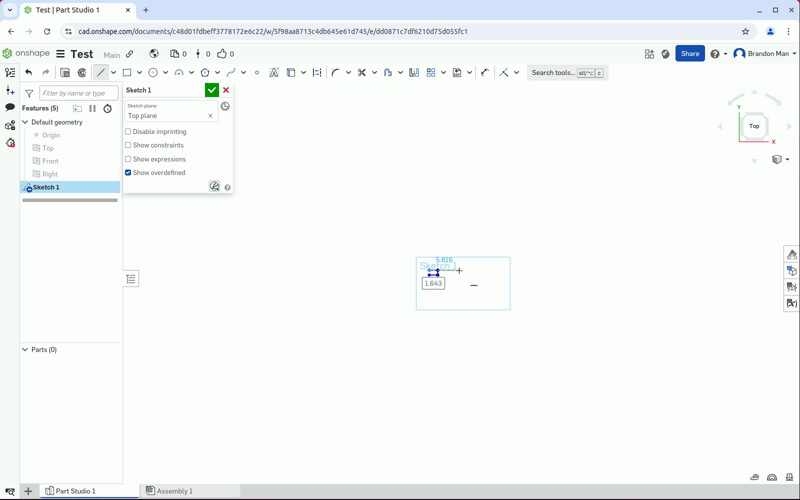
mouse_move(429, 274)
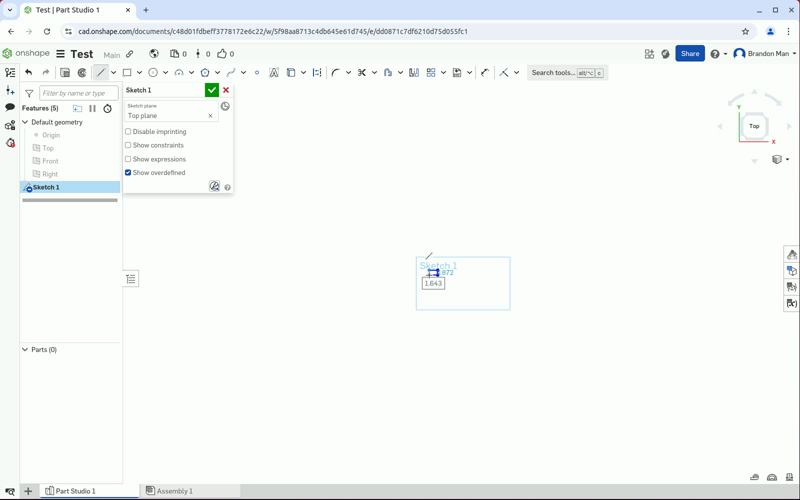
scroll(6)
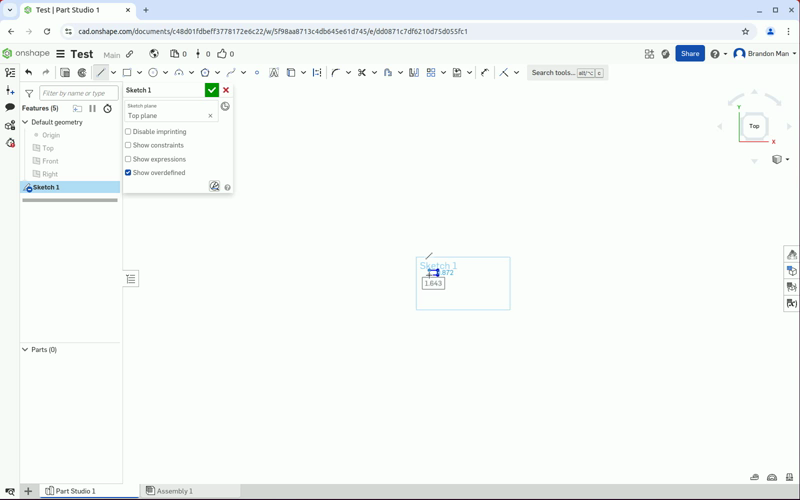
scroll(6)
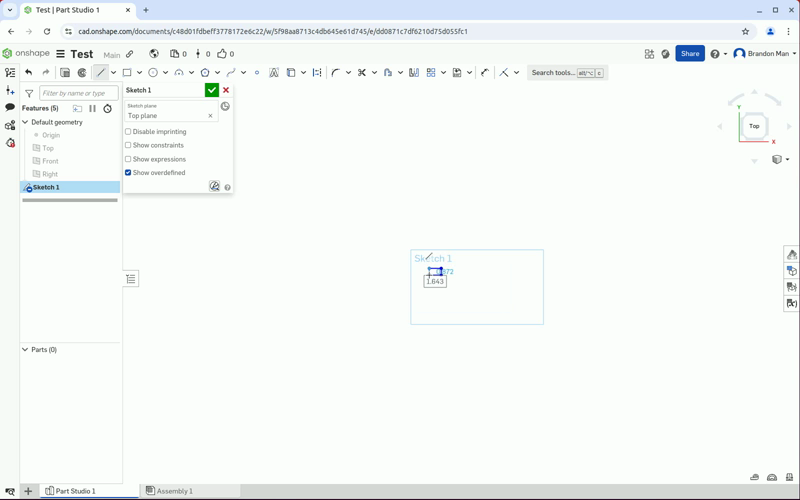
scroll(6)
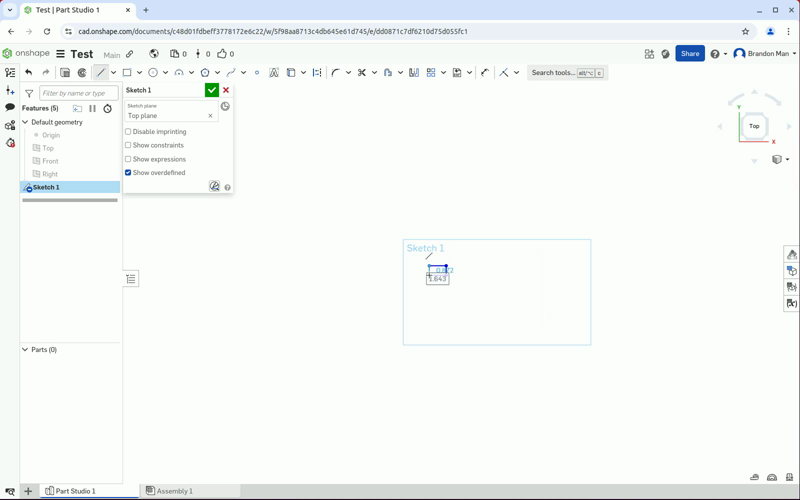
scroll(6)
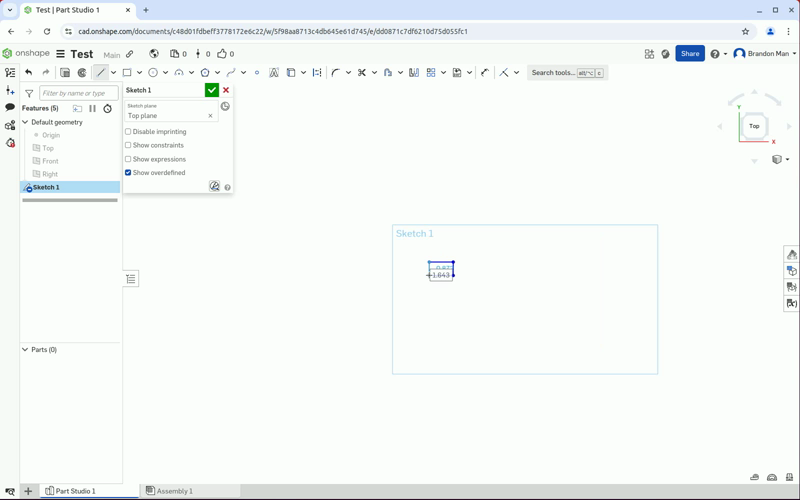
scroll(6)
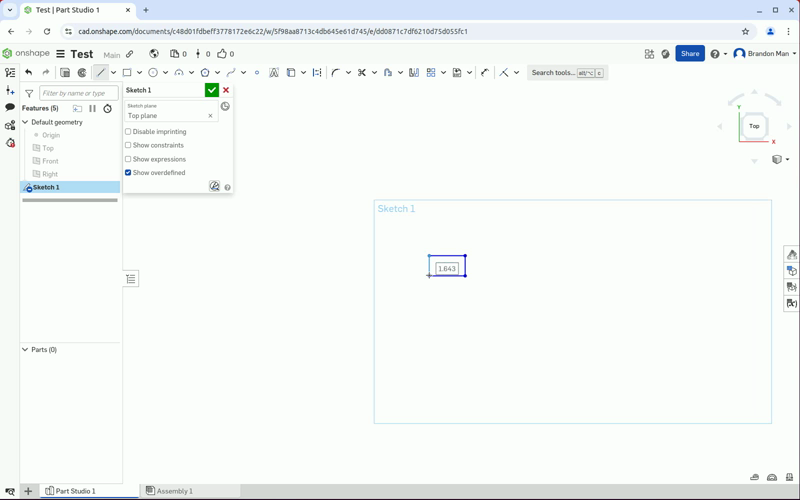
scroll(6)
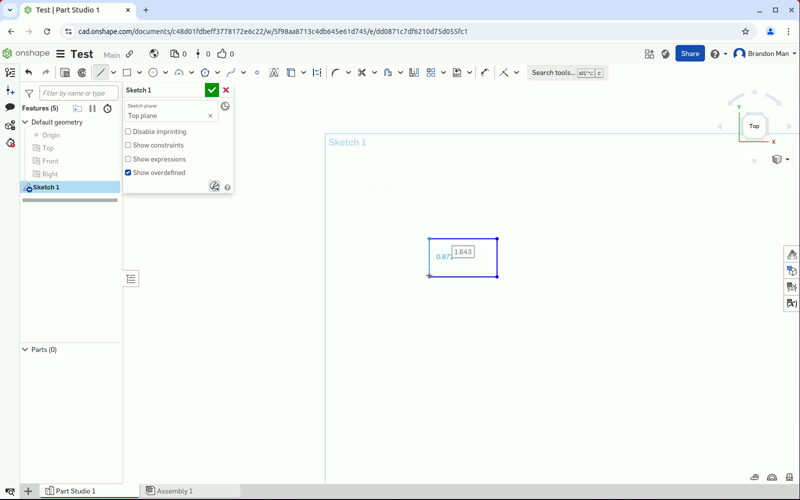
scroll(6)
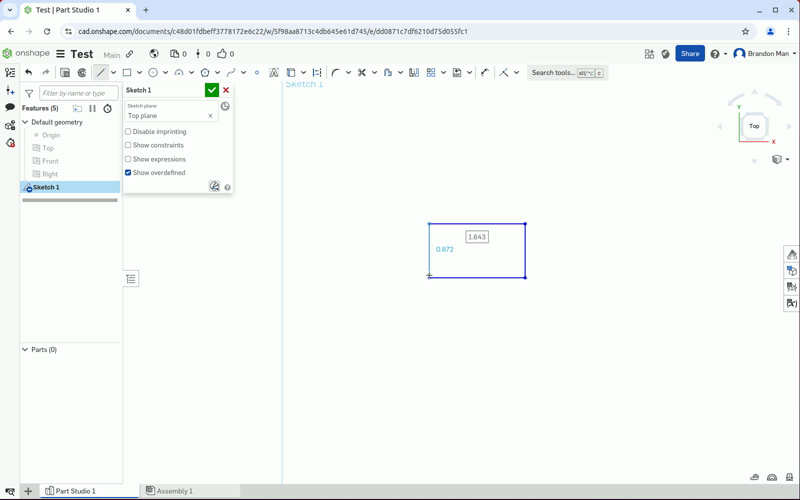
key_up(shift)
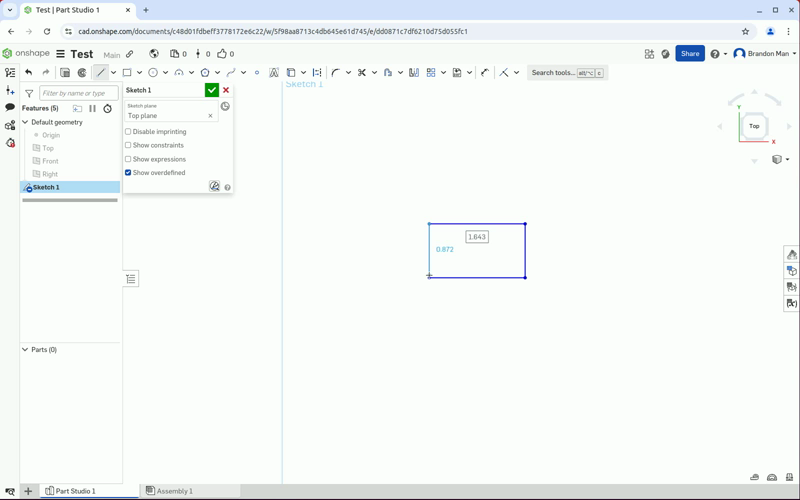
click(429, 274)
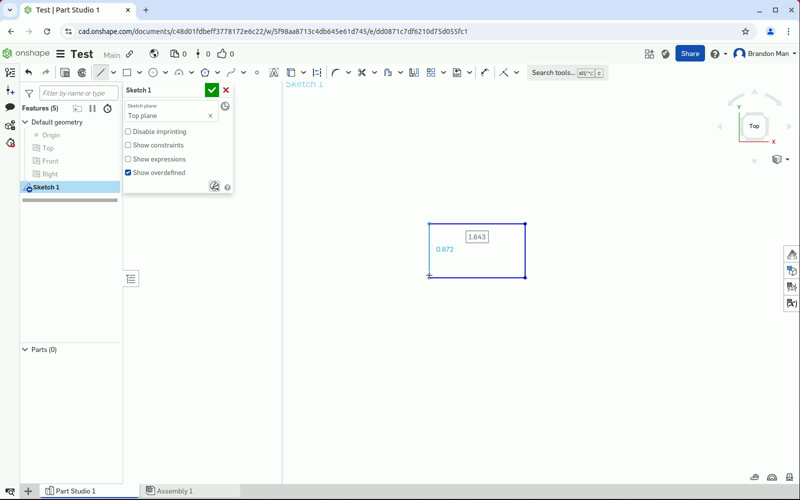
scroll(-6)
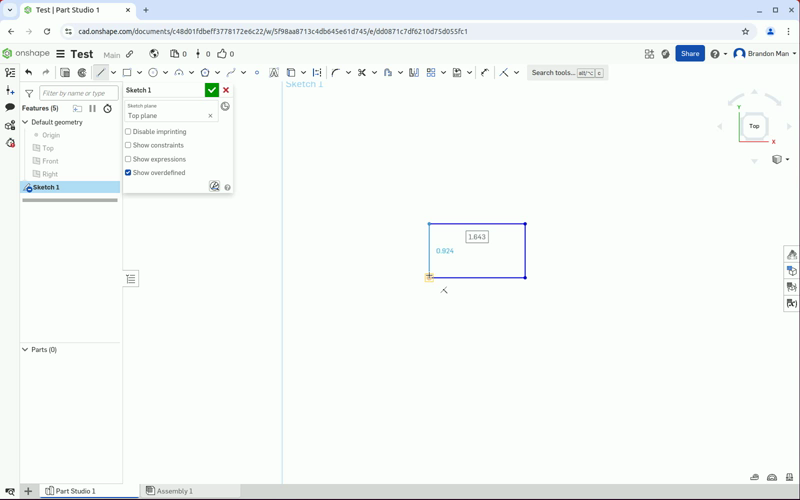
scroll(-6)
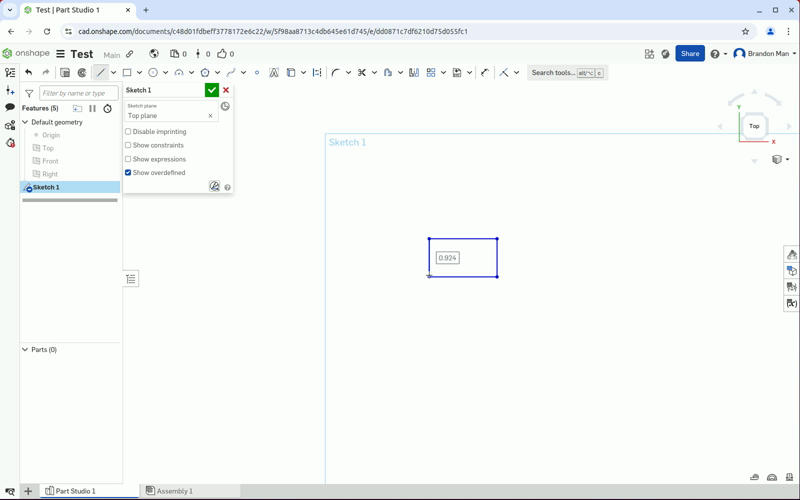
scroll(-6)
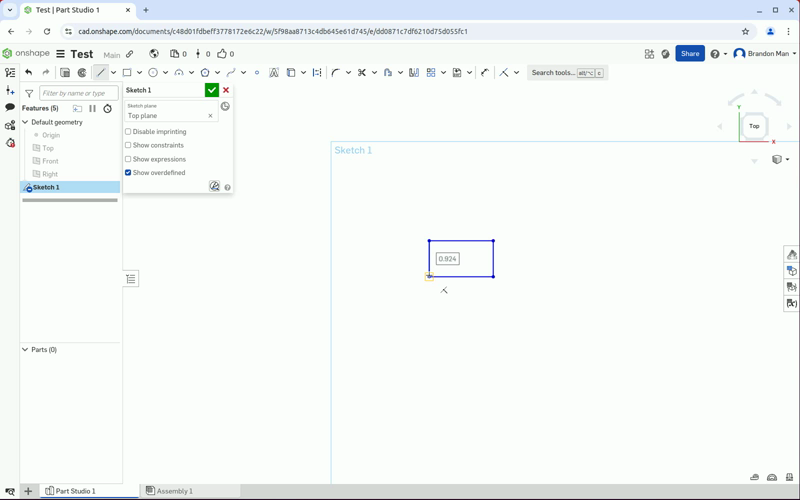
scroll(-6)
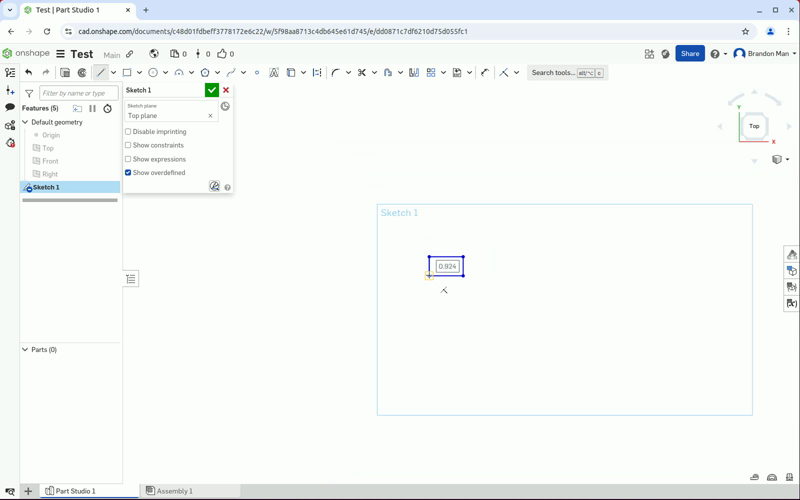
scroll(-6)
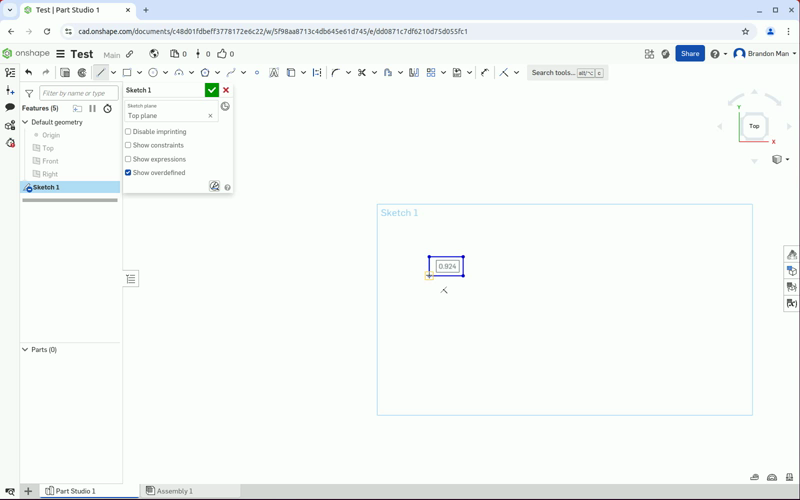
scroll(-6)
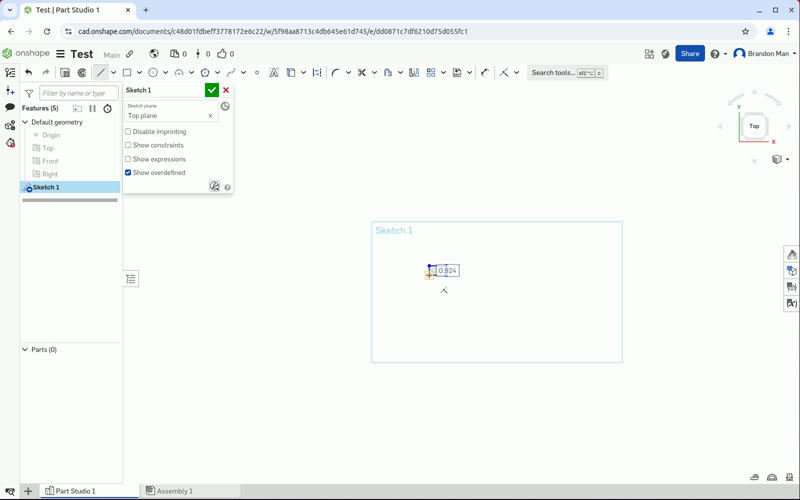
scroll(-6)
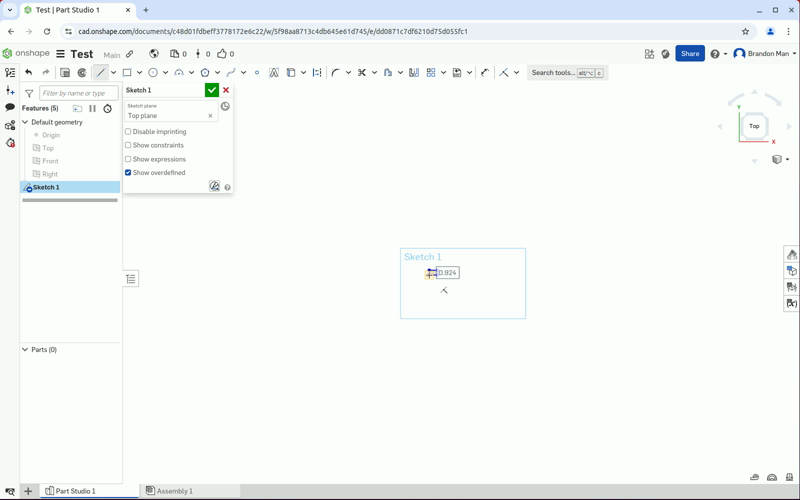
key(esc)
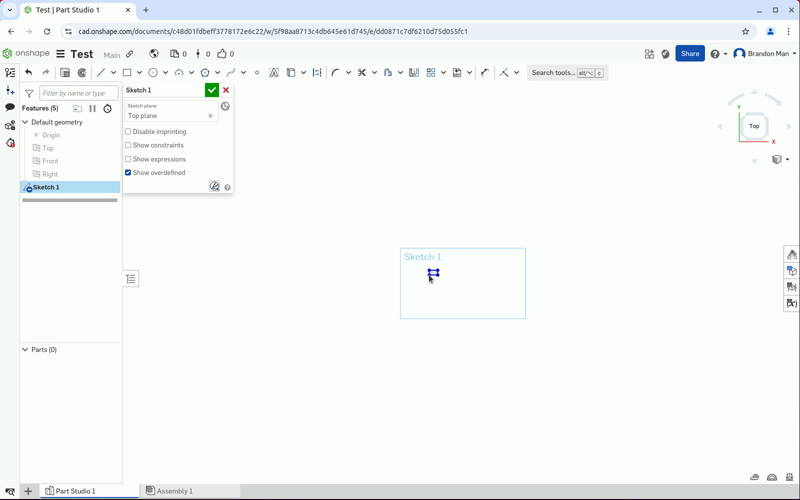
mouse_move(437, 272)
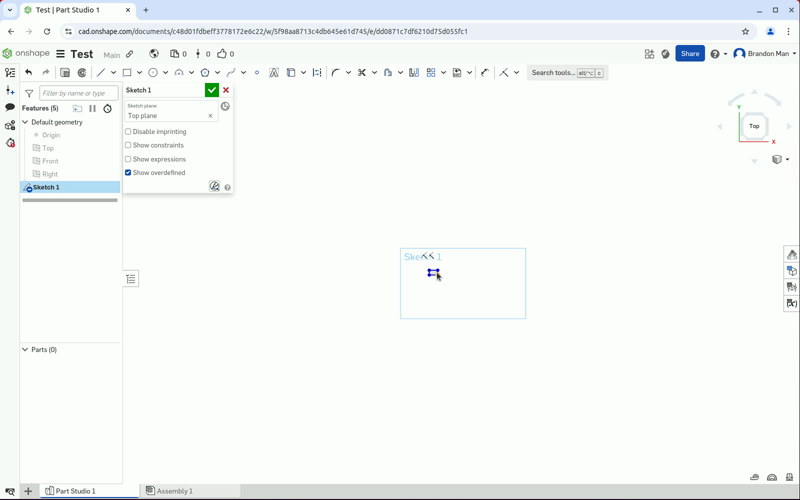
scroll(6)
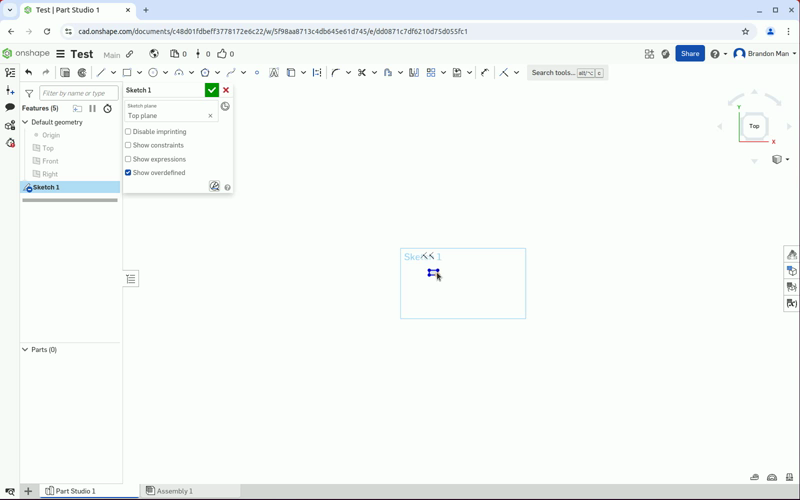
scroll(6)
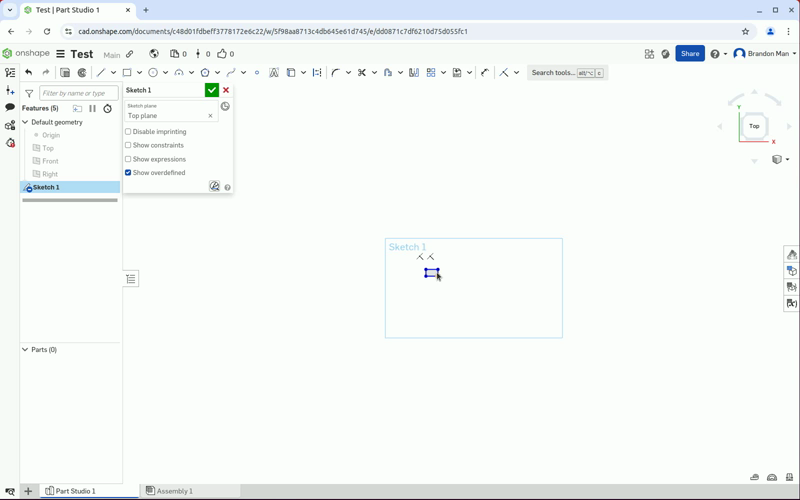
scroll(6)
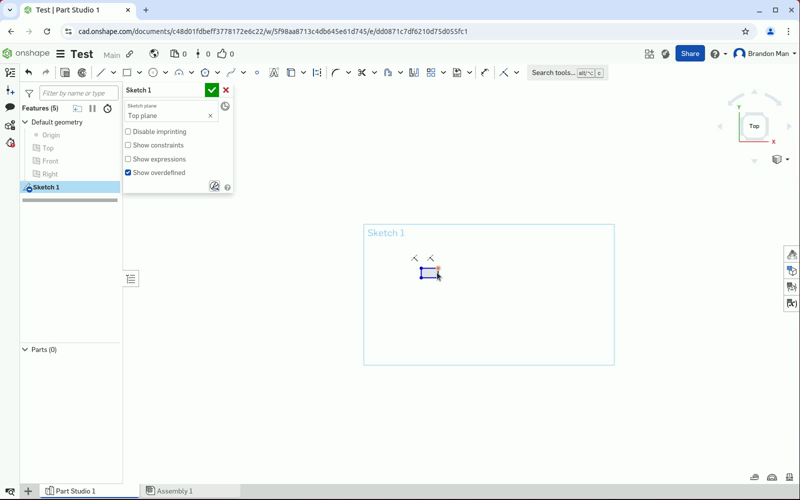
scroll(6)
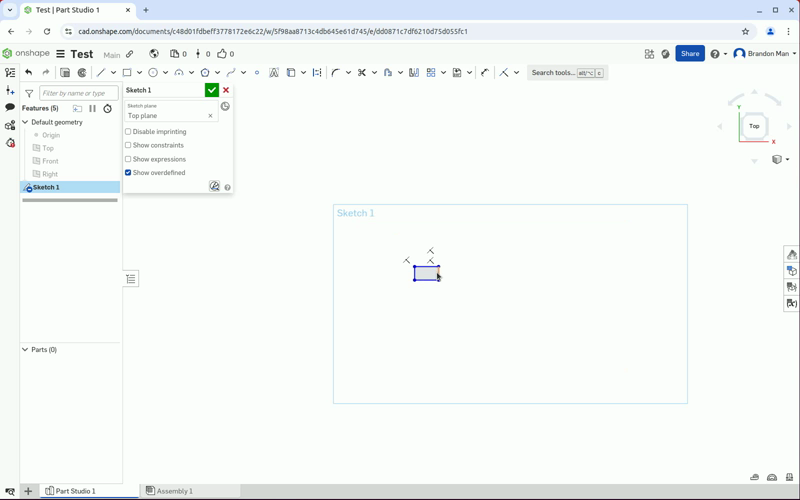
scroll(6)
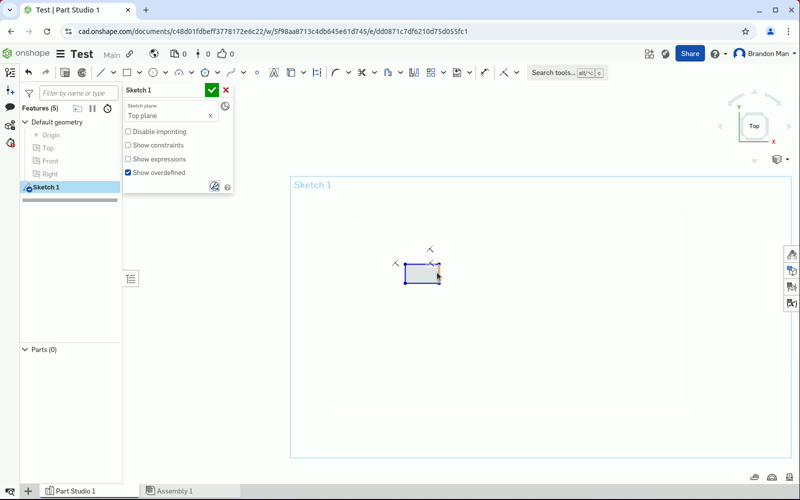
scroll(6)
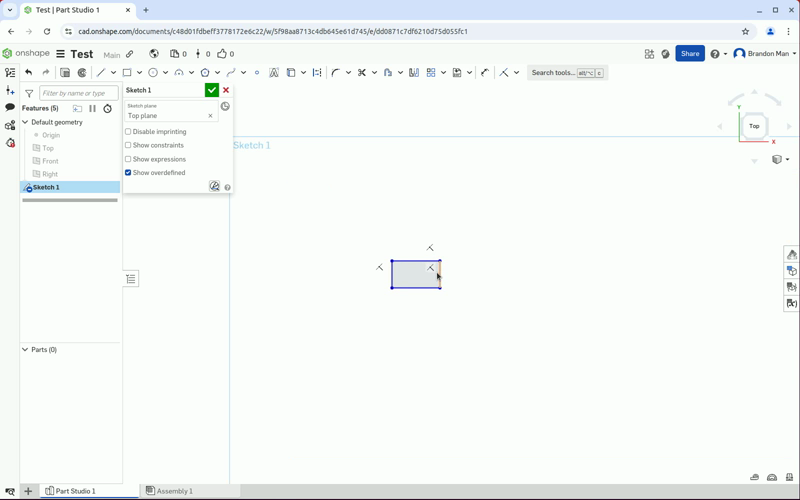
scroll(6)
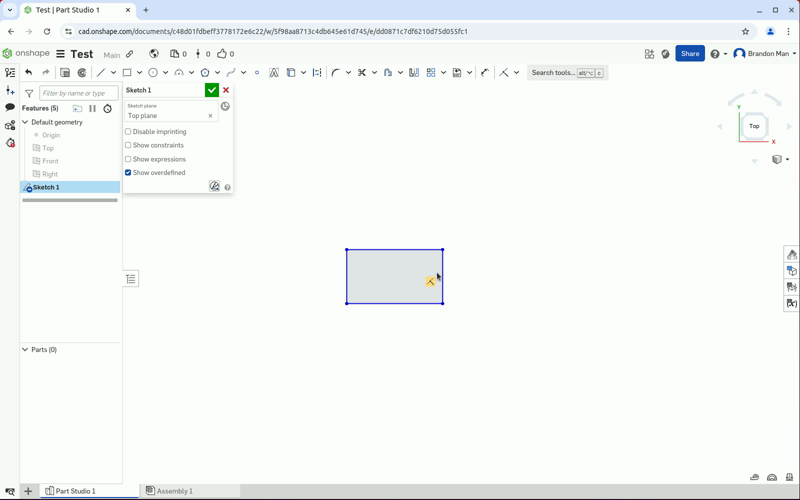
click(437, 272)
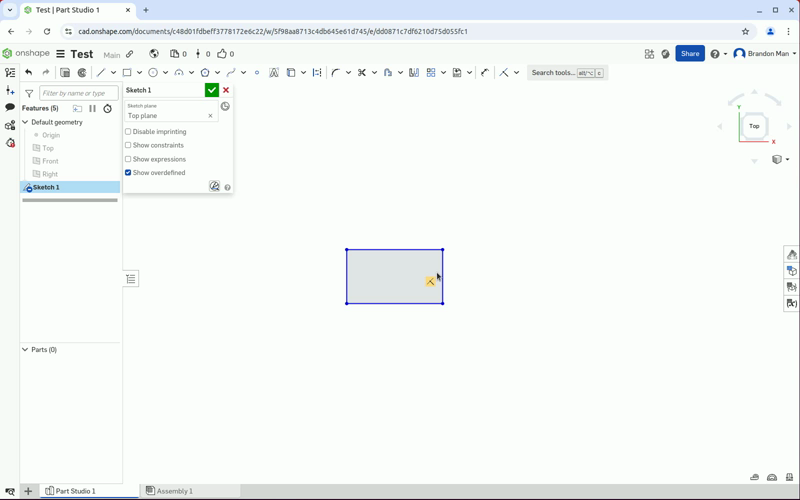
scroll(-6)
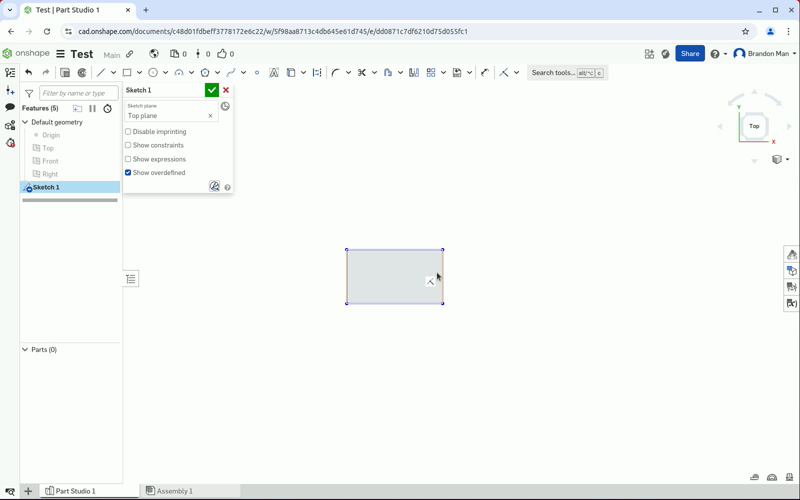
scroll(-6)
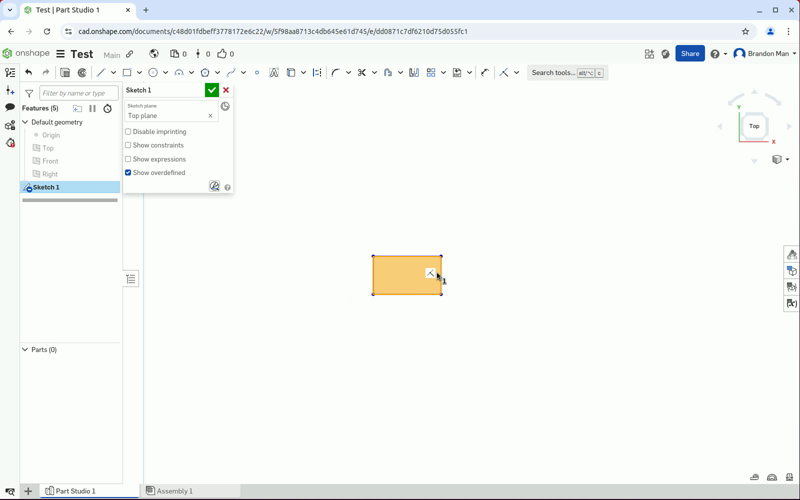
scroll(-6)
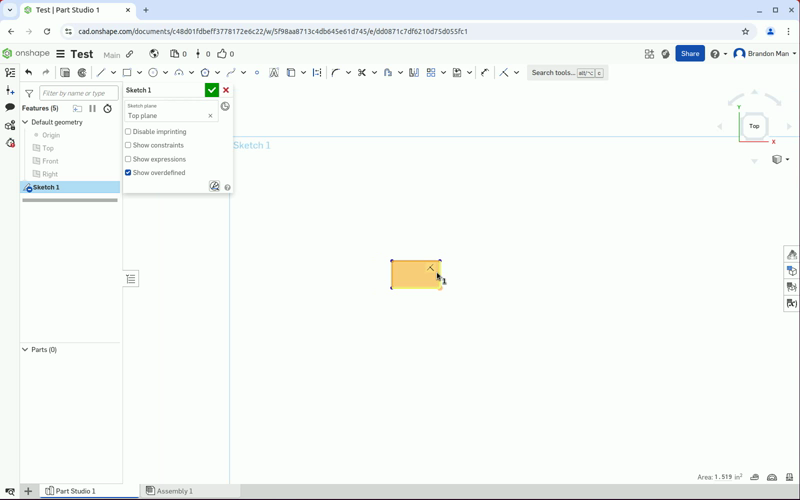
scroll(-6)
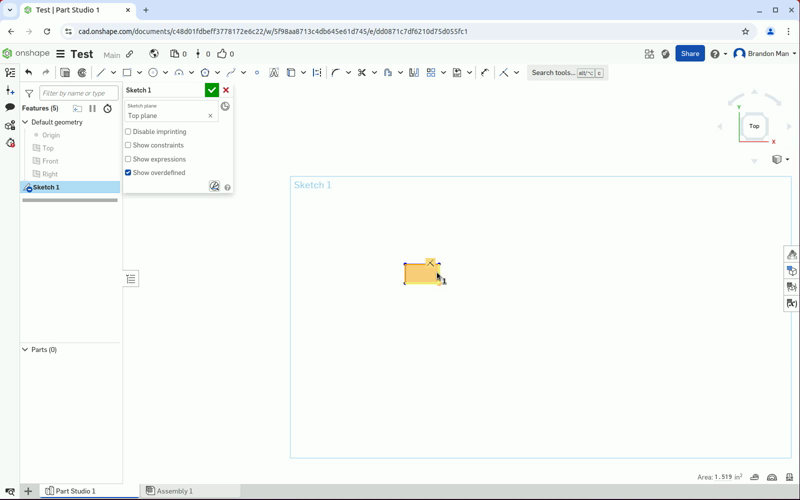
scroll(-6)
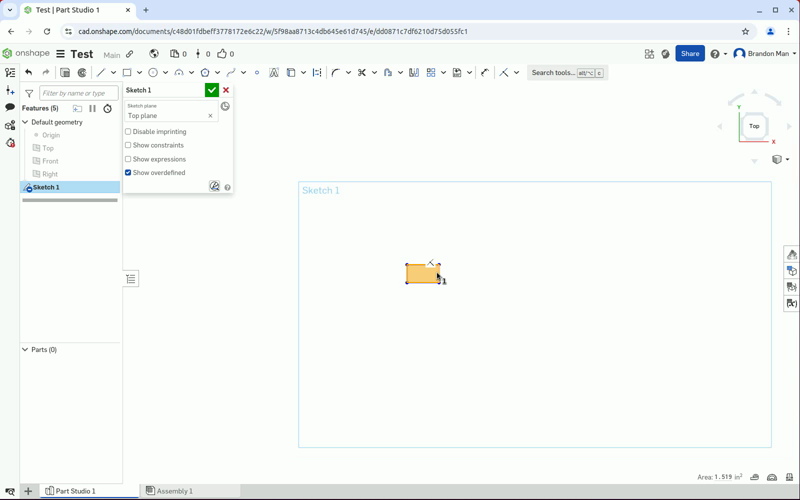
scroll(-6)
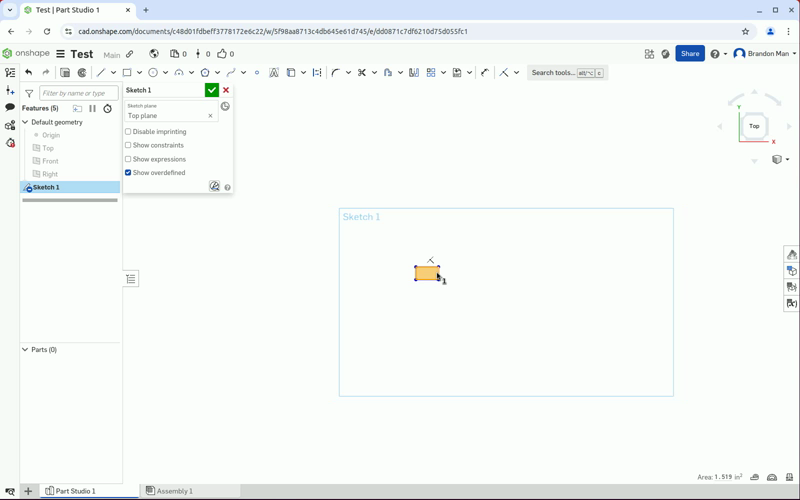
scroll(-6)
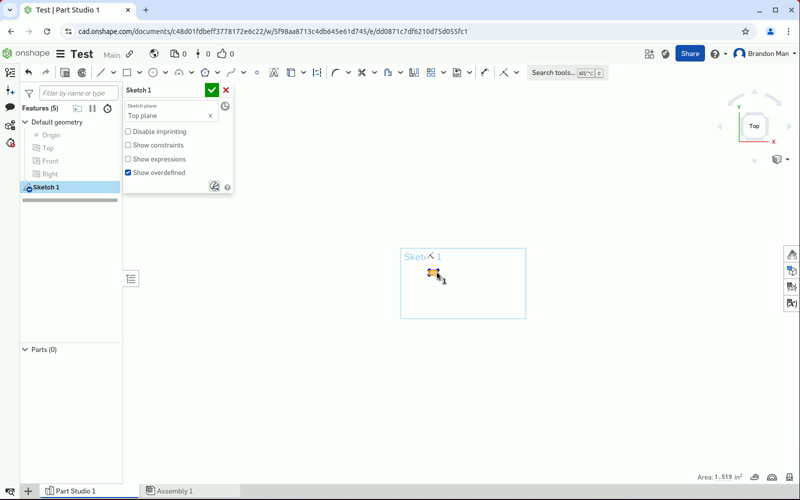
mouse_move(73, 352)
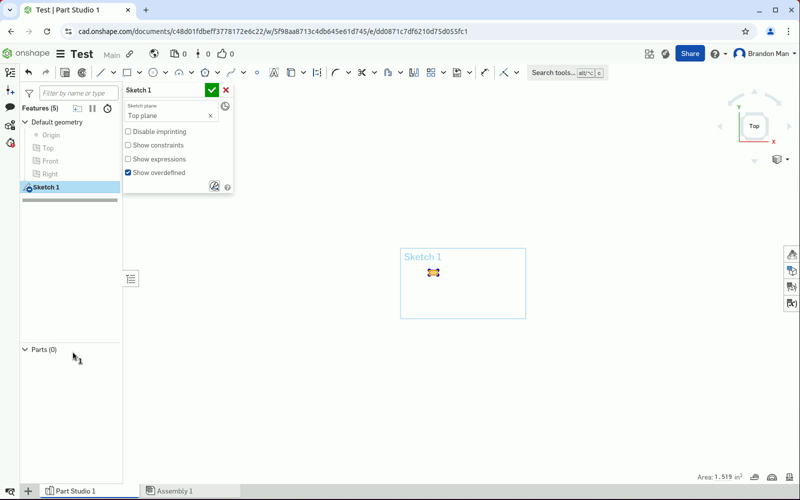
key(shift+y)
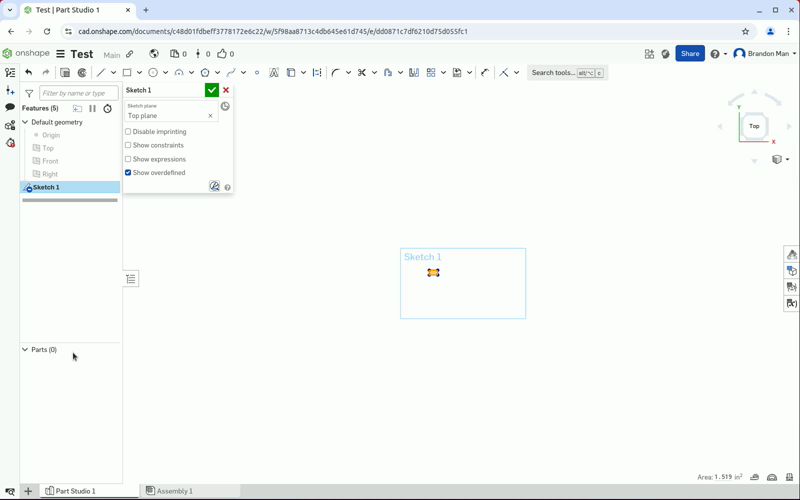
key(shift+e)
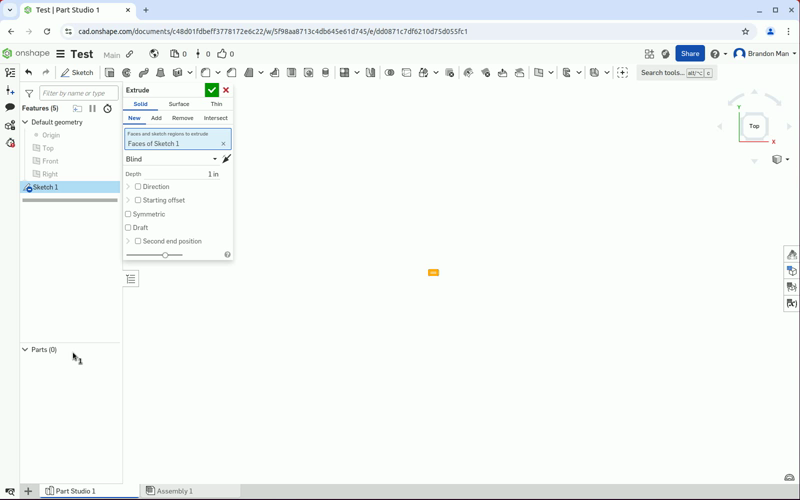
mouse_move(143, 106)
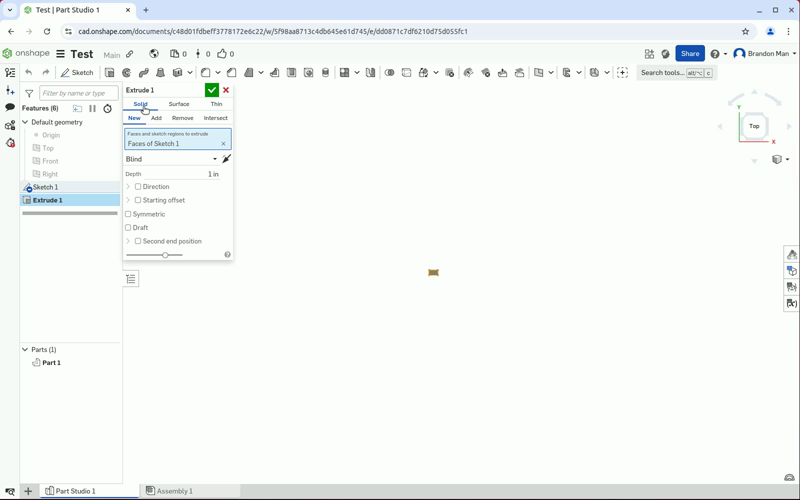
click(143, 106)
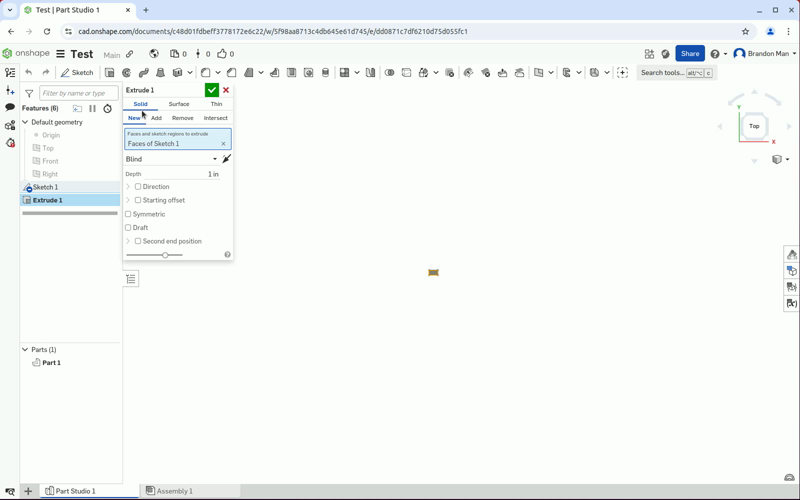
mouse_move(137, 120)
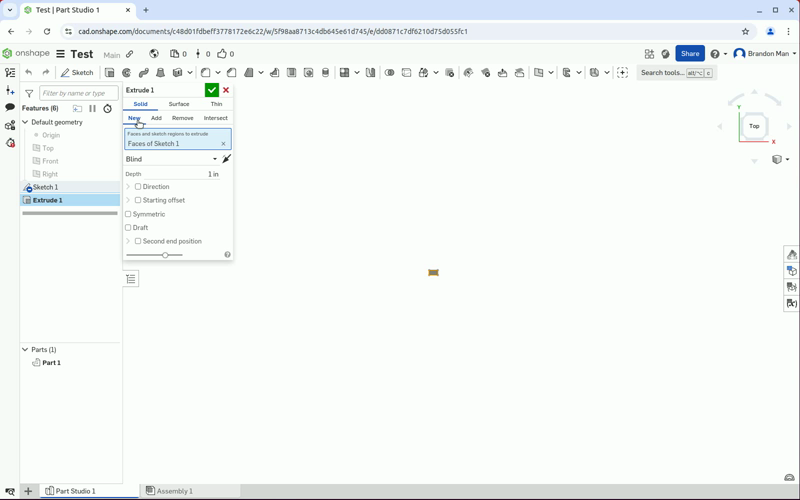
click(137, 120)
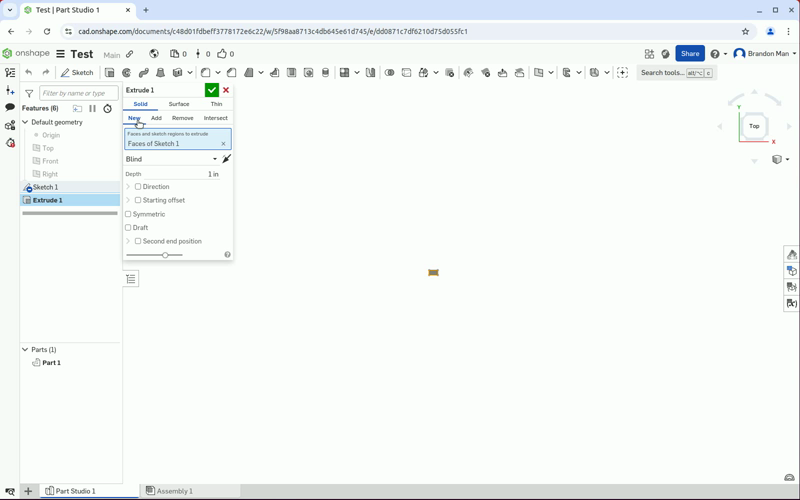
key(tab, 4)
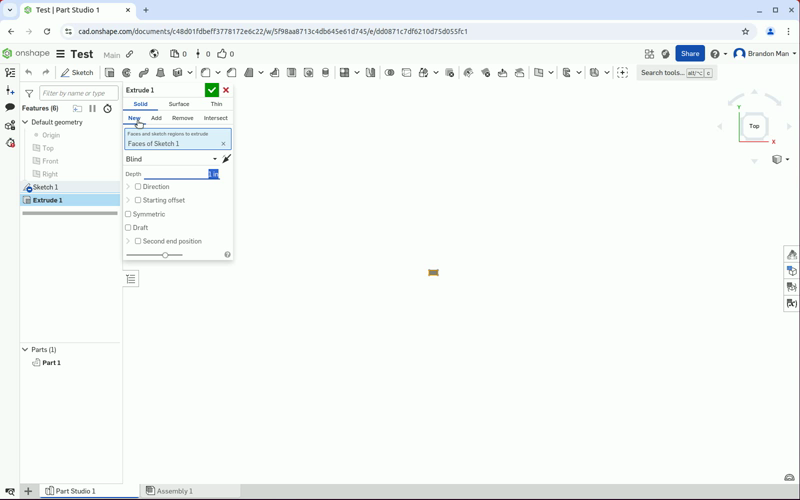
text(0.722)
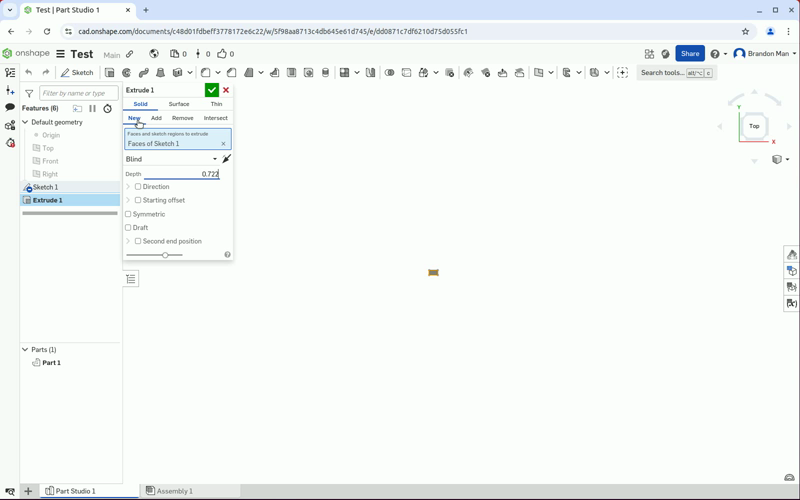
key(enter)
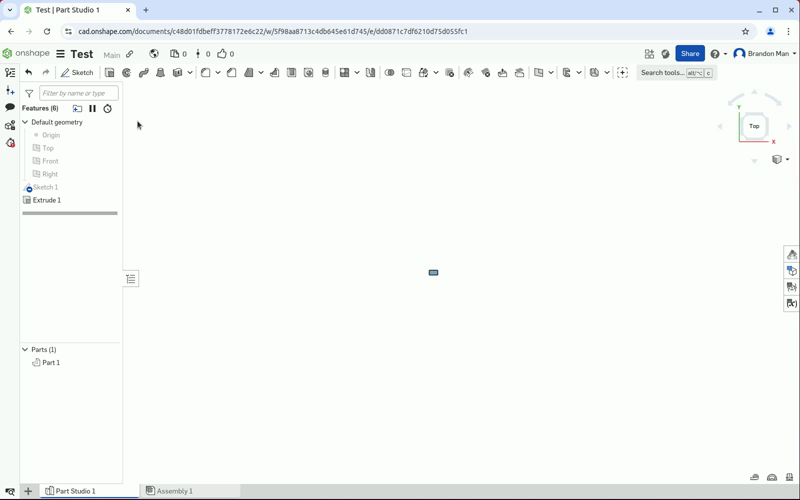
key(shift+h)
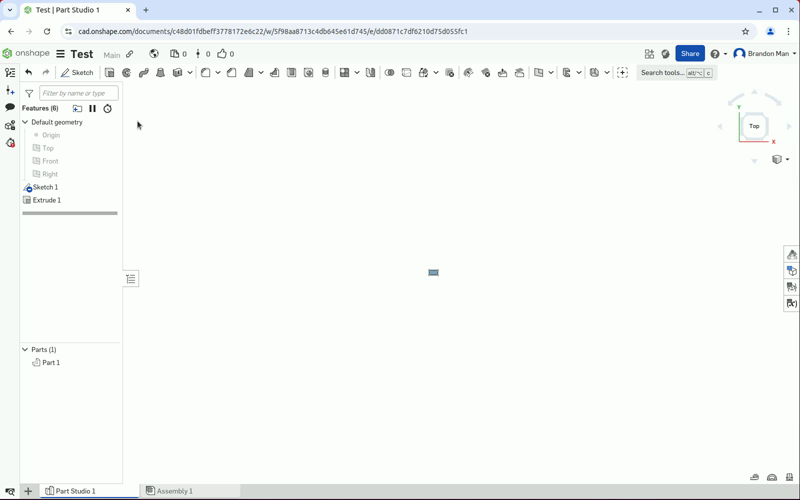
key(shift+h)
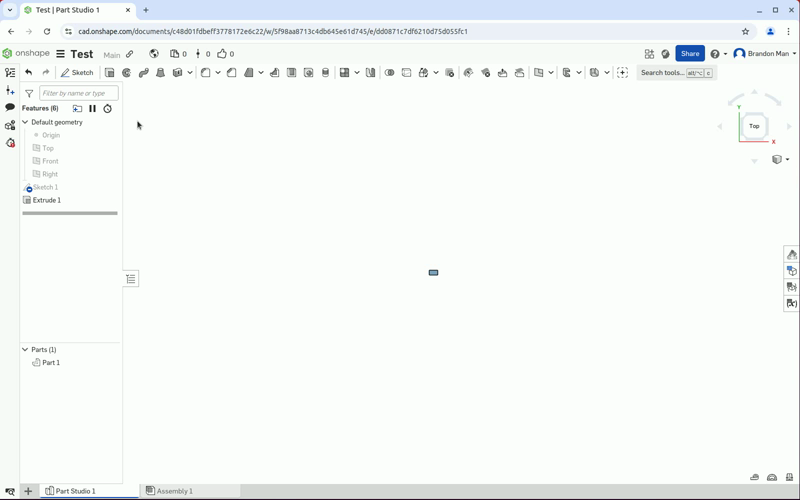
mouse_move(73, 189)
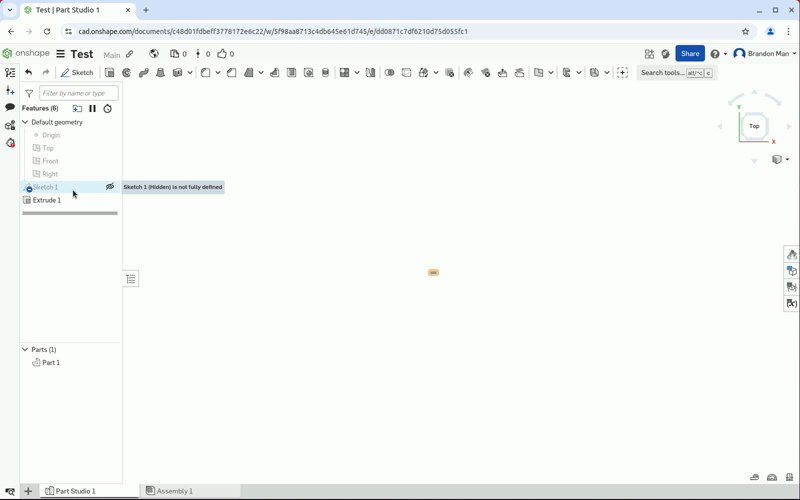
click(73, 189)
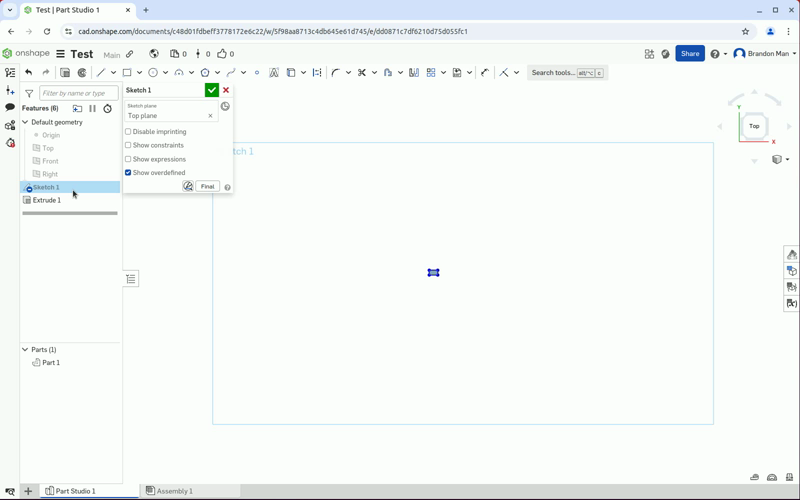
mouse_move(229, 92)
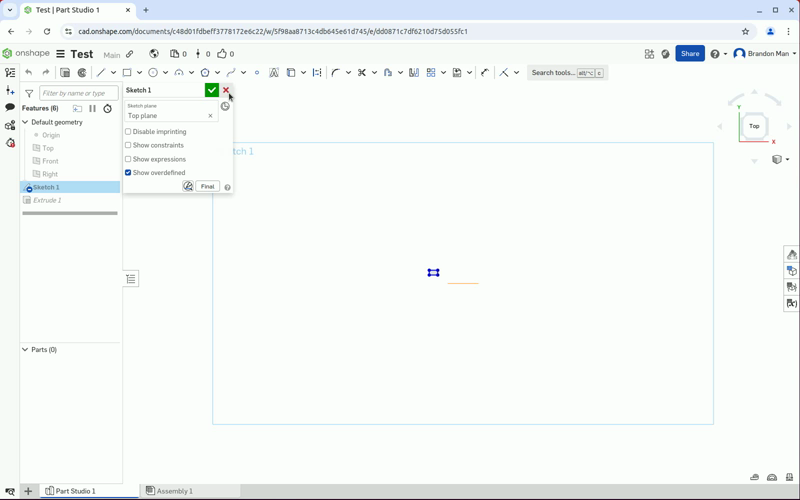
click(229, 92)
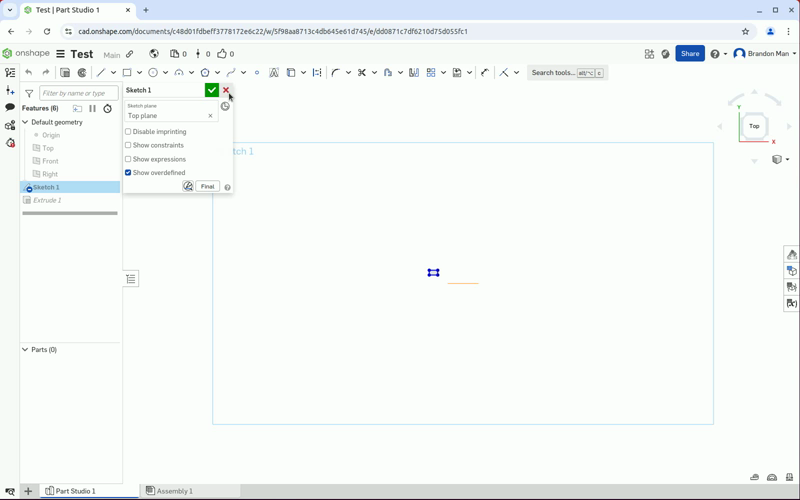
key(shift+s)
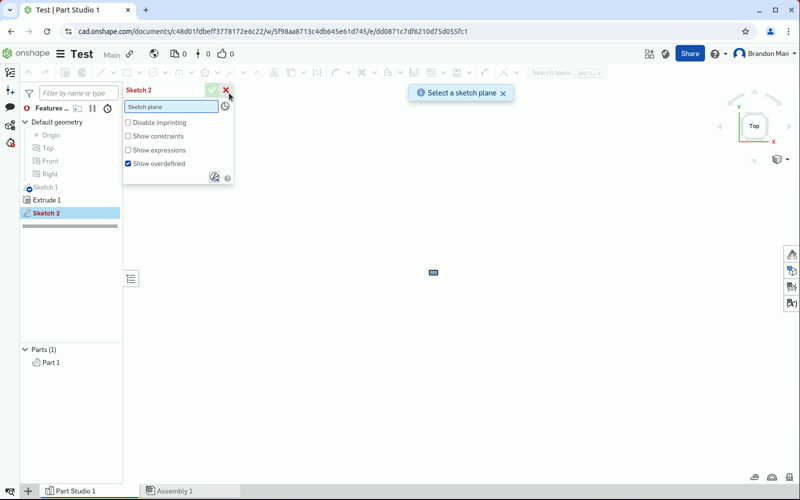
mouse_move(73, 150)
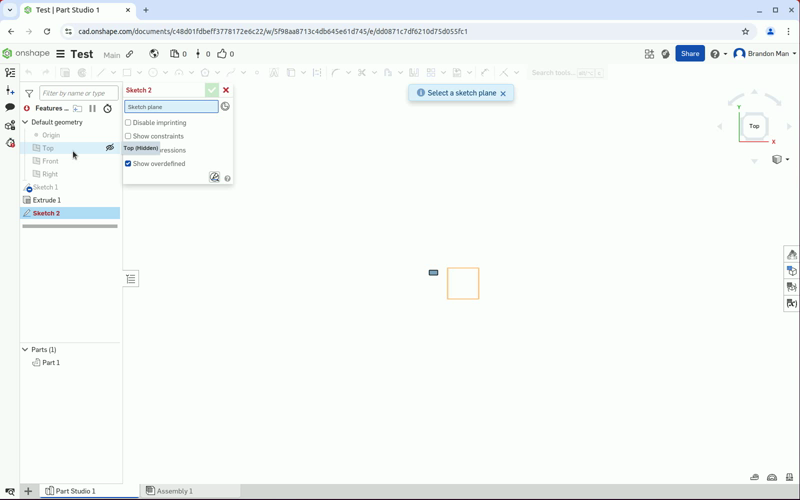
click(73, 150)
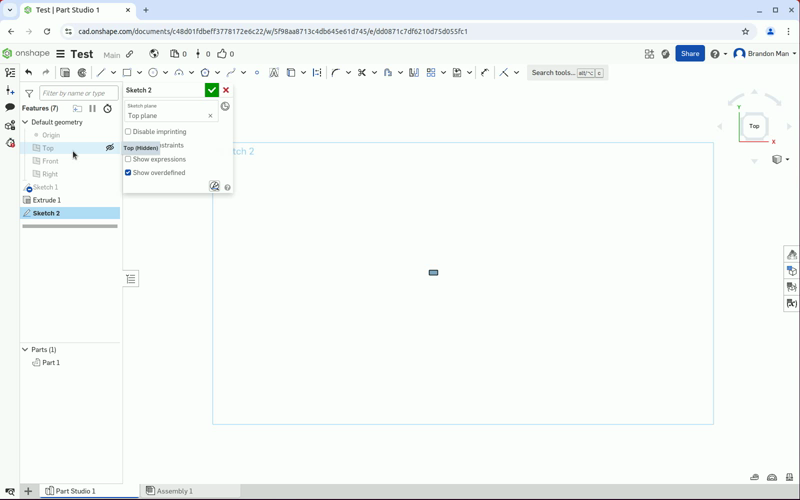
mouse_move(73, 352)
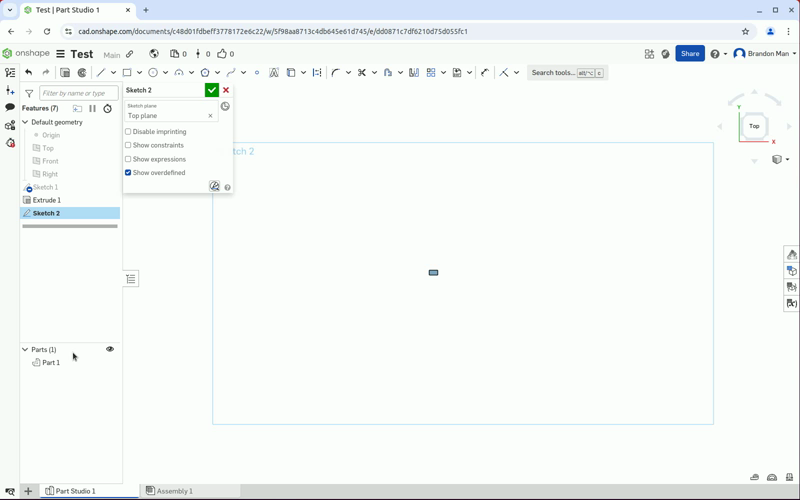
key(y)
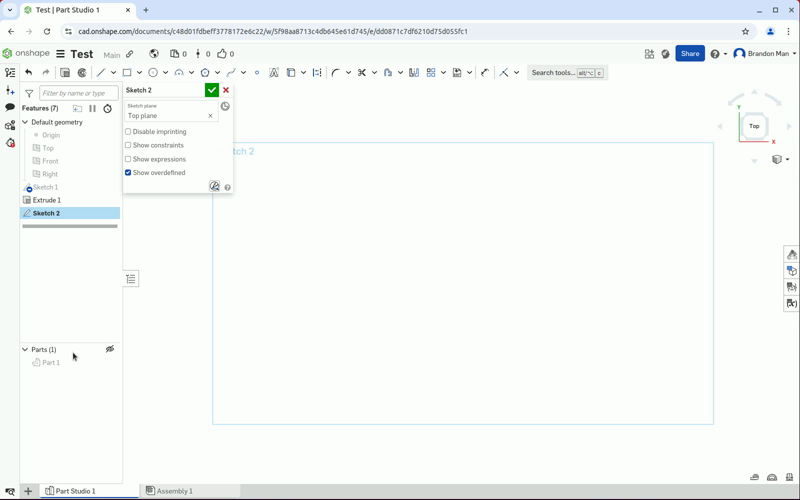
key(l)
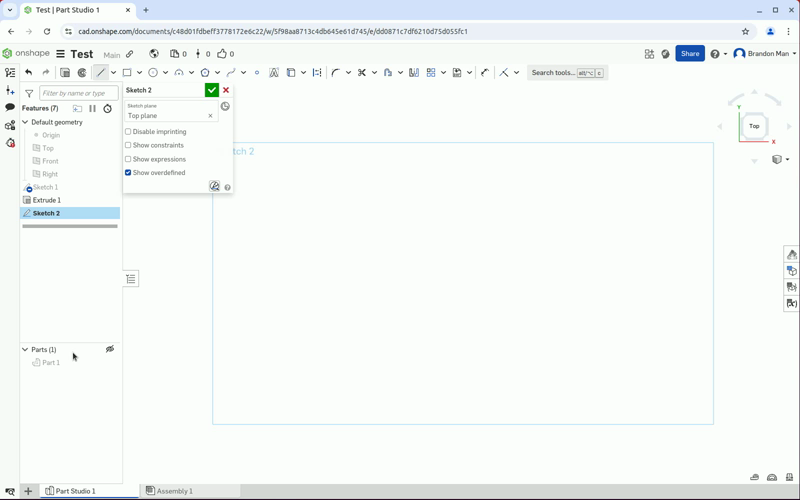
key_down(shift)
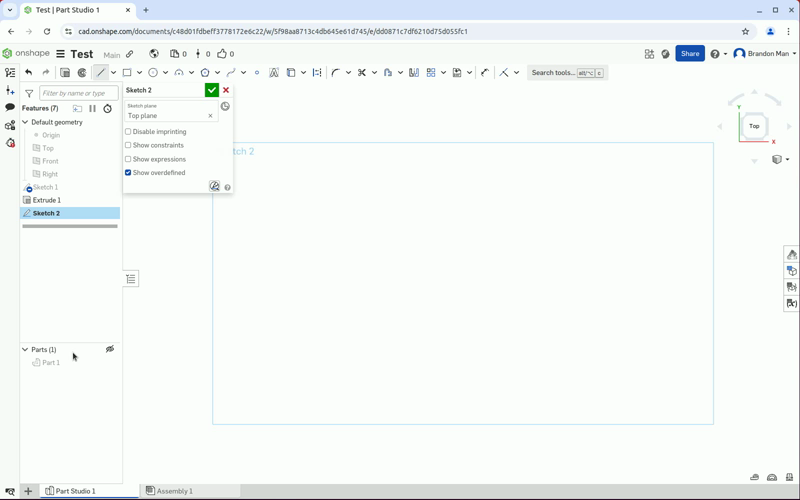
mouse_move(429, 295)
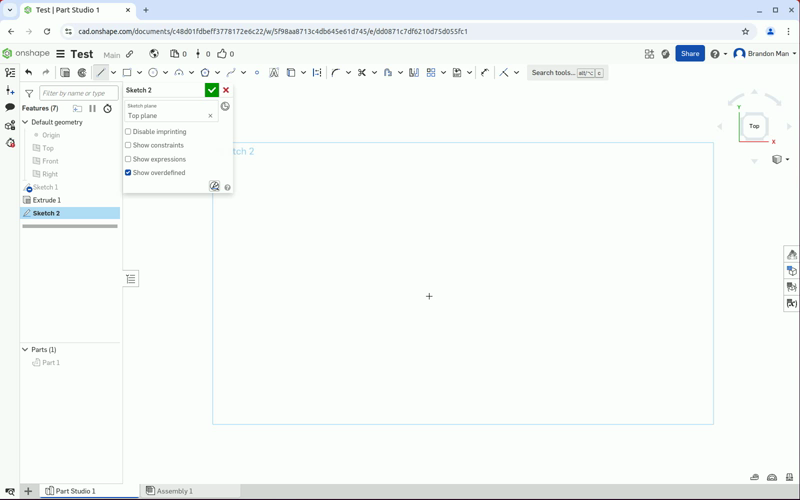
click(429, 295)
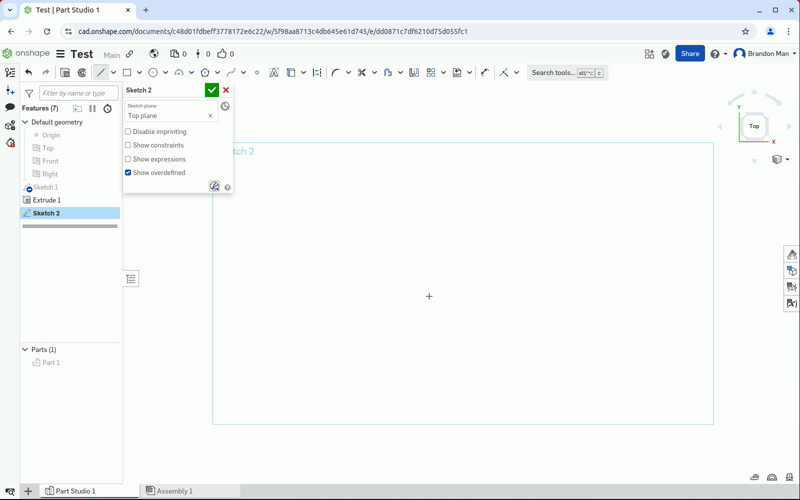
key_up(shift)
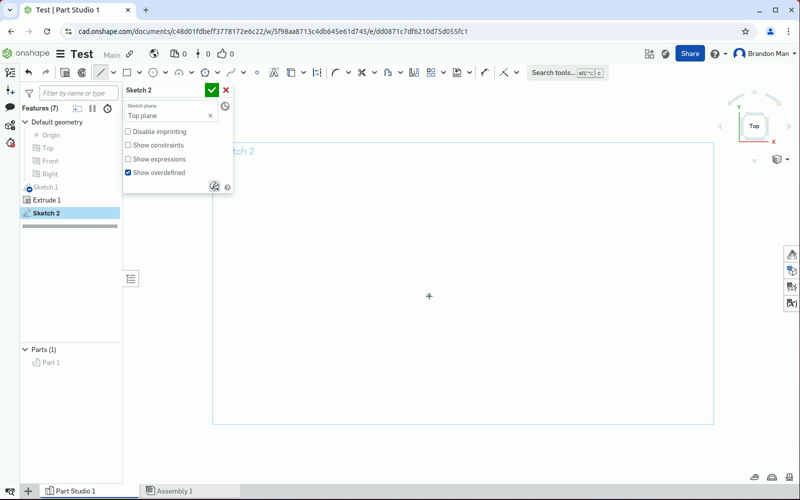
key_down(shift)
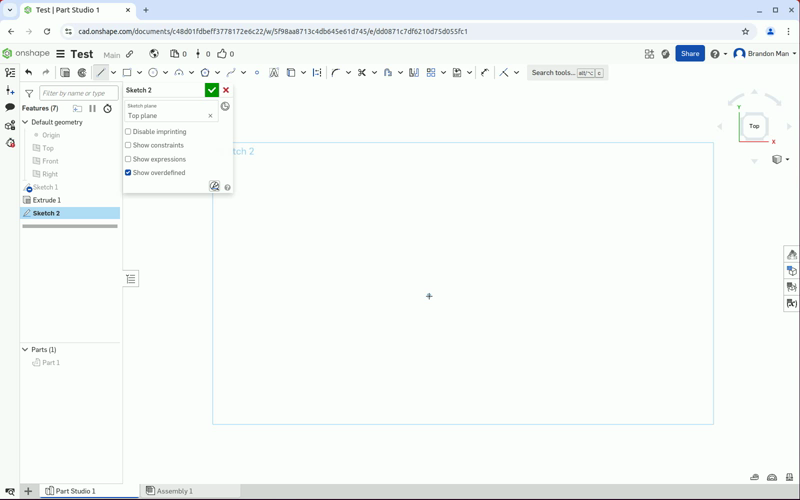
mouse_move(459, 295)
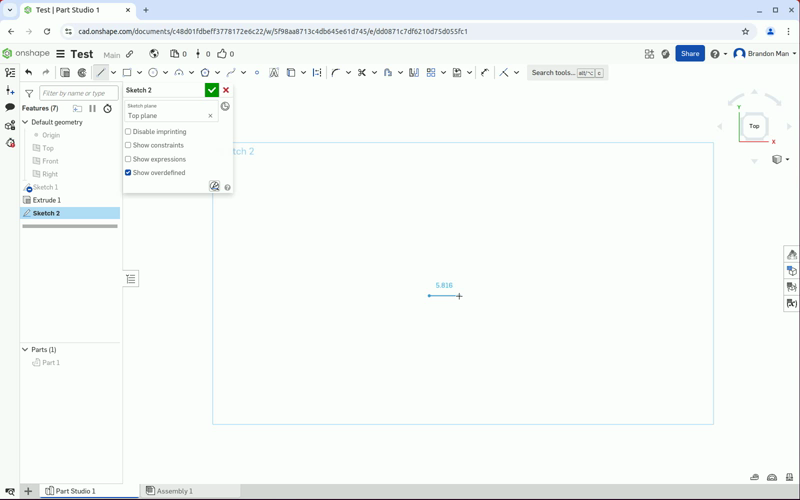
mouse_move(437, 295)
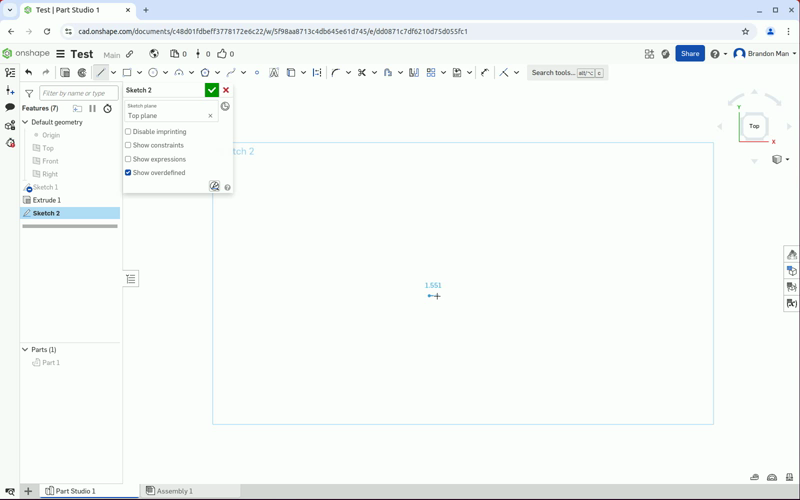
click(437, 295)
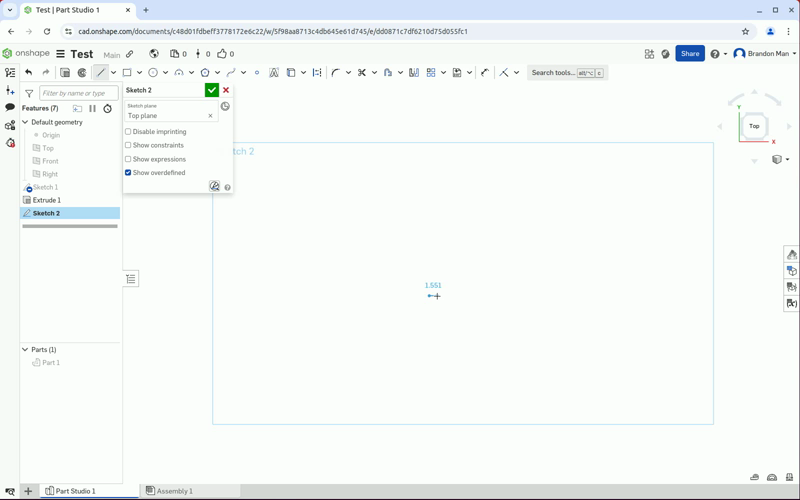
key_up(shift)
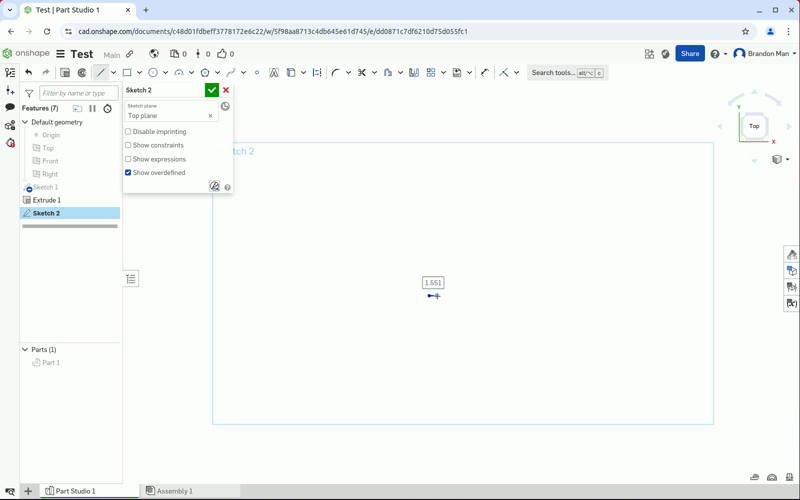
key_down(shift)
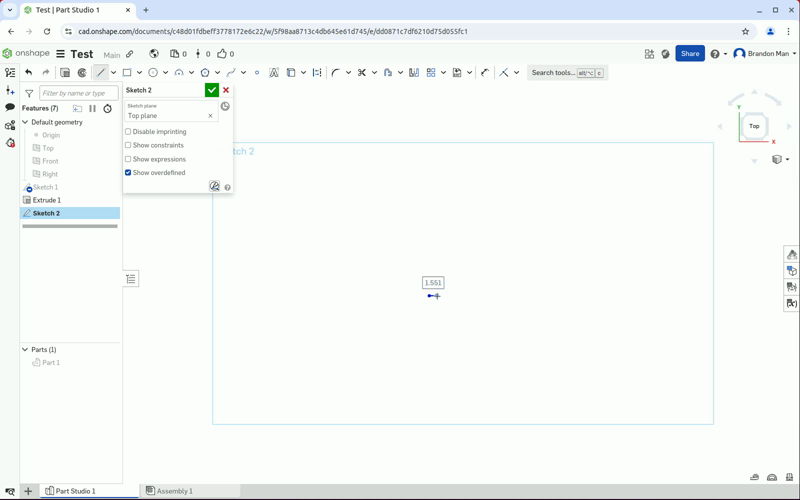
mouse_move(467, 295)
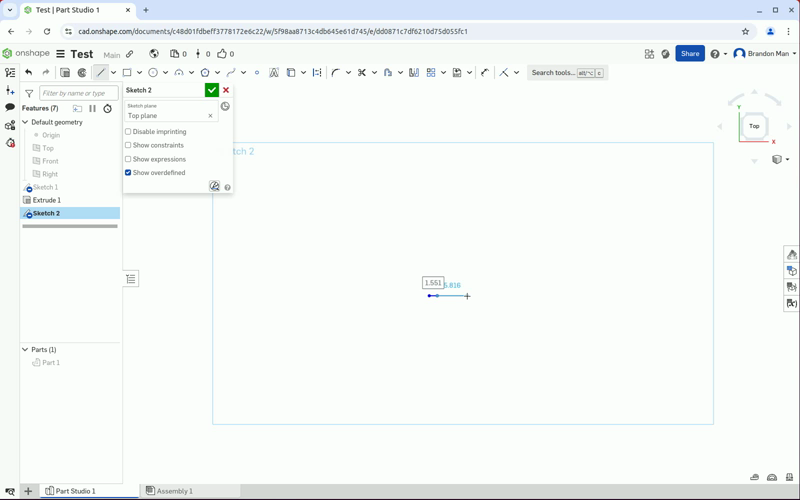
mouse_move(437, 291)
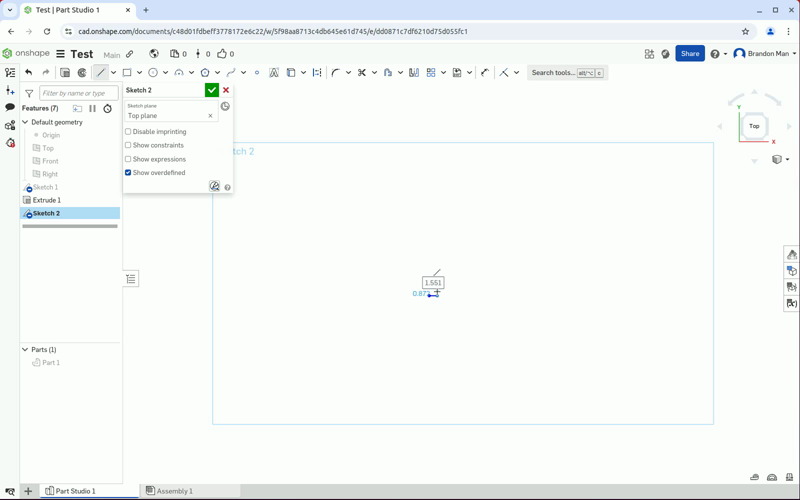
scroll(6)
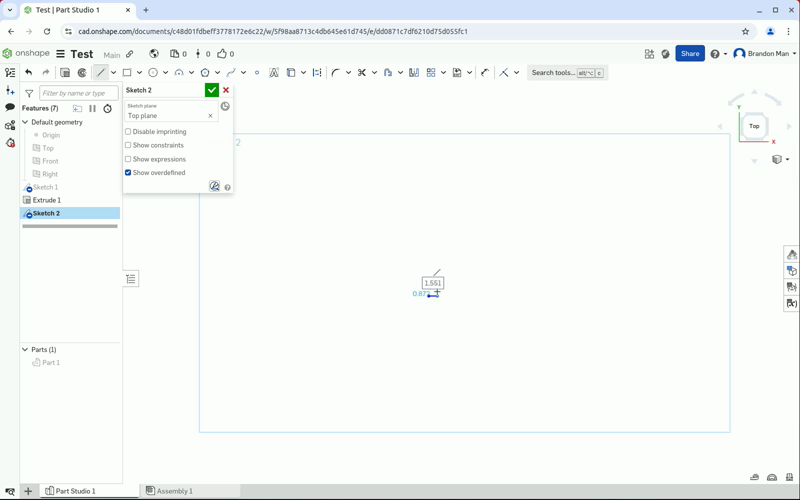
scroll(6)
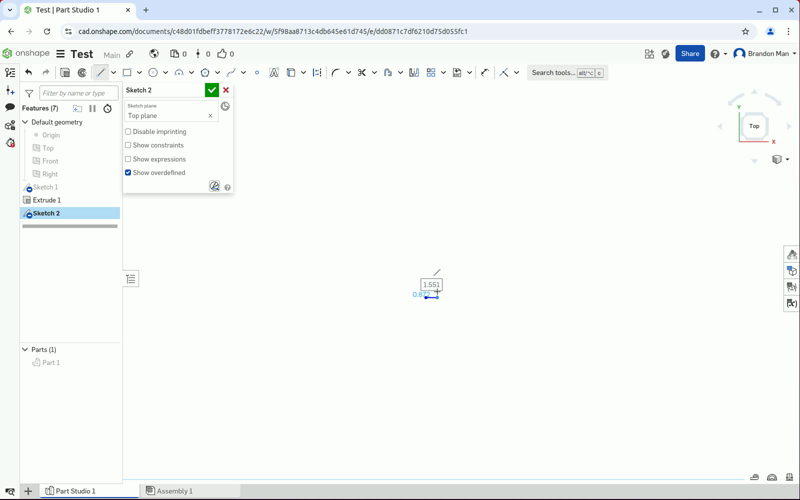
scroll(6)
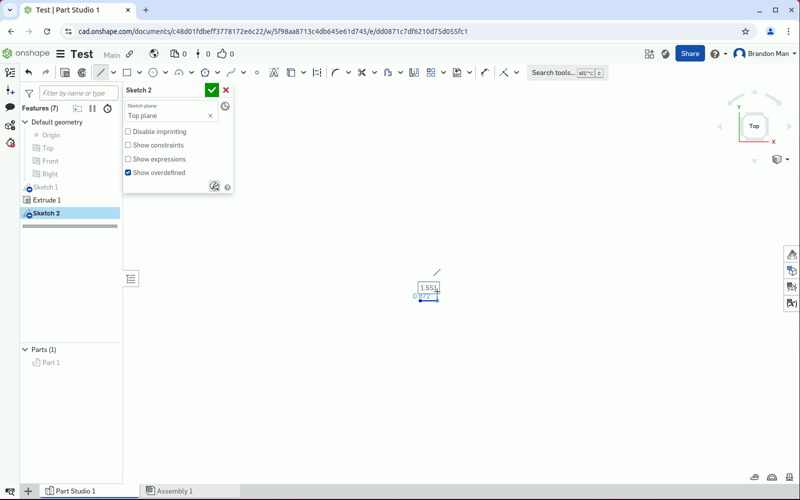
scroll(6)
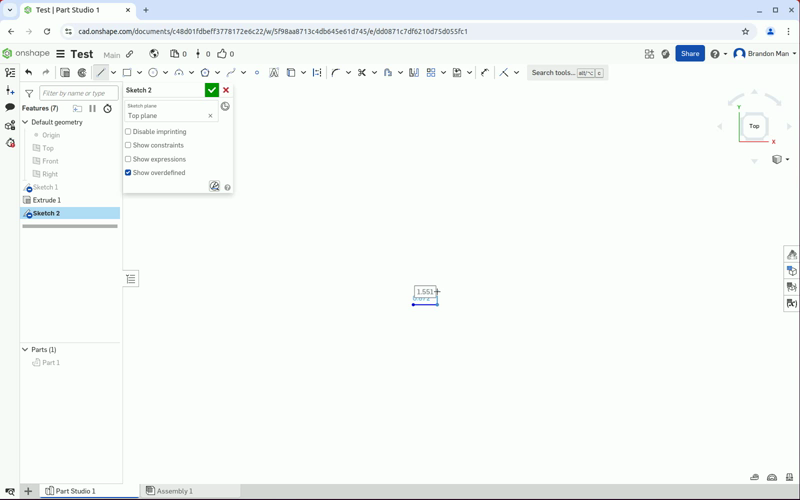
scroll(6)
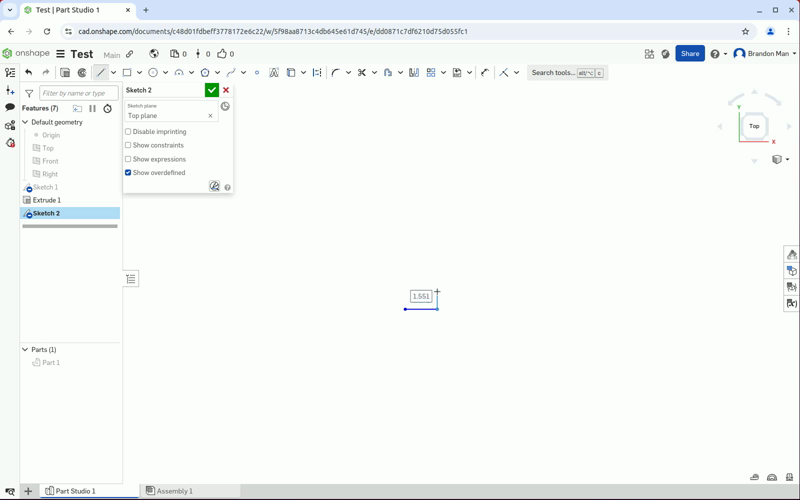
scroll(6)
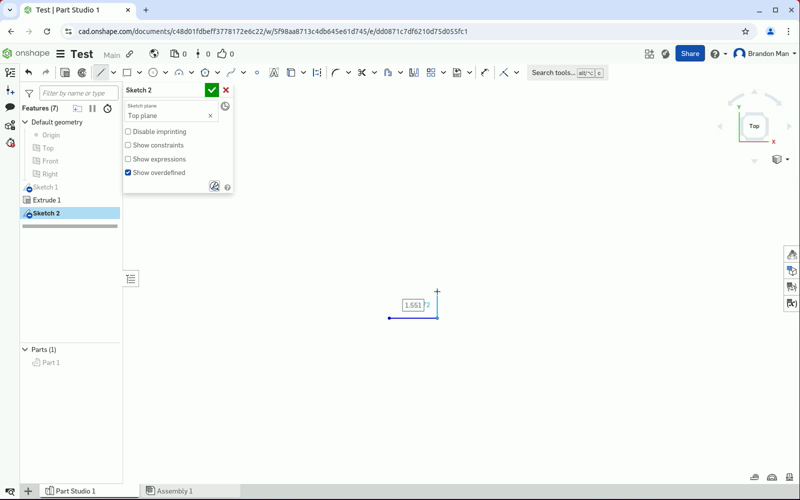
scroll(6)
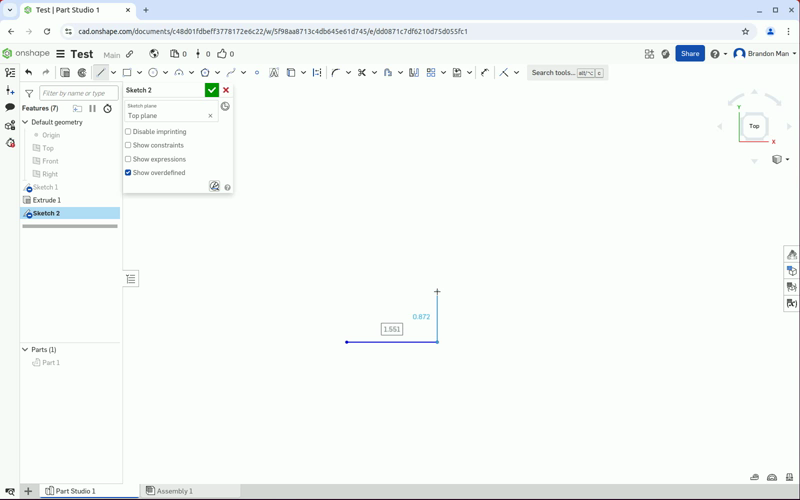
click(437, 291)
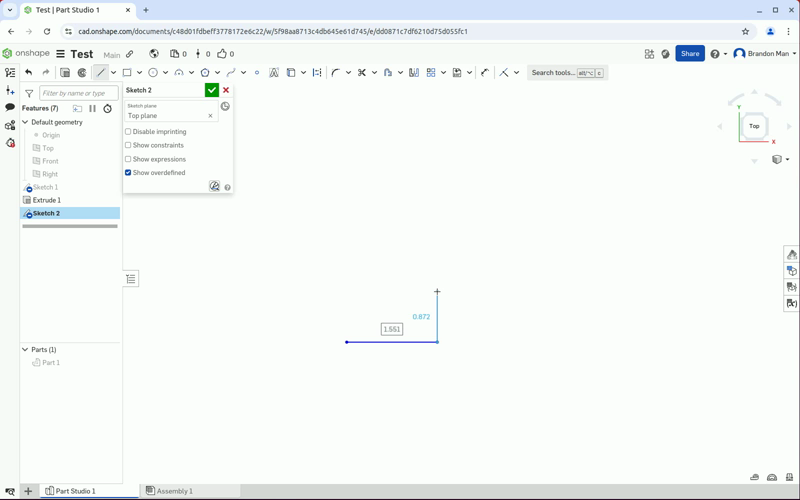
scroll(-6)
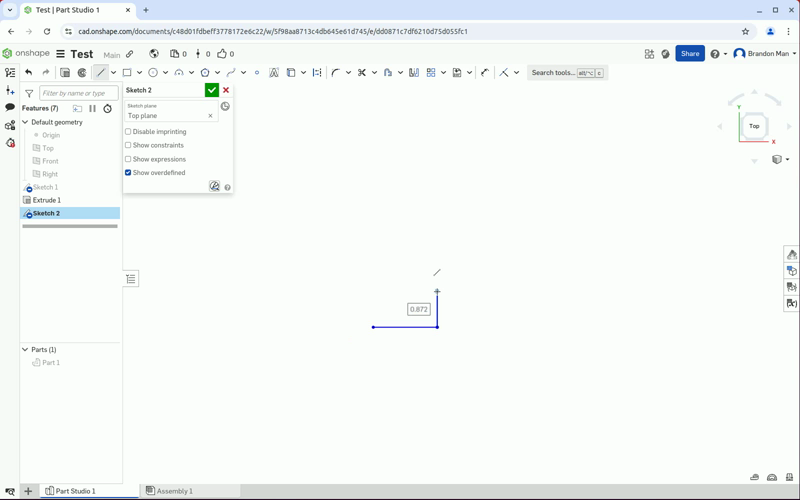
scroll(-6)
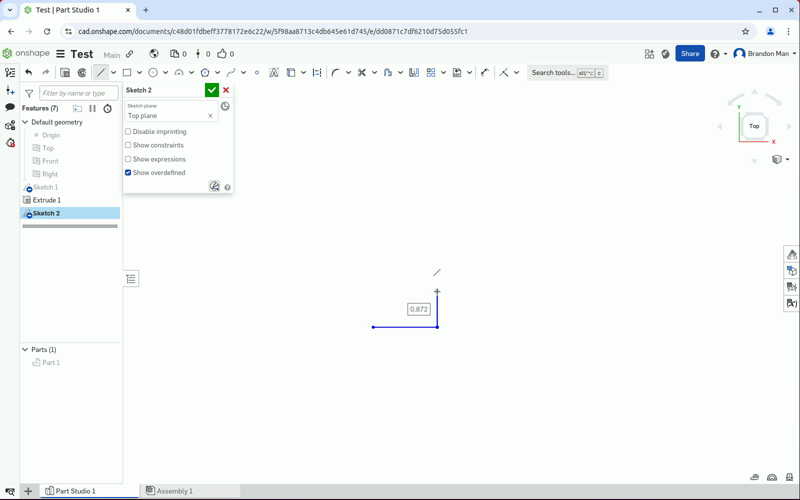
scroll(-6)
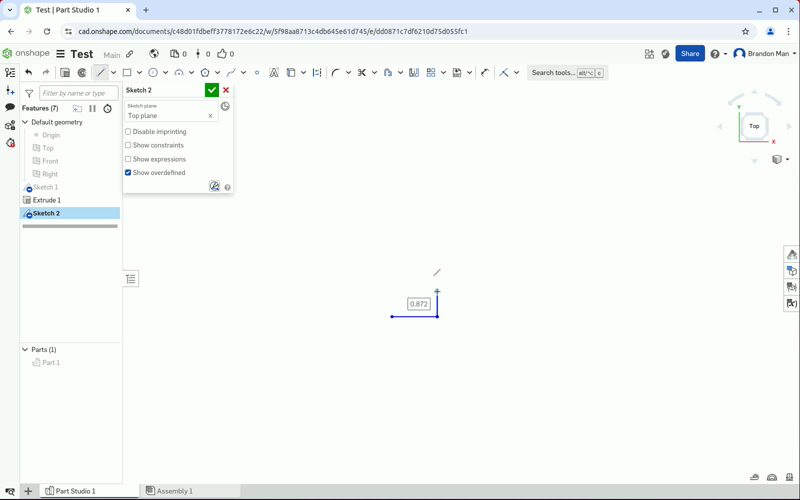
scroll(-6)
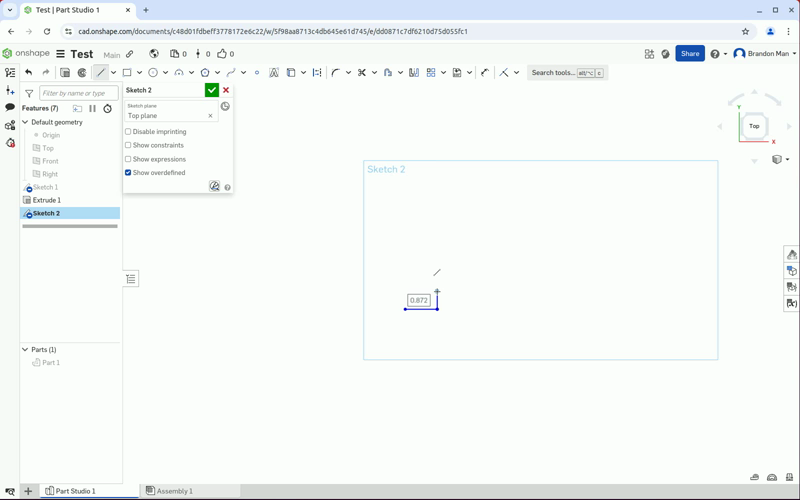
scroll(-6)
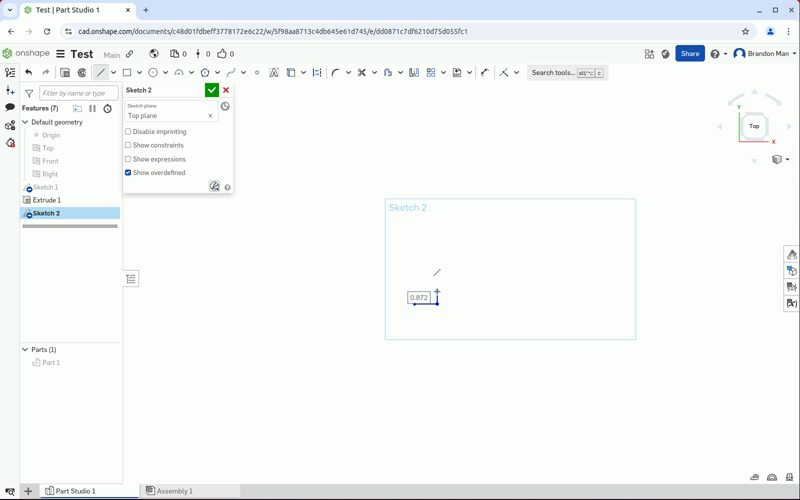
scroll(-6)
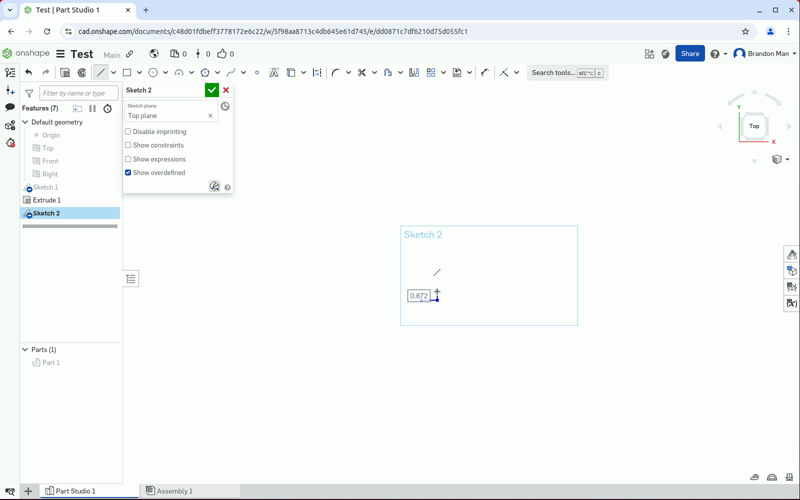
scroll(-6)
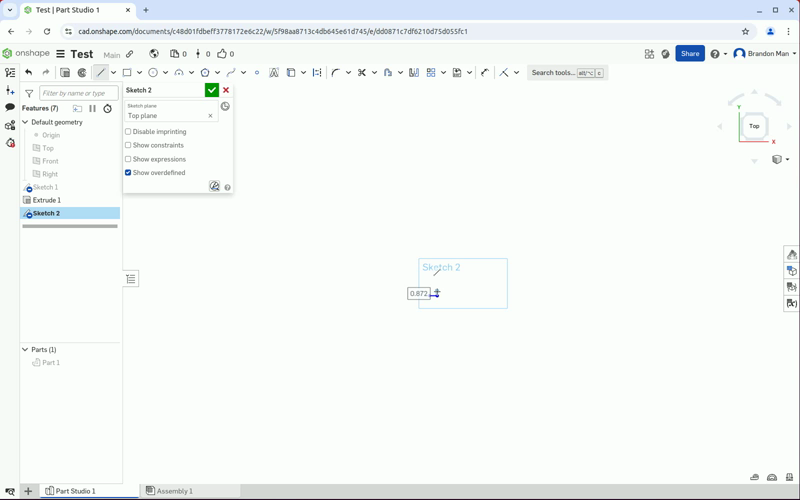
key_up(shift)
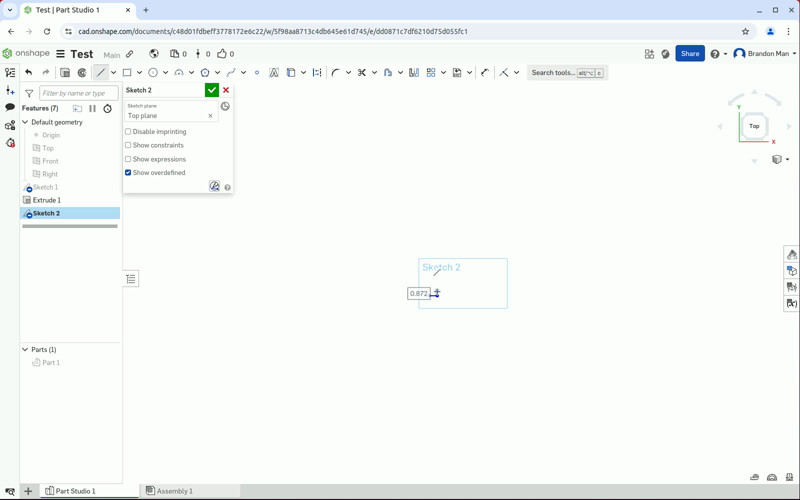
key_down(shift)
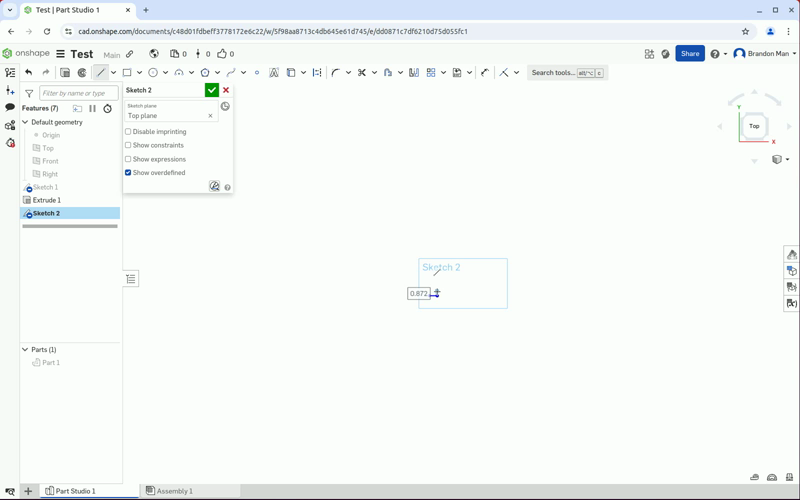
mouse_move(467, 291)
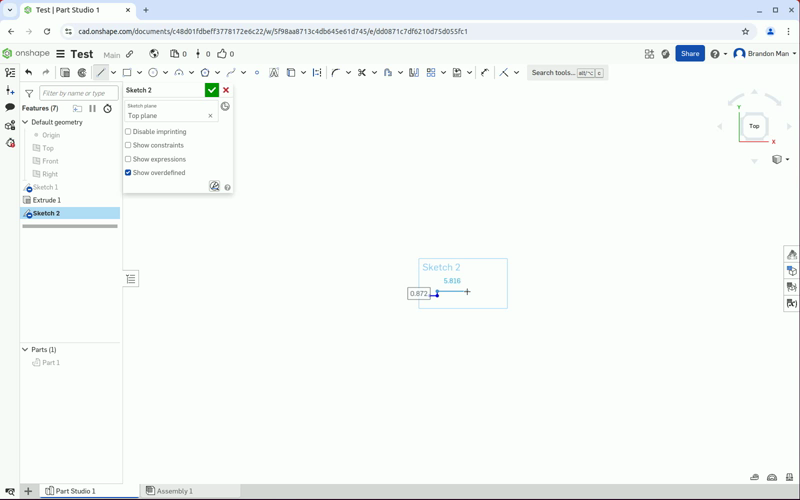
mouse_move(429, 291)
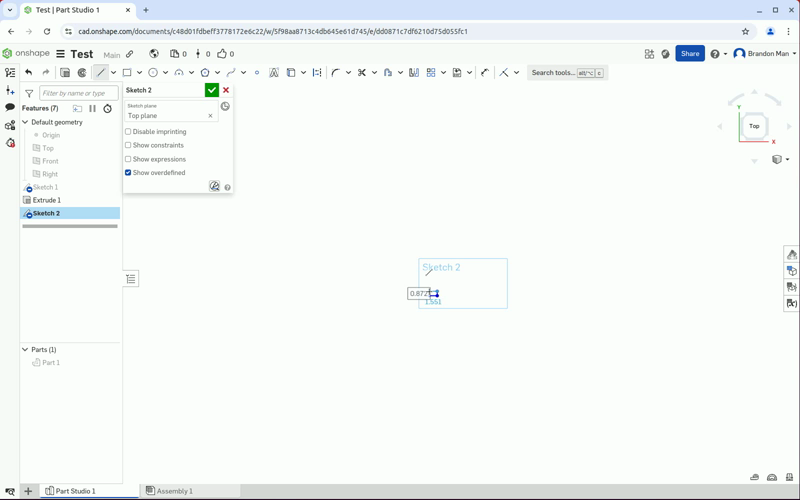
scroll(6)
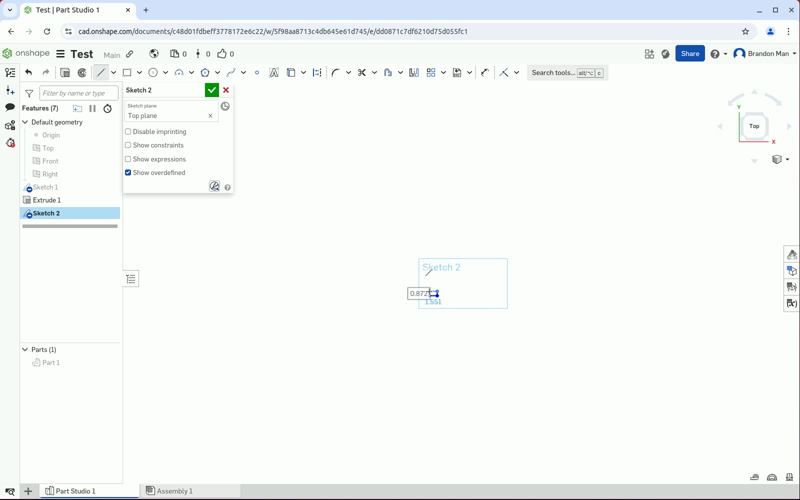
scroll(6)
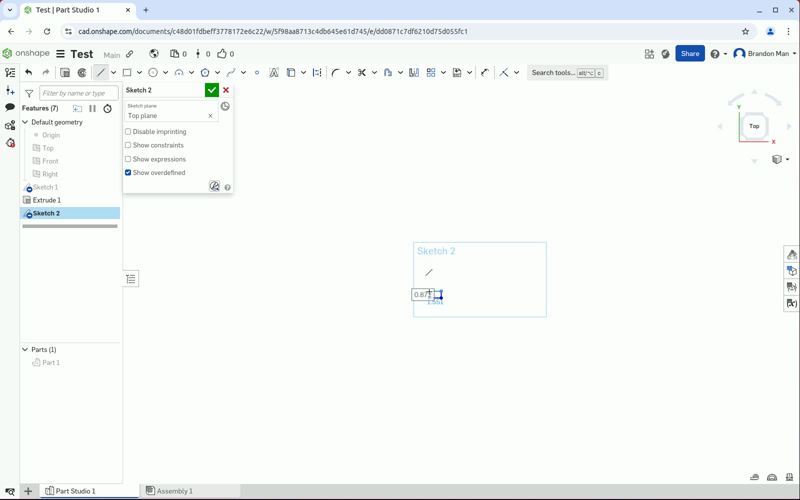
scroll(6)
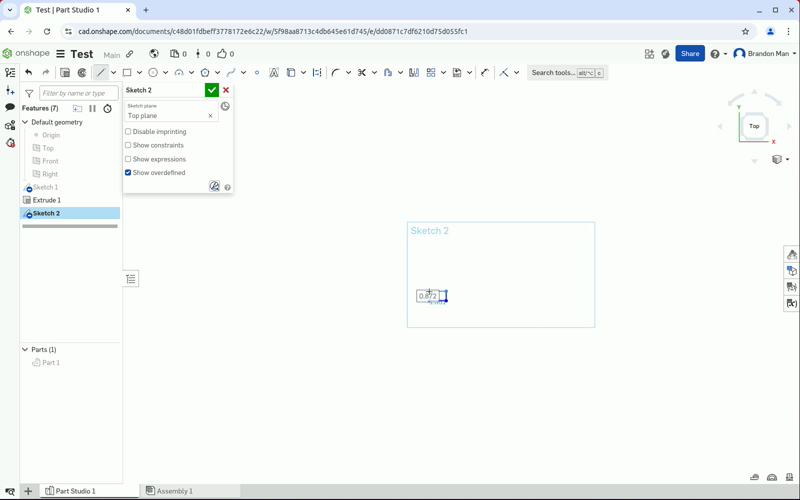
scroll(6)
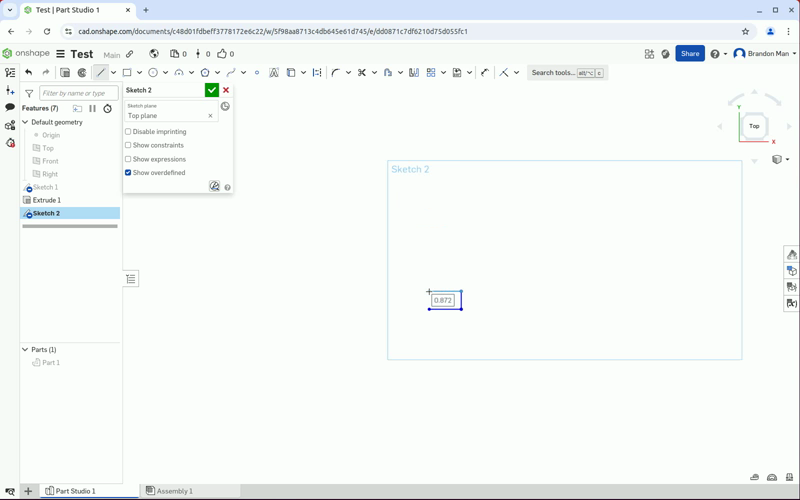
scroll(6)
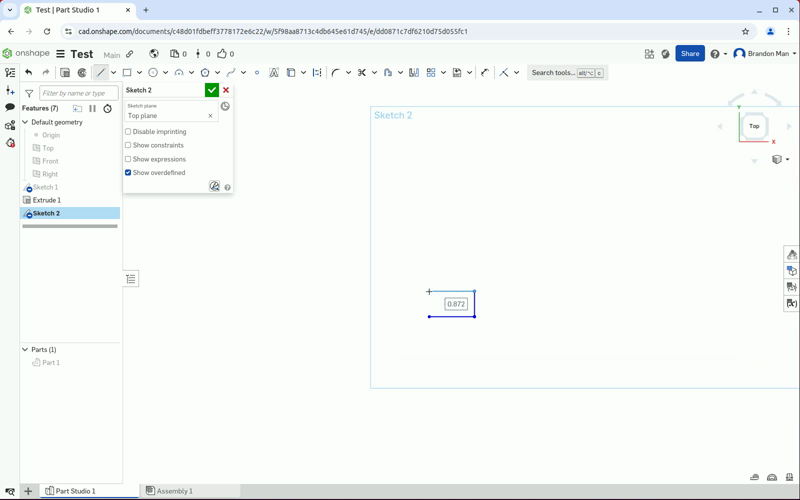
scroll(6)
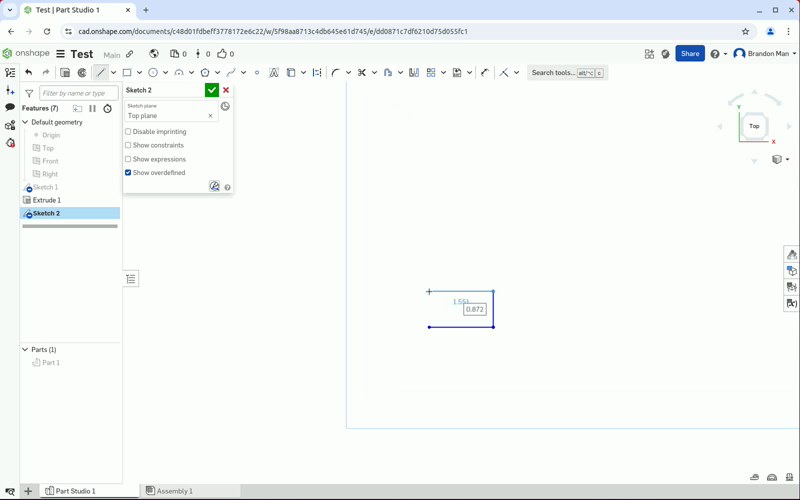
scroll(6)
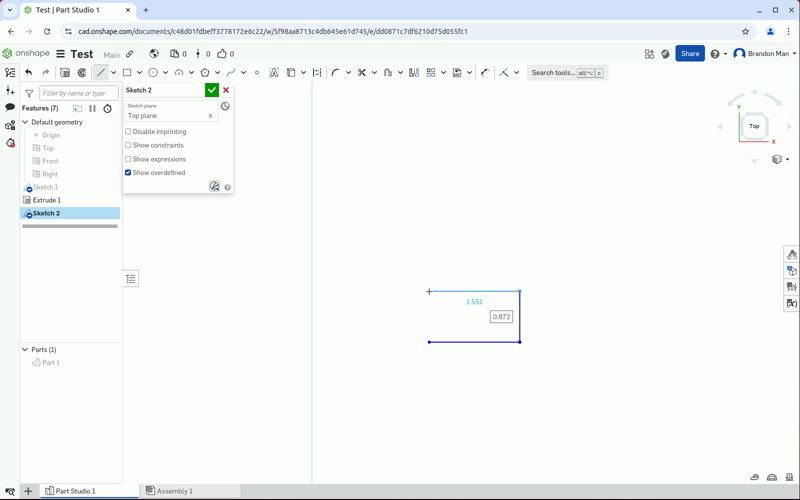
click(429, 291)
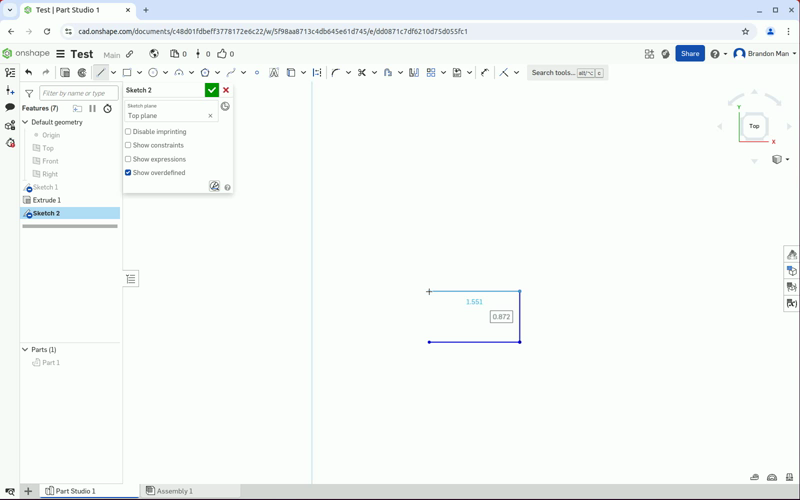
scroll(-6)
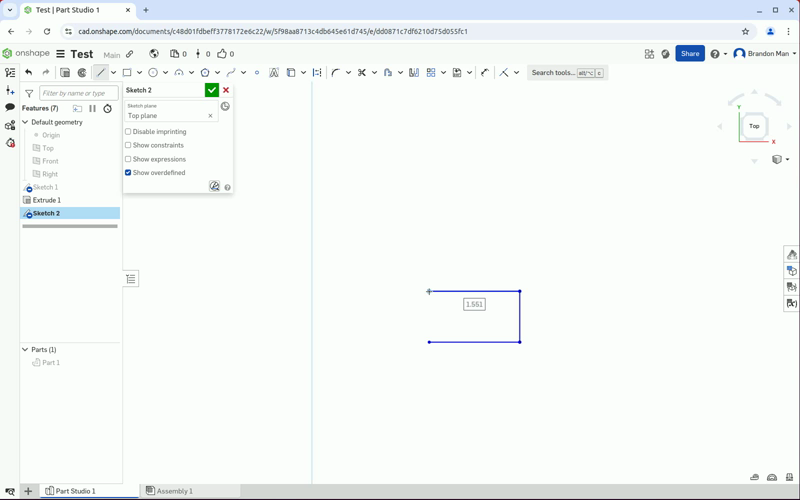
scroll(-6)
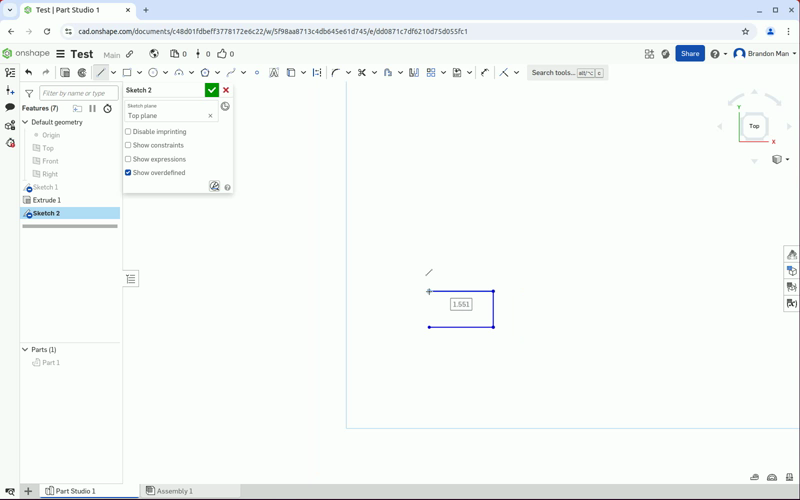
scroll(-6)
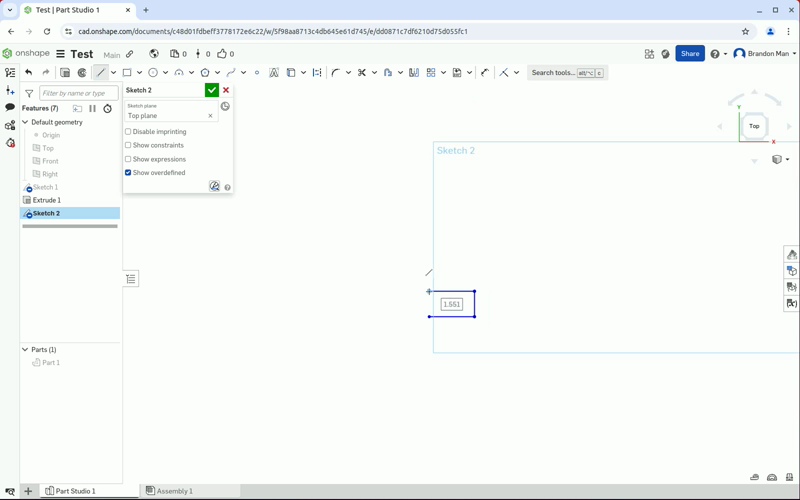
scroll(-6)
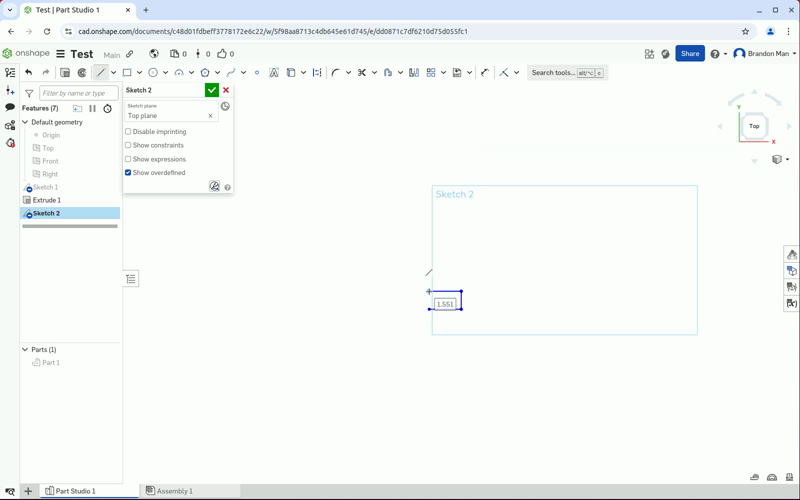
scroll(-6)
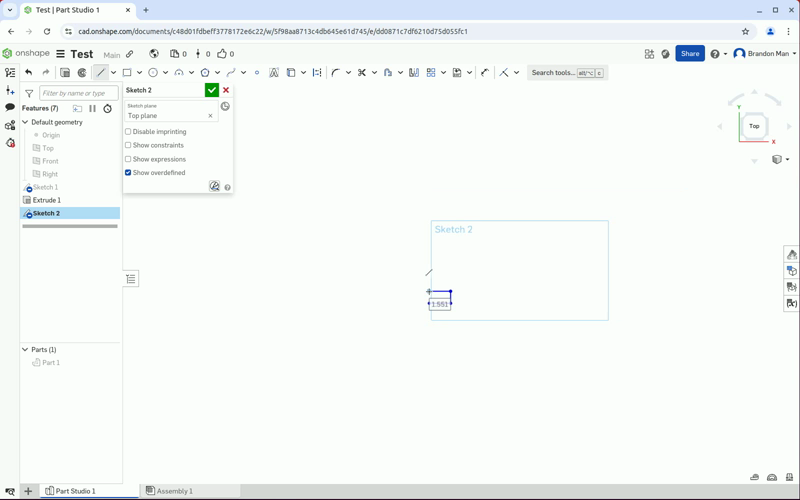
scroll(-6)
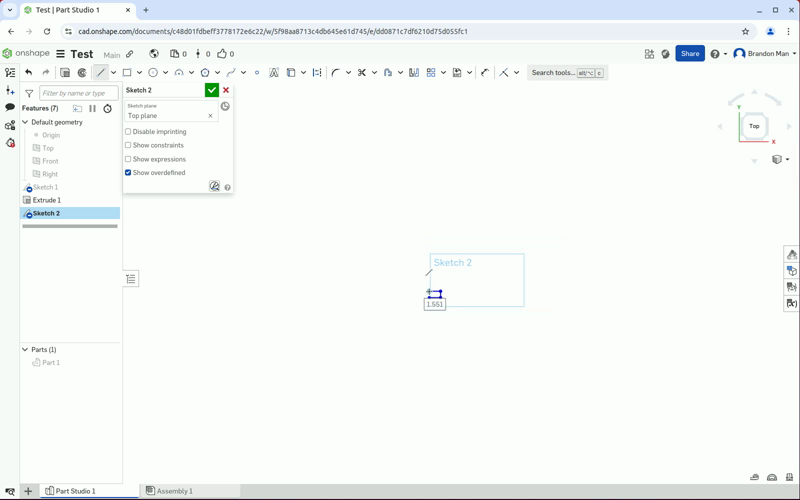
scroll(-6)
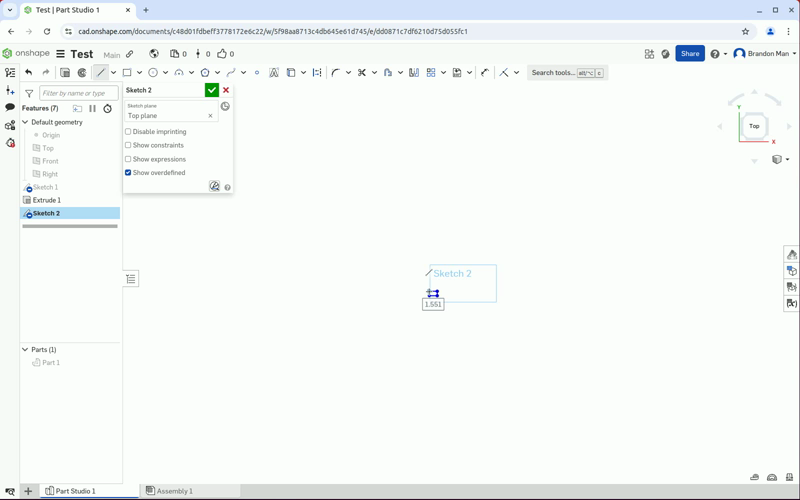
key_up(shift)
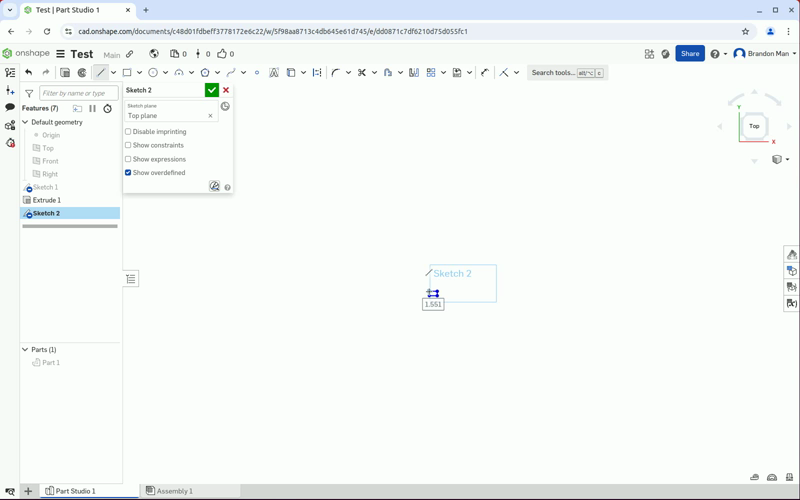
mouse_move(459, 291)
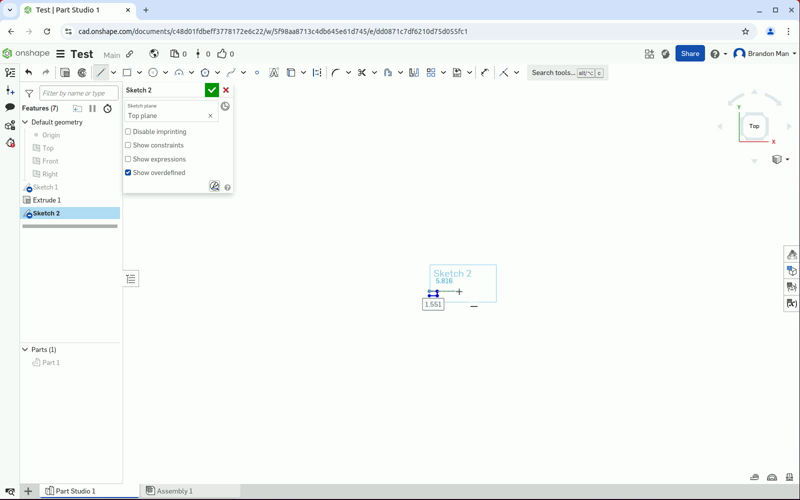
key_down(shift)
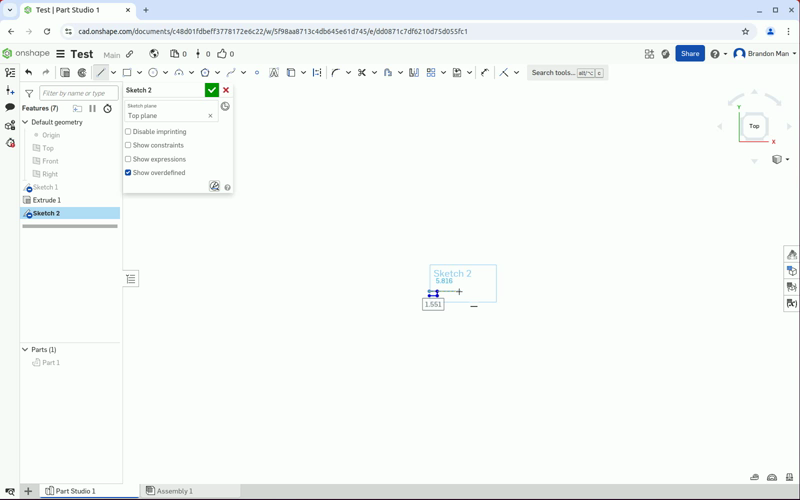
mouse_move(429, 295)
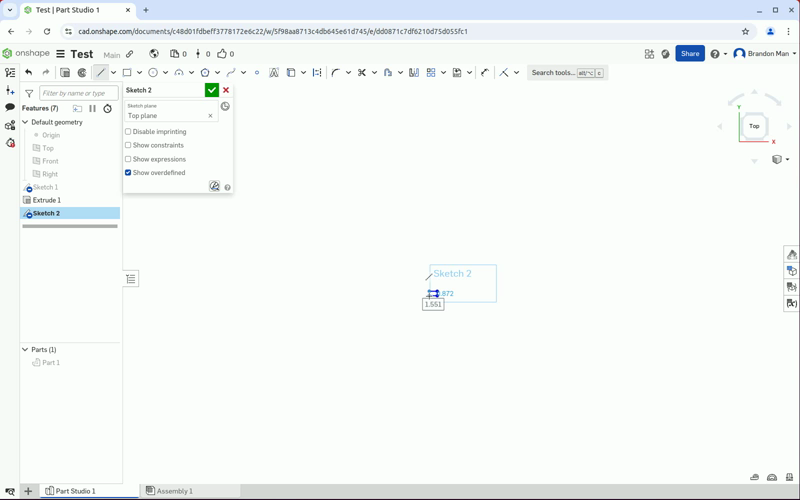
scroll(6)
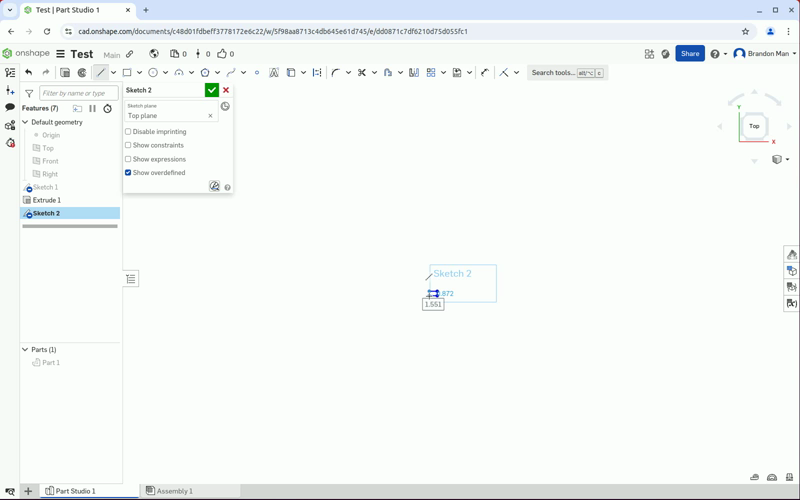
scroll(6)
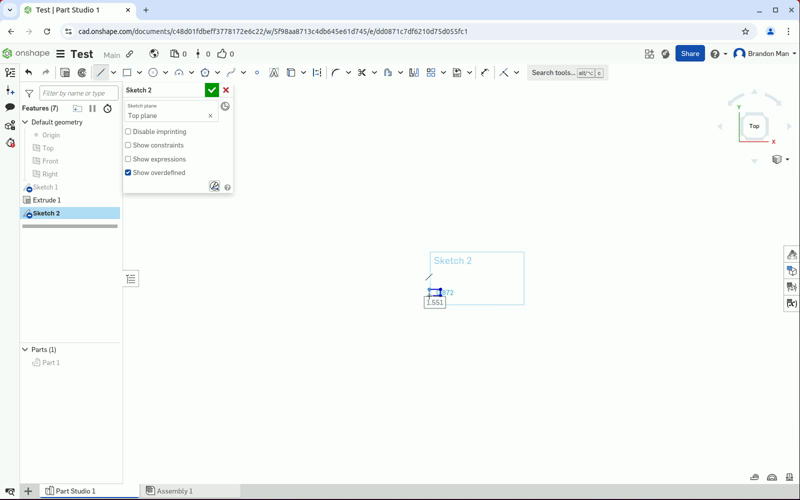
scroll(6)
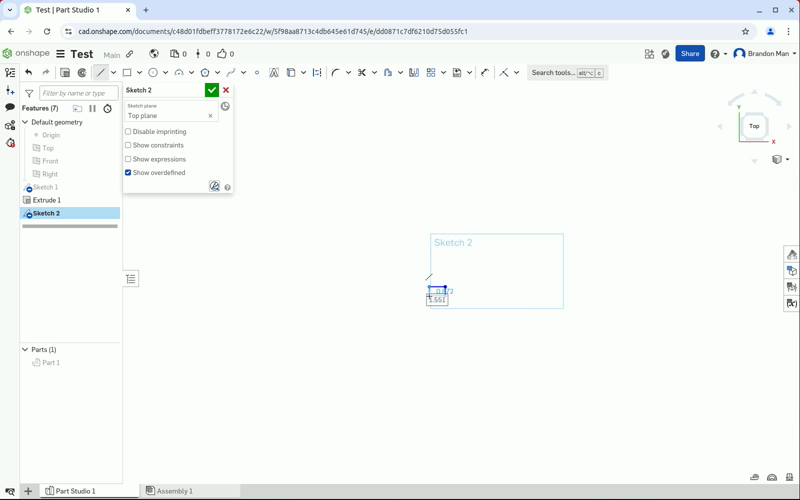
scroll(6)
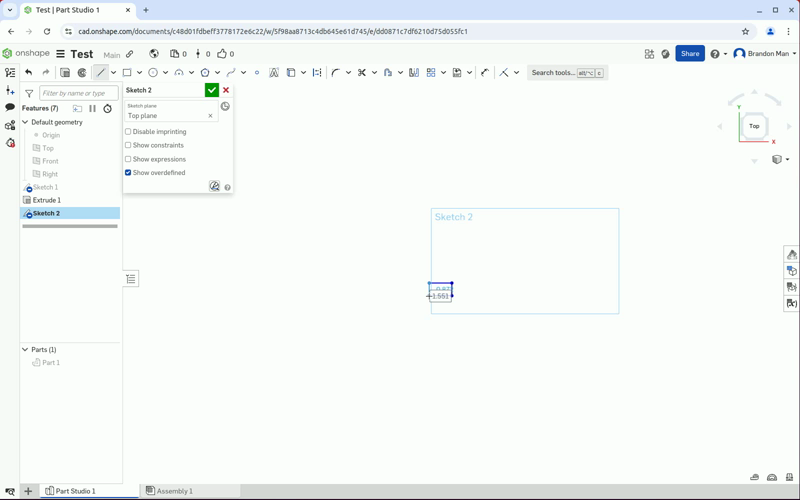
scroll(6)
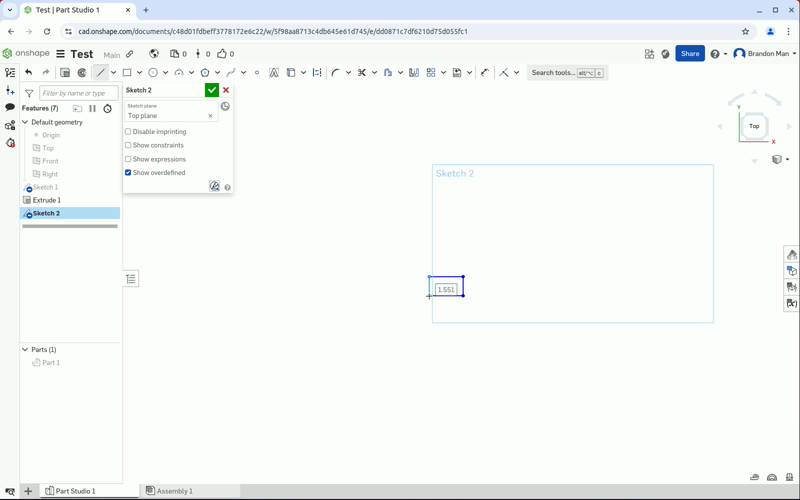
scroll(6)
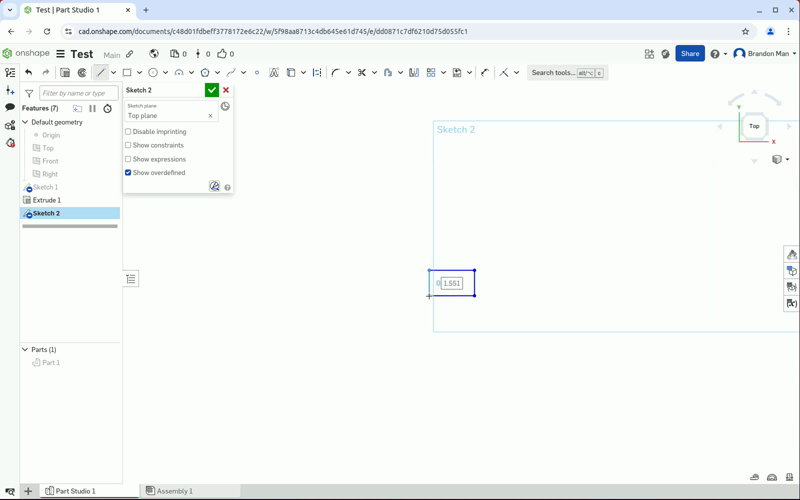
scroll(6)
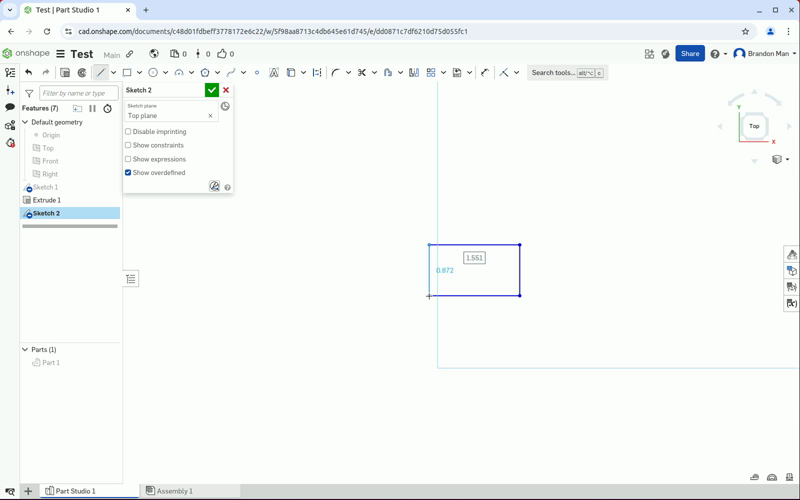
key_up(shift)
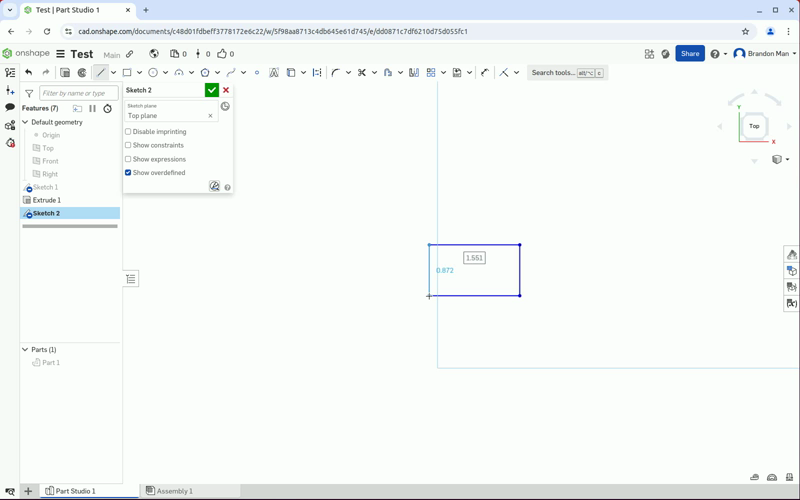
click(429, 295)
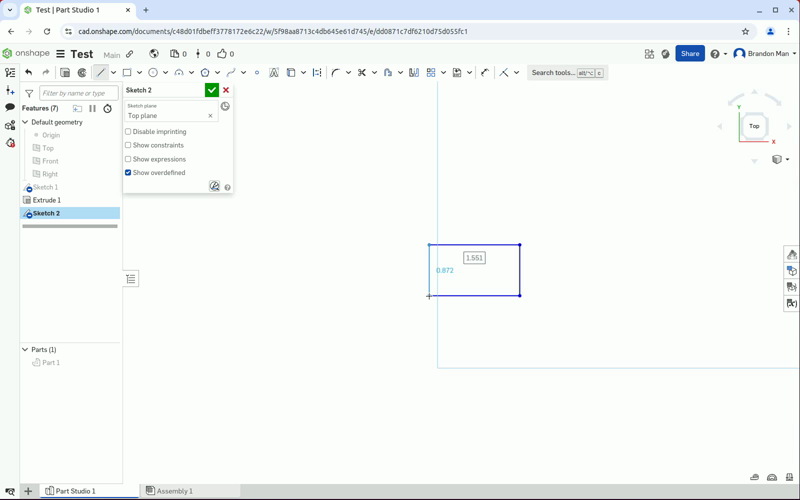
scroll(-6)
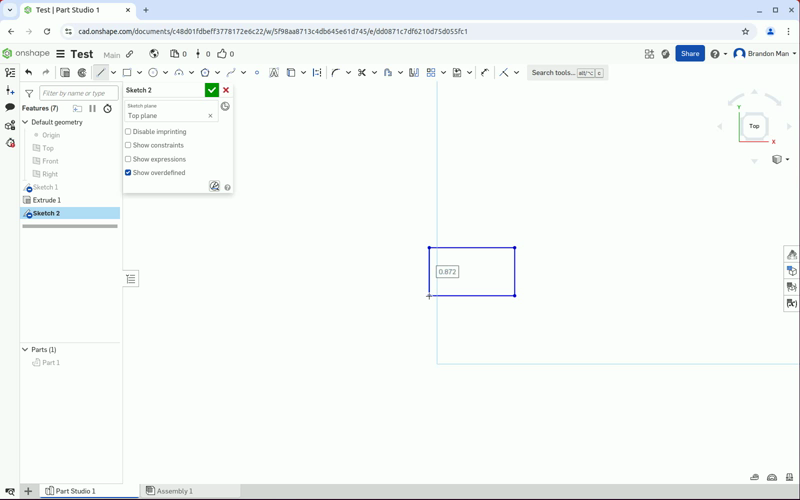
scroll(-6)
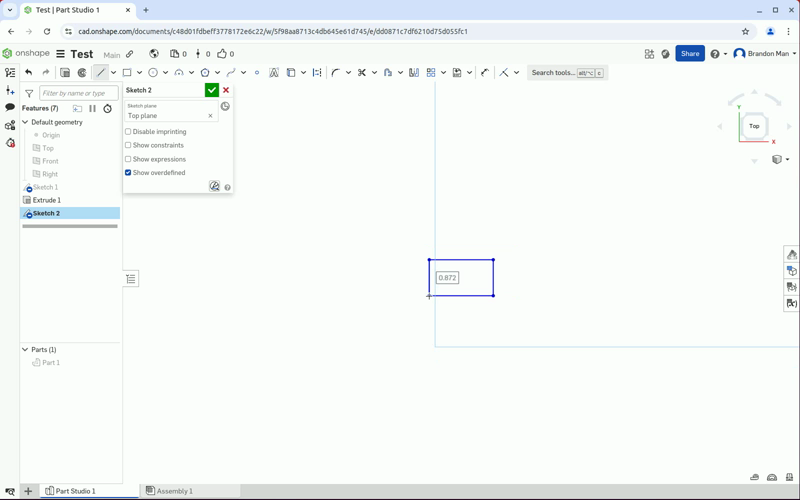
scroll(-6)
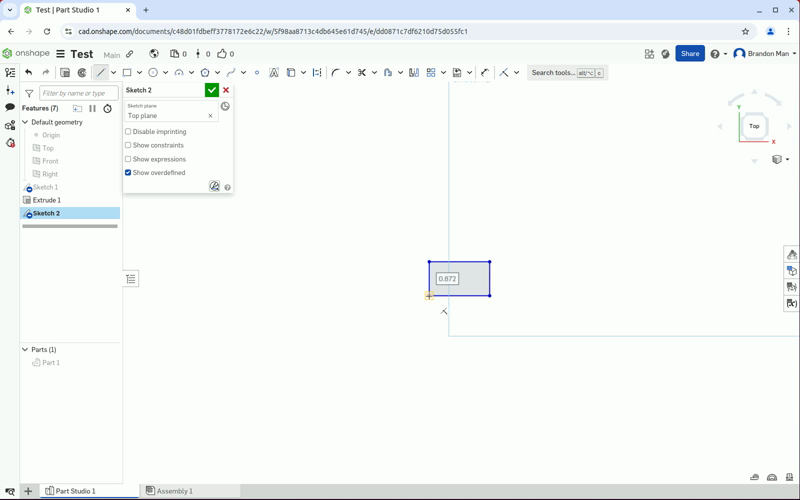
scroll(-6)
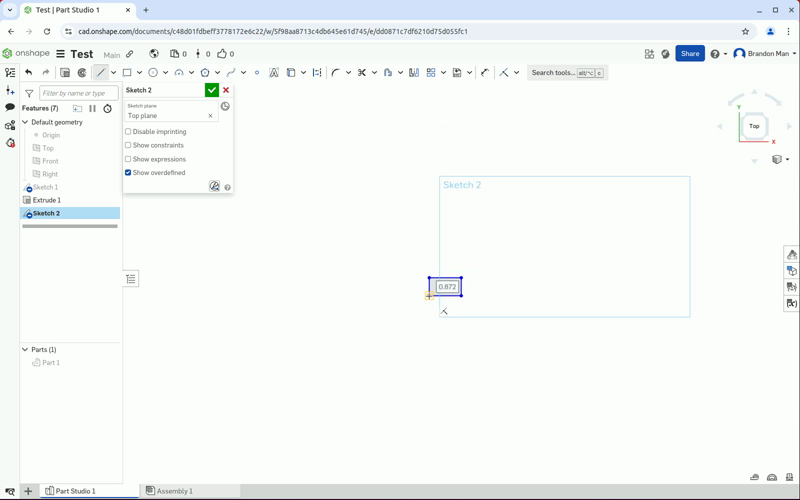
scroll(-6)
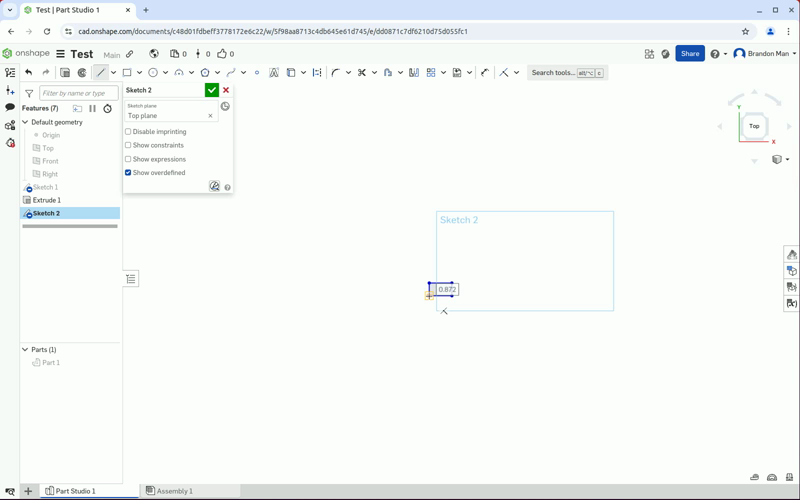
scroll(-6)
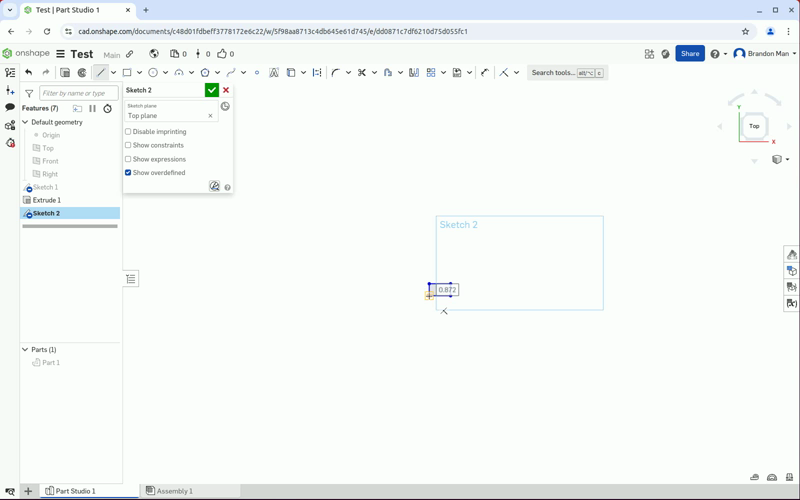
scroll(-6)
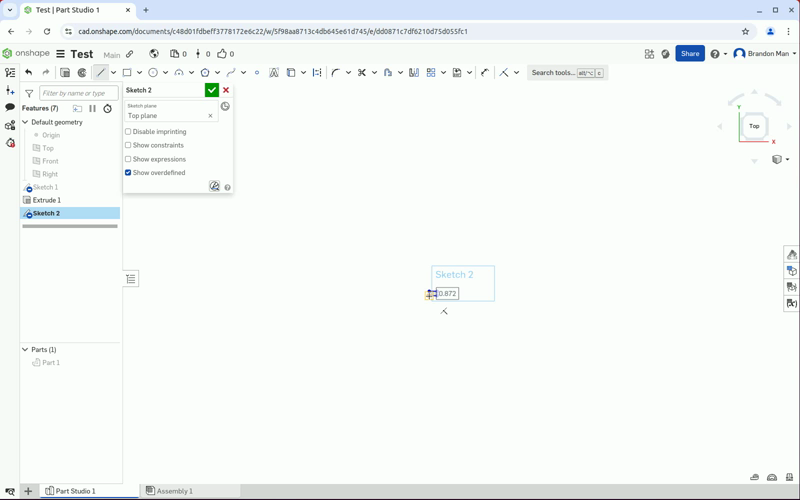
key(esc)
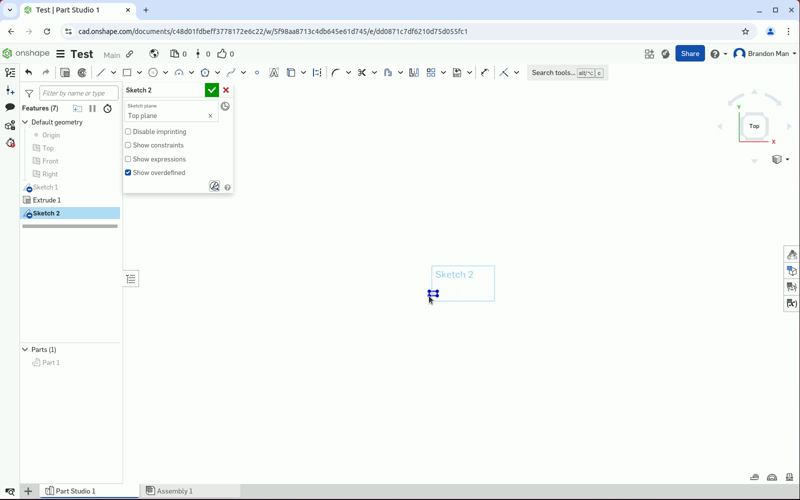
mouse_move(432, 293)
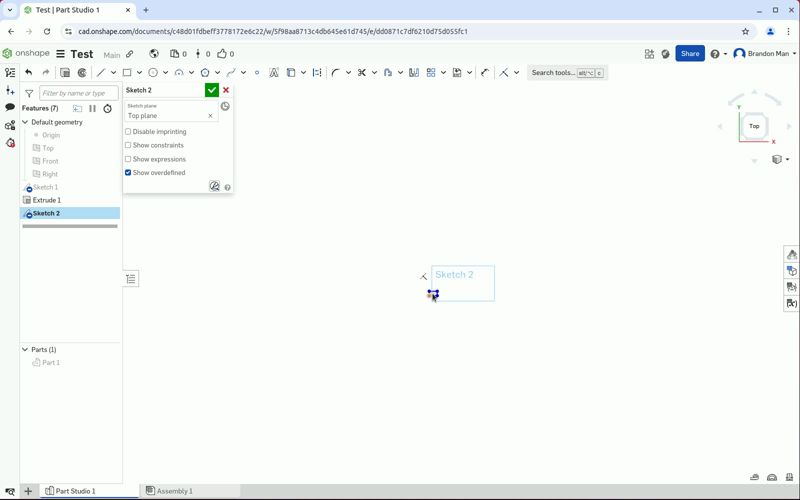
scroll(6)
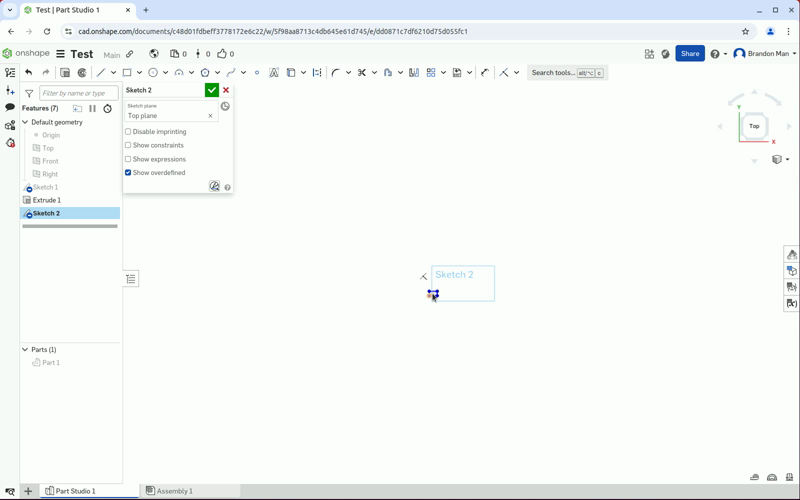
scroll(6)
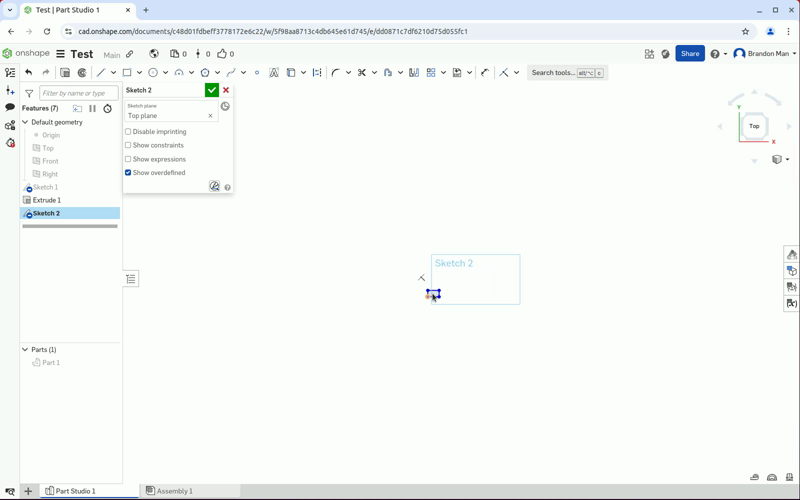
scroll(6)
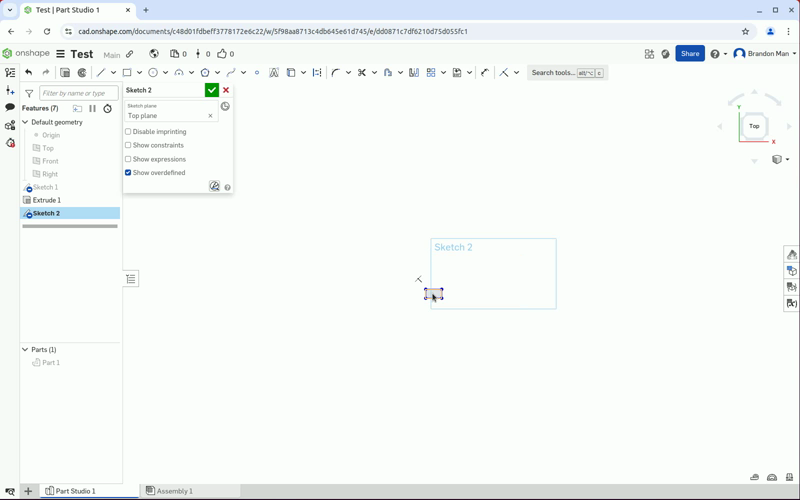
scroll(6)
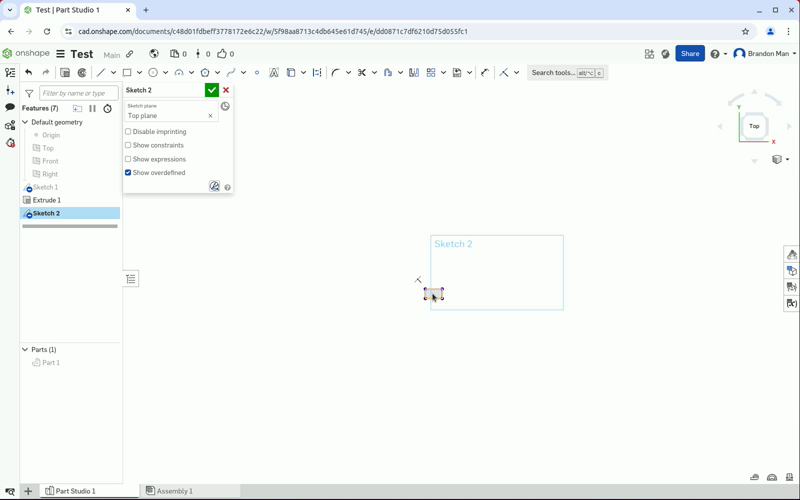
scroll(6)
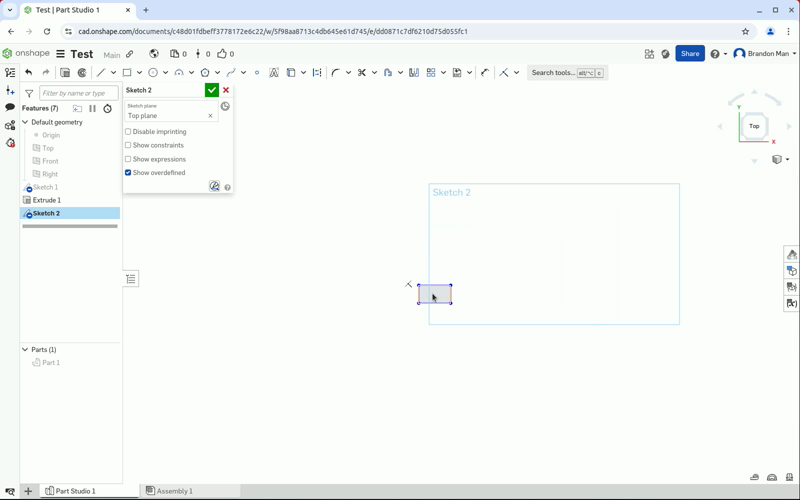
scroll(6)
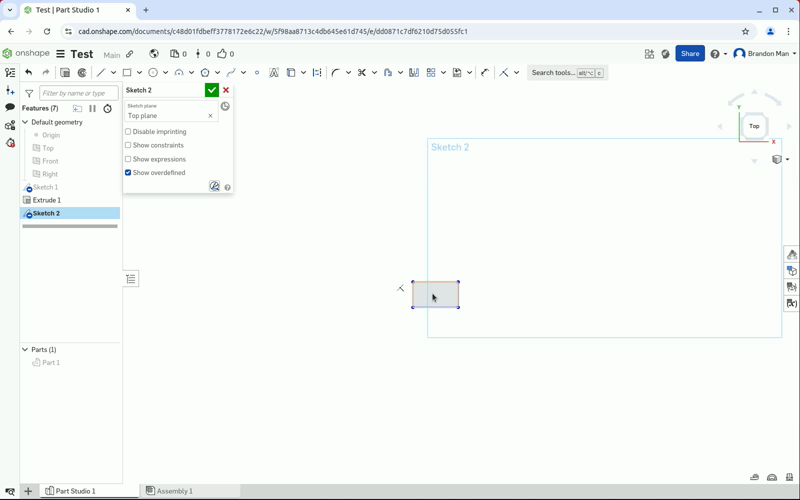
scroll(6)
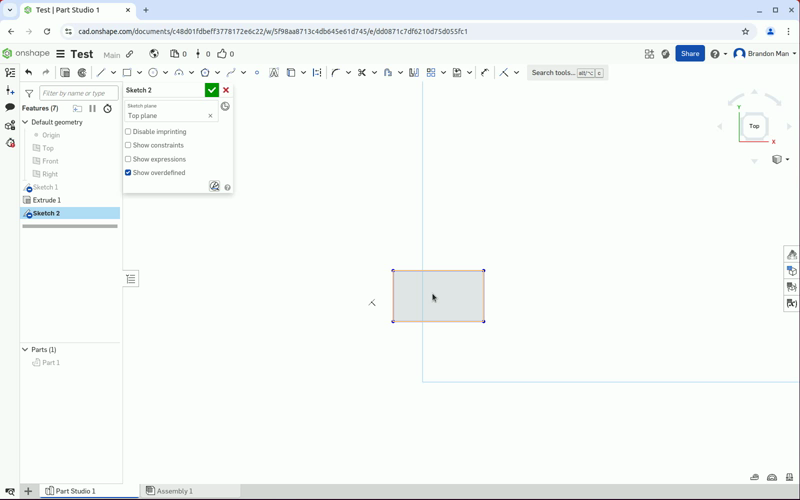
click(432, 293)
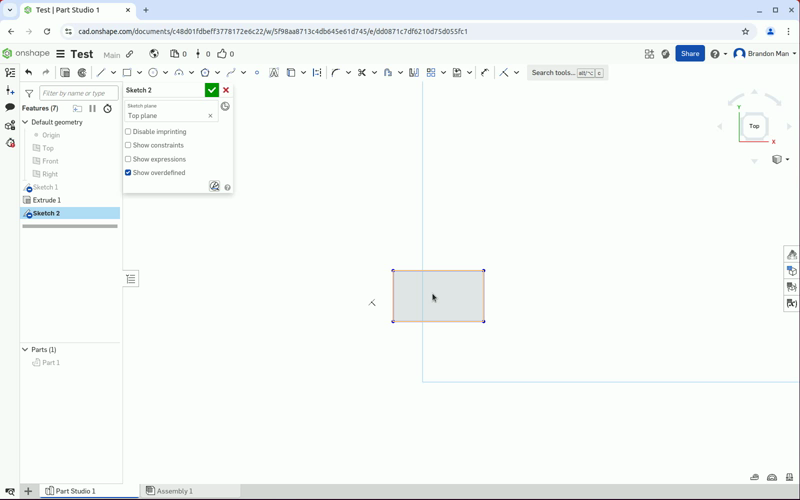
scroll(-6)
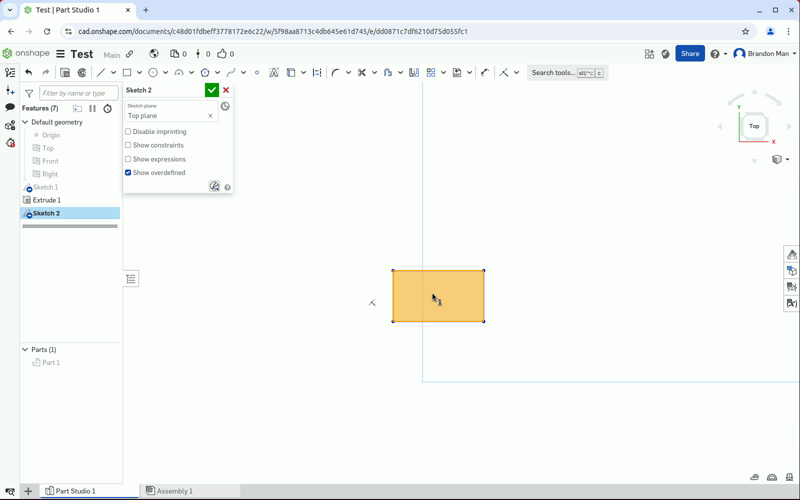
scroll(-6)
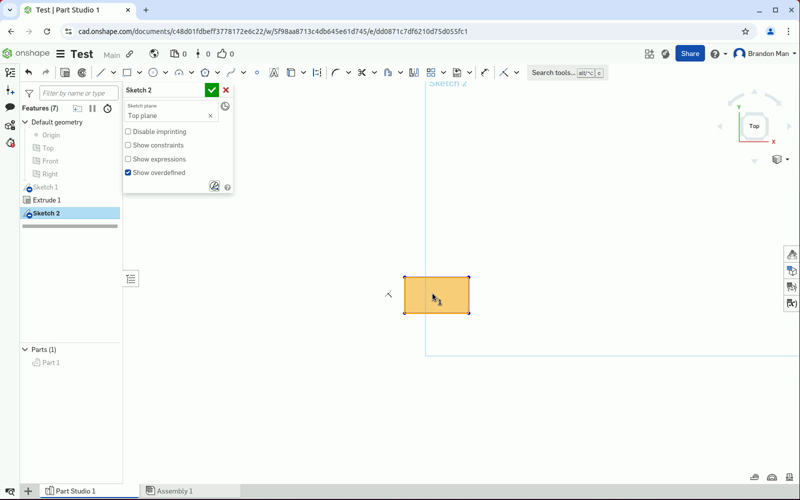
scroll(-6)
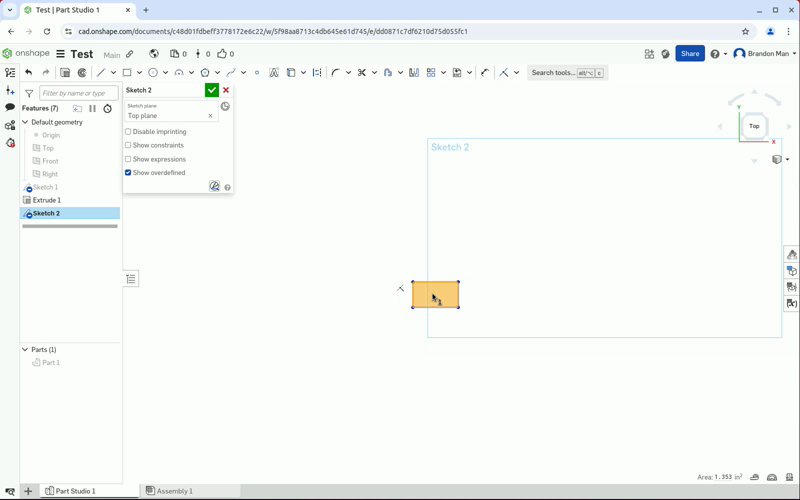
scroll(-6)
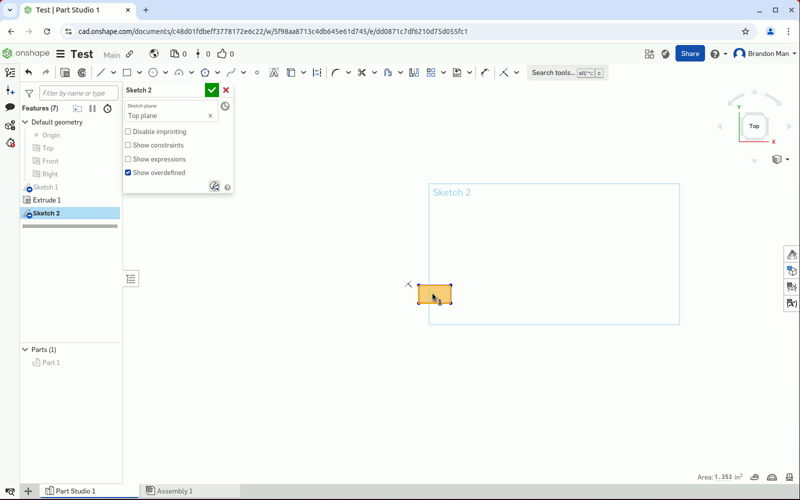
scroll(-6)
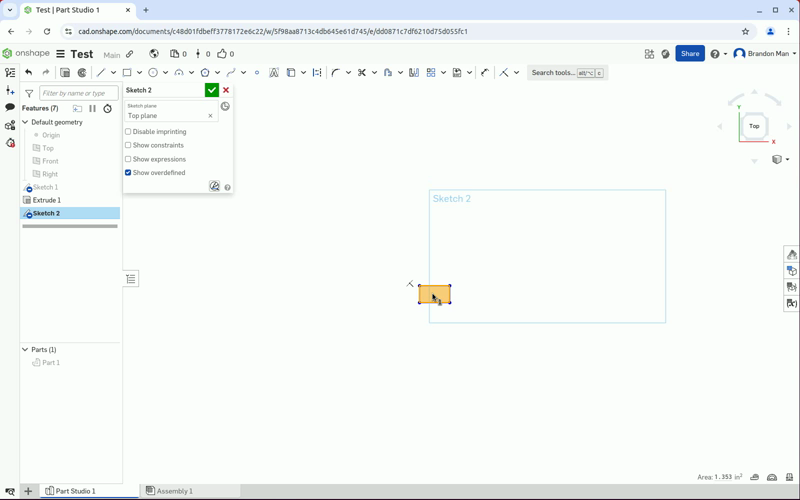
scroll(-6)
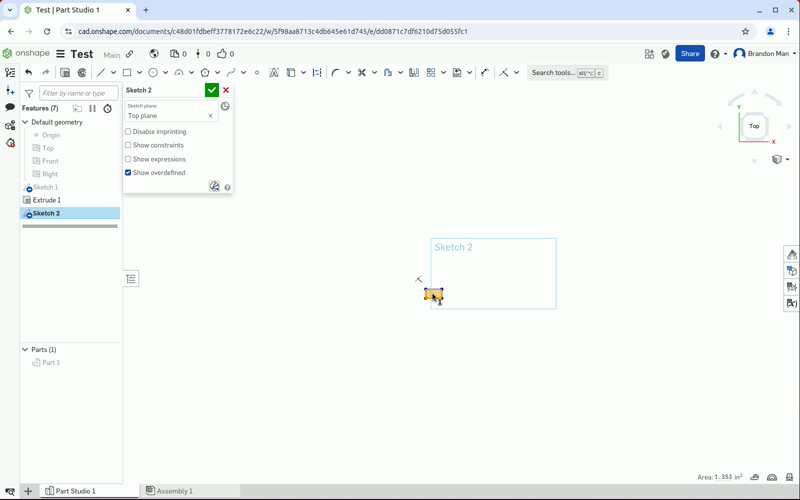
scroll(-6)
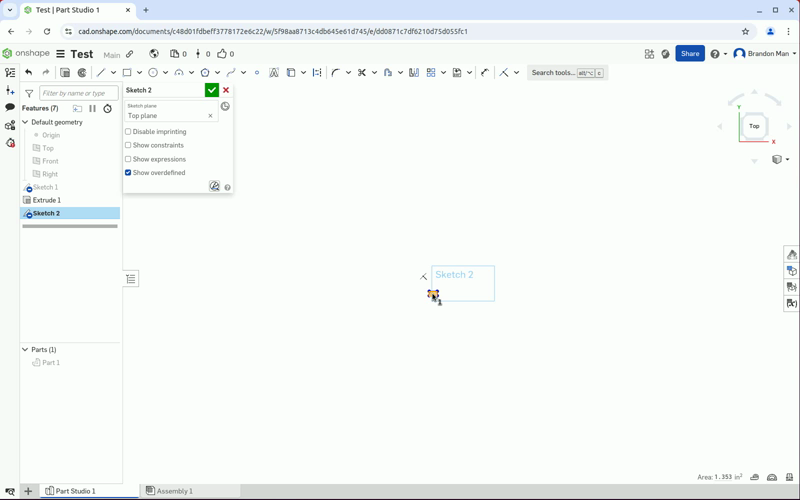
mouse_move(73, 352)
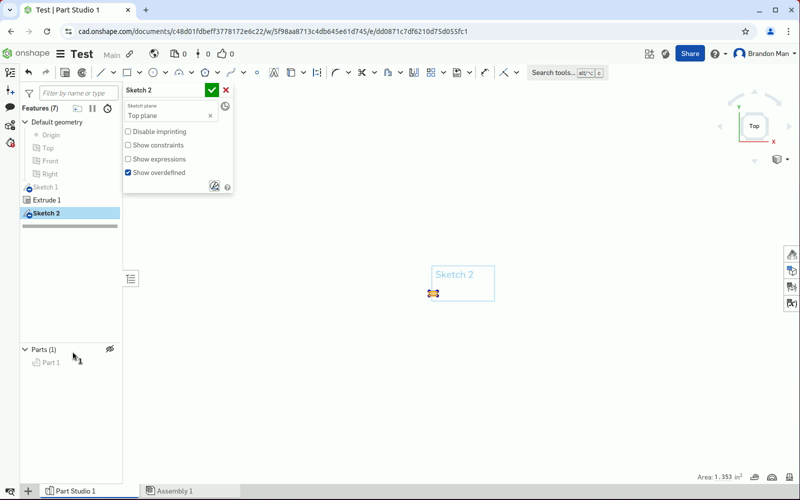
key(shift+y)
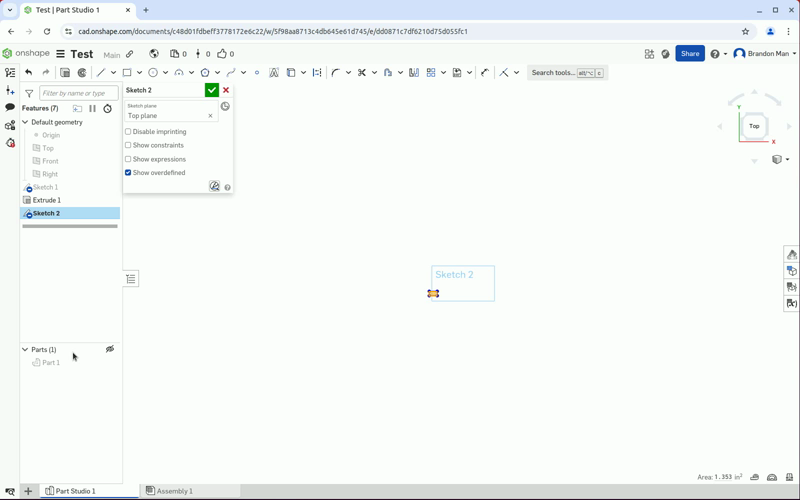
key(shift+e)
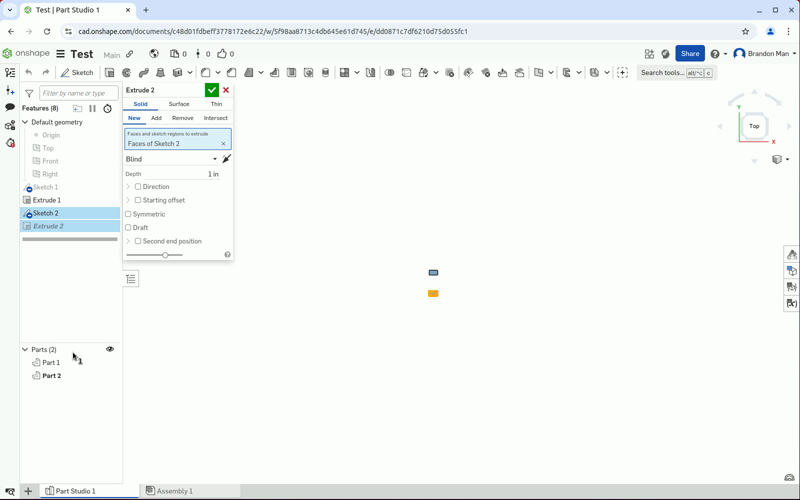
mouse_move(143, 106)
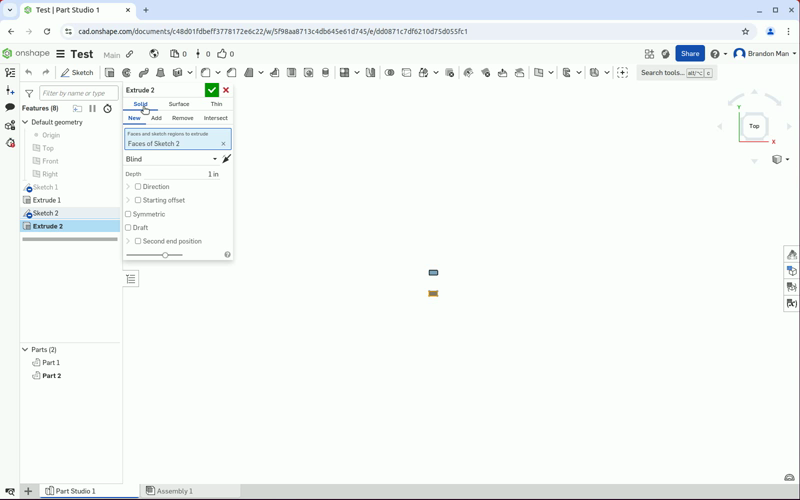
click(143, 106)
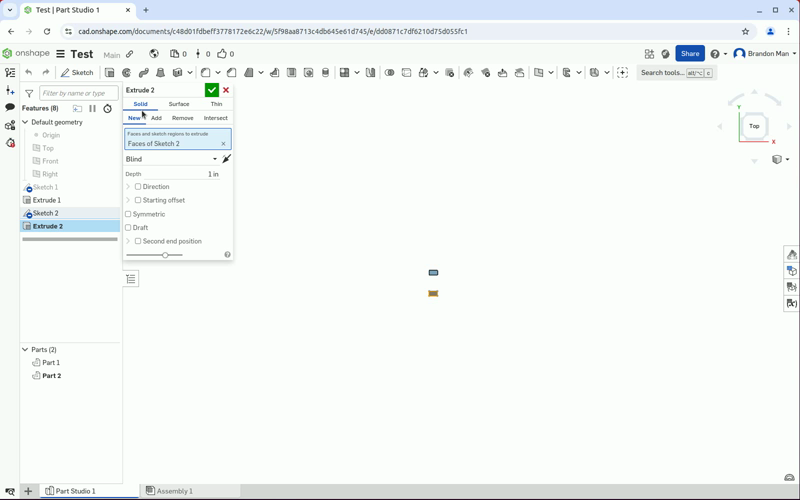
mouse_move(137, 120)
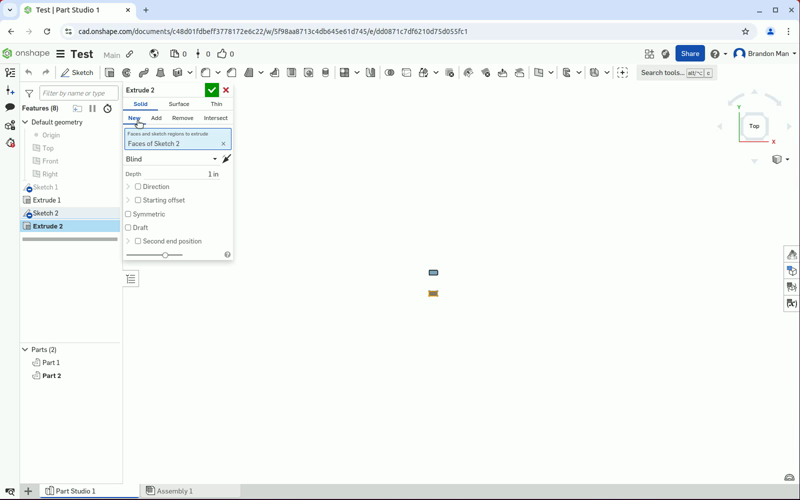
click(137, 120)
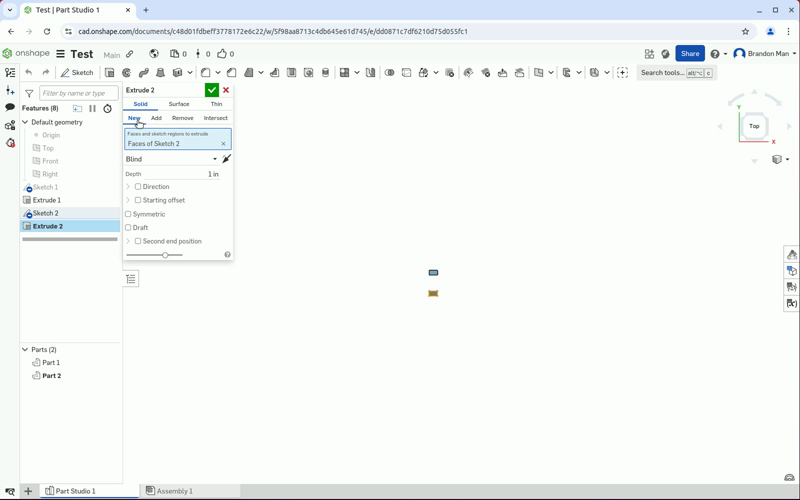
key(tab, 4)
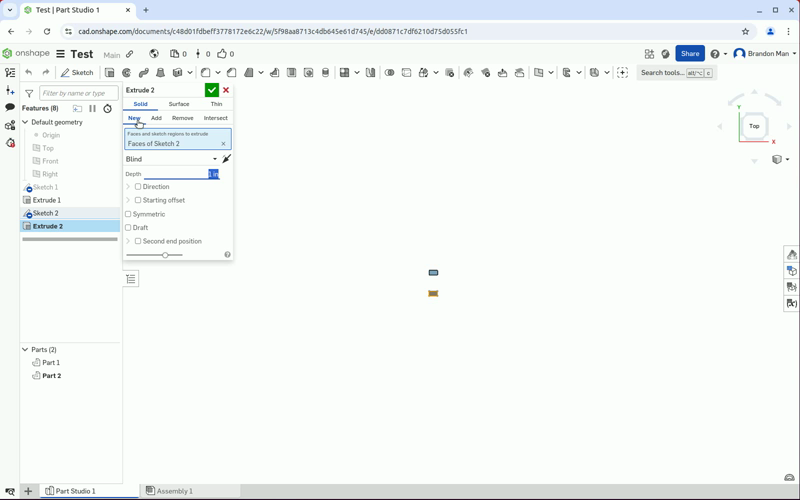
text(0.722)
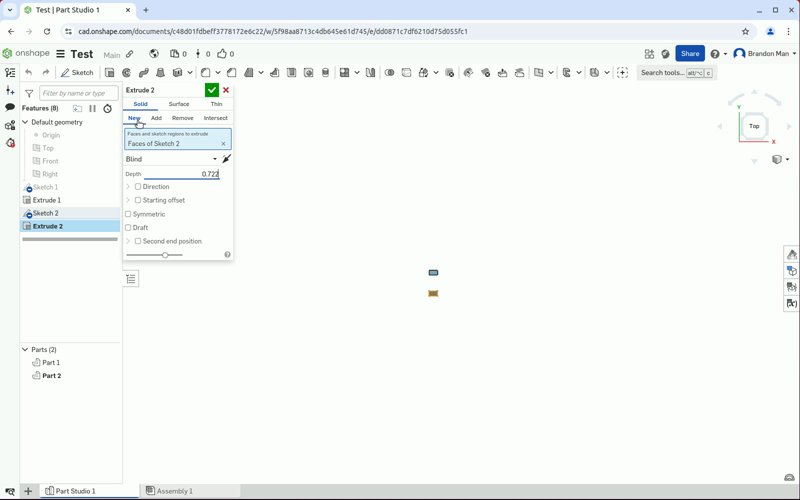
key(enter)
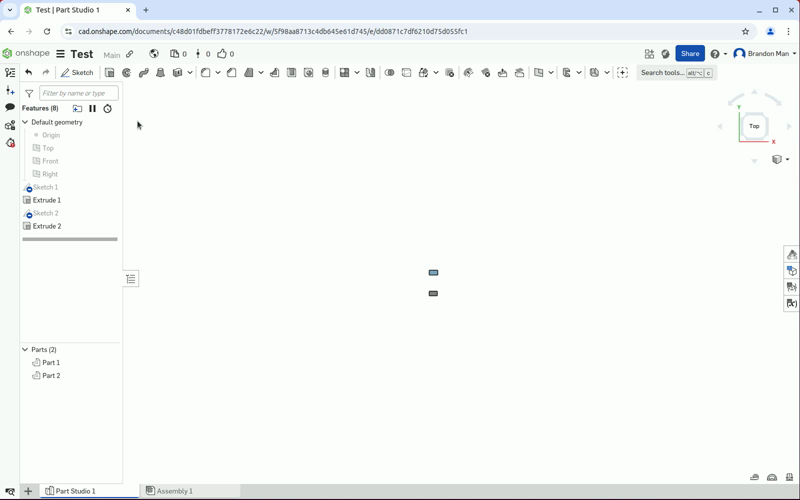
key(shift+h)
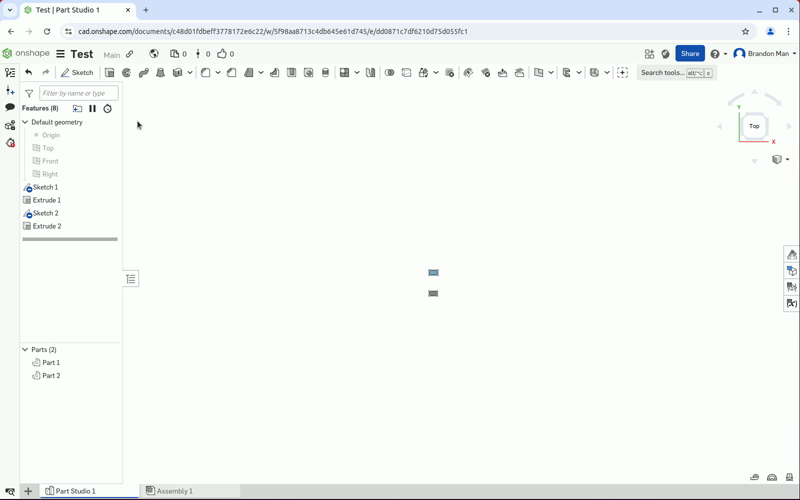
key(shift+h)
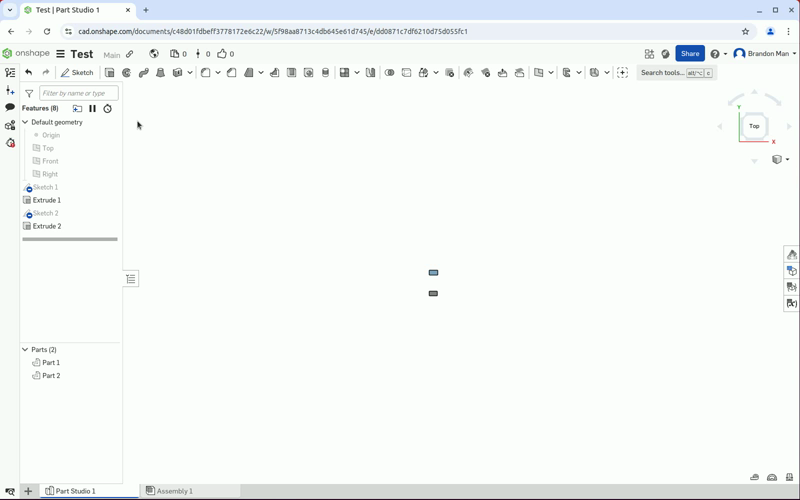
mouse_move(73, 189)
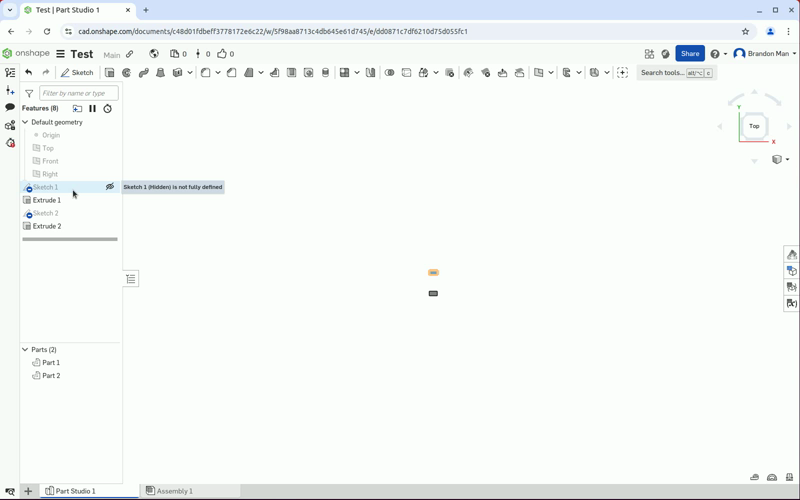
click(73, 189)
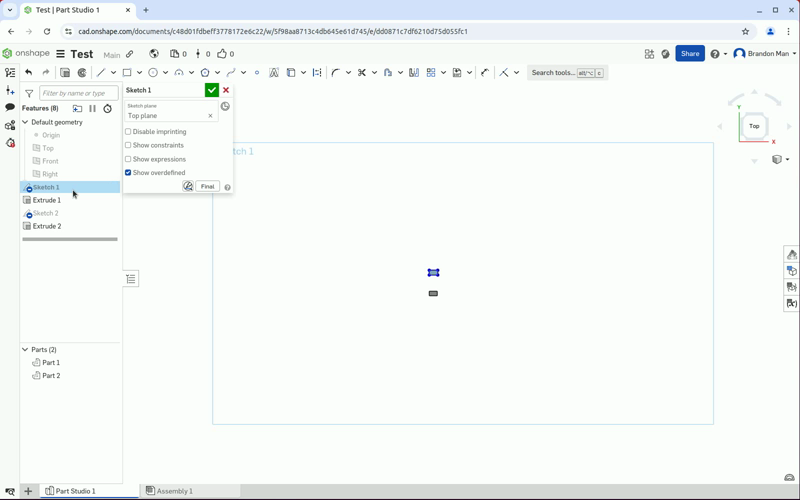
mouse_move(229, 92)
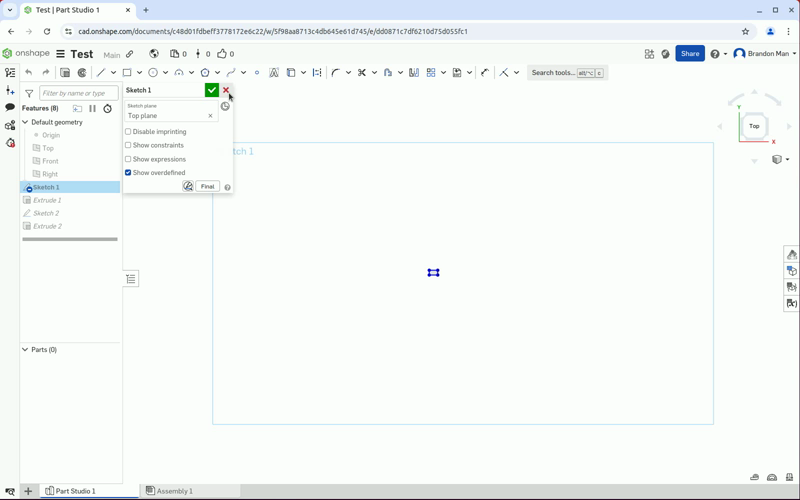
click(229, 92)
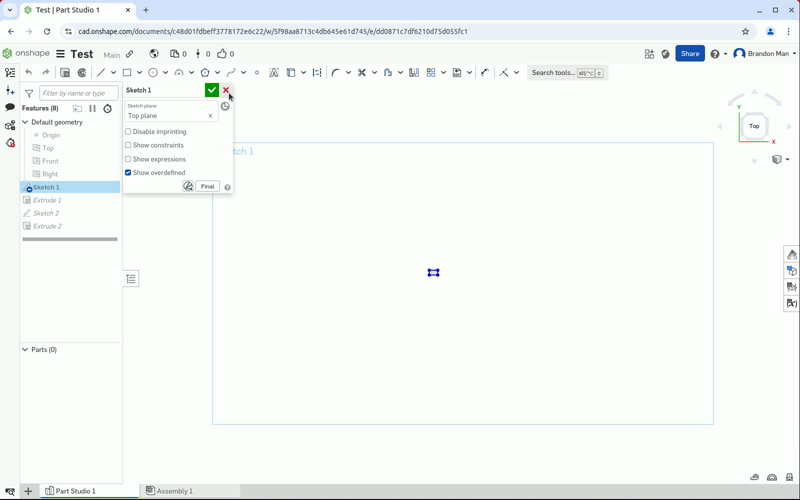
key(shift+s)
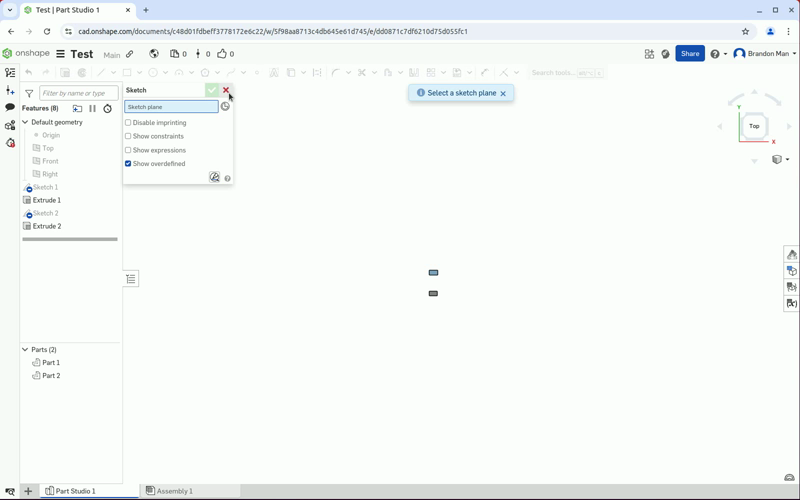
mouse_move(73, 150)
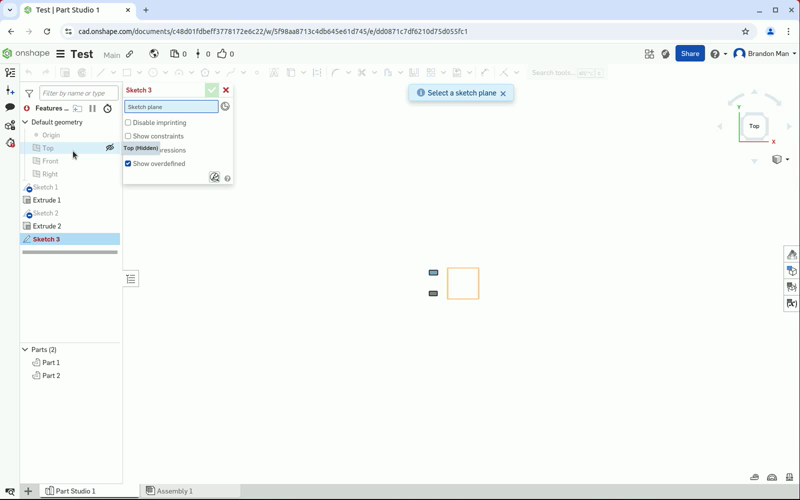
click(73, 150)
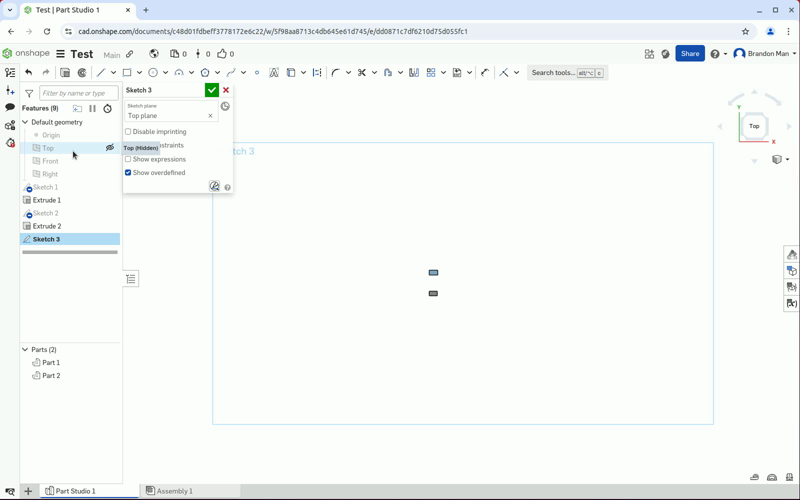
mouse_move(73, 352)
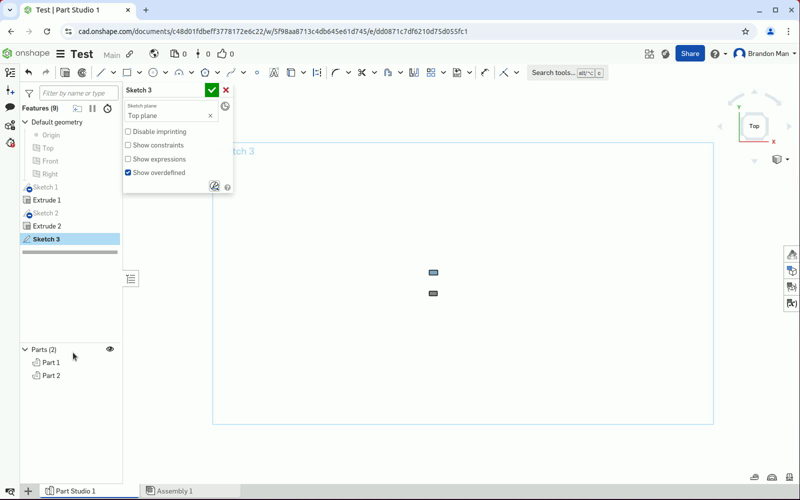
key(y)
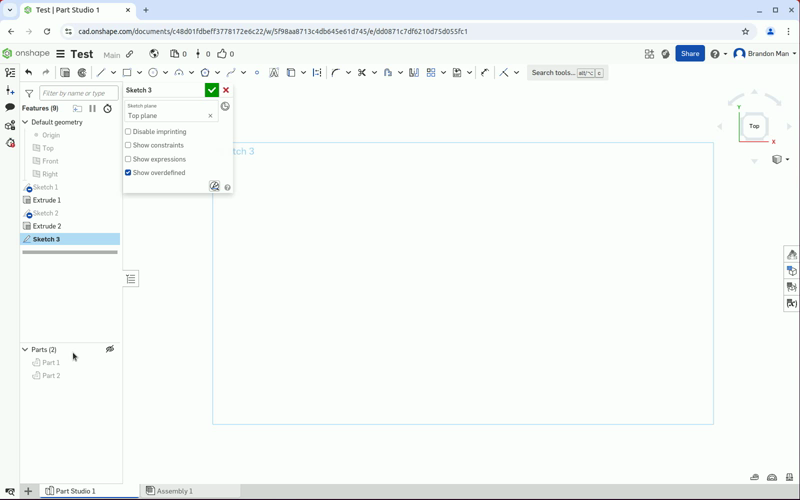
key(l)
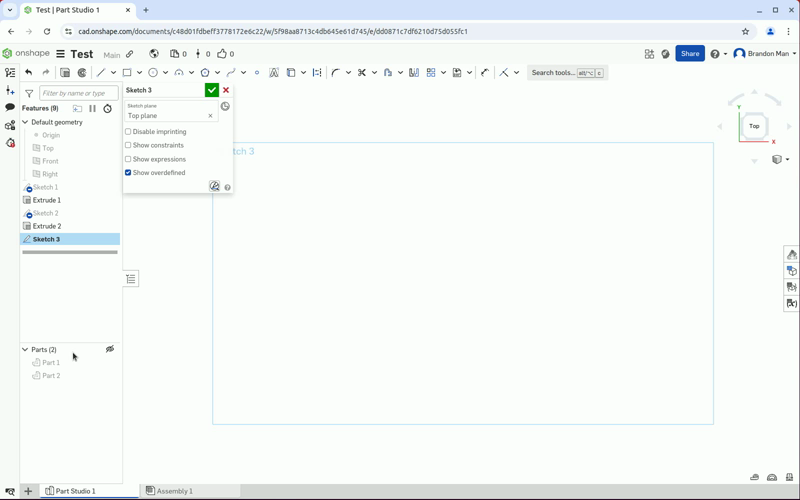
key_down(shift)
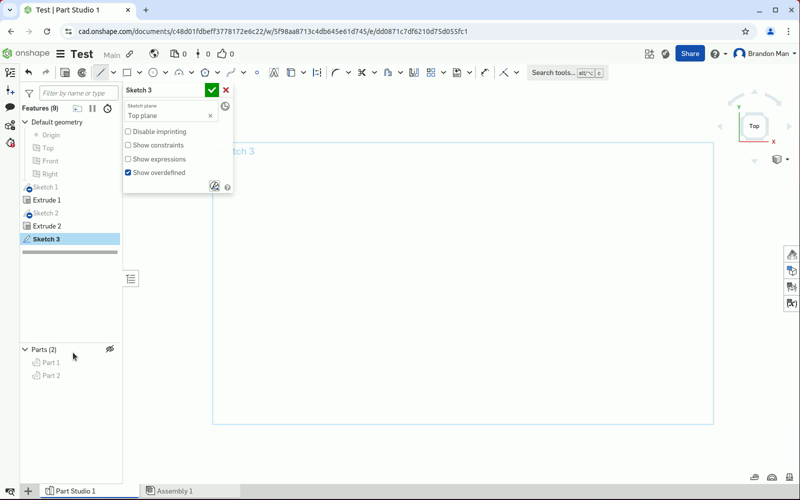
mouse_move(429, 286)
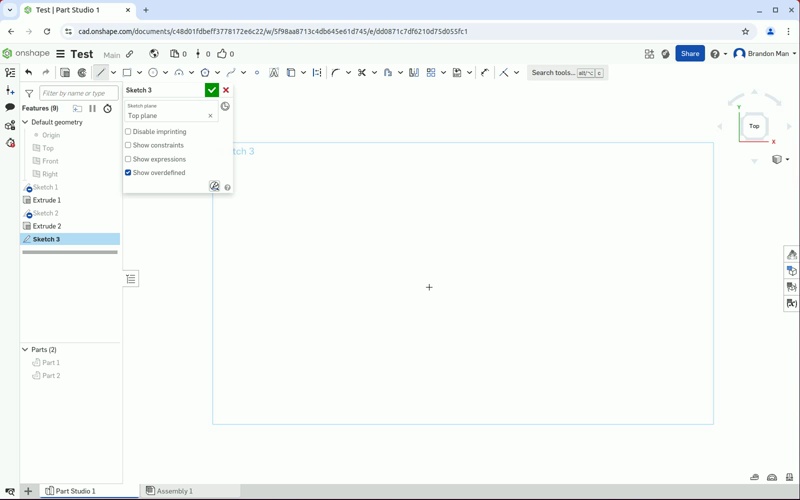
click(429, 286)
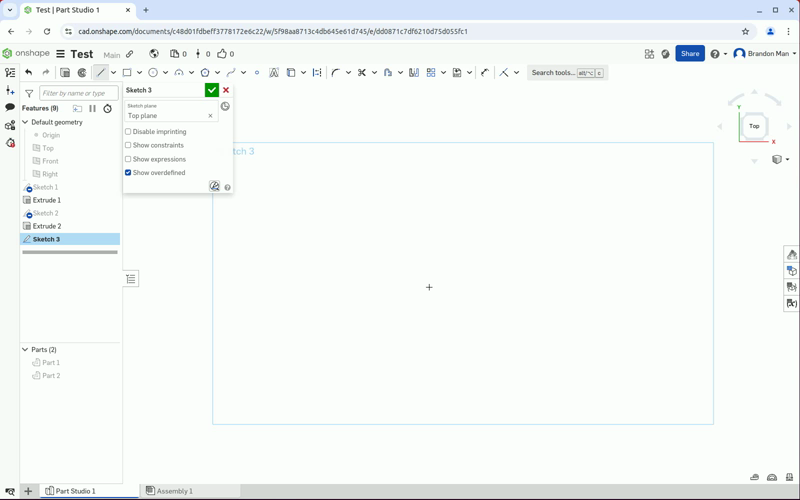
key_up(shift)
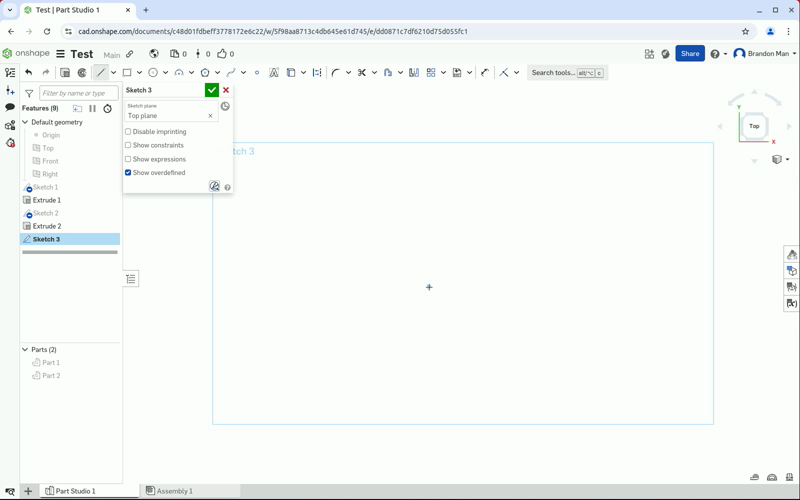
key_down(shift)
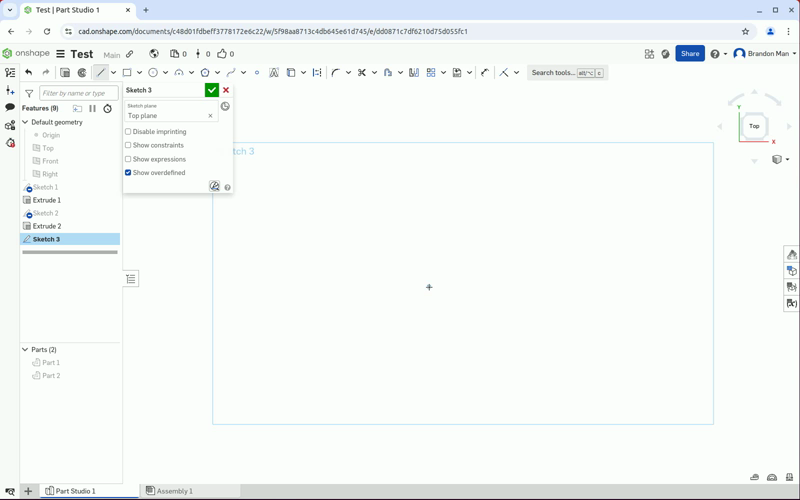
mouse_move(459, 286)
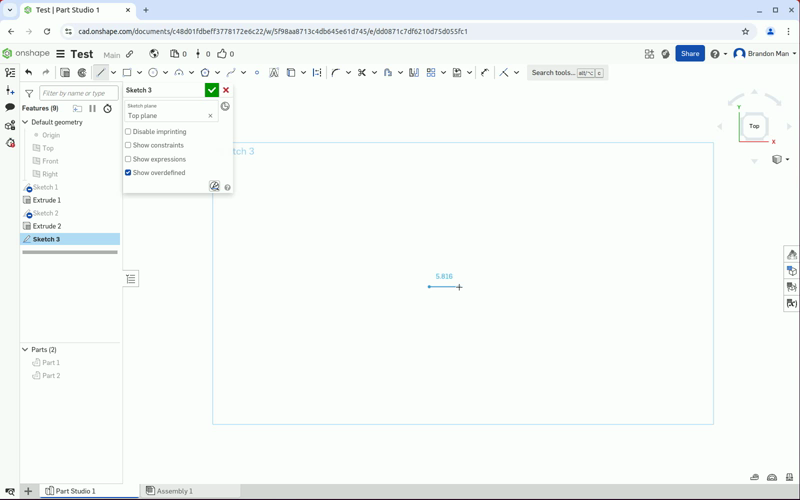
mouse_move(437, 286)
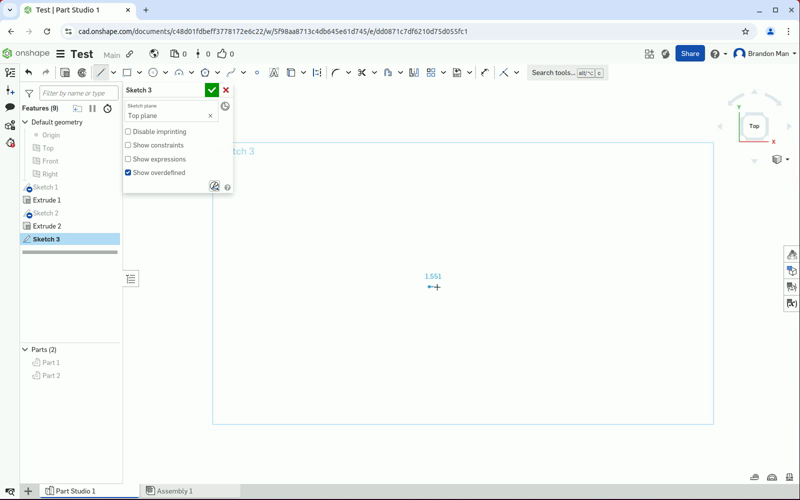
click(437, 286)
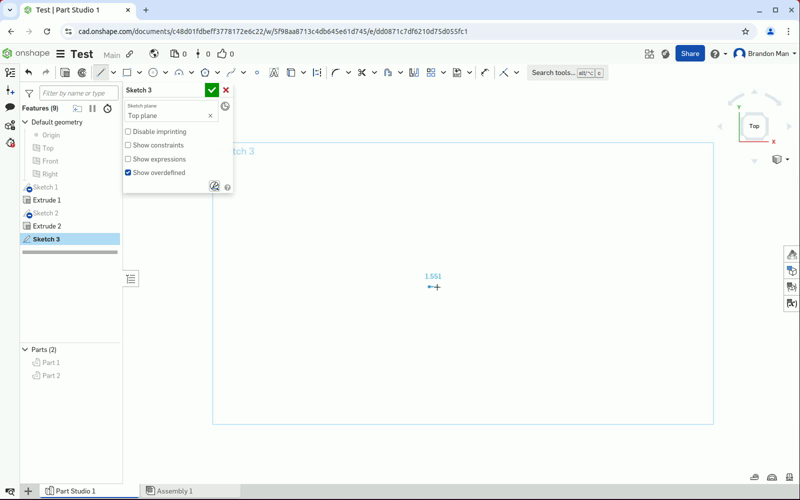
key_up(shift)
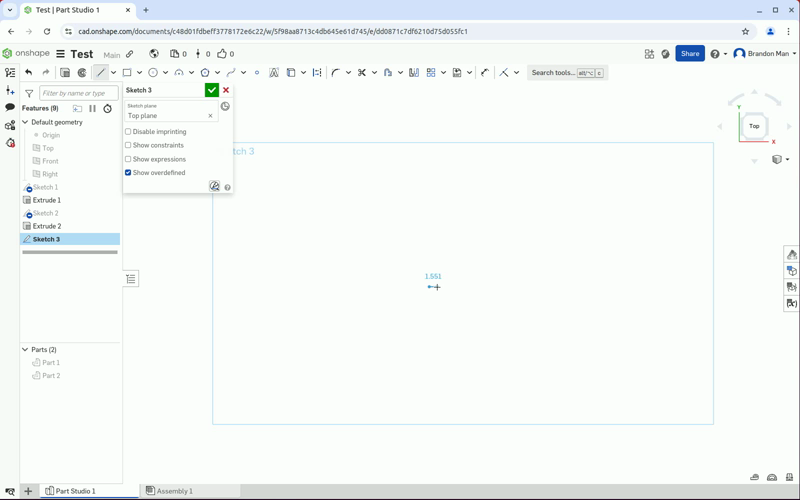
key_down(shift)
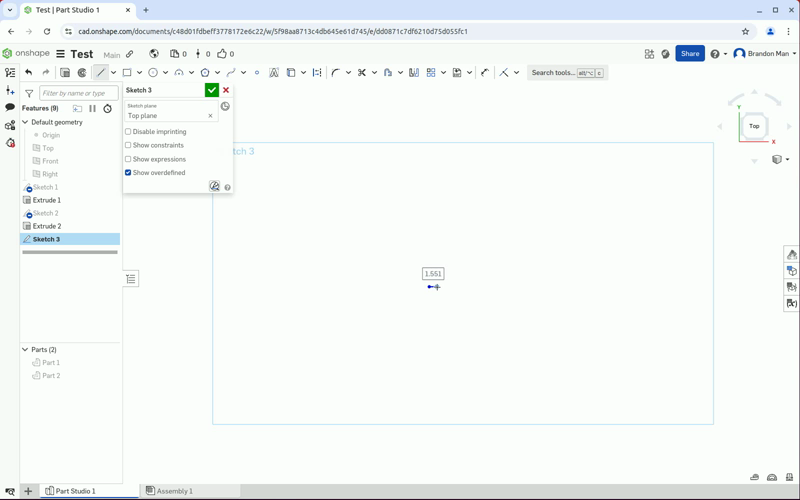
mouse_move(467, 286)
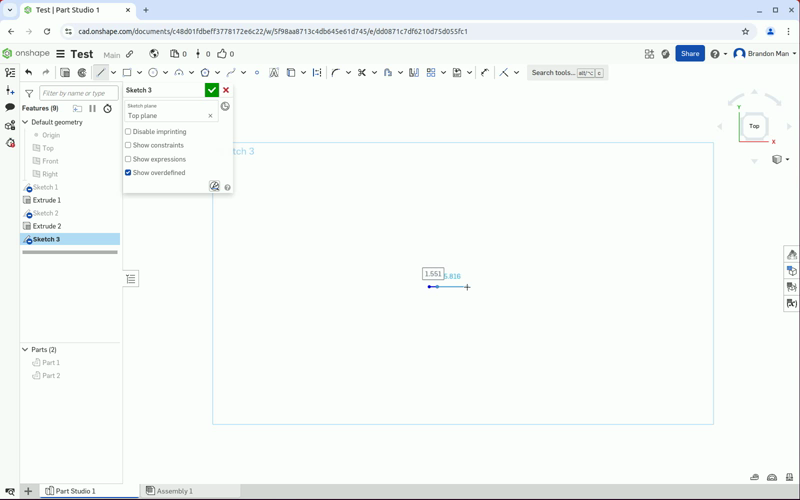
mouse_move(437, 278)
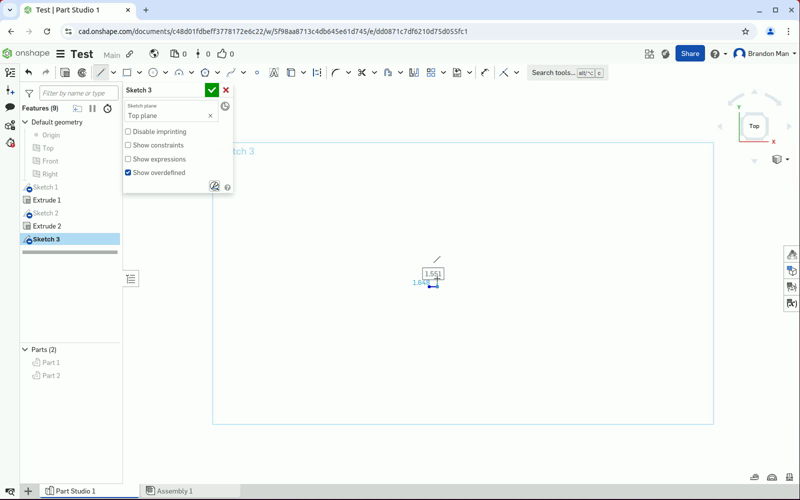
click(437, 278)
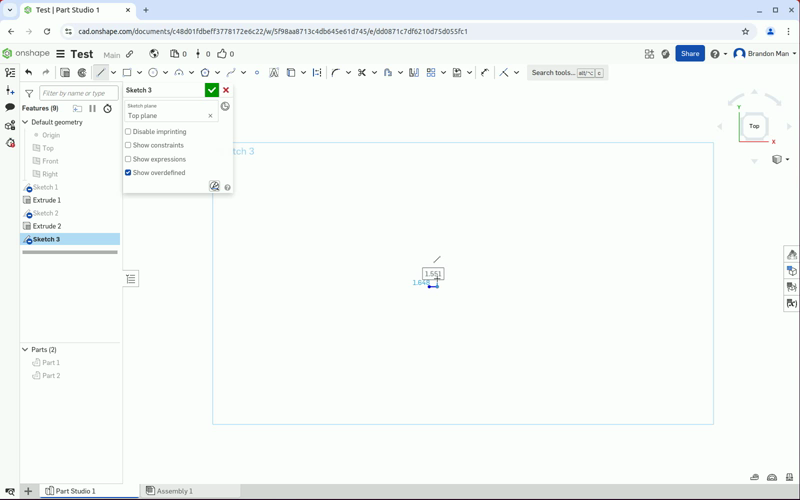
key_up(shift)
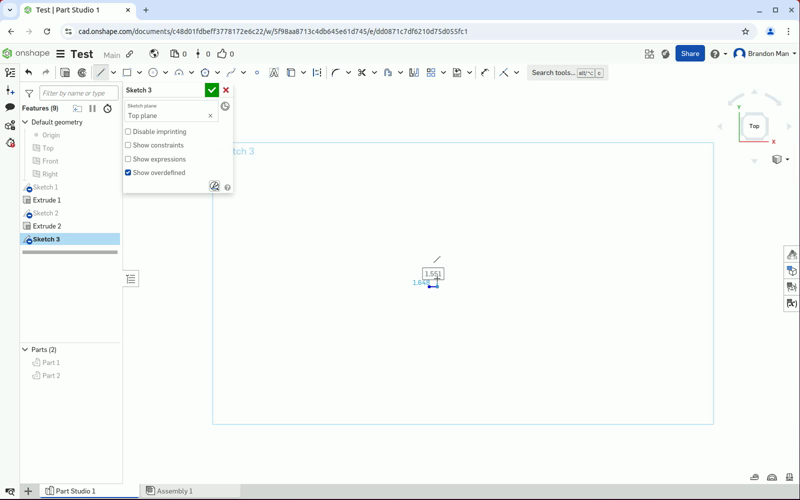
key_down(shift)
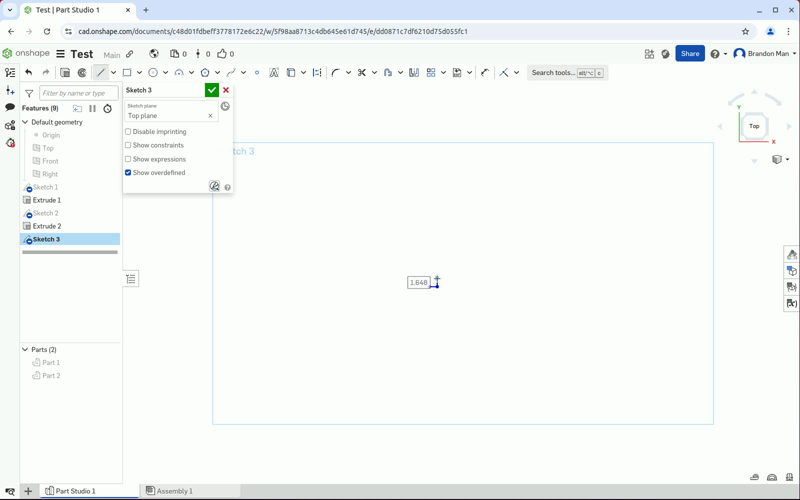
mouse_move(467, 278)
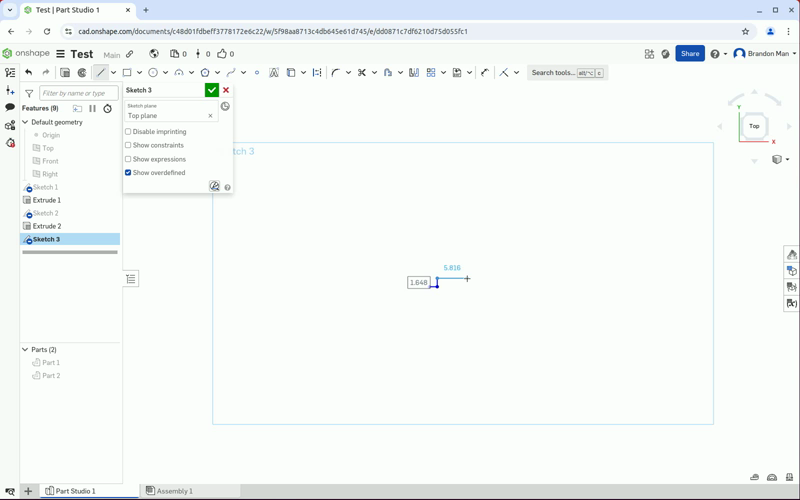
mouse_move(429, 278)
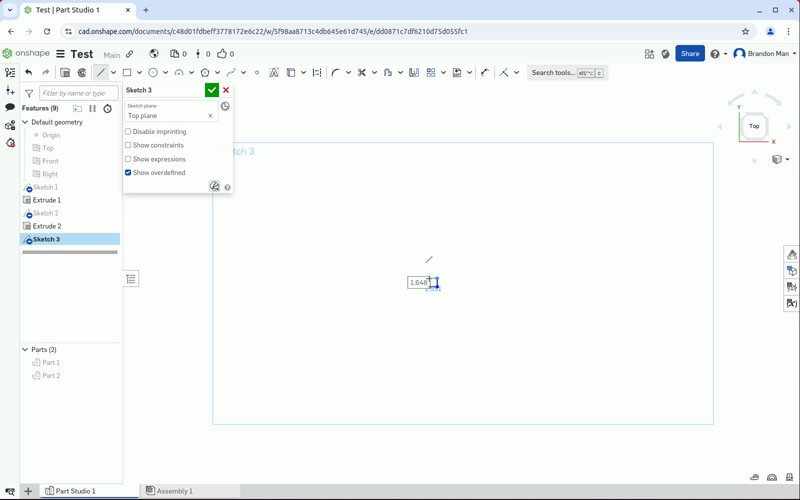
click(429, 278)
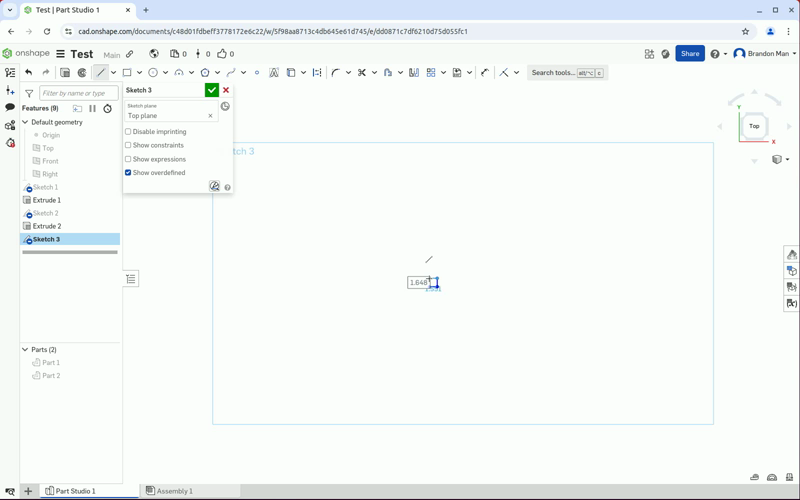
key_up(shift)
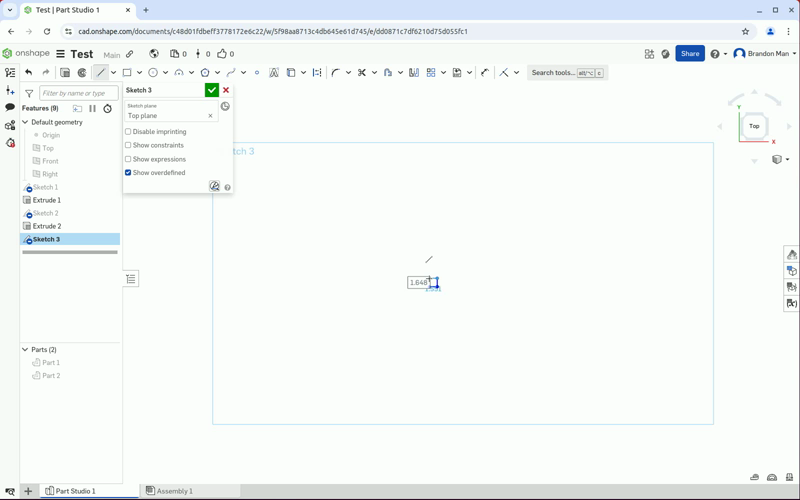
mouse_move(459, 278)
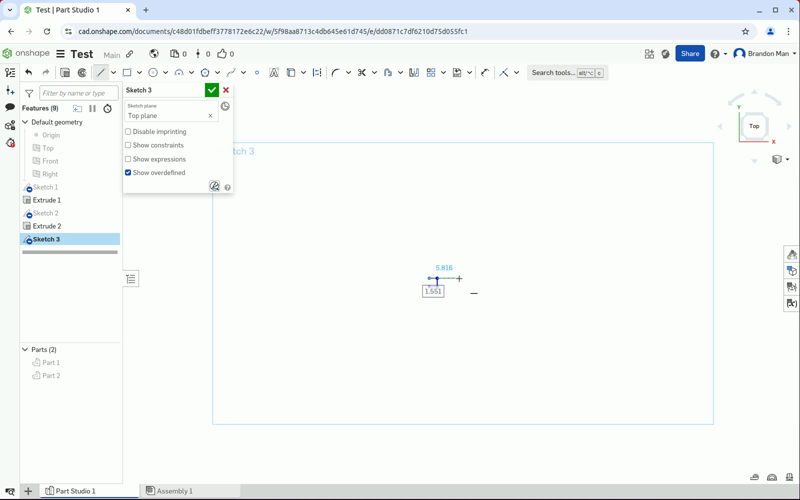
key_down(shift)
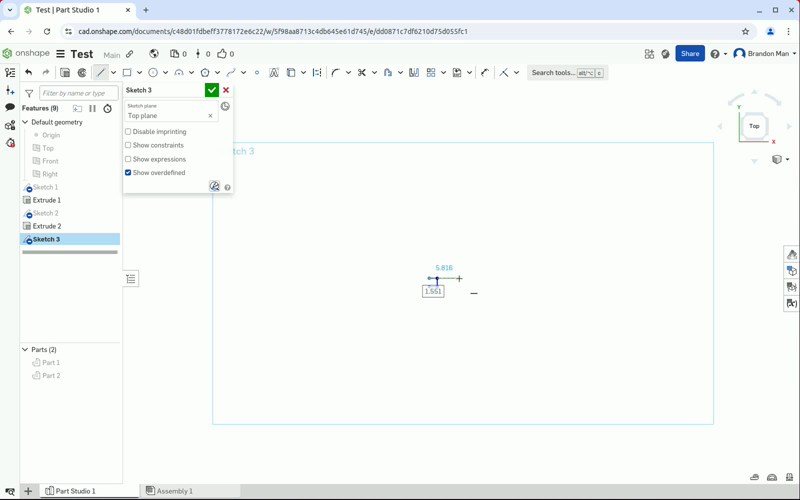
mouse_move(429, 286)
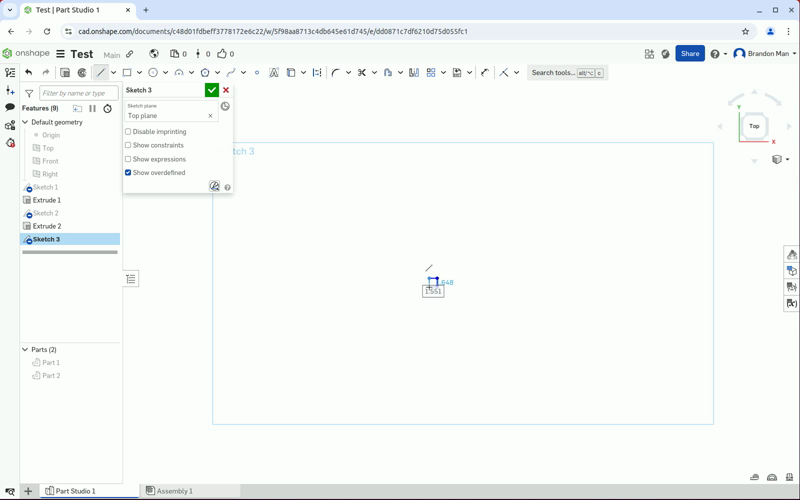
key_up(shift)
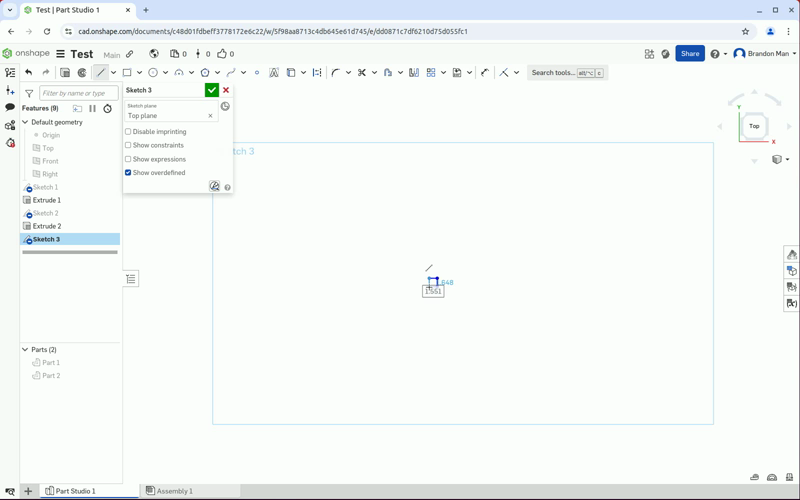
click(429, 286)
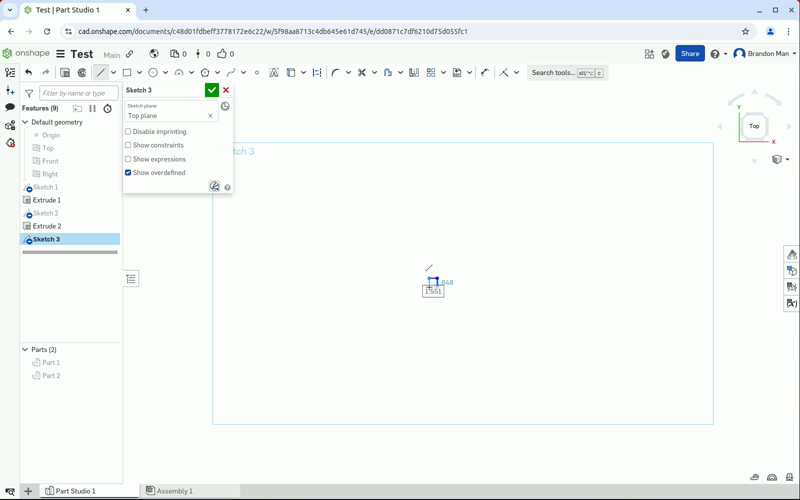
key(esc)
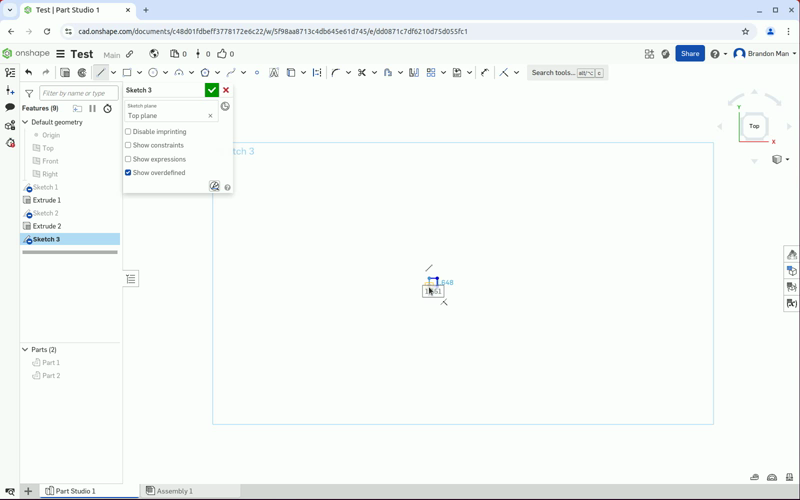
mouse_move(431, 285)
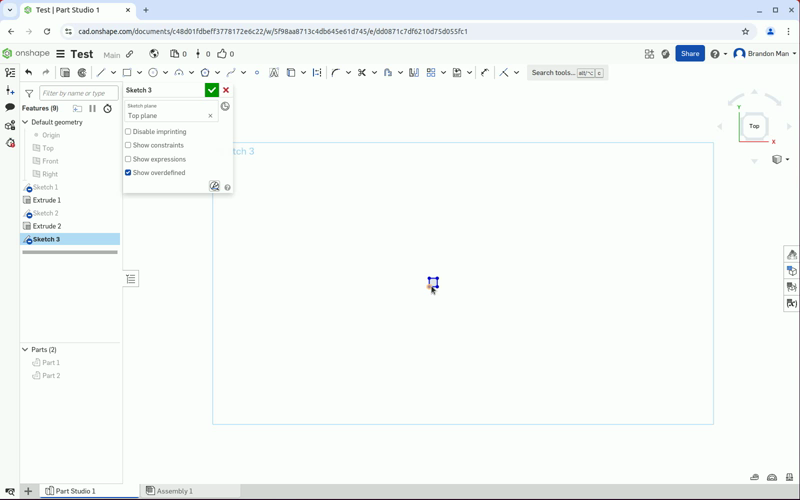
scroll(6)
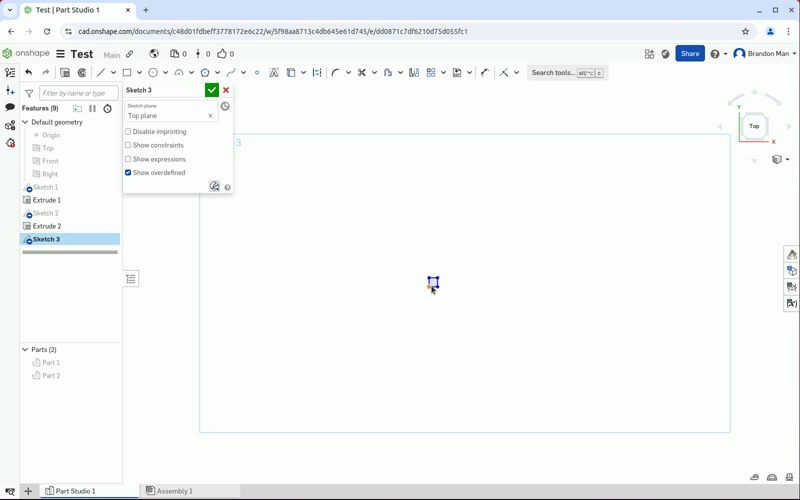
scroll(6)
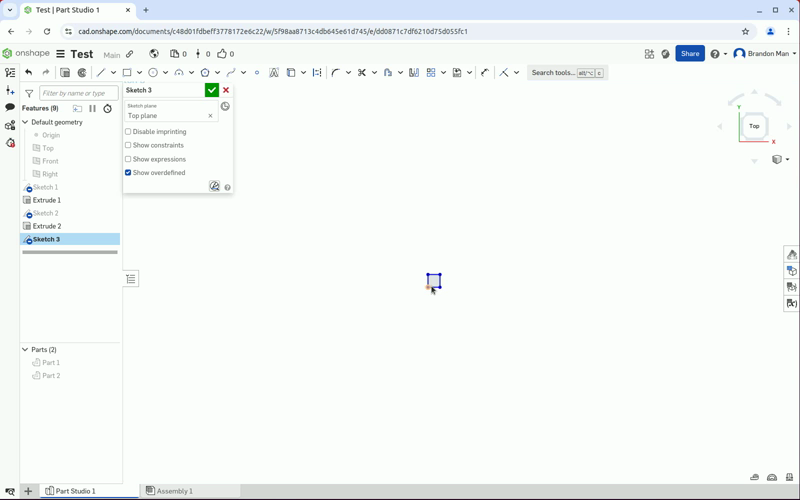
scroll(6)
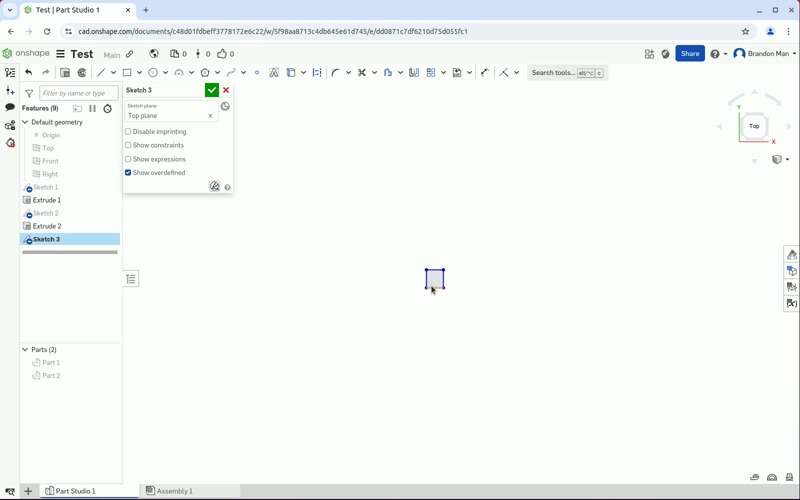
scroll(6)
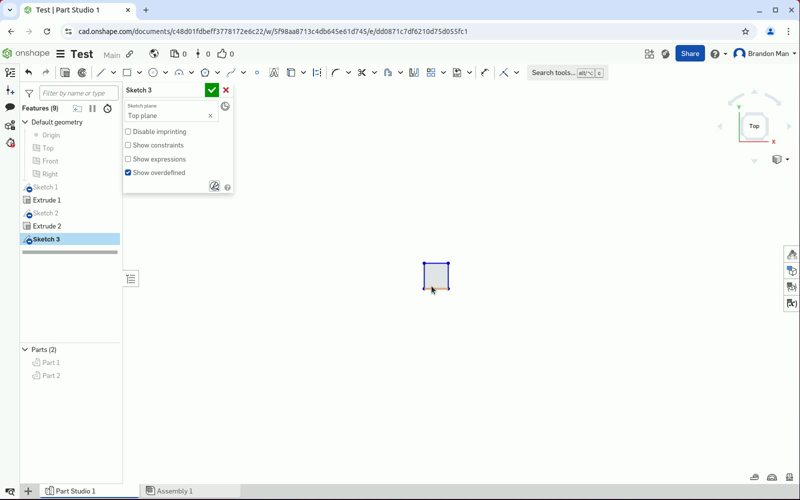
scroll(6)
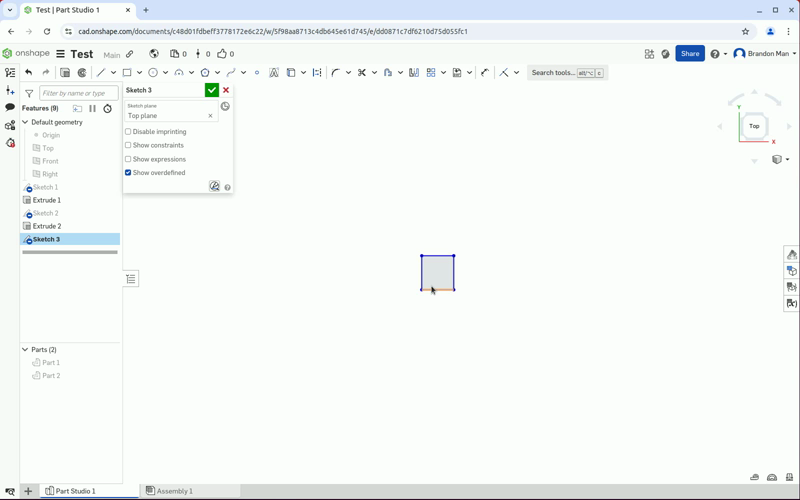
scroll(6)
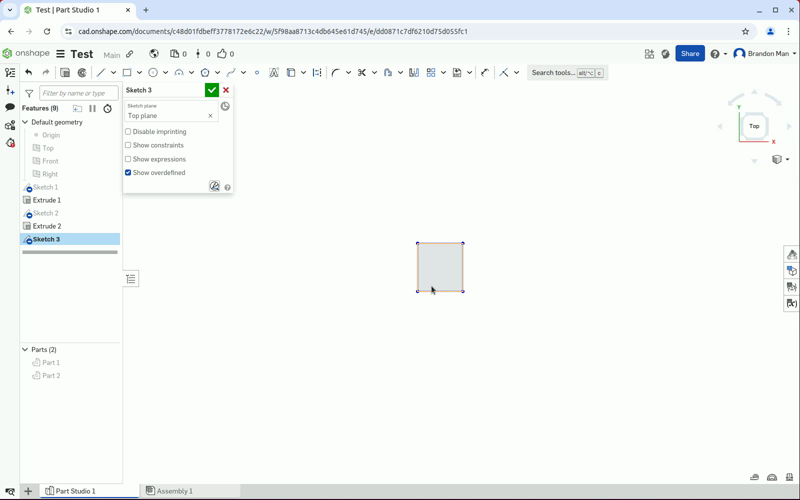
scroll(6)
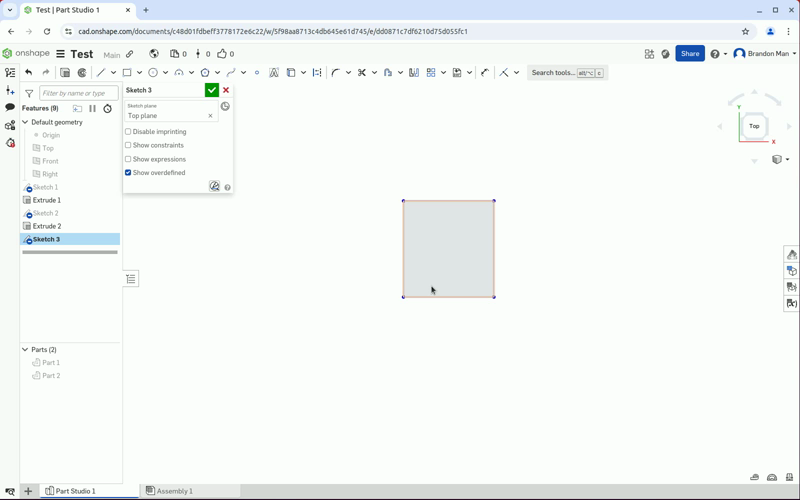
click(431, 285)
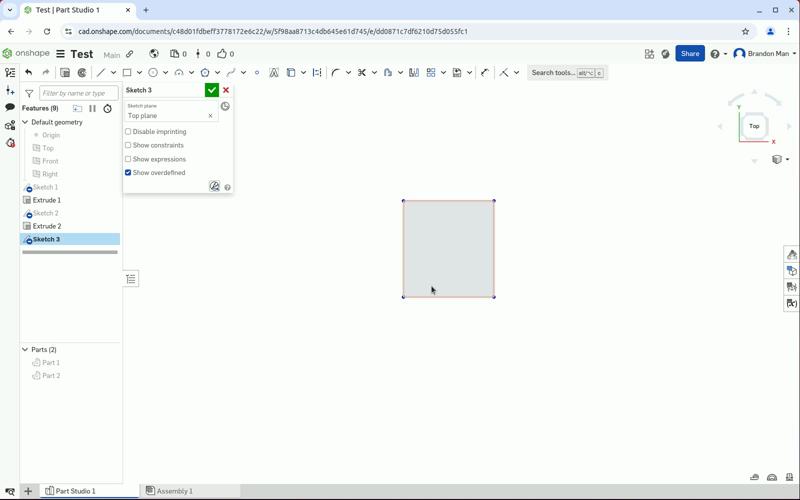
scroll(-6)
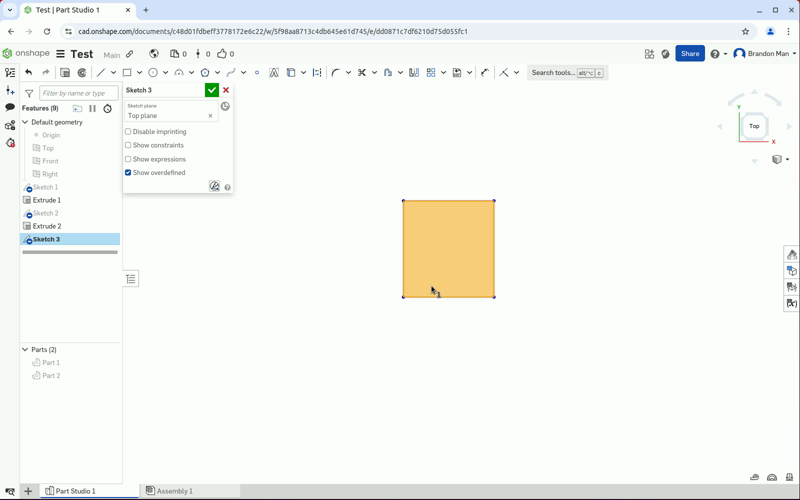
scroll(-6)
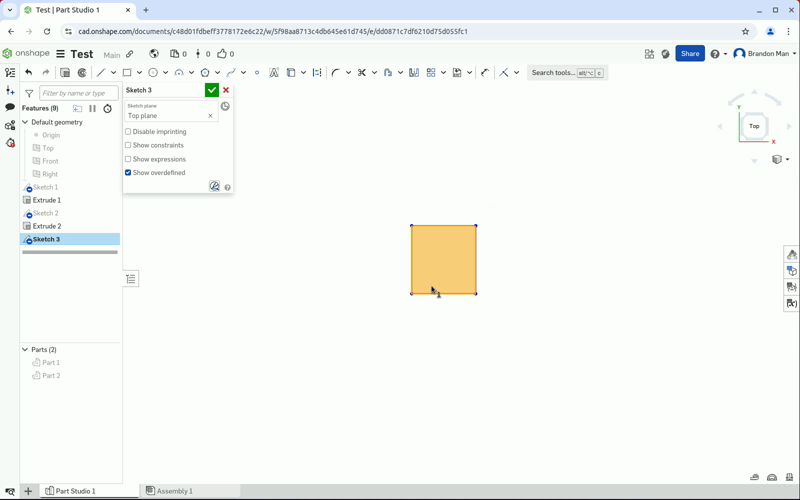
scroll(-6)
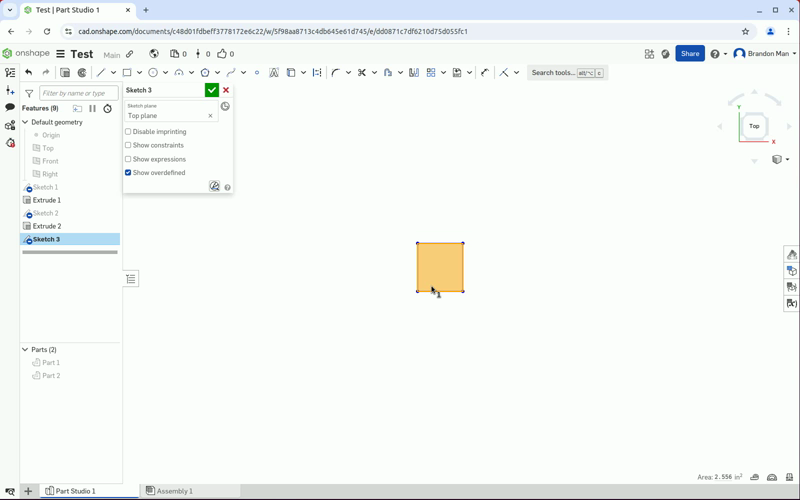
scroll(-6)
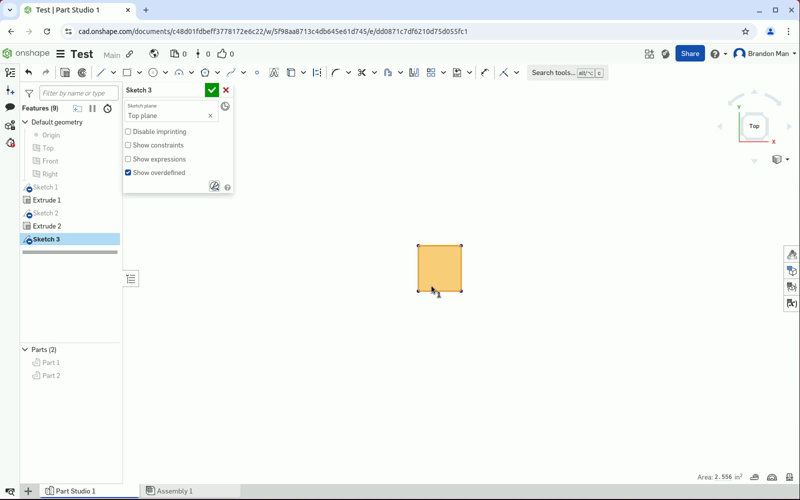
scroll(-6)
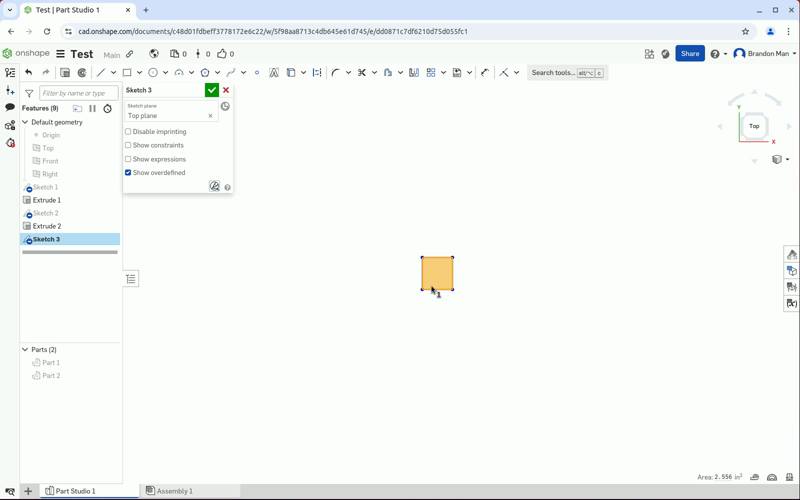
scroll(-6)
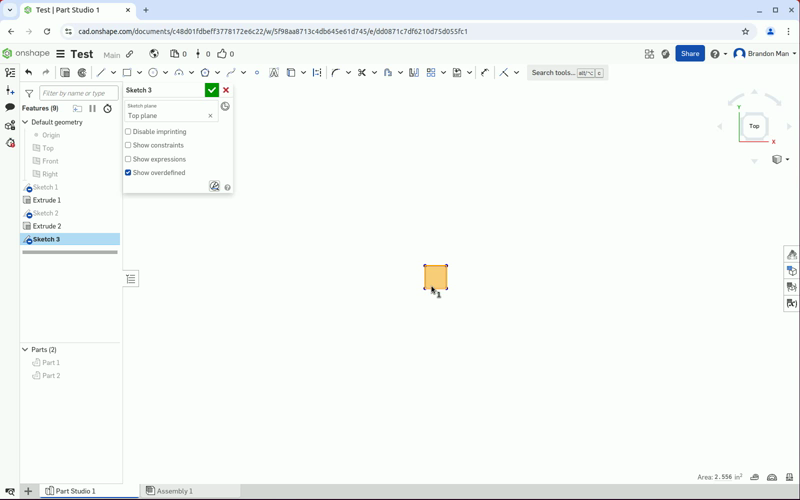
scroll(-6)
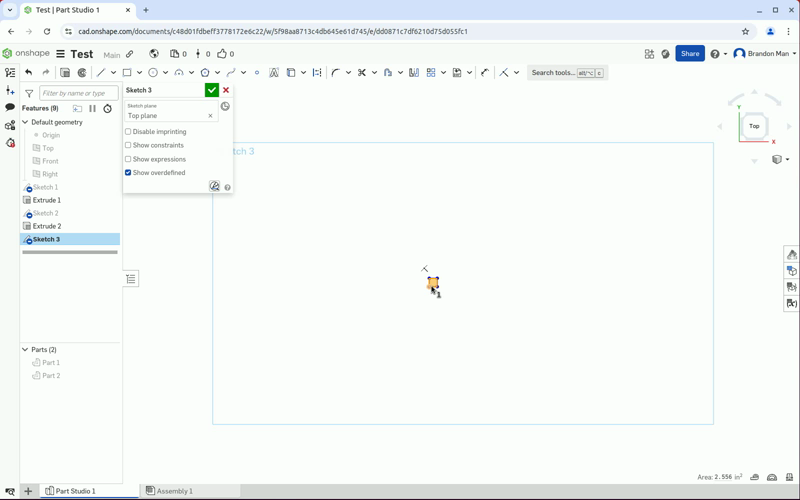
mouse_move(73, 352)
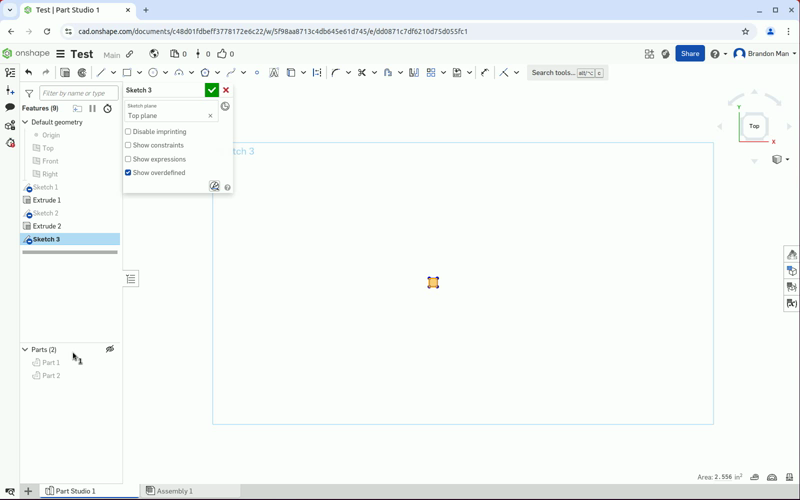
key(shift+y)
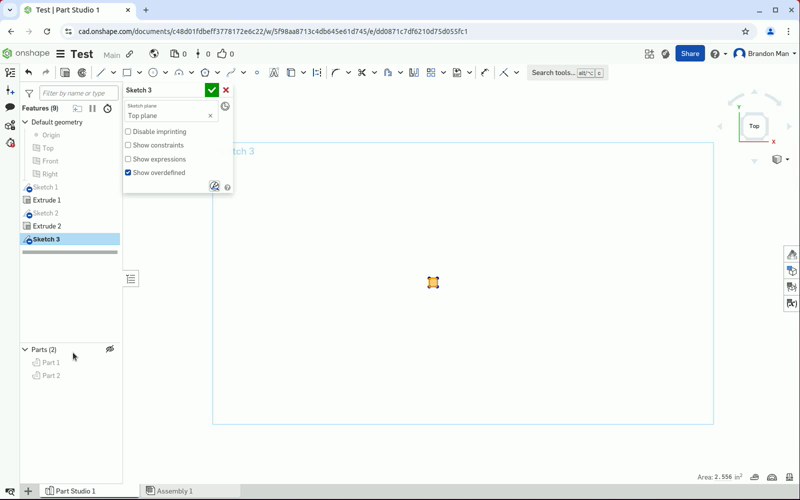
key(shift+e)
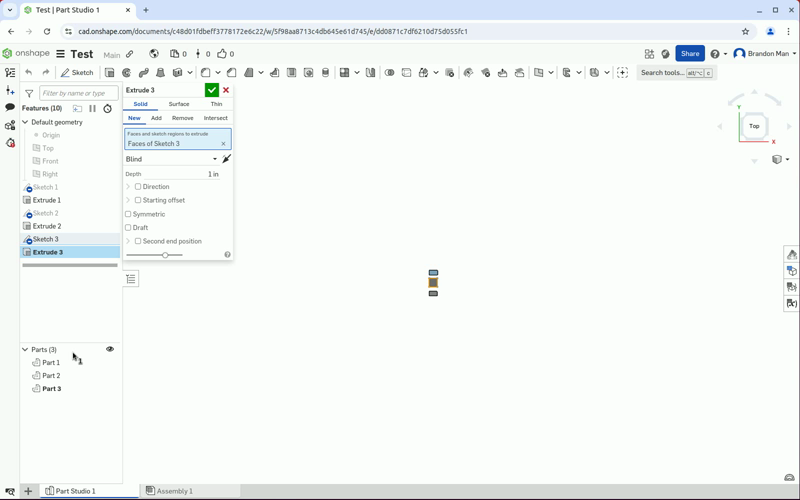
mouse_move(143, 106)
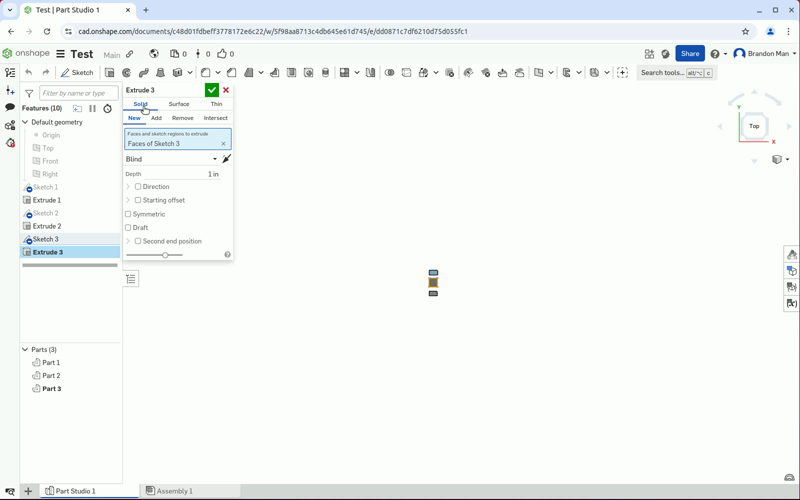
click(143, 106)
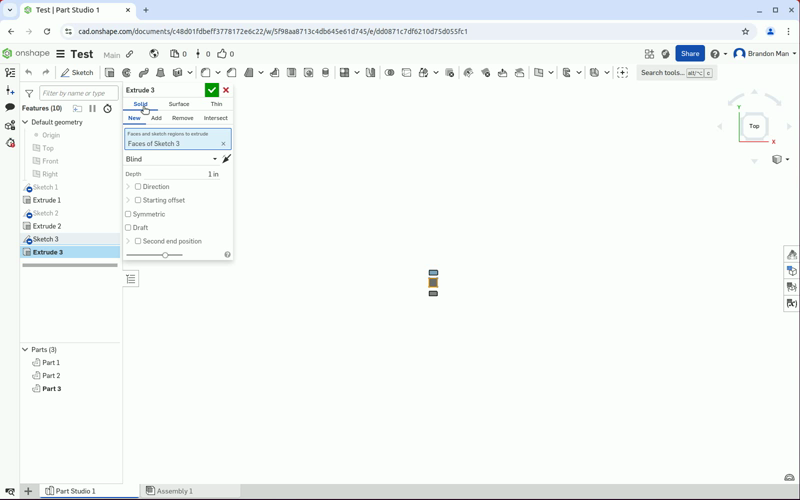
mouse_move(137, 120)
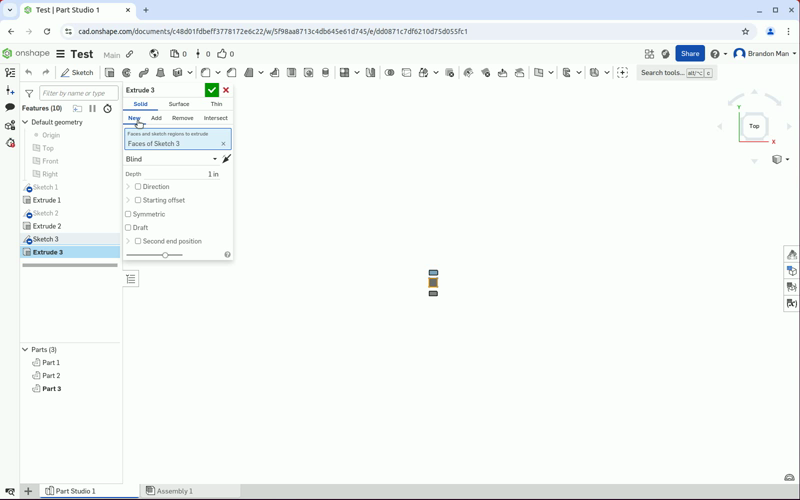
click(137, 120)
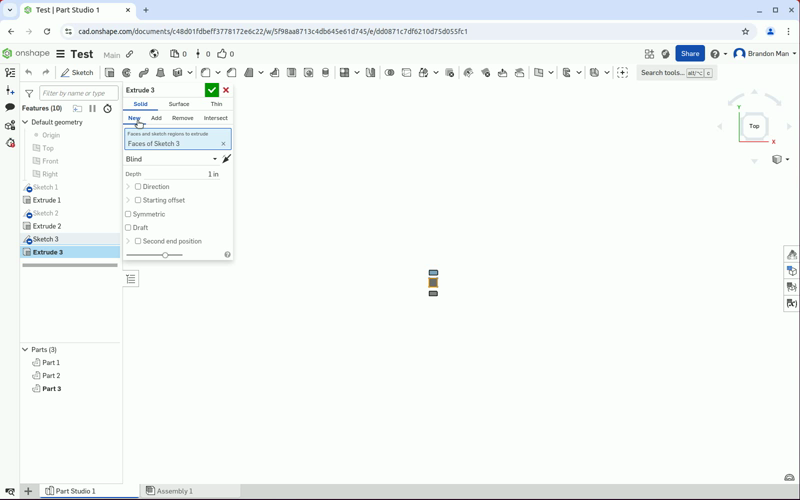
key(tab, 4)
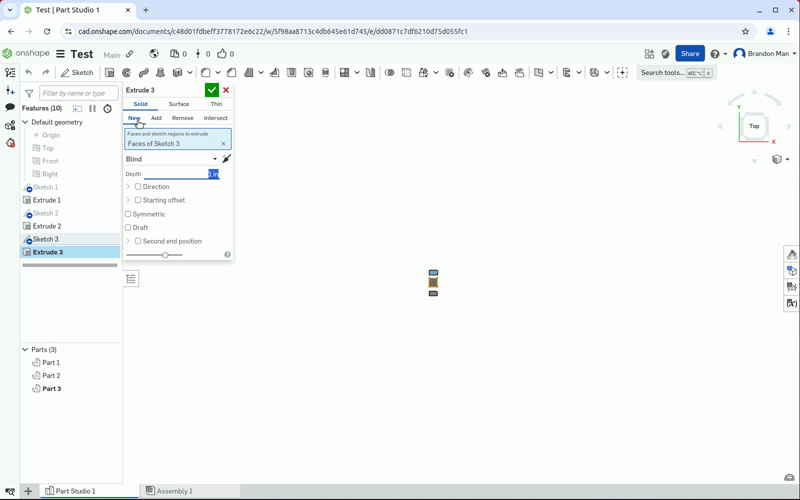
text(0.722)
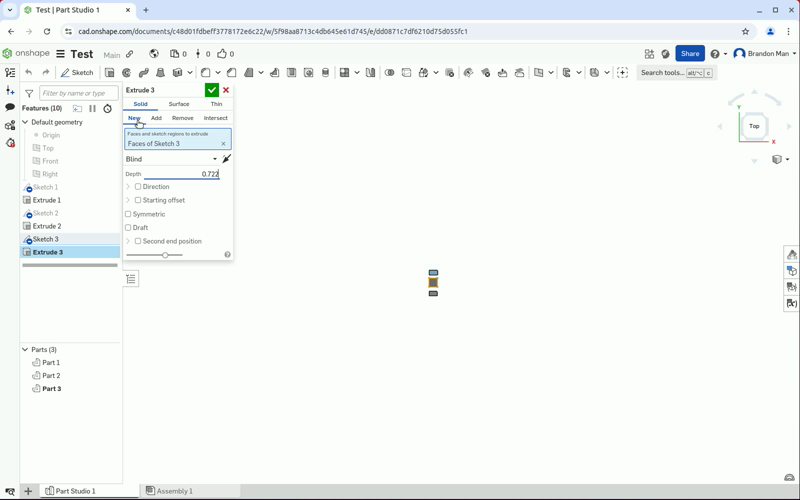
key(enter)
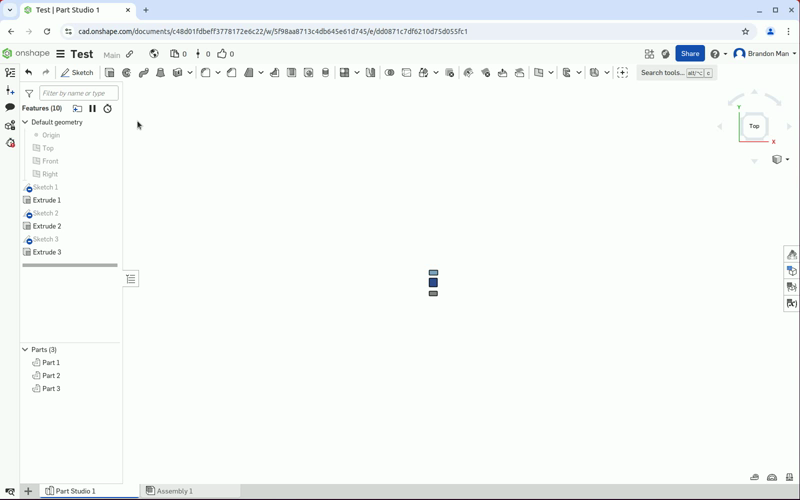
key(shift+h)
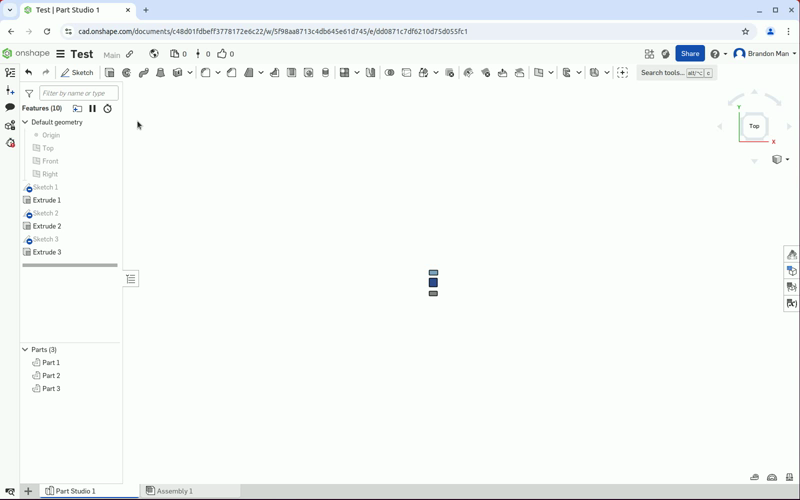
key(shift+h)
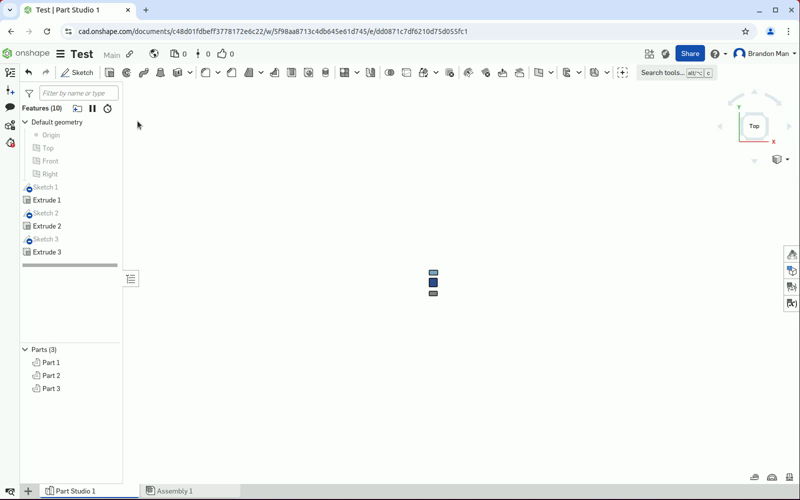
mouse_move(73, 189)
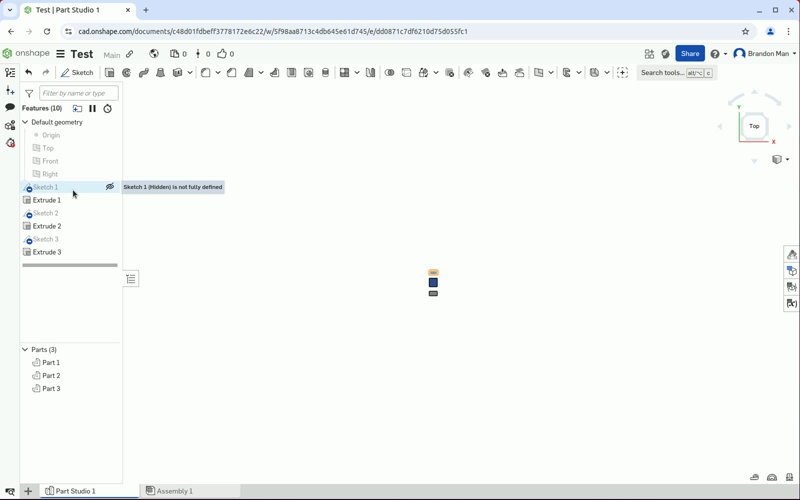
click(73, 189)
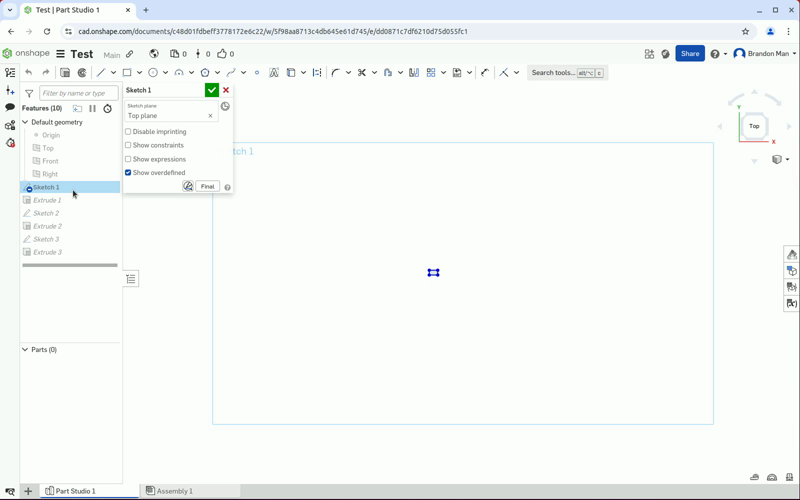
mouse_move(229, 92)
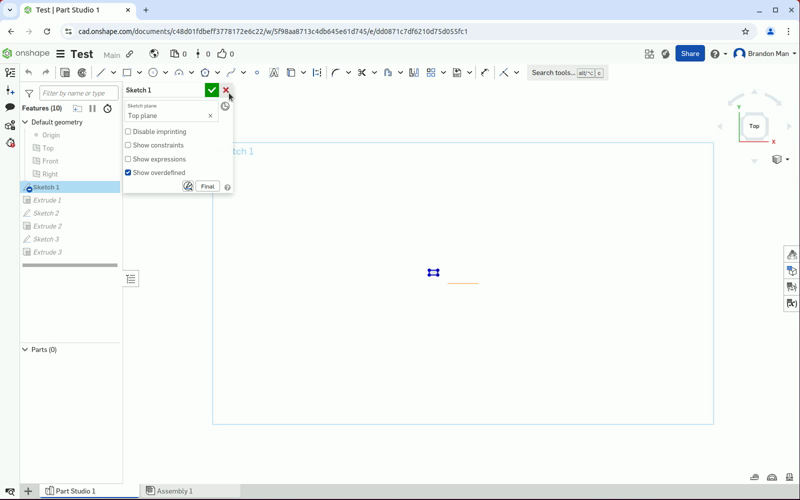
click(229, 92)
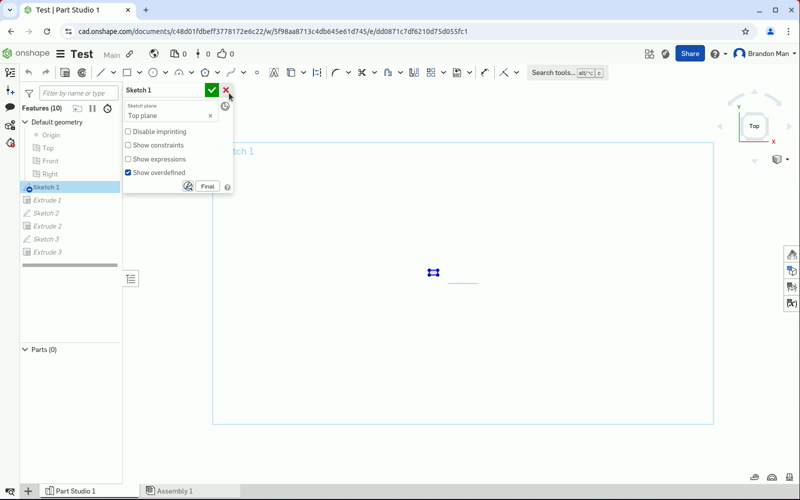
key(shift+s)
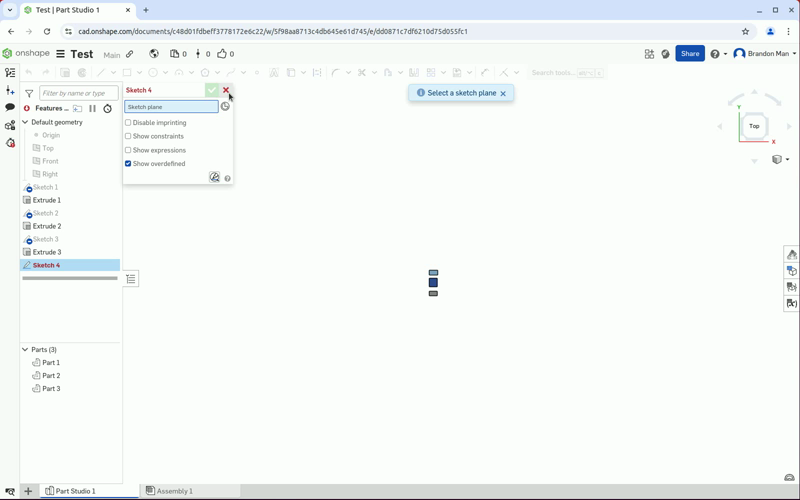
mouse_move(73, 150)
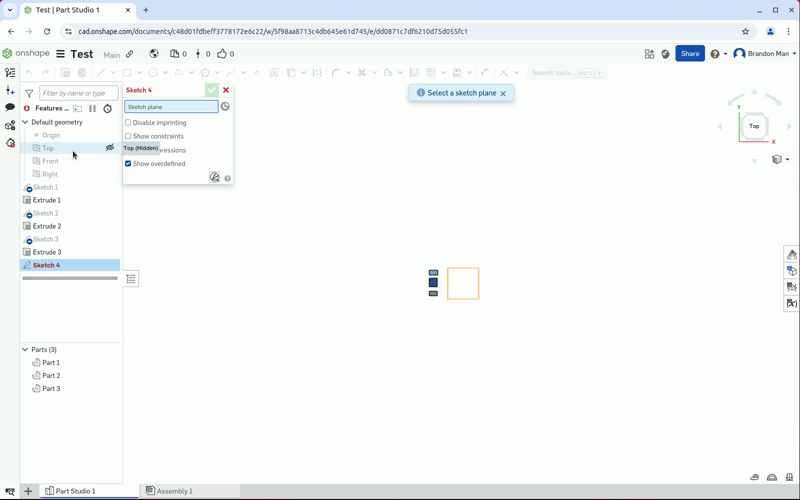
click(73, 150)
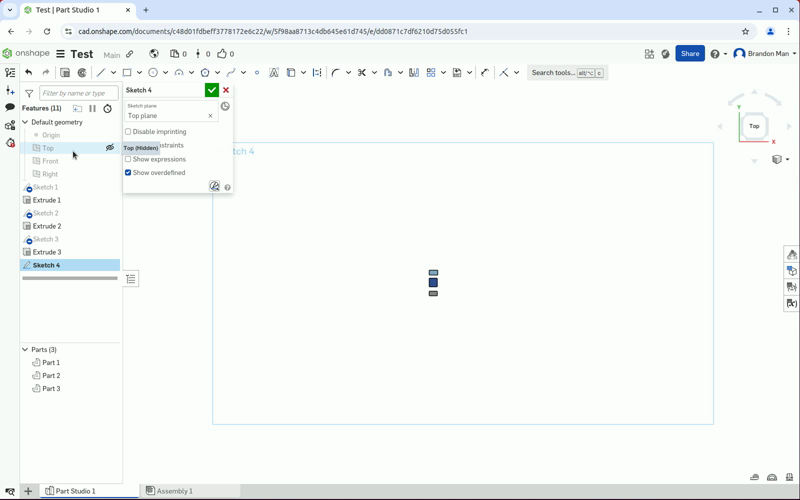
mouse_move(73, 352)
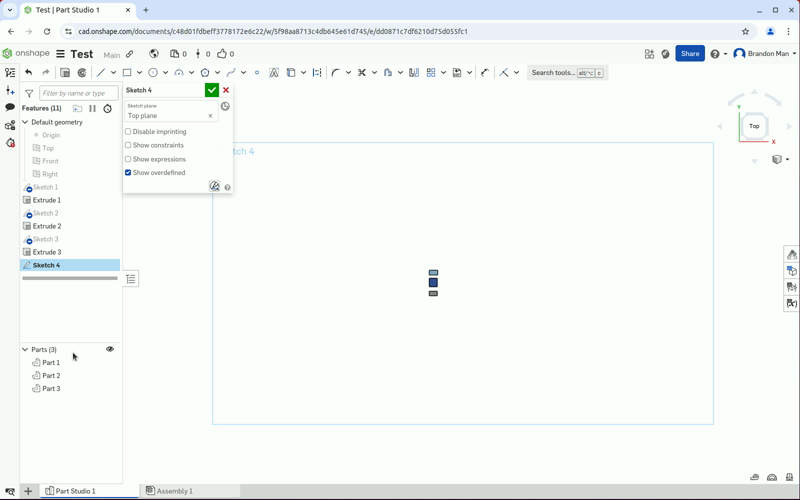
key(y)
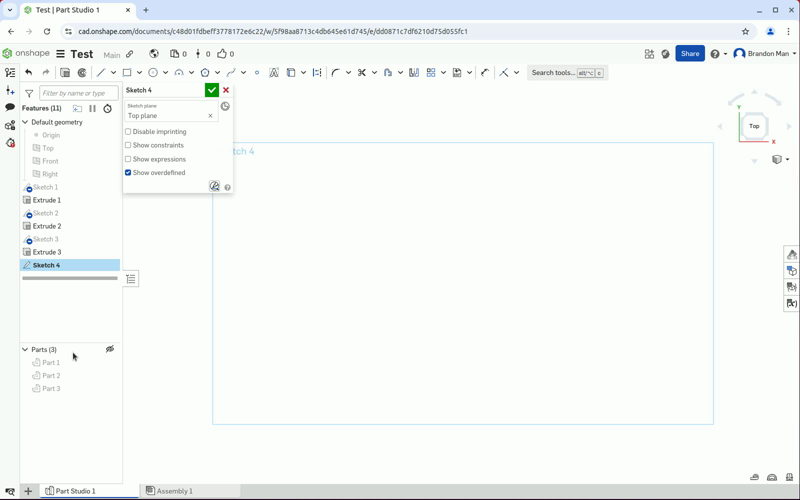
key(l)
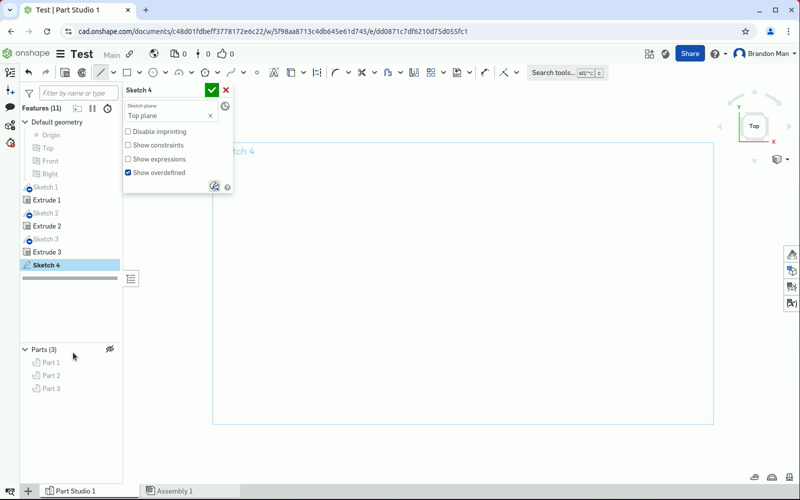
key_down(shift)
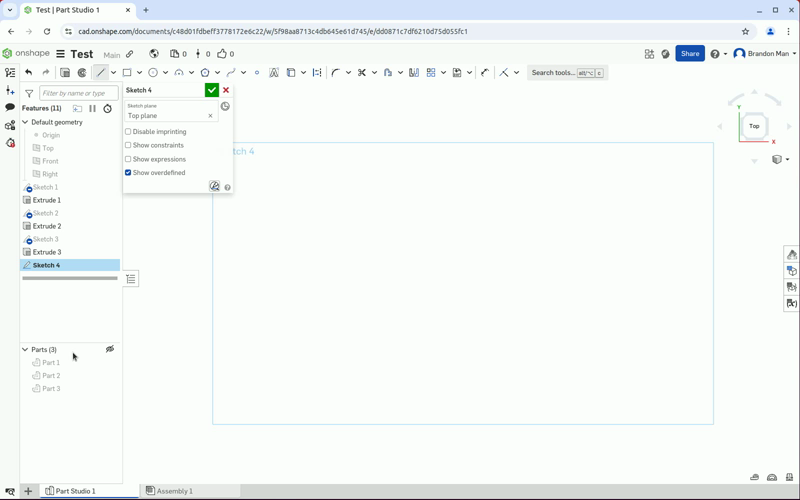
mouse_move(429, 291)
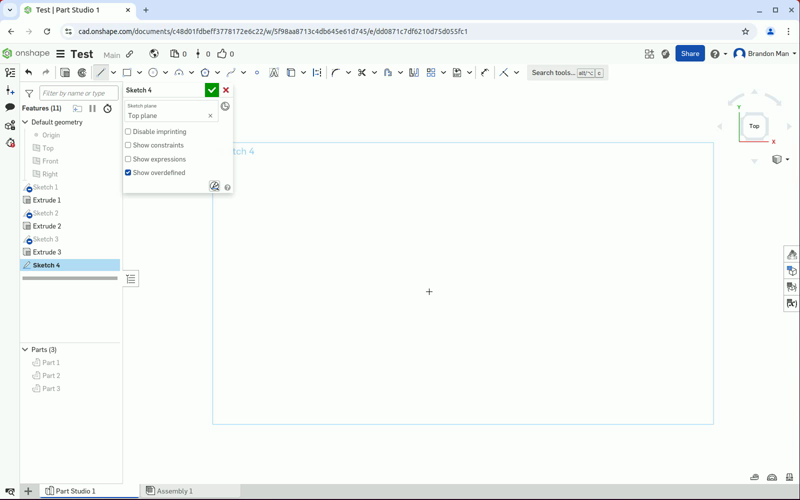
click(429, 291)
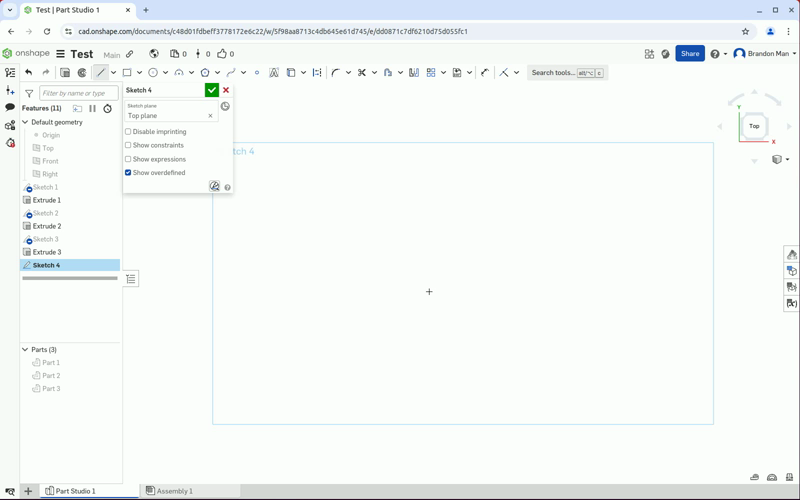
key_up(shift)
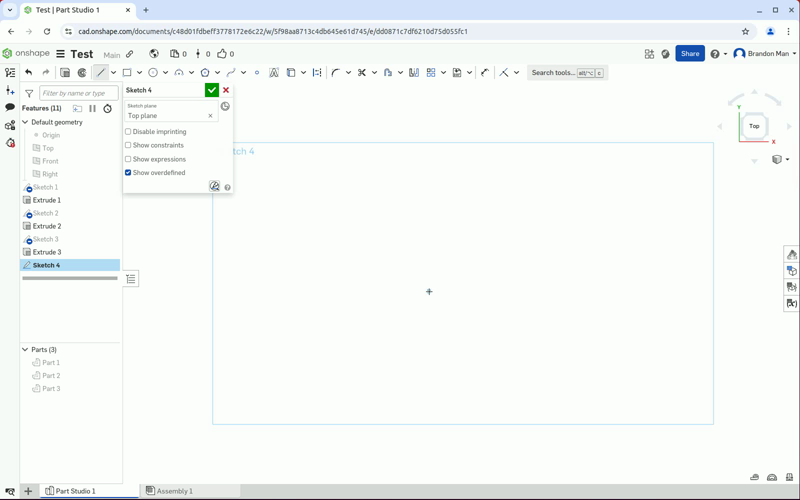
key_down(shift)
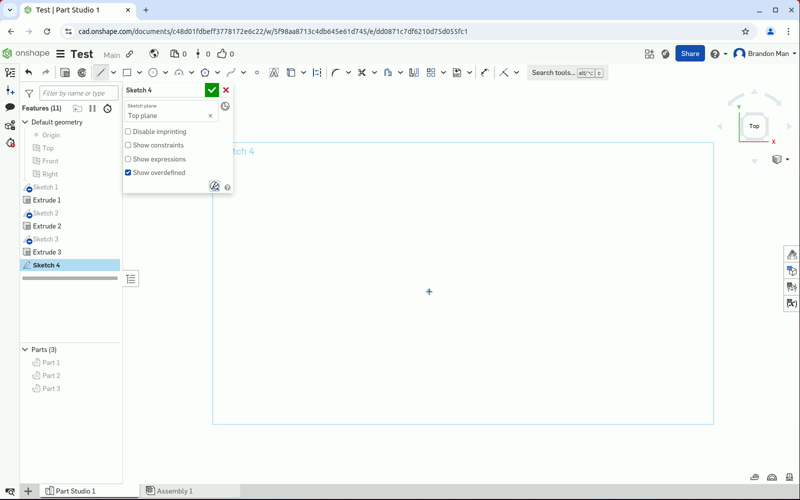
mouse_move(459, 291)
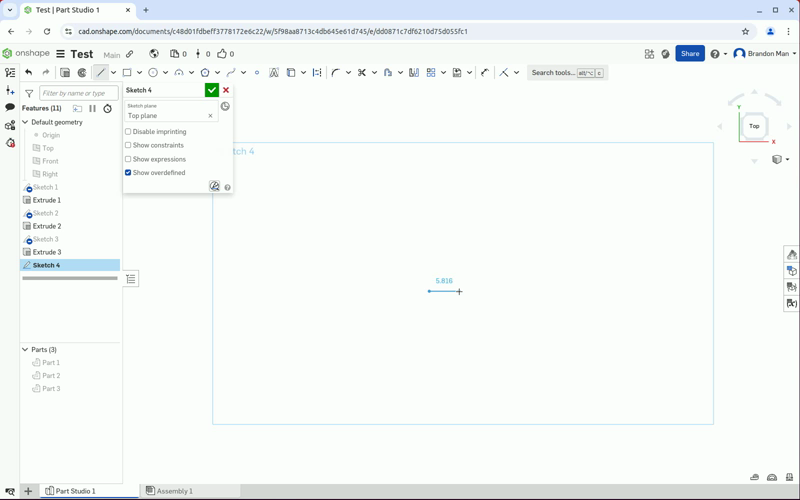
mouse_move(437, 291)
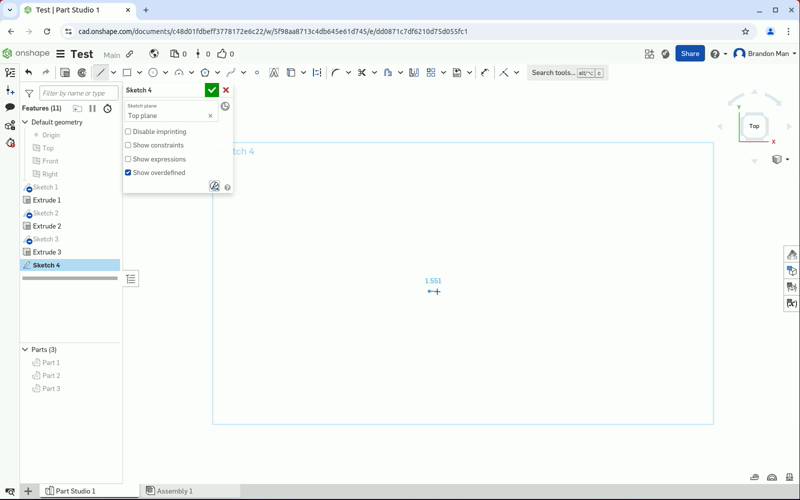
click(437, 291)
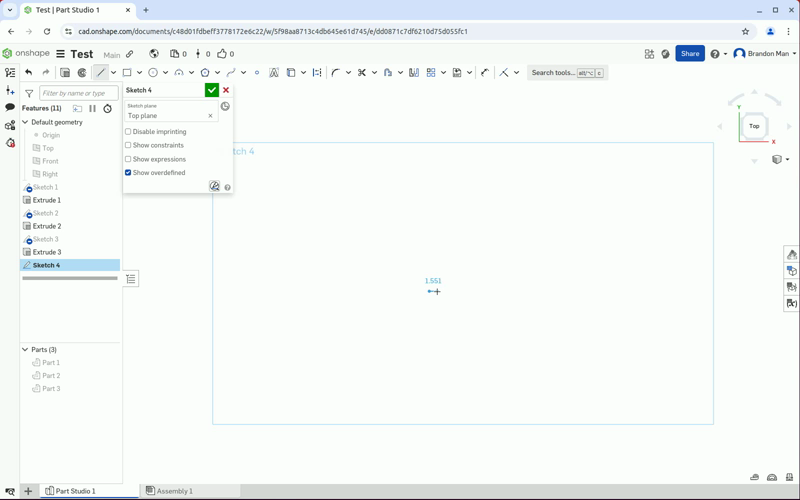
key_up(shift)
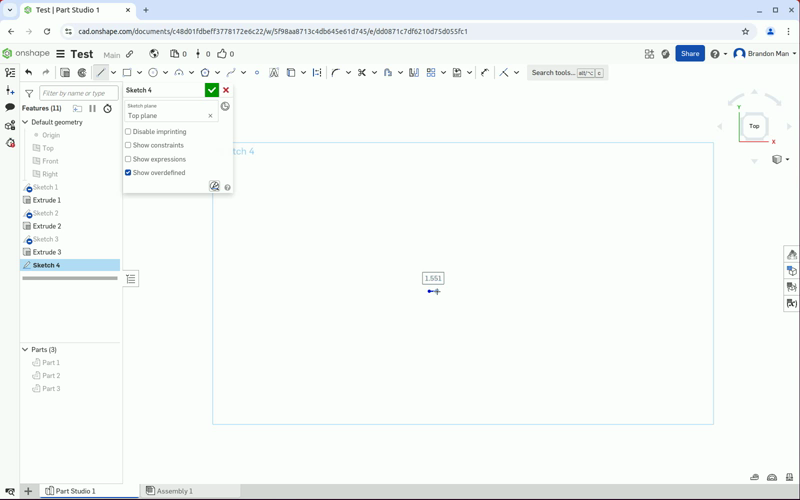
key_down(shift)
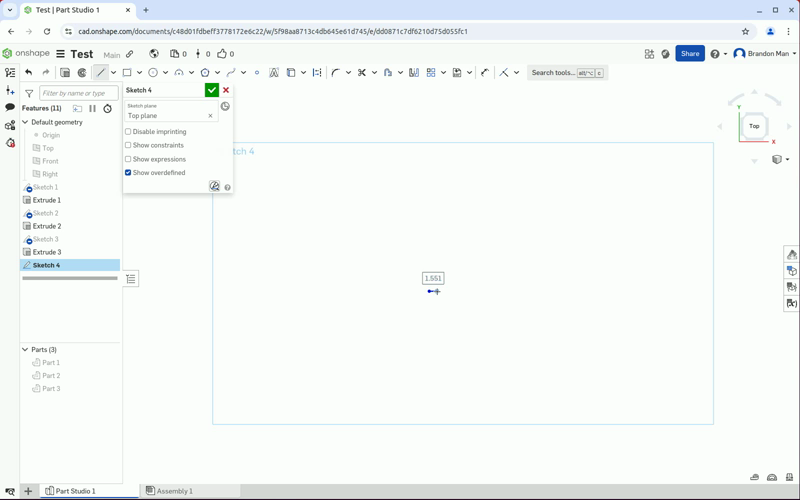
mouse_move(467, 291)
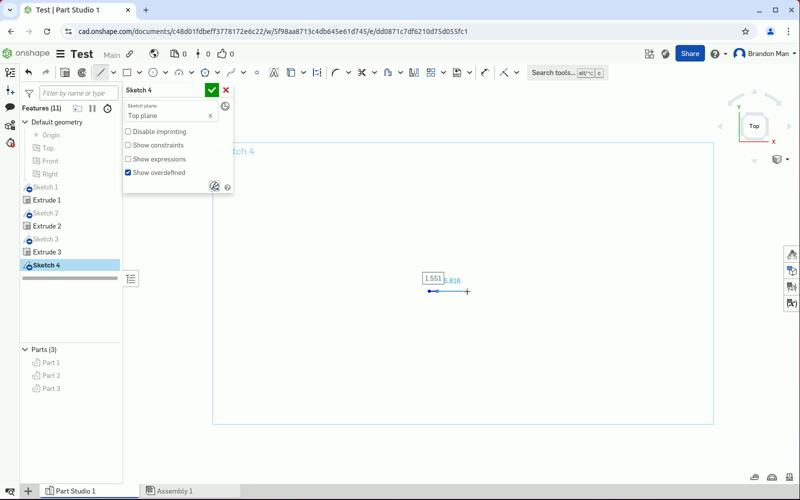
mouse_move(437, 285)
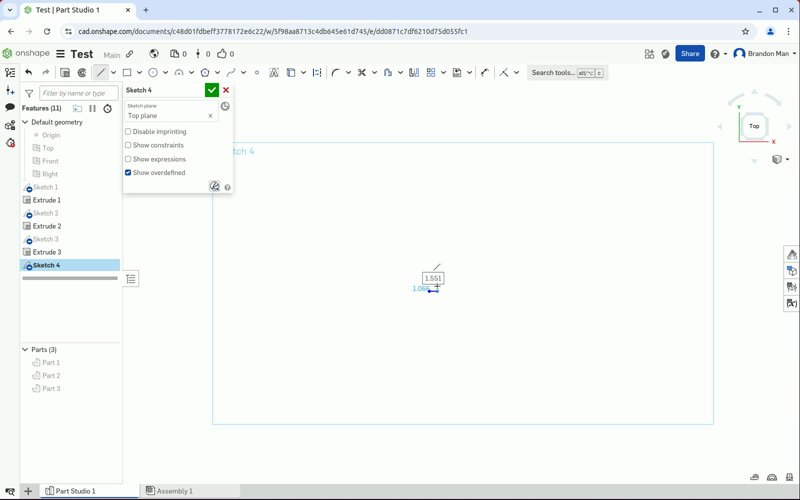
scroll(6)
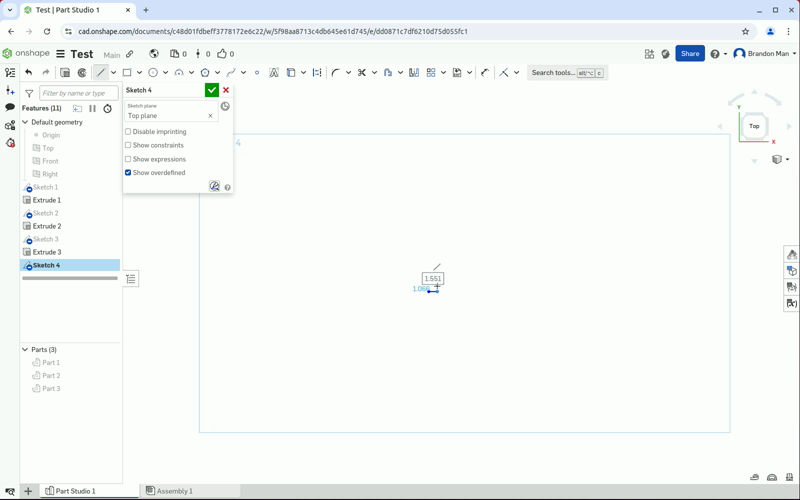
scroll(6)
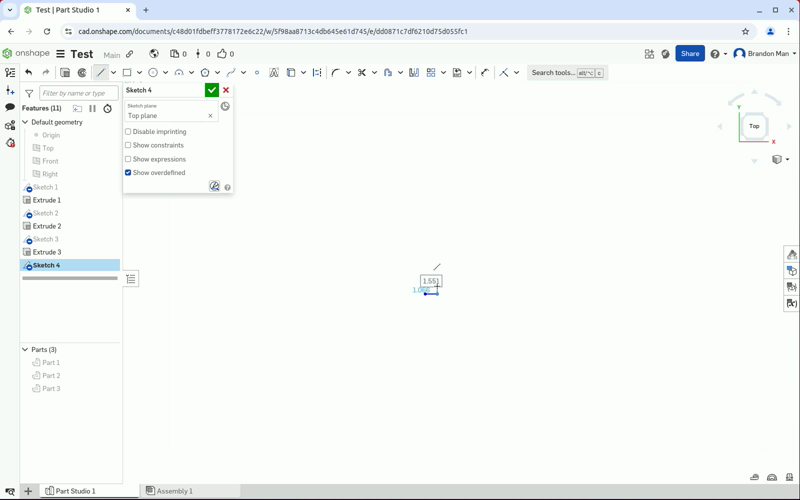
scroll(6)
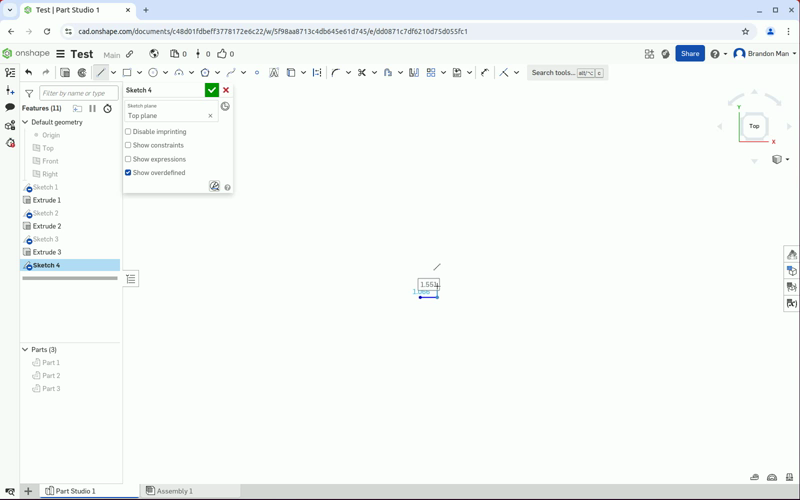
scroll(6)
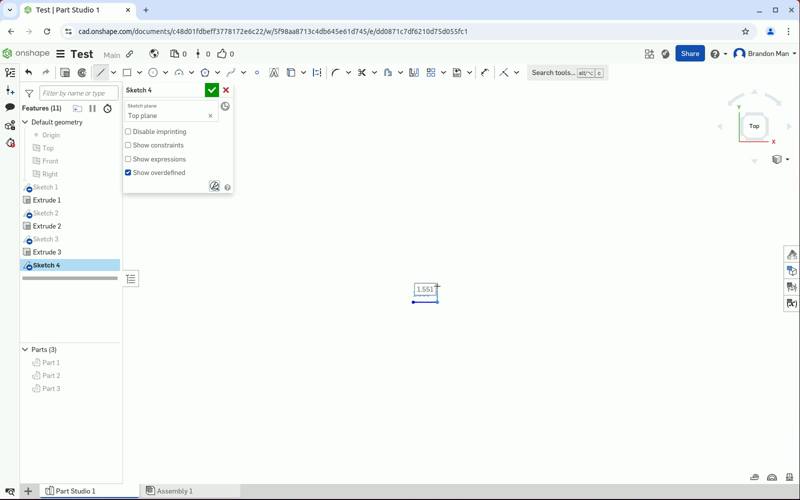
scroll(6)
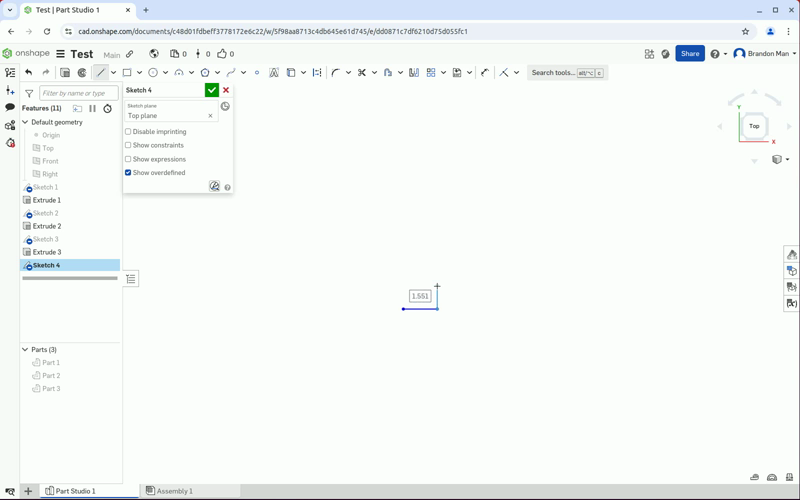
scroll(6)
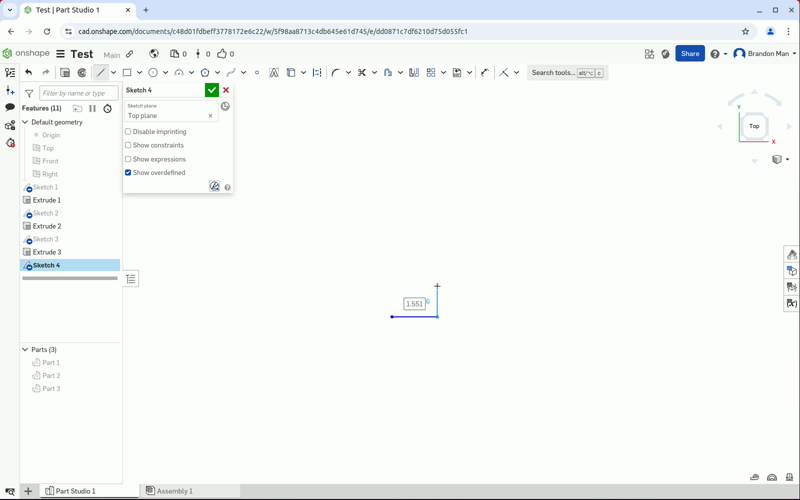
scroll(6)
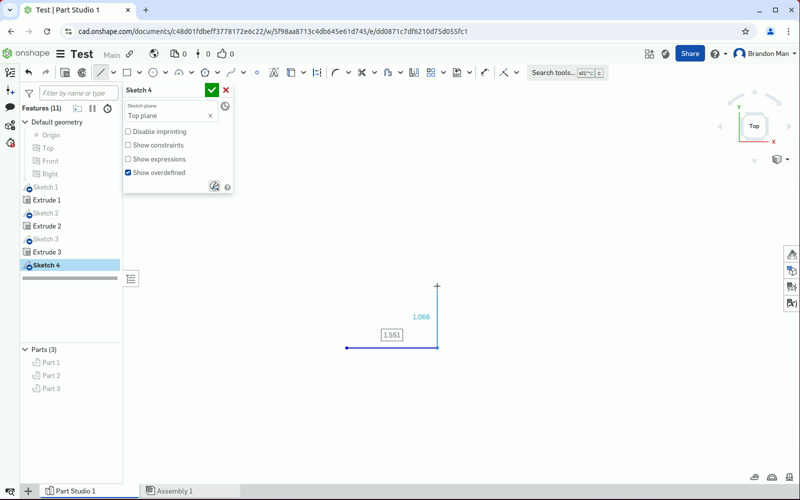
click(437, 285)
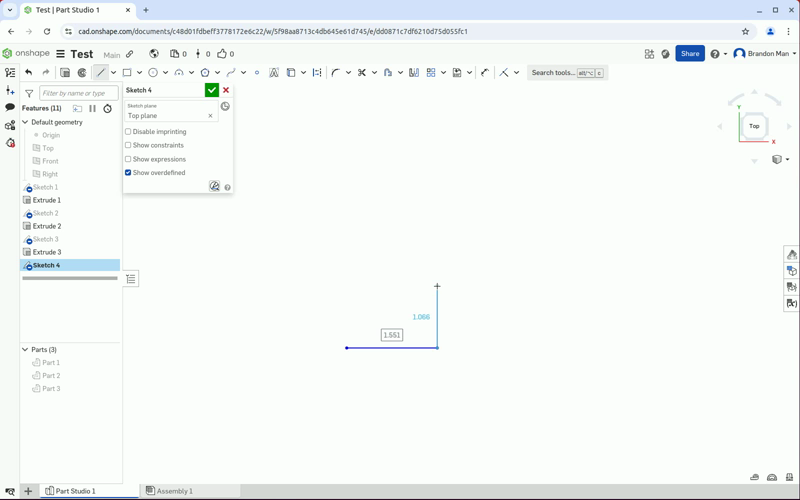
scroll(-6)
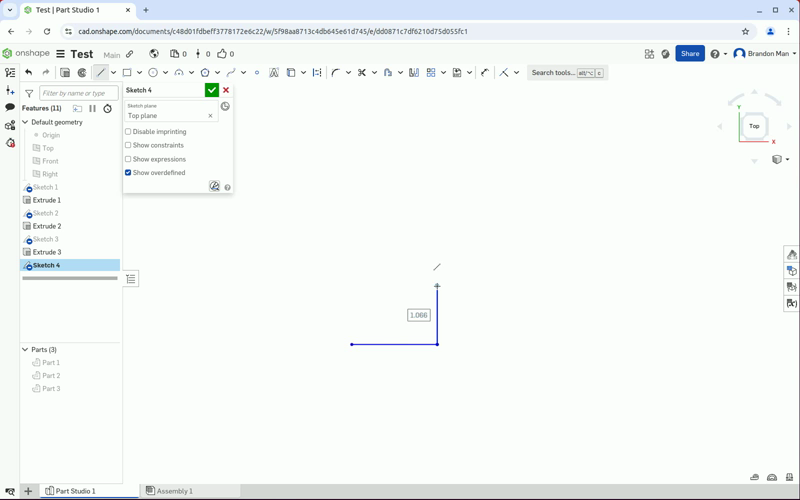
scroll(-6)
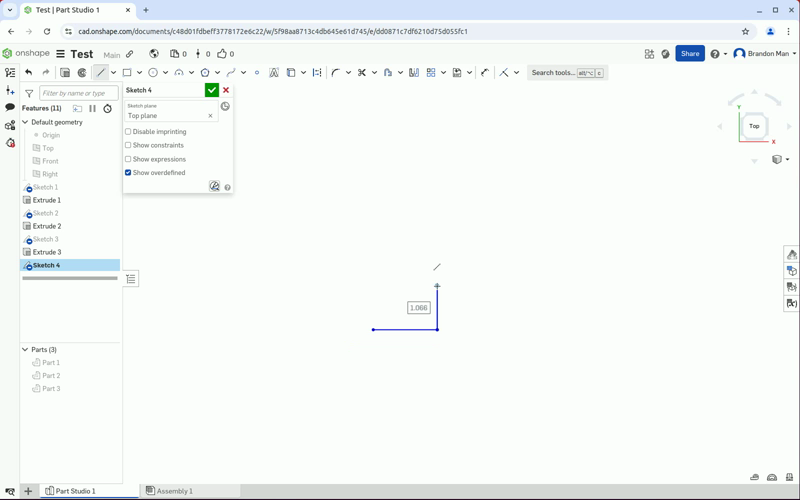
scroll(-6)
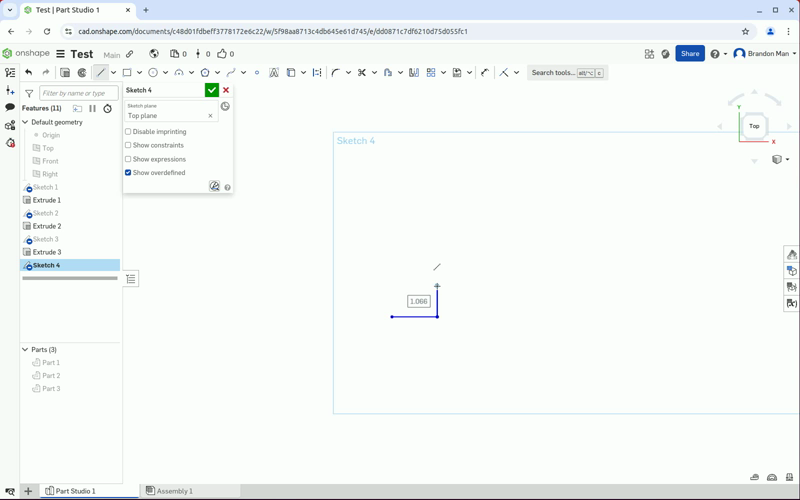
scroll(-6)
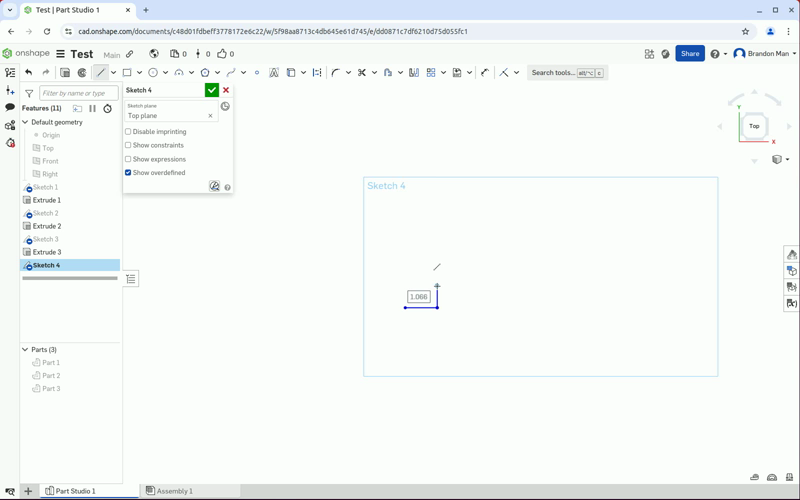
scroll(-6)
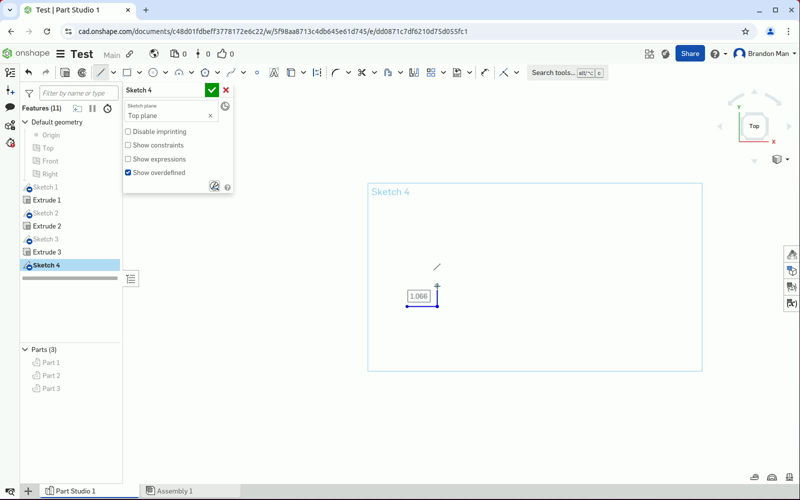
scroll(-6)
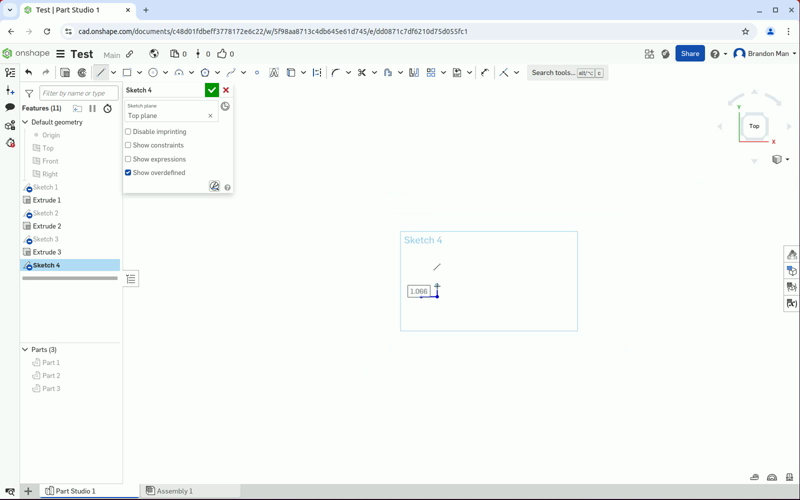
scroll(-6)
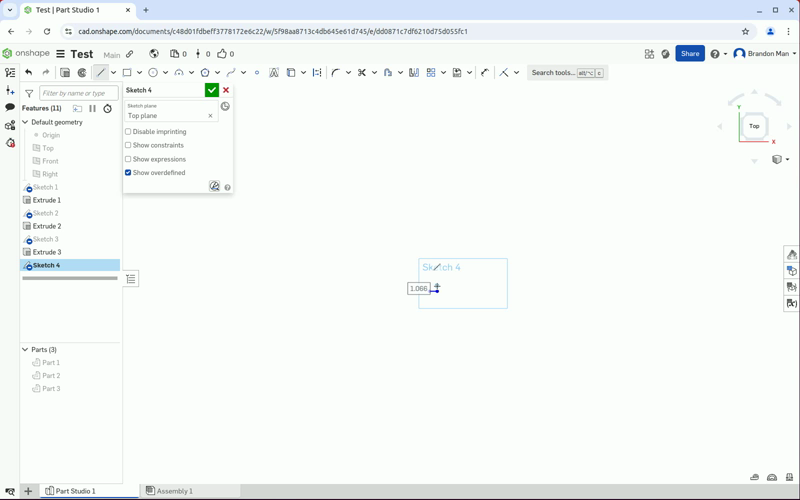
key_up(shift)
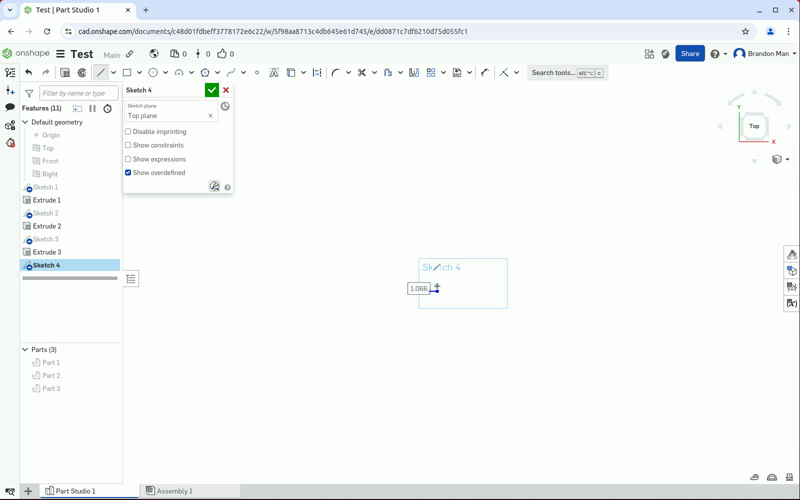
key_down(shift)
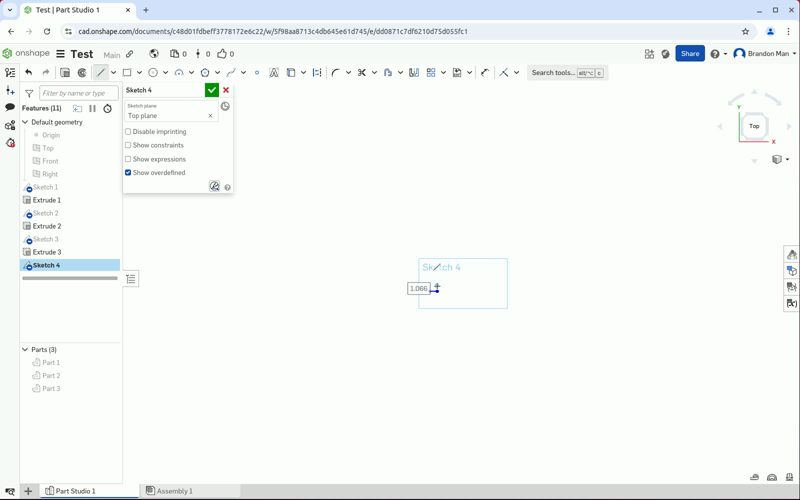
mouse_move(467, 285)
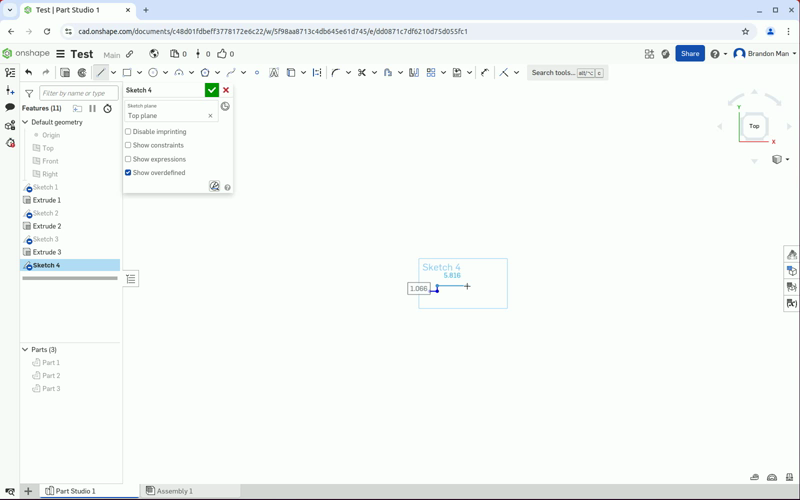
mouse_move(429, 285)
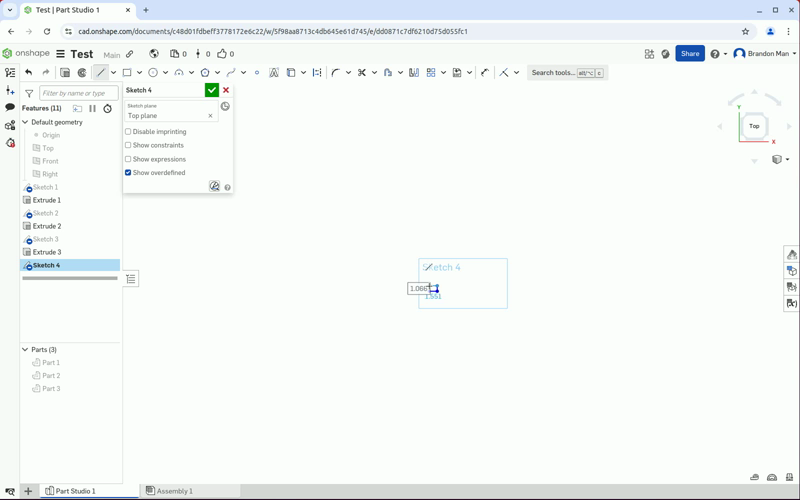
click(429, 285)
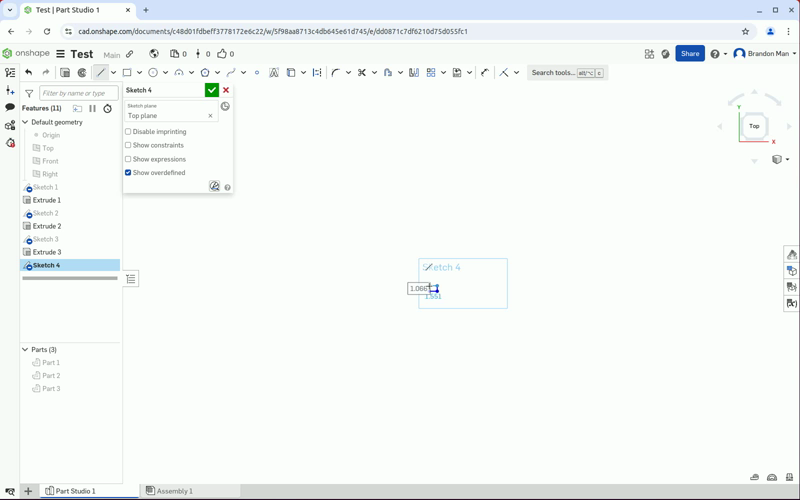
key_up(shift)
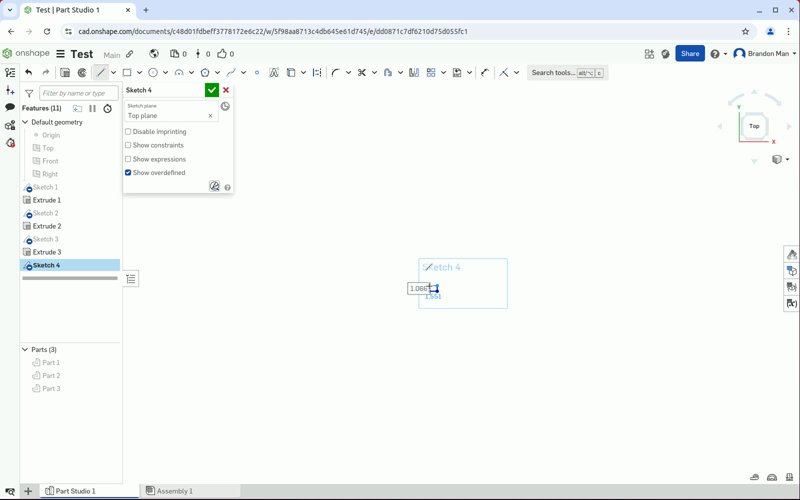
mouse_move(459, 285)
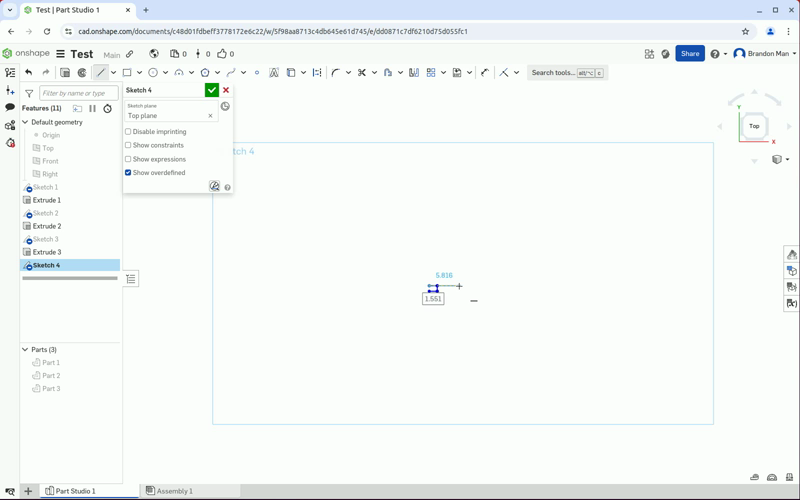
key_down(shift)
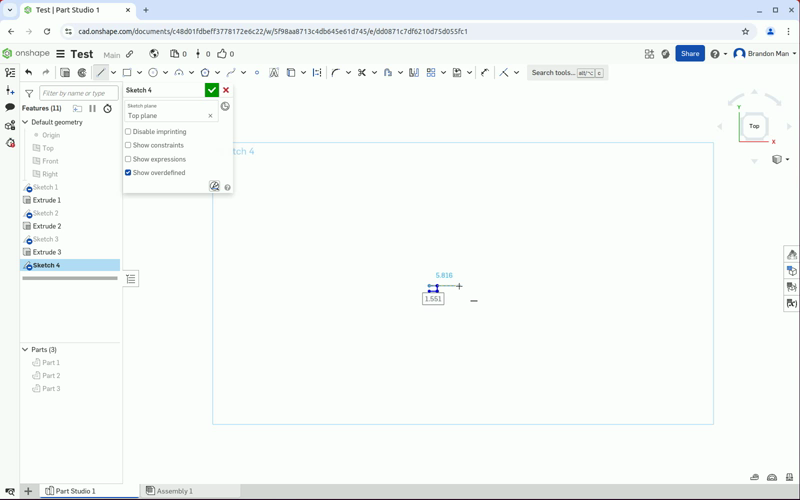
mouse_move(429, 291)
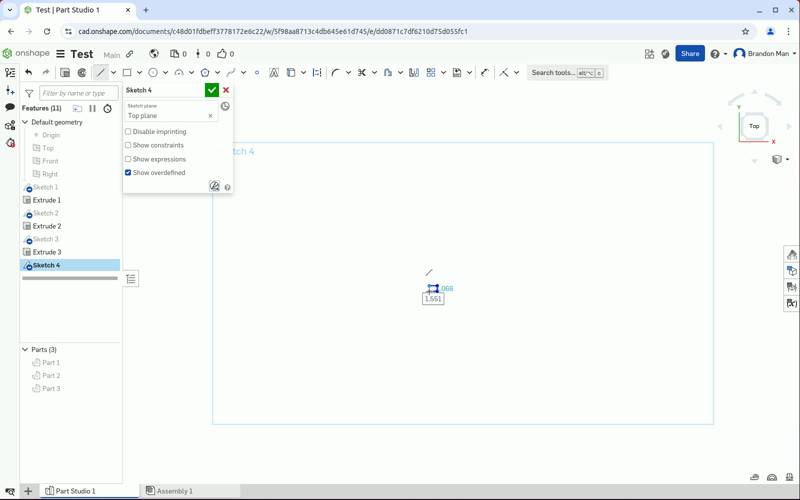
scroll(6)
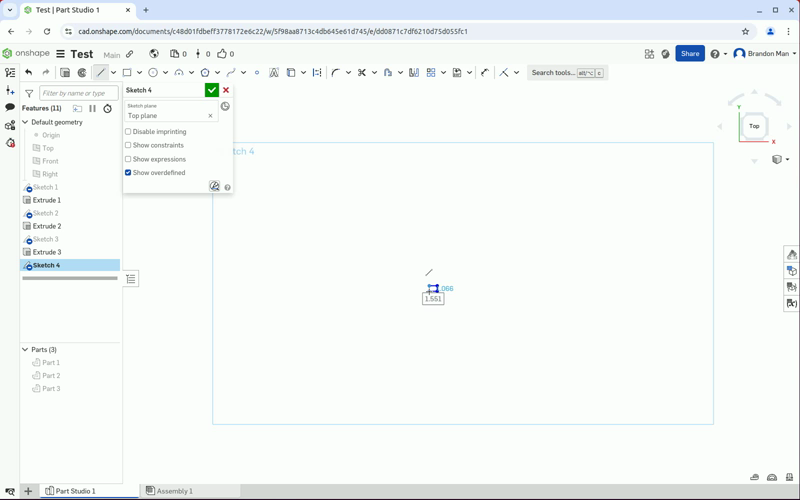
scroll(6)
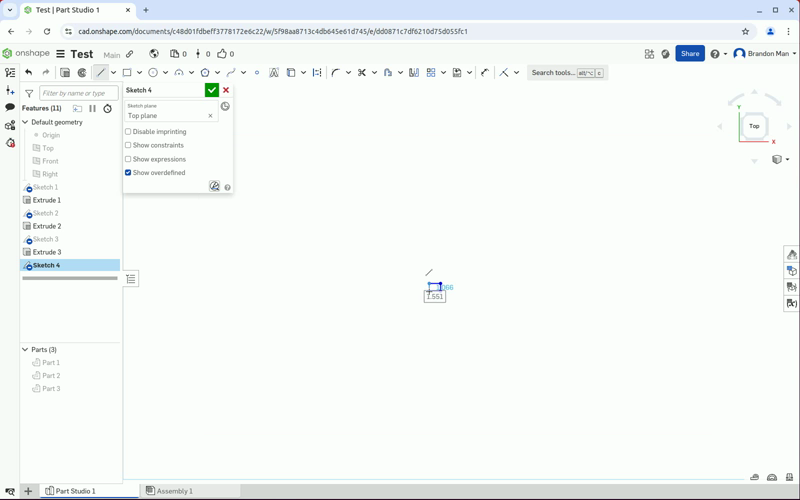
scroll(6)
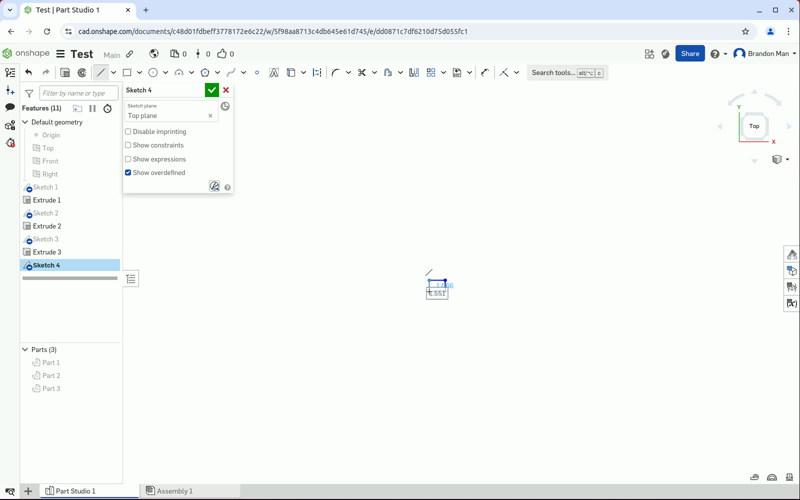
scroll(6)
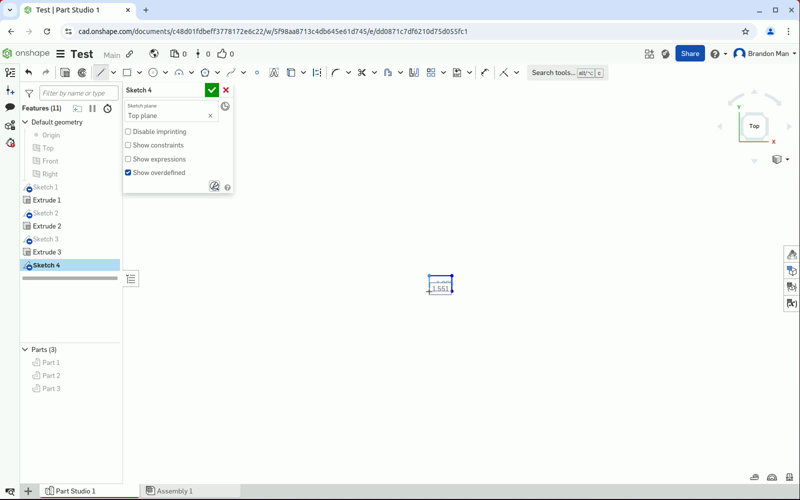
scroll(6)
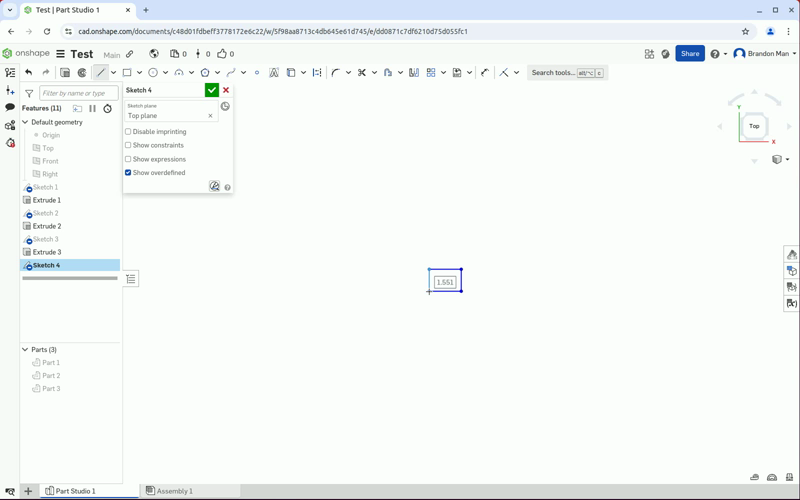
scroll(6)
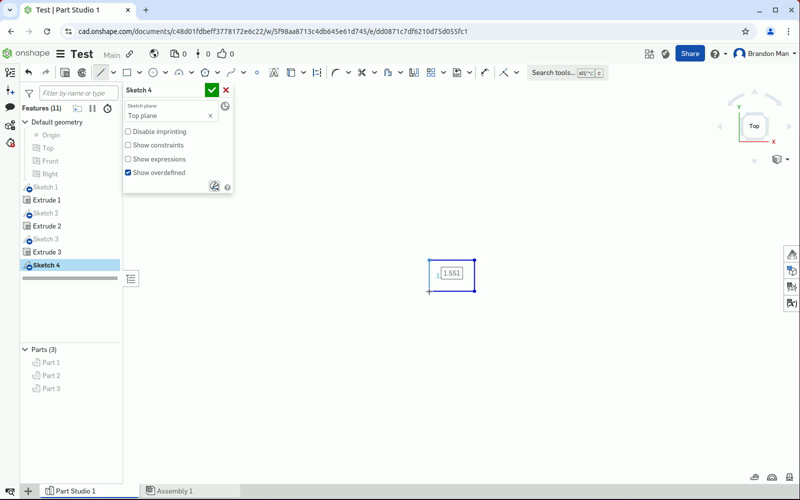
scroll(6)
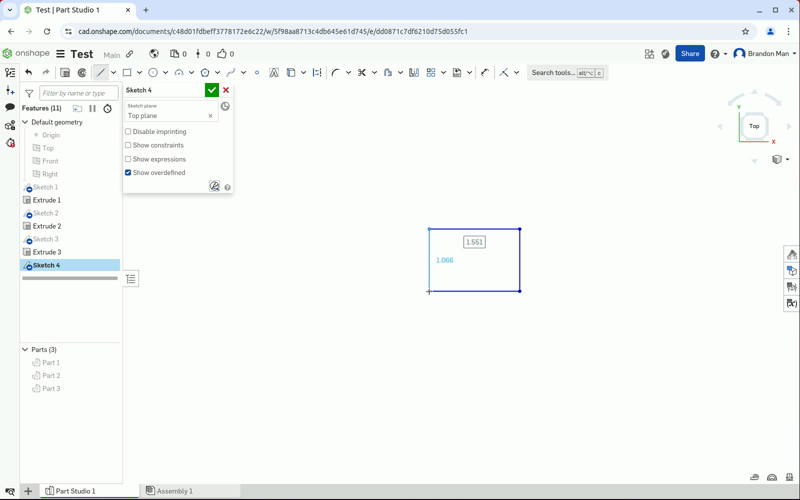
key_up(shift)
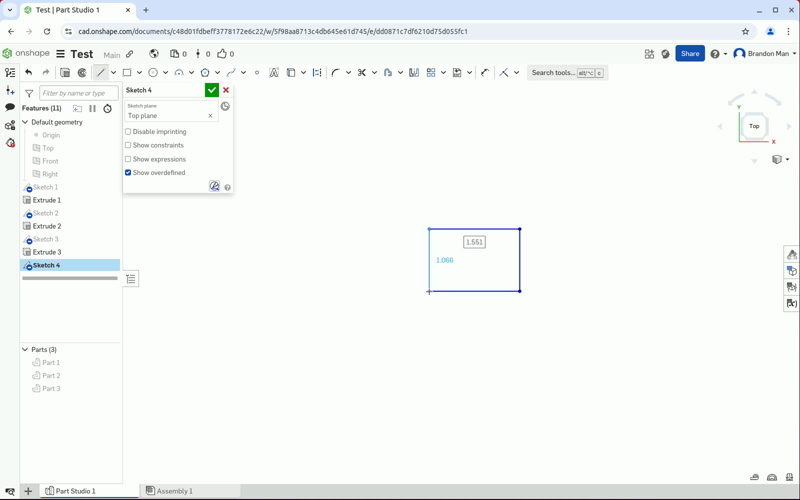
click(429, 291)
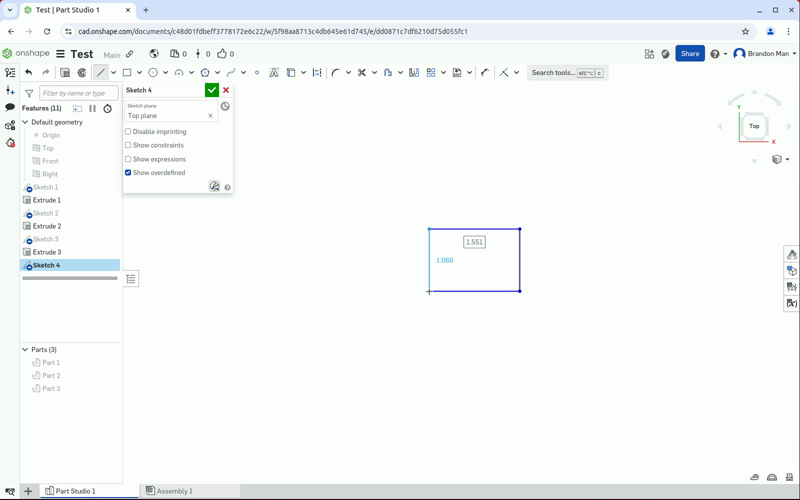
scroll(-6)
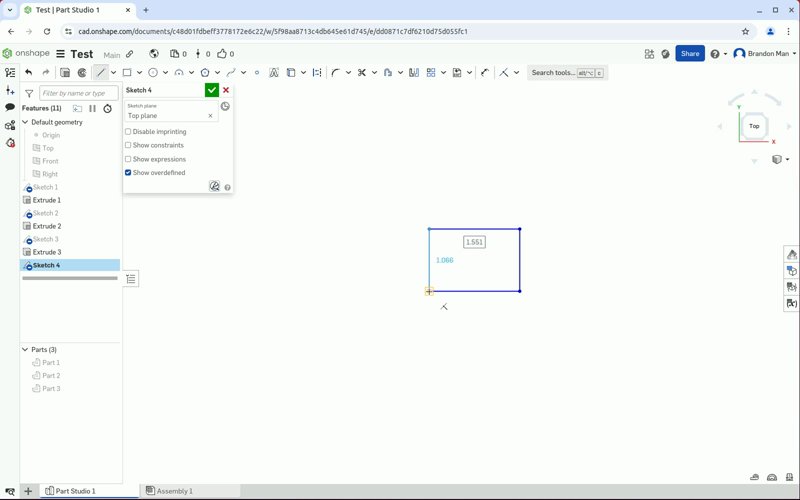
scroll(-6)
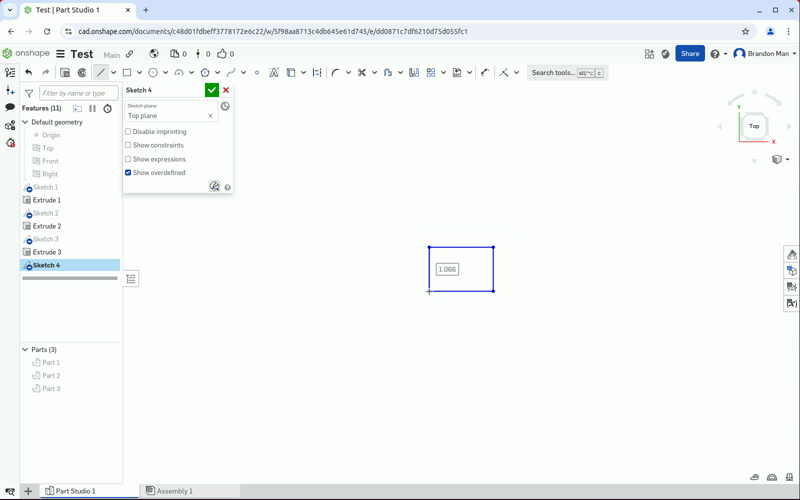
scroll(-6)
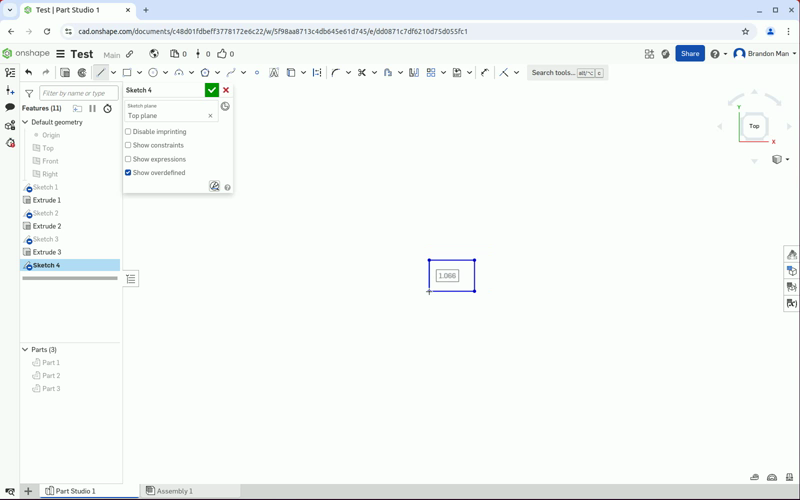
scroll(-6)
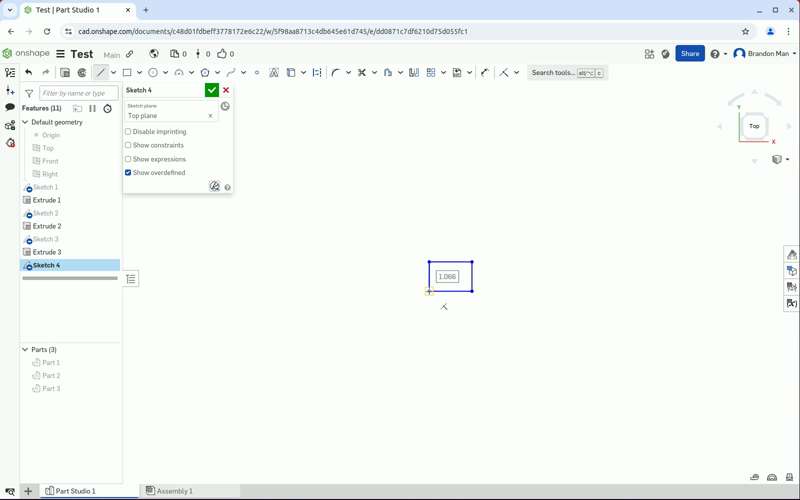
scroll(-6)
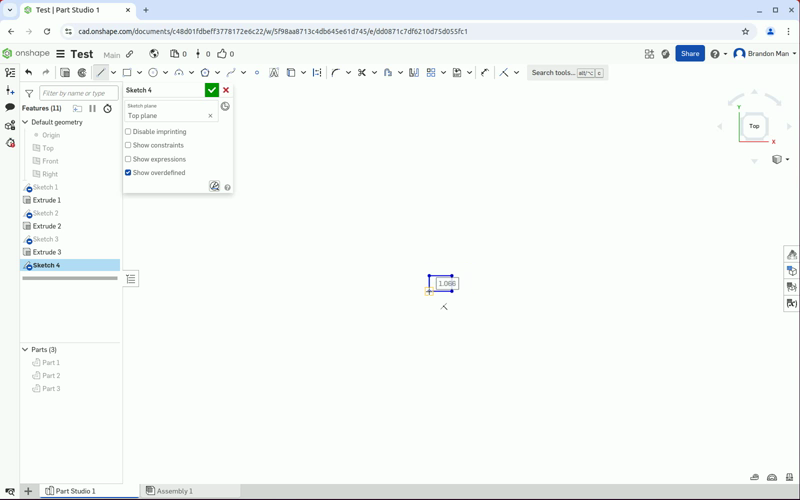
scroll(-6)
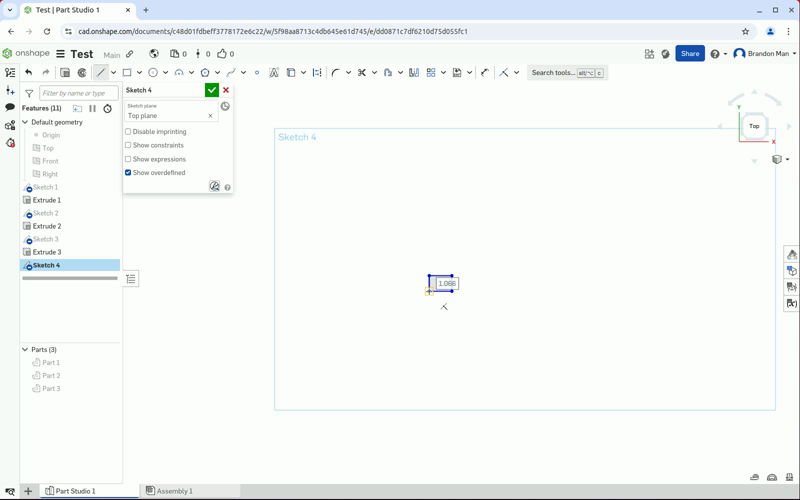
scroll(-6)
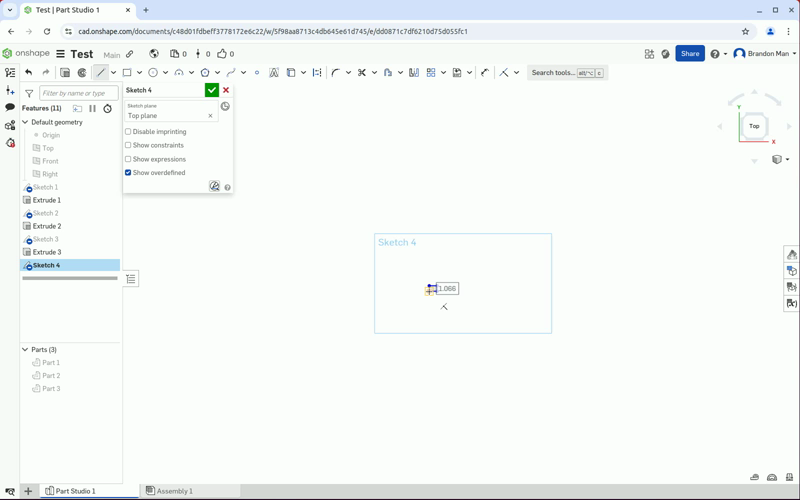
key(esc)
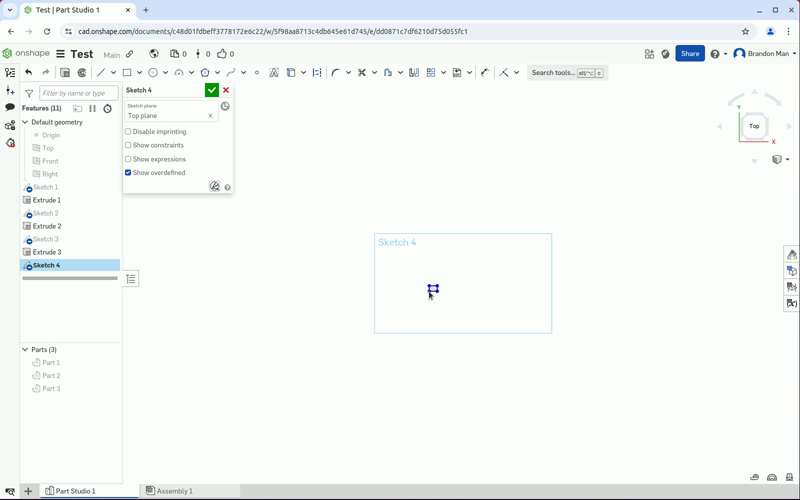
mouse_move(433, 290)
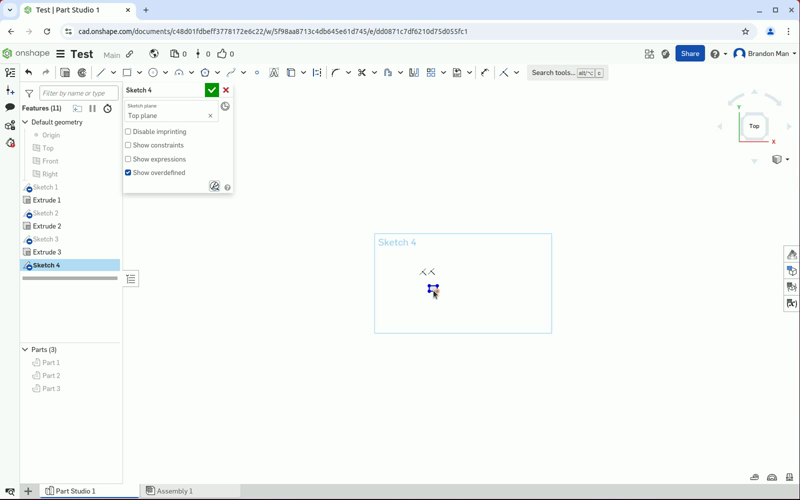
scroll(6)
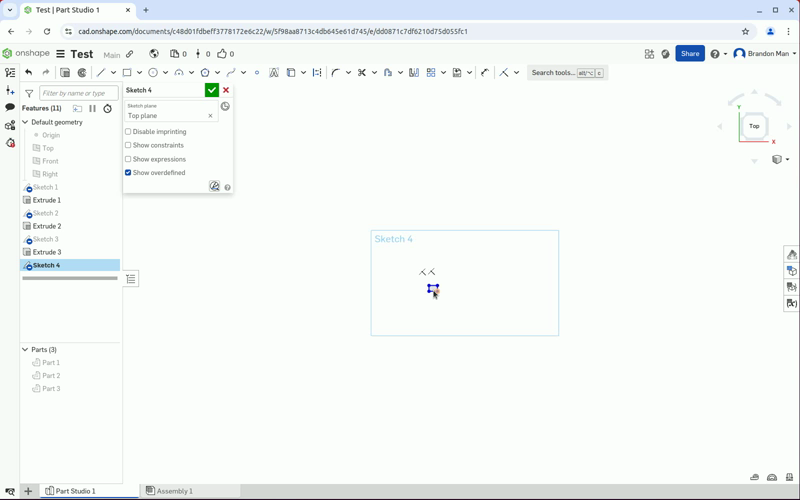
scroll(6)
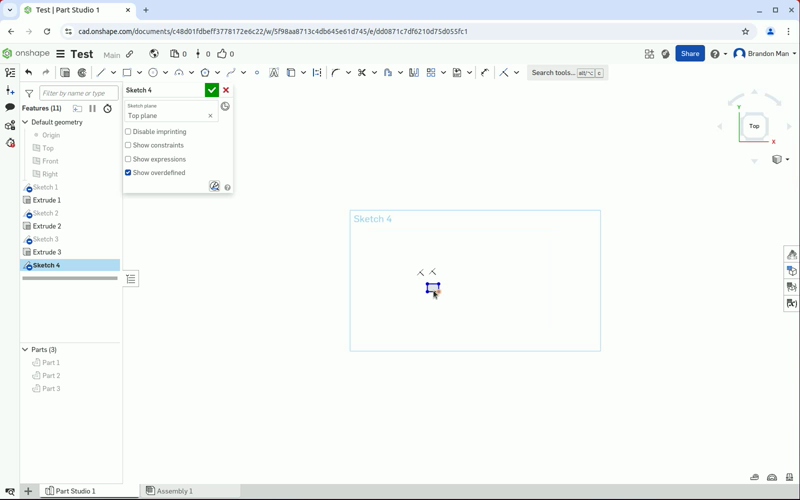
scroll(6)
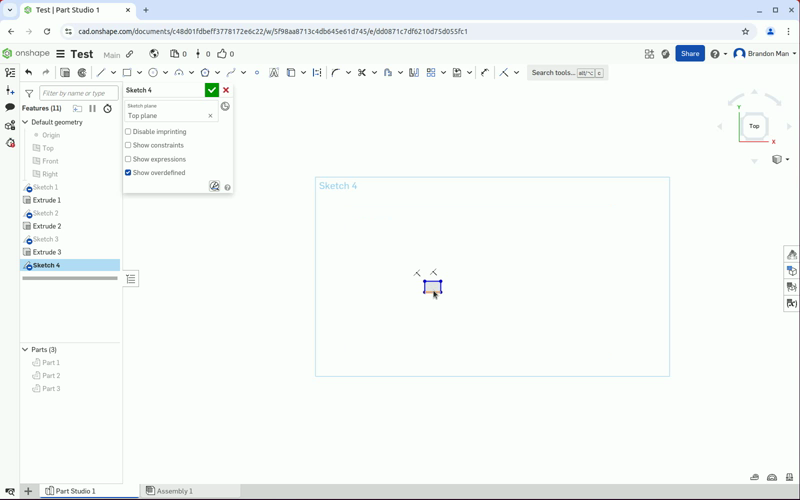
scroll(6)
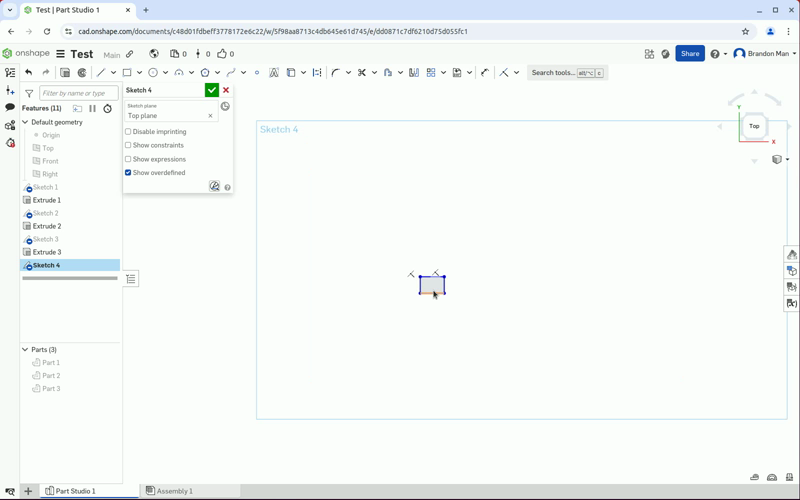
scroll(6)
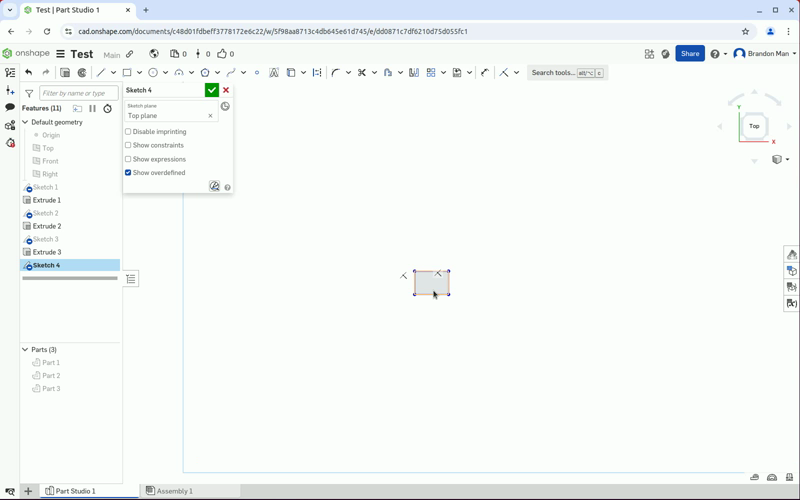
scroll(6)
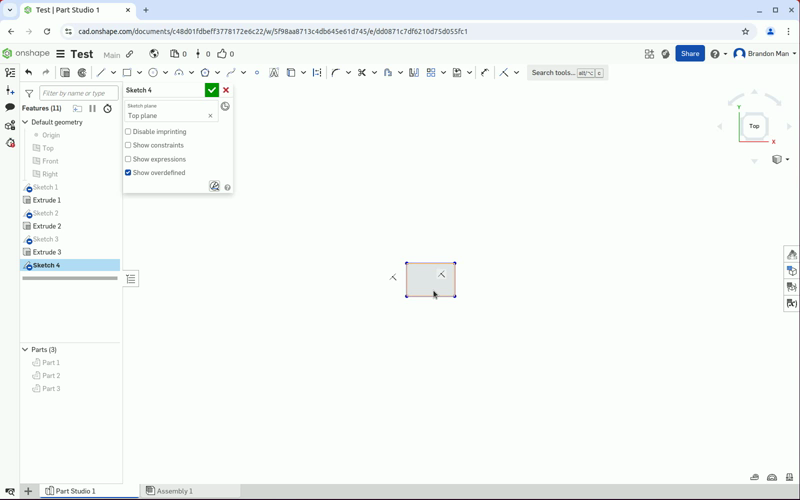
scroll(6)
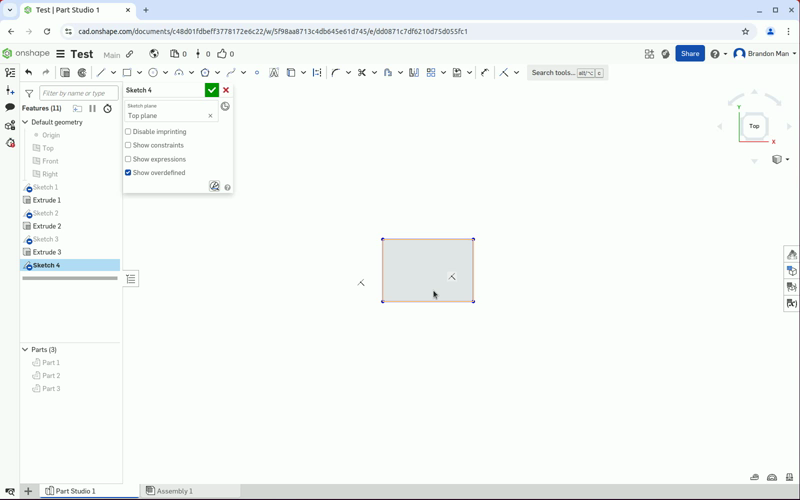
click(433, 290)
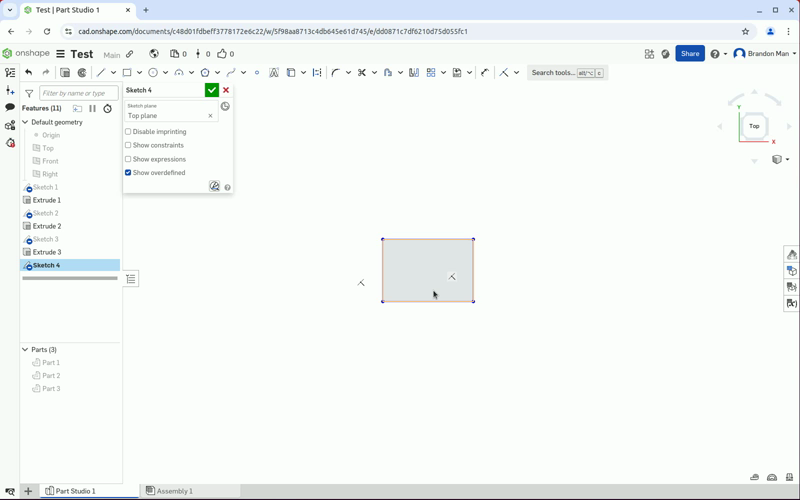
scroll(-6)
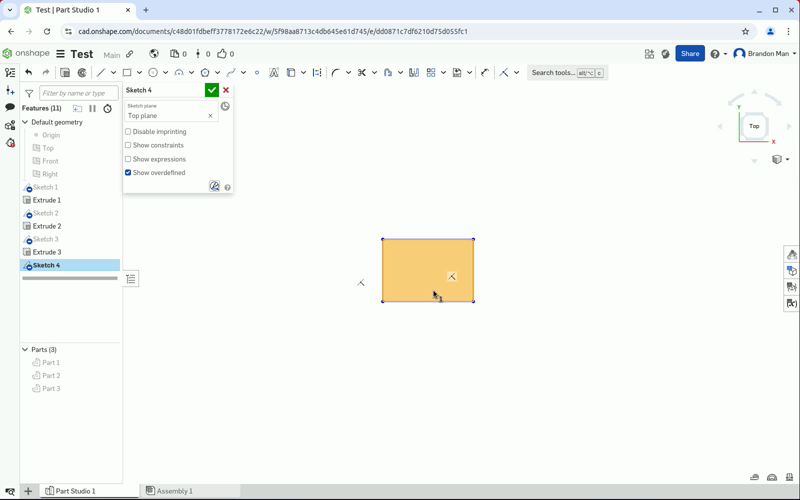
scroll(-6)
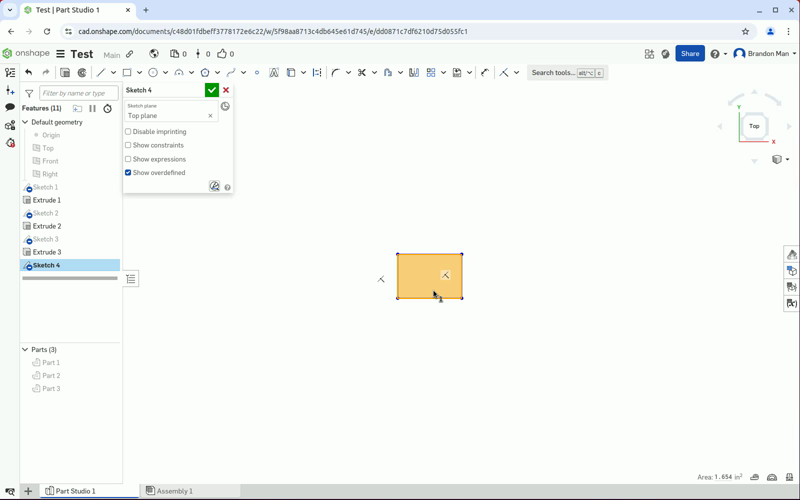
scroll(-6)
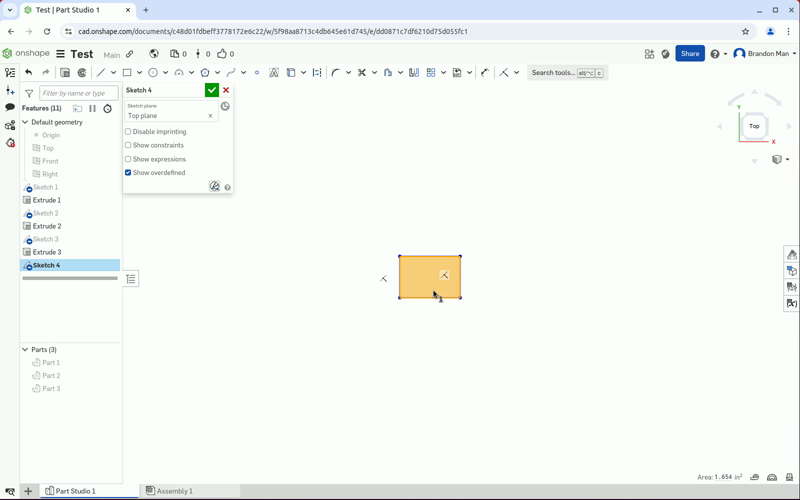
scroll(-6)
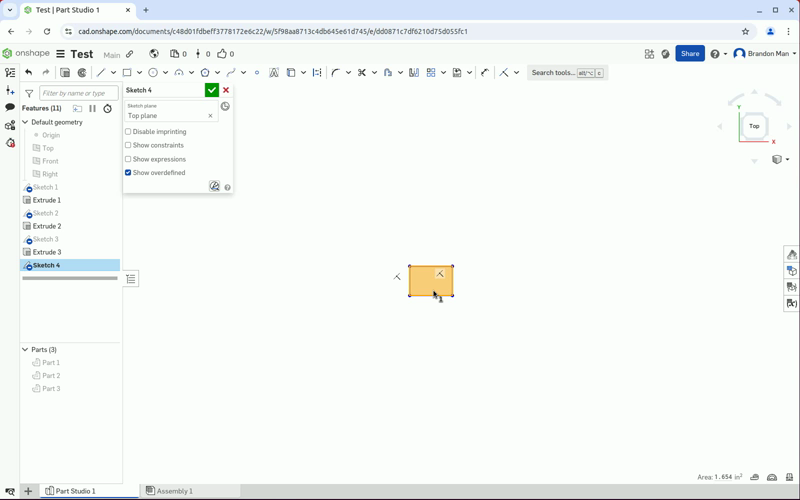
scroll(-6)
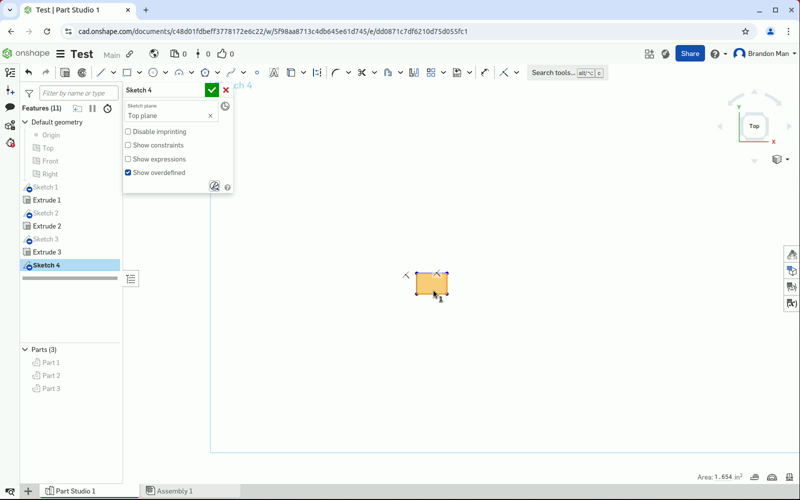
scroll(-6)
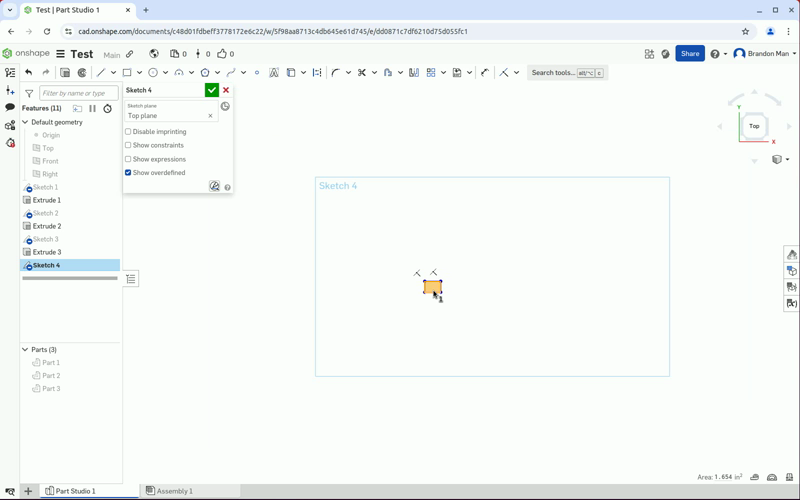
scroll(-6)
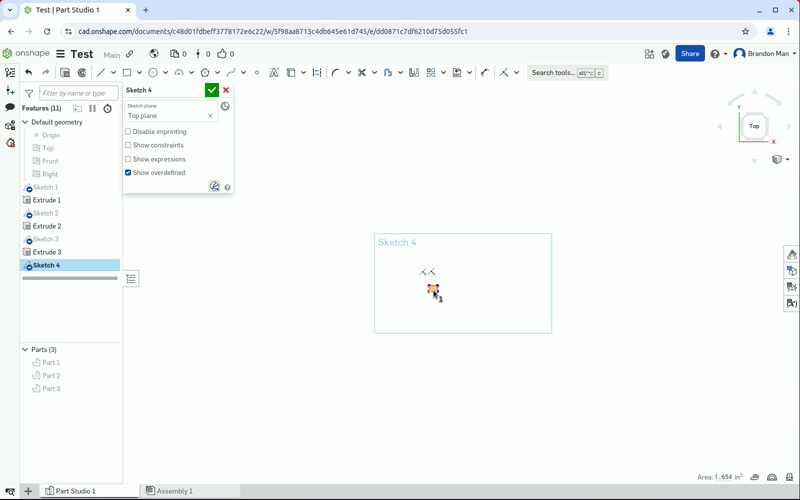
mouse_move(73, 352)
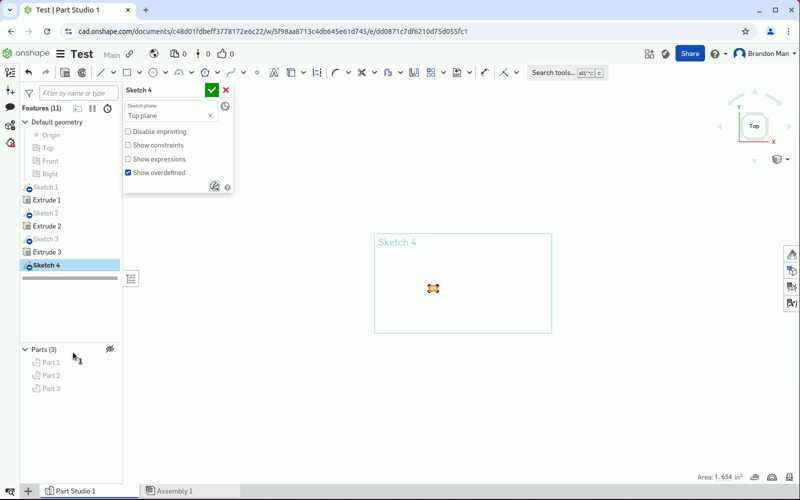
key(shift+y)
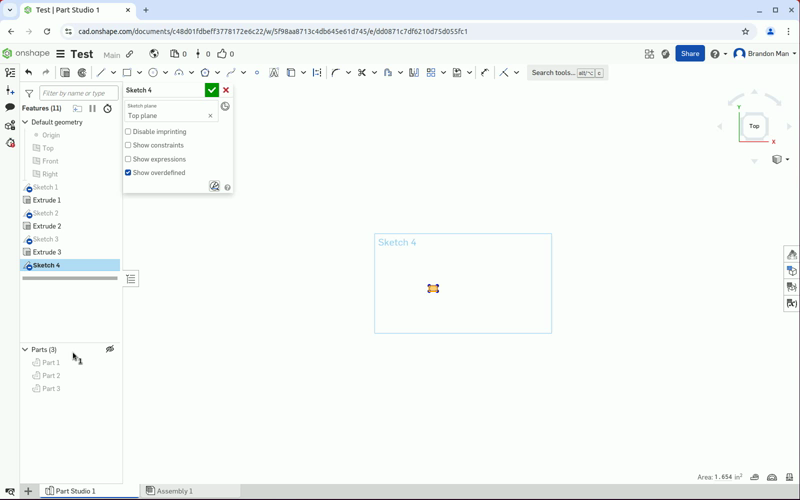
key(shift+e)
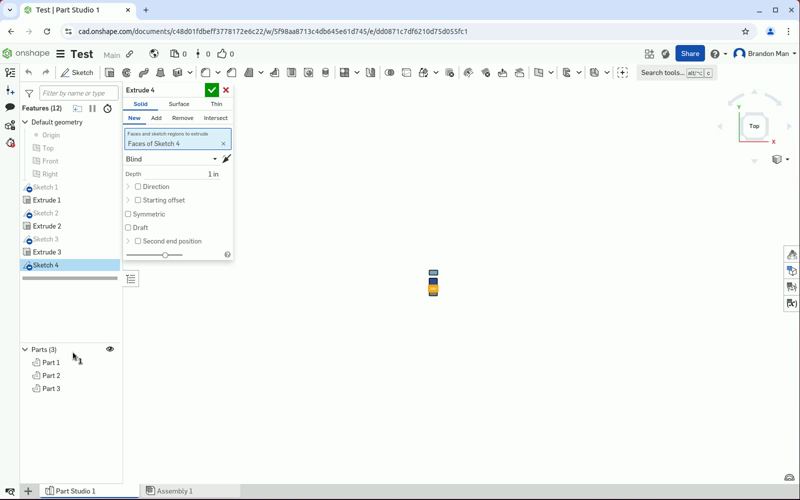
mouse_move(143, 106)
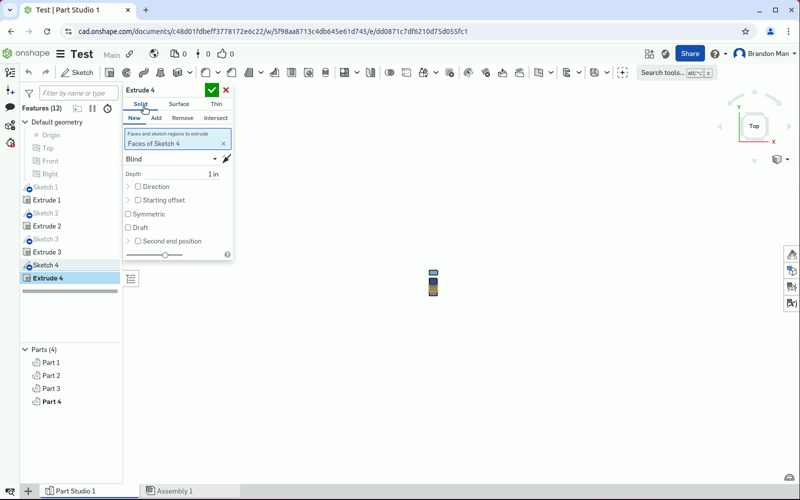
click(143, 106)
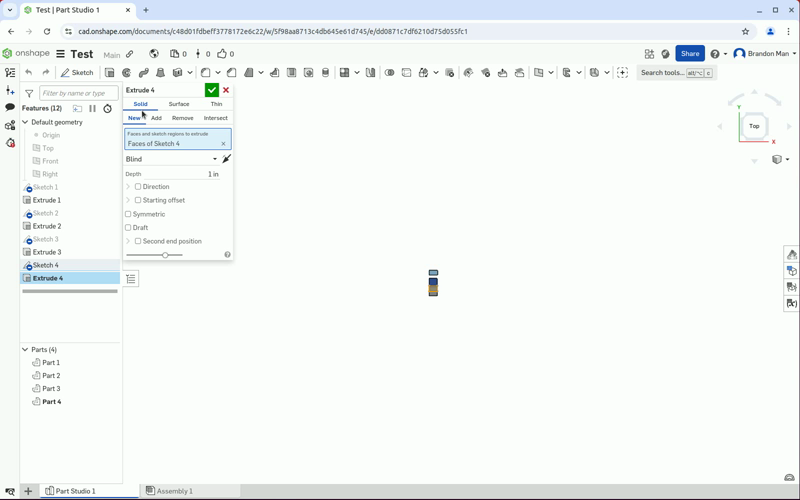
mouse_move(137, 120)
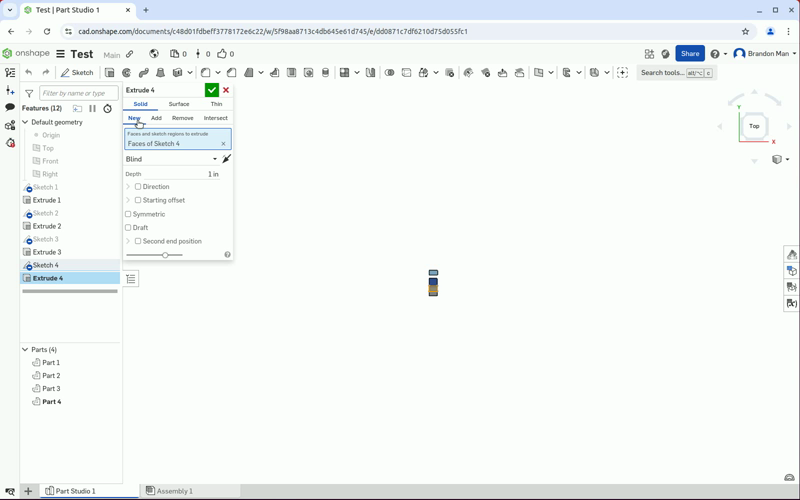
click(137, 120)
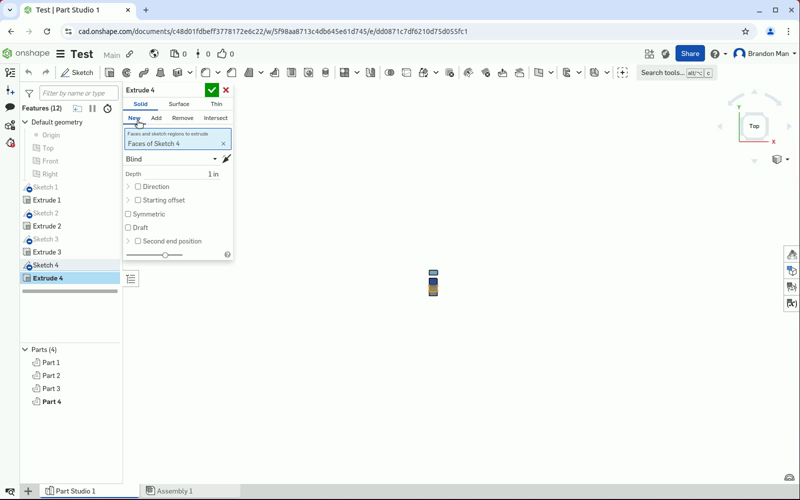
key(tab, 4)
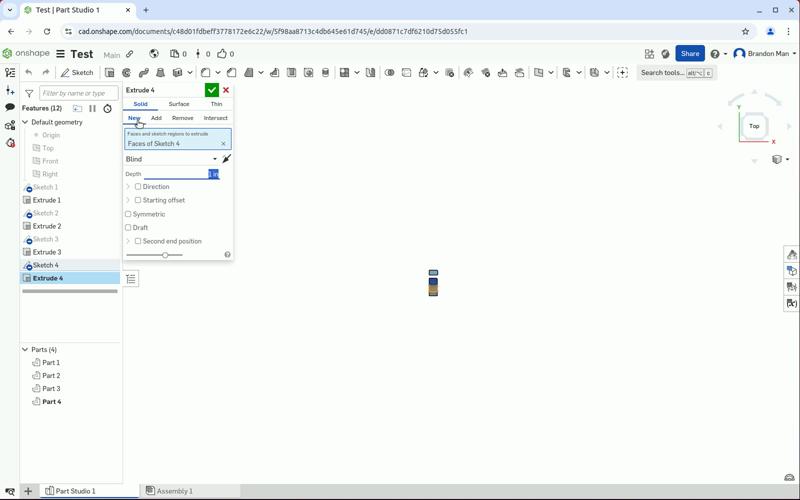
text(0.722)
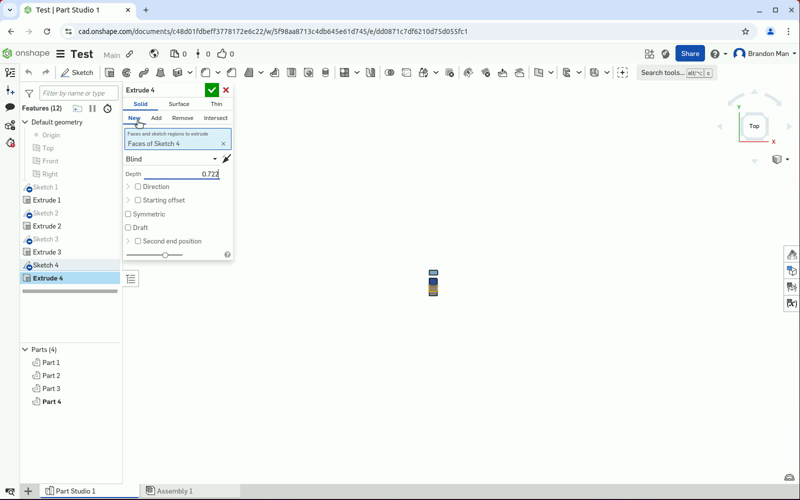
key(enter)
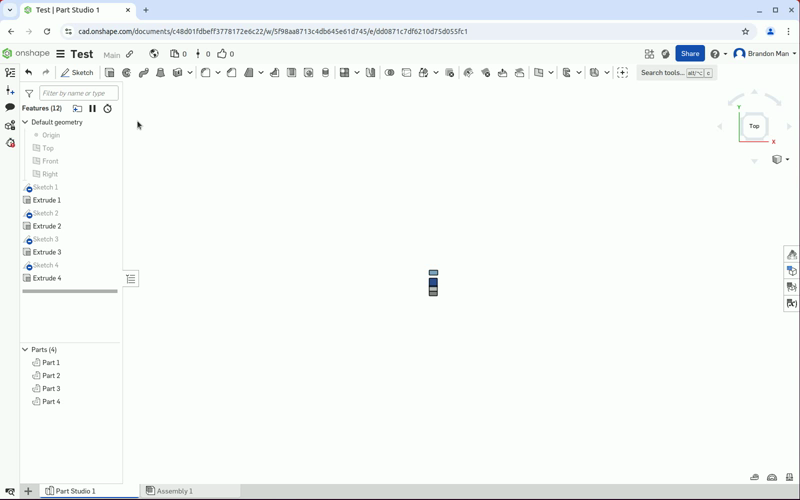
key(shift+h)
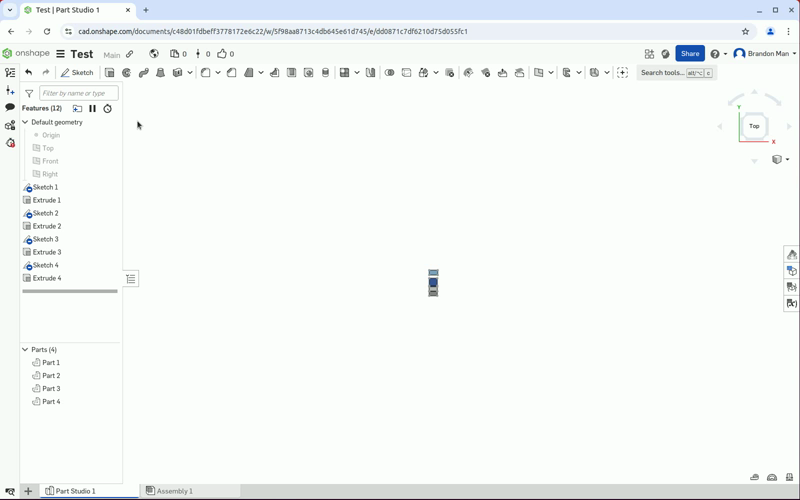
key(shift+h)
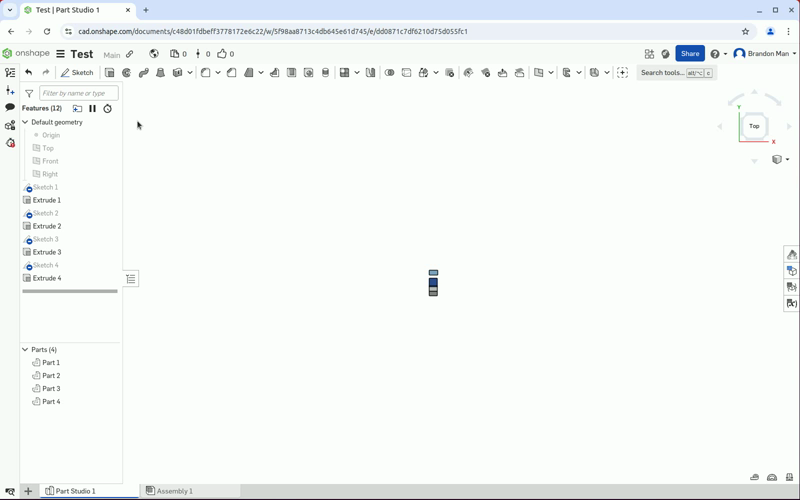
mouse_move(73, 189)
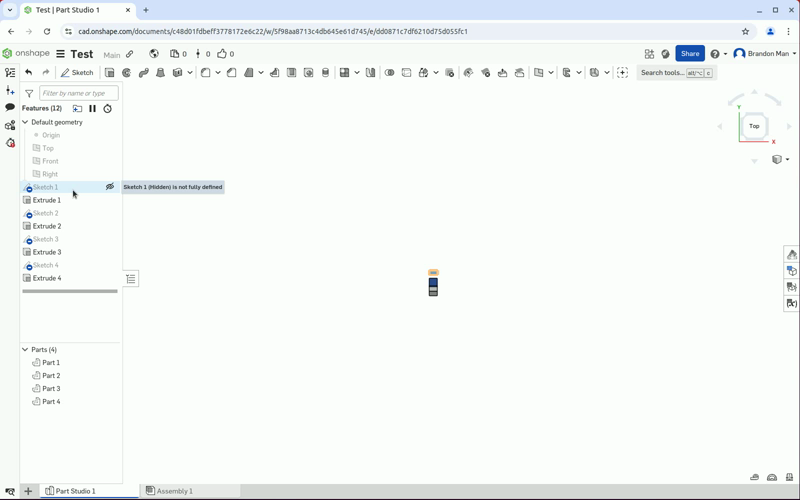
click(73, 189)
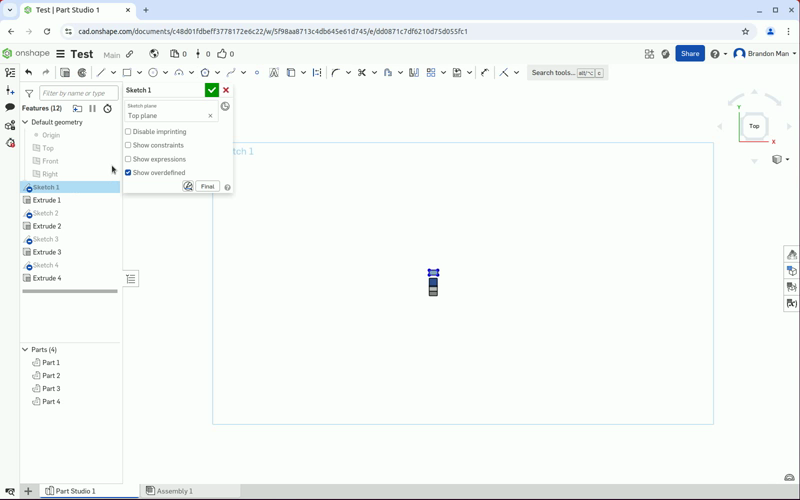
mouse_move(229, 92)
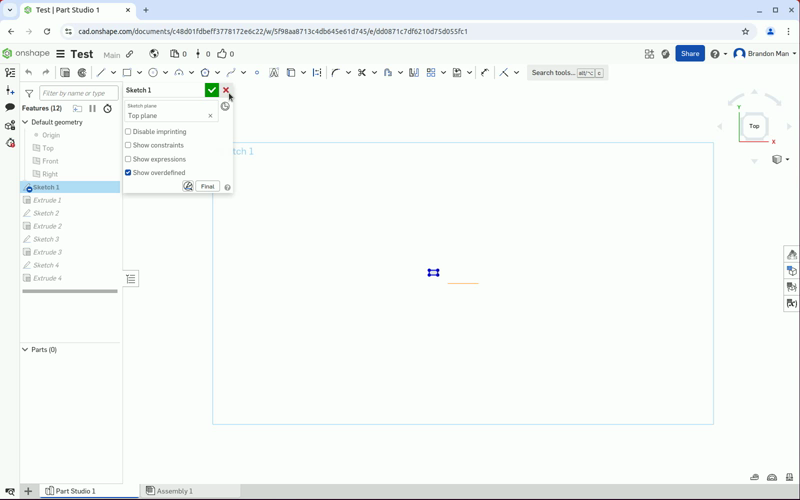
click(229, 92)
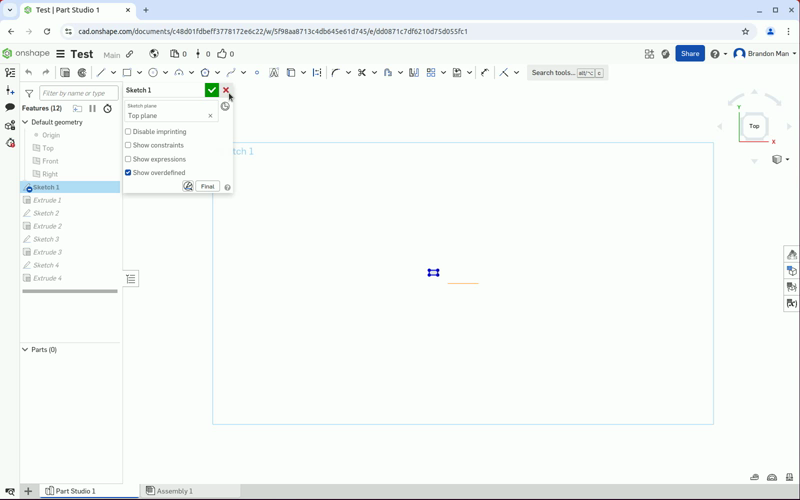
key(shift+s)
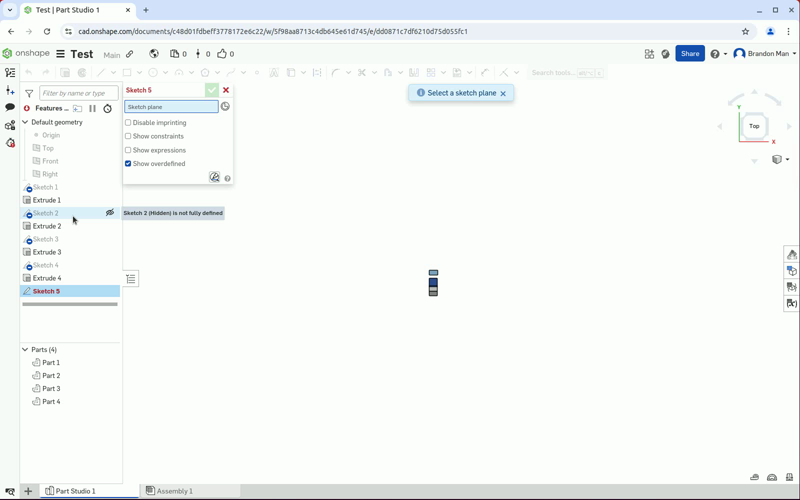
scroll(3)
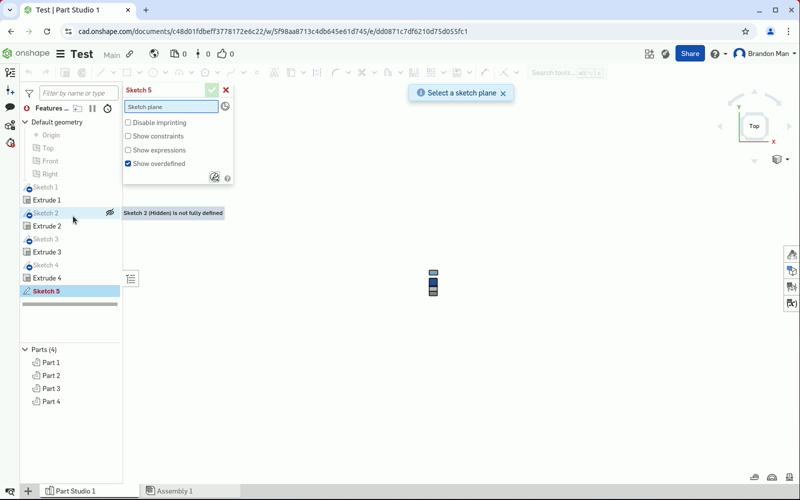
mouse_move(73, 150)
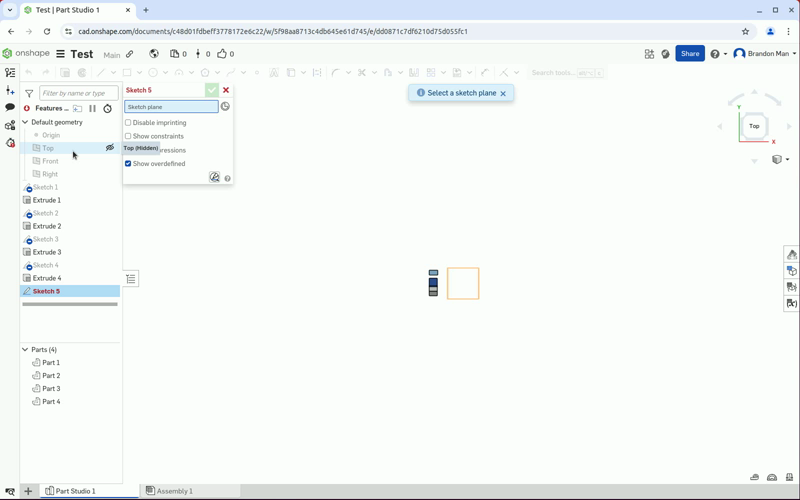
click(73, 150)
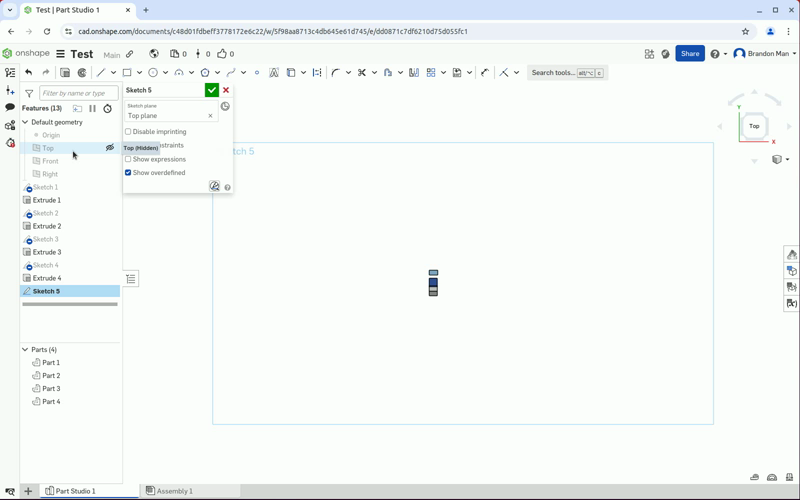
mouse_move(73, 352)
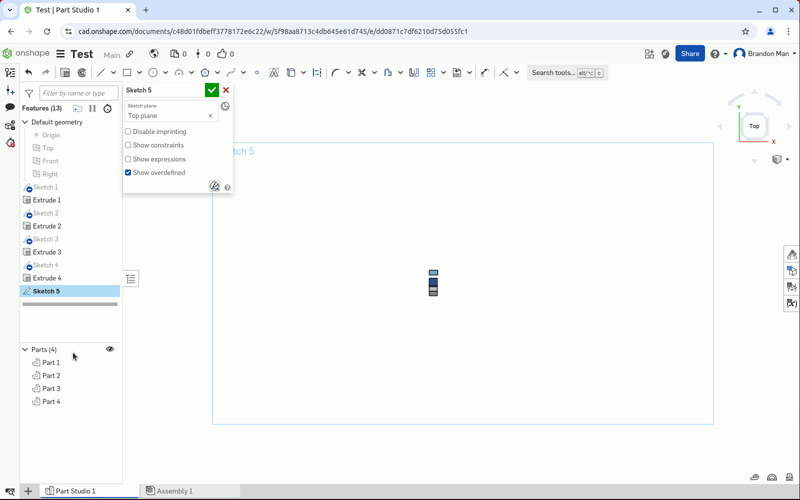
key(y)
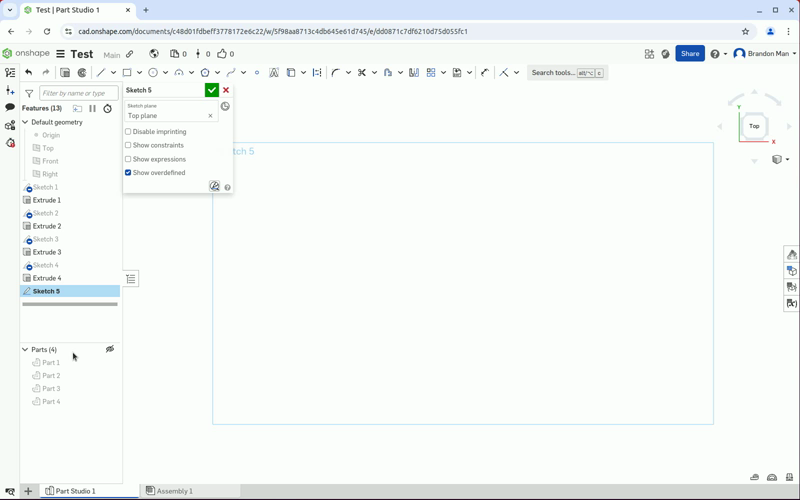
key(l)
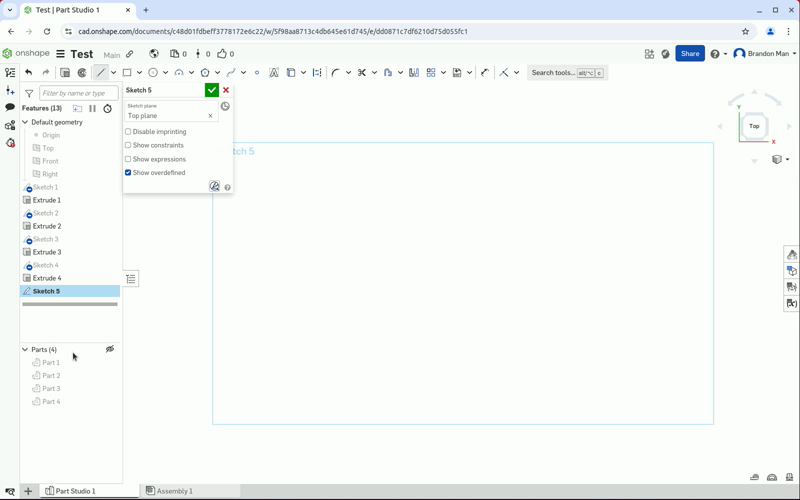
key_down(shift)
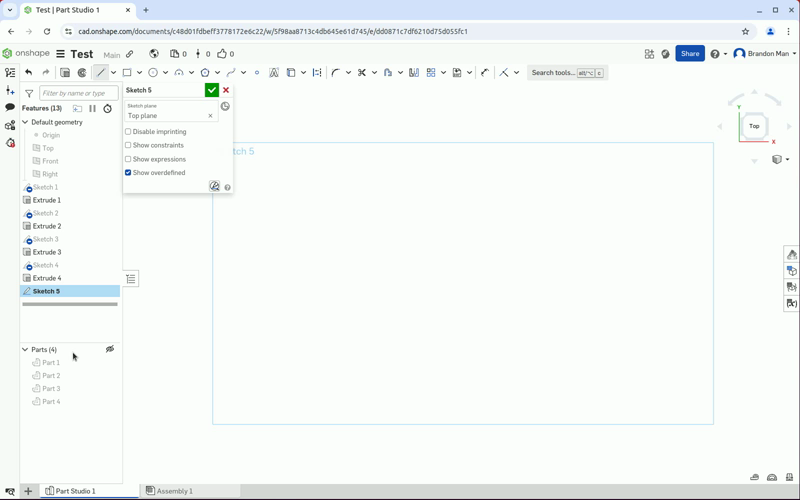
mouse_move(429, 279)
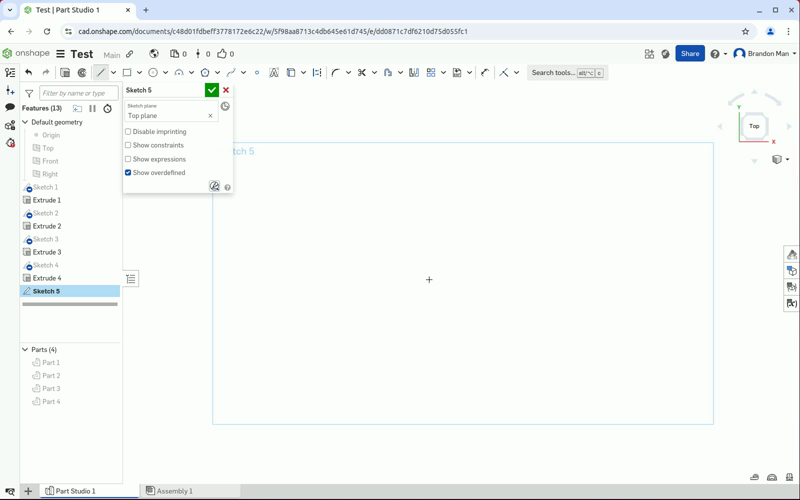
click(429, 279)
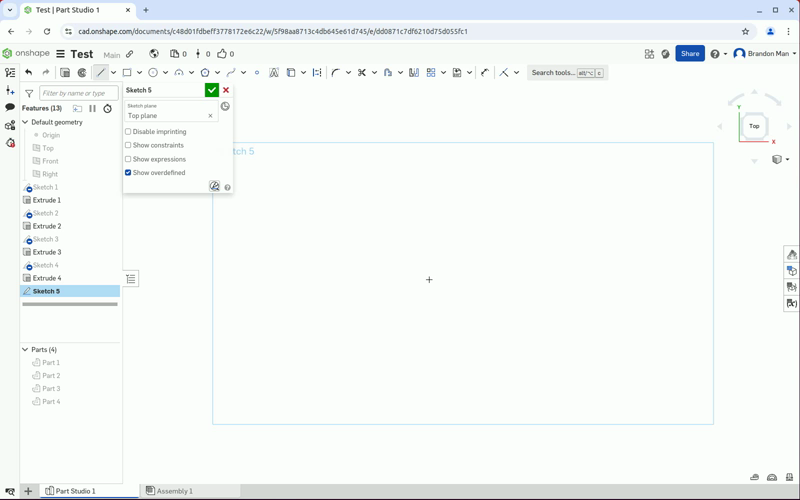
key_up(shift)
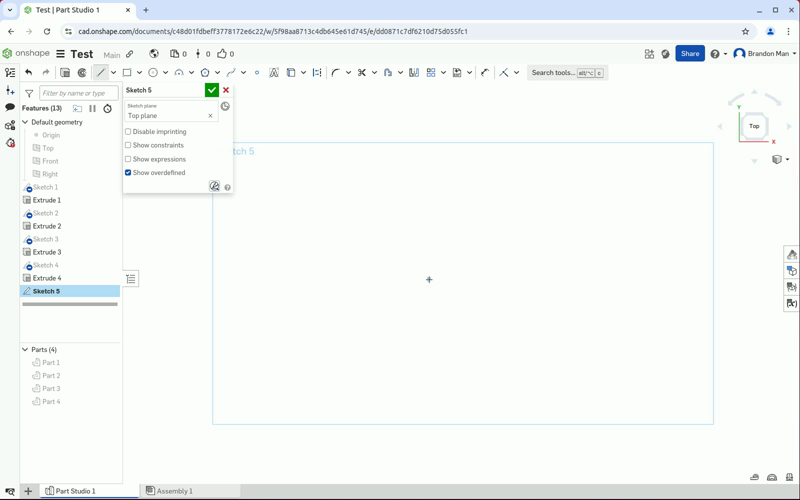
key_down(shift)
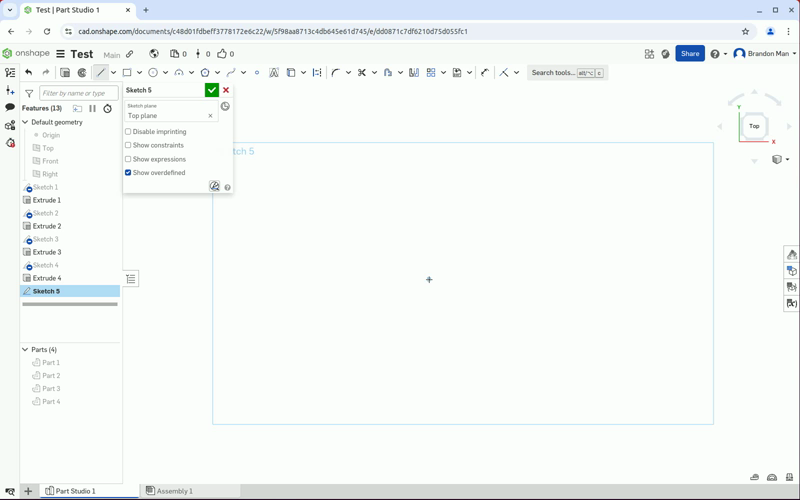
mouse_move(459, 279)
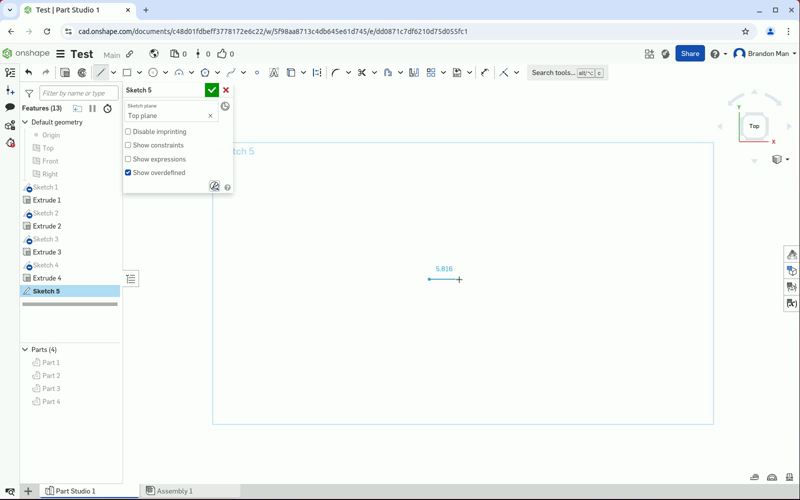
mouse_move(437, 279)
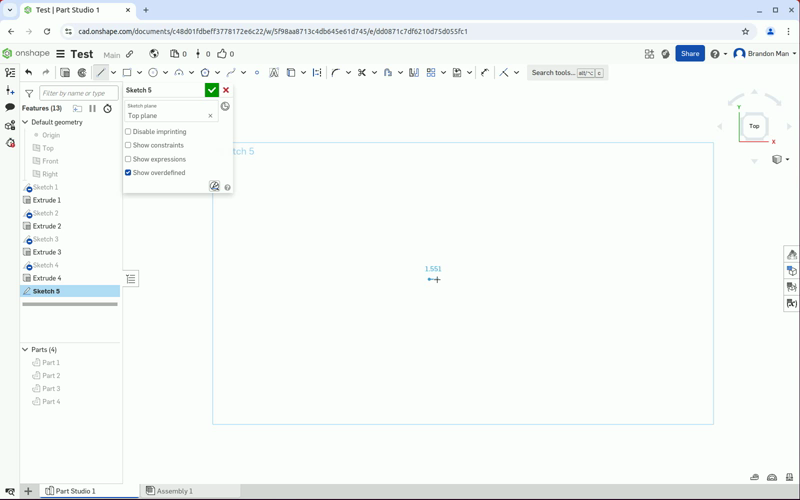
click(437, 279)
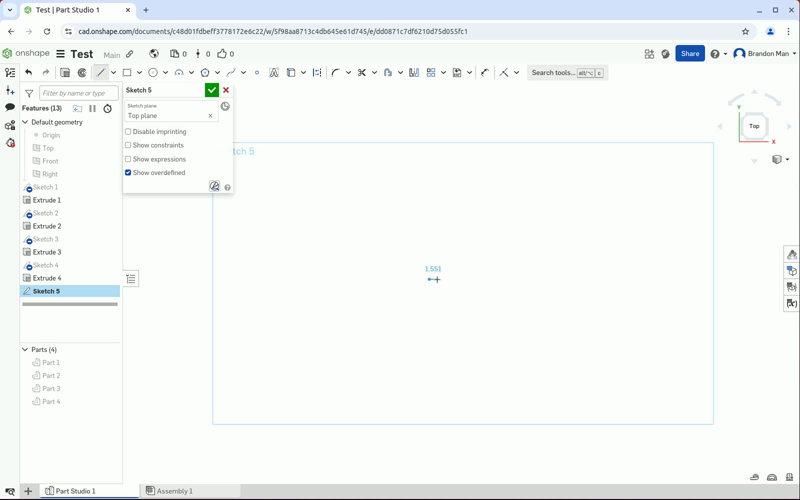
key_up(shift)
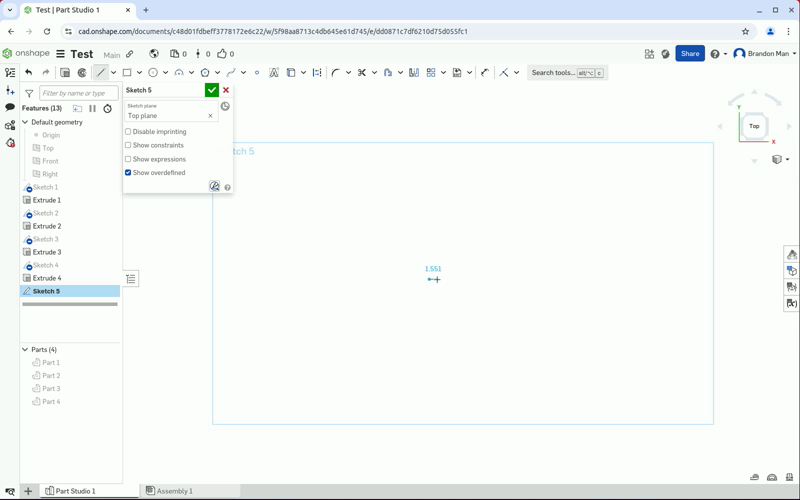
key_down(shift)
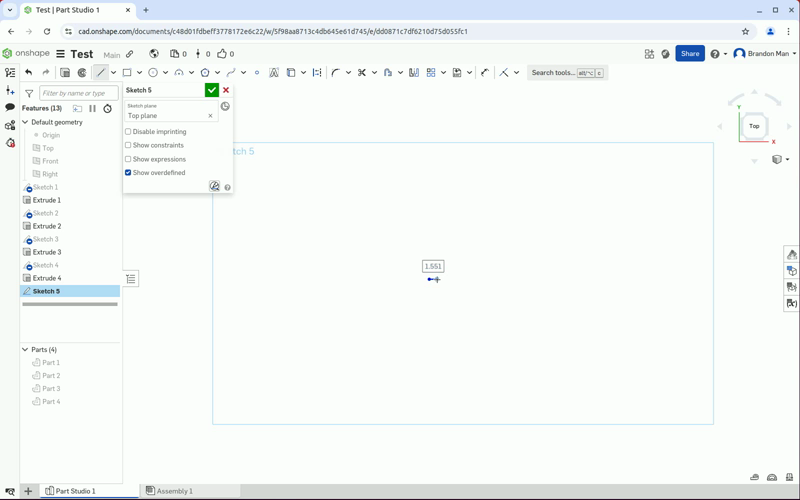
mouse_move(467, 279)
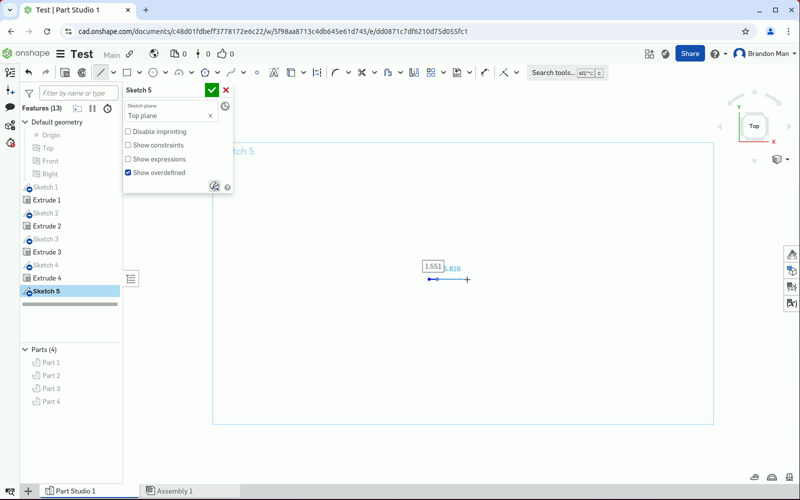
mouse_move(437, 274)
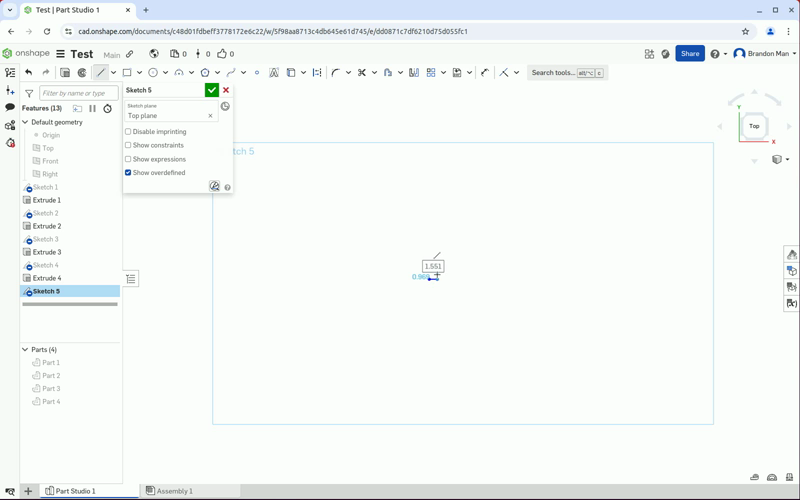
scroll(6)
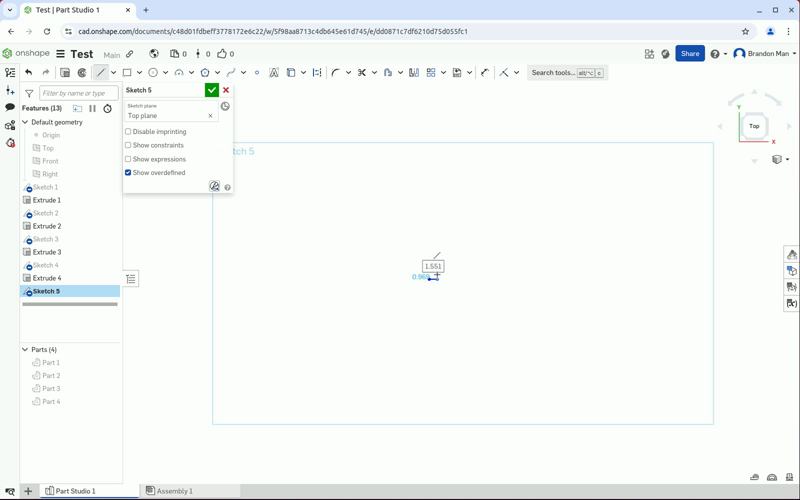
scroll(6)
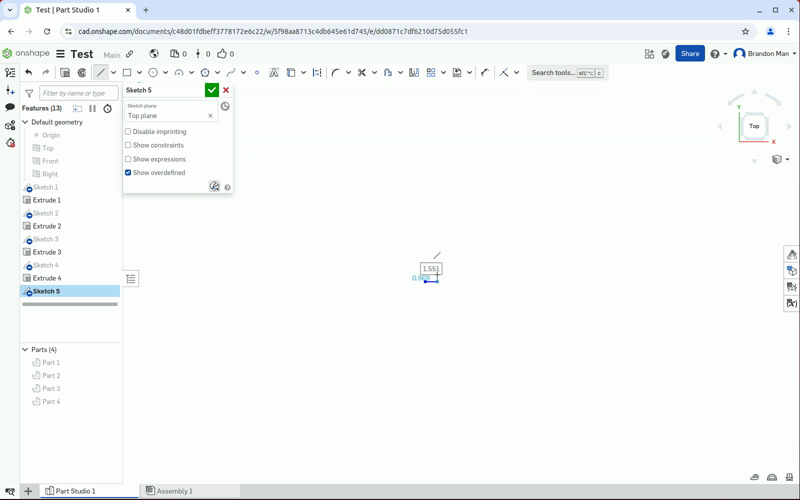
scroll(6)
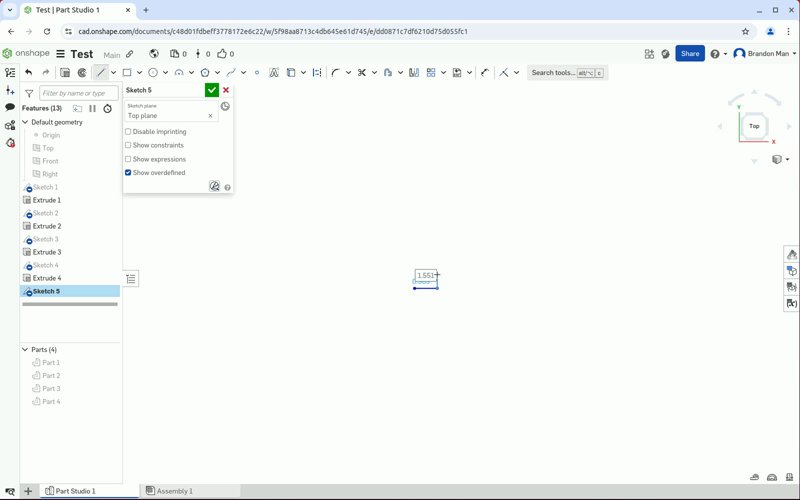
scroll(6)
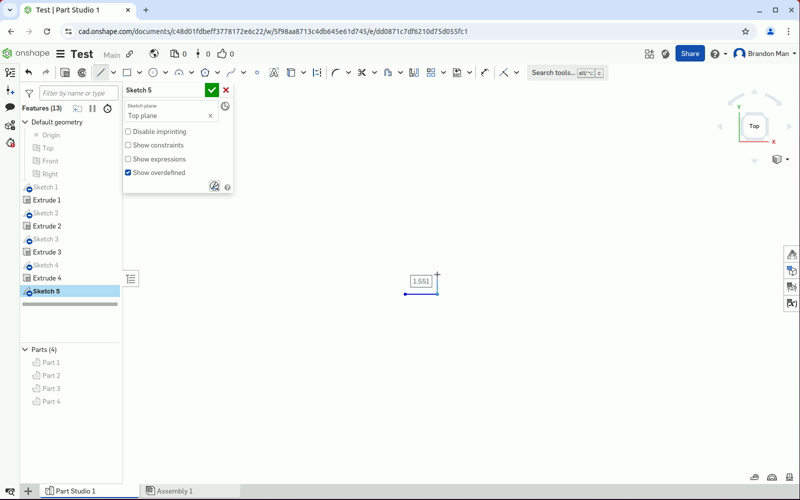
scroll(6)
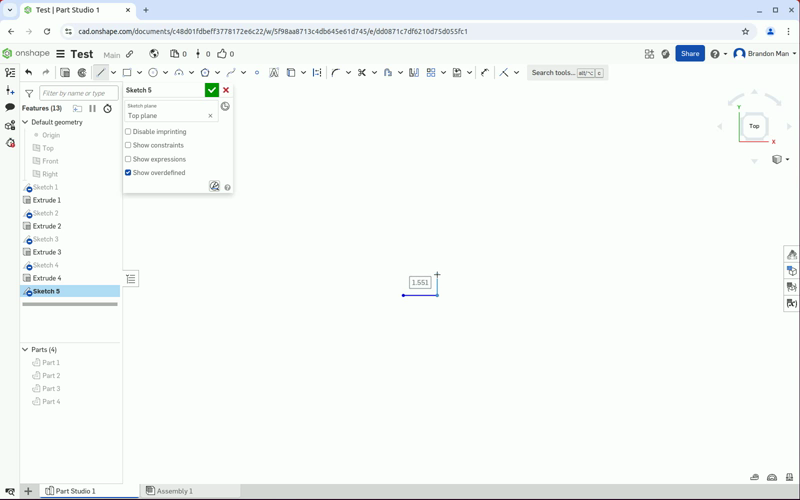
scroll(6)
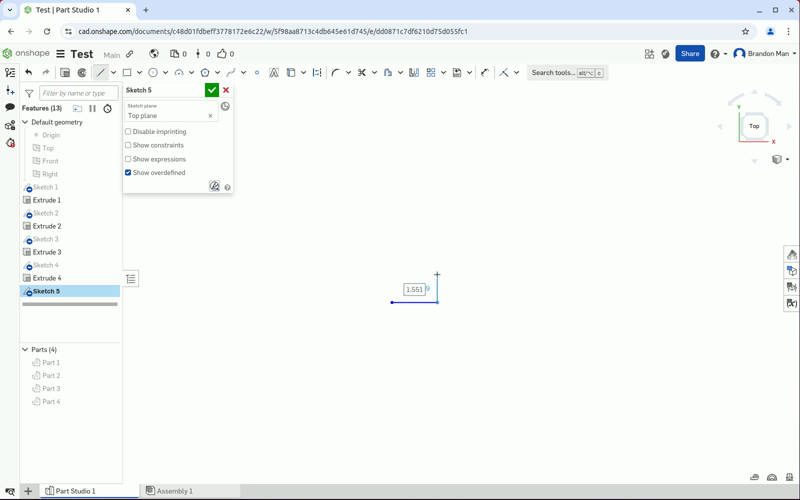
scroll(6)
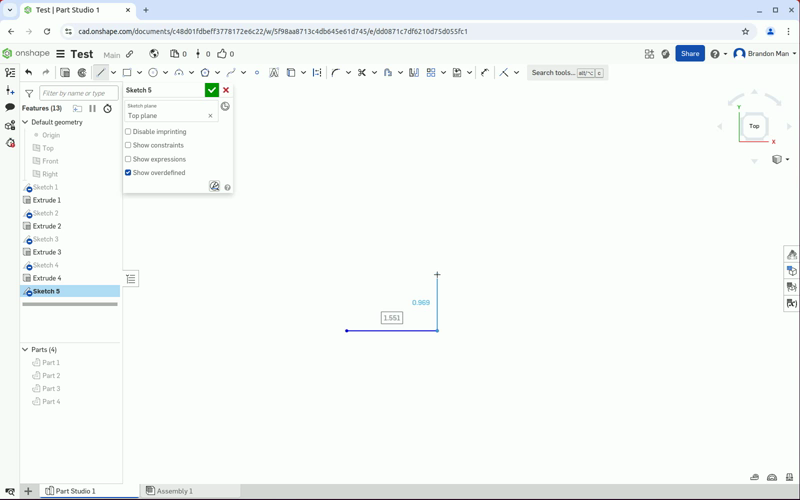
click(437, 274)
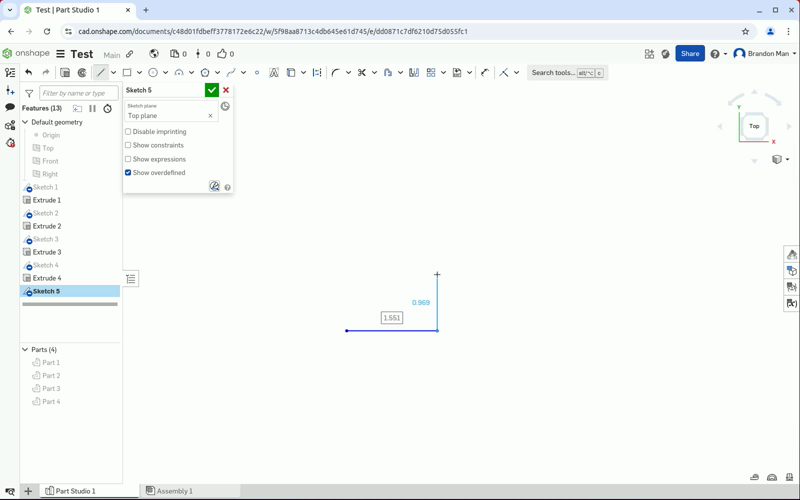
scroll(-6)
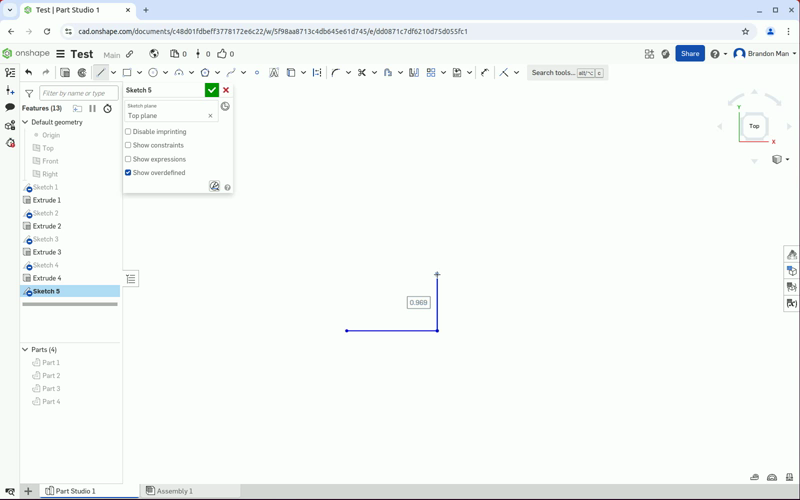
scroll(-6)
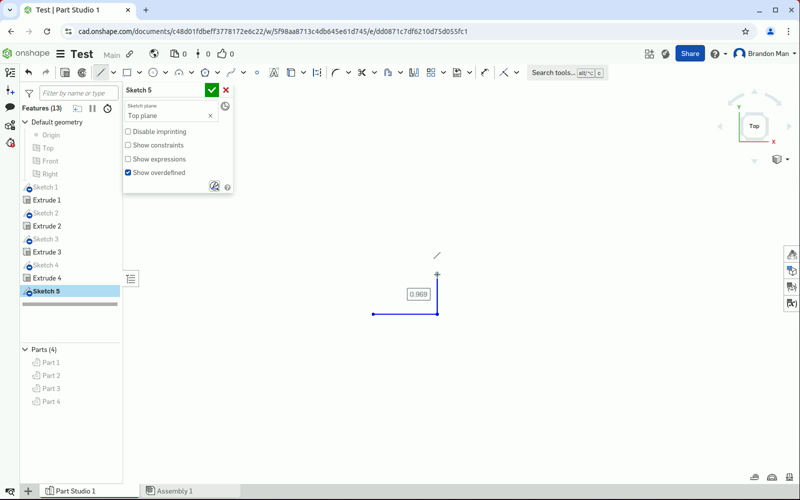
scroll(-6)
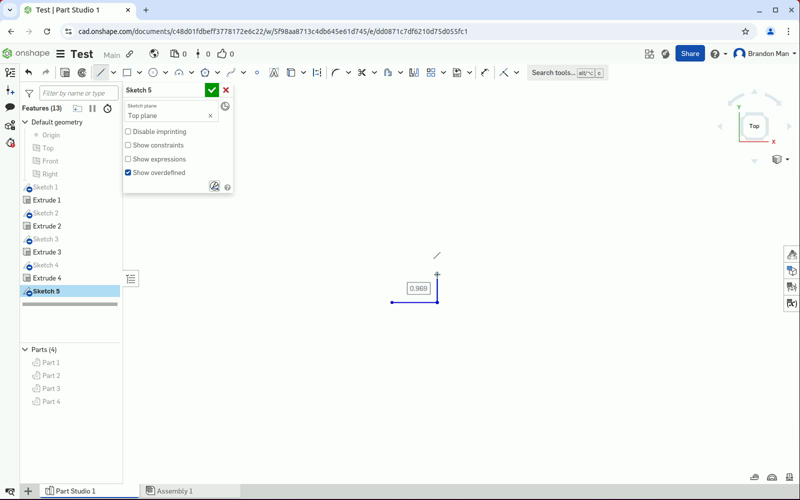
scroll(-6)
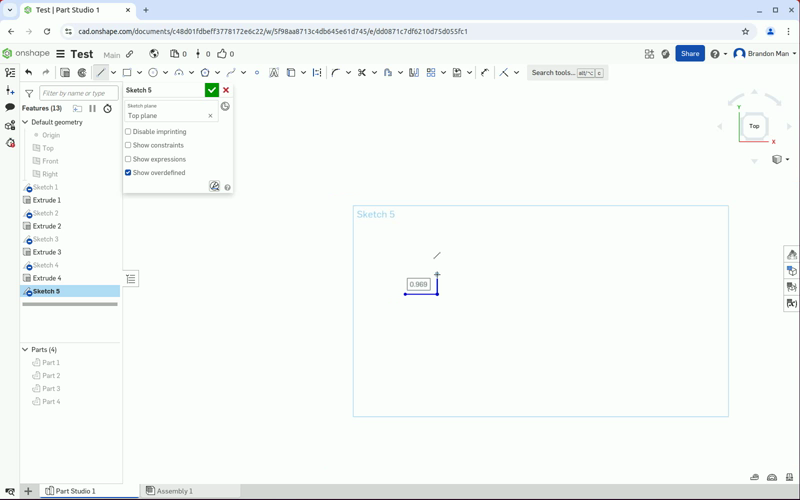
scroll(-6)
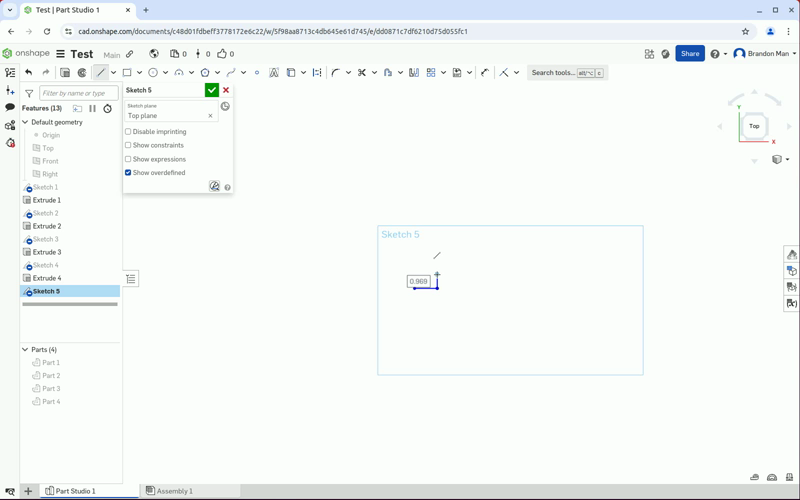
scroll(-6)
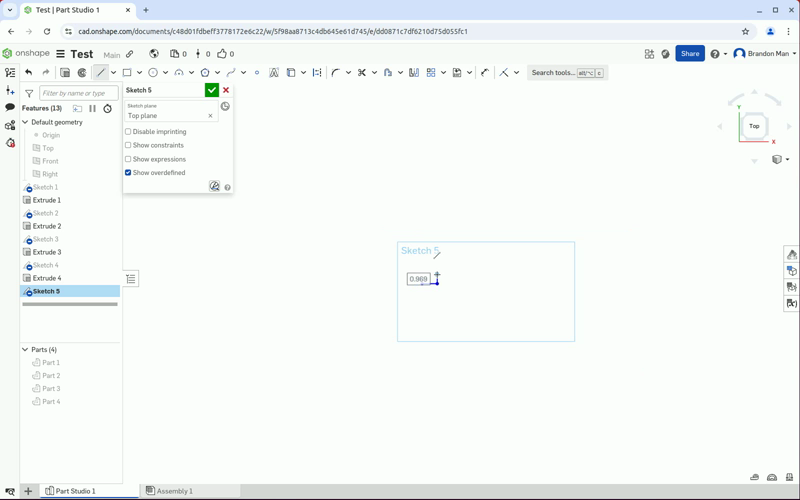
scroll(-6)
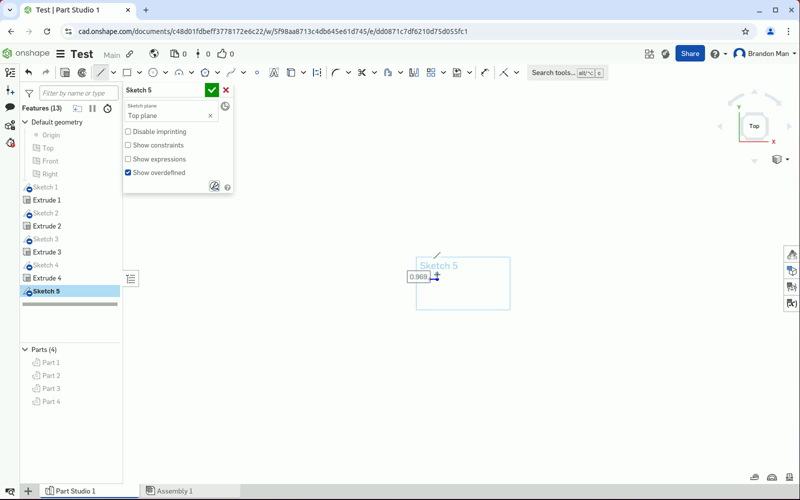
key_up(shift)
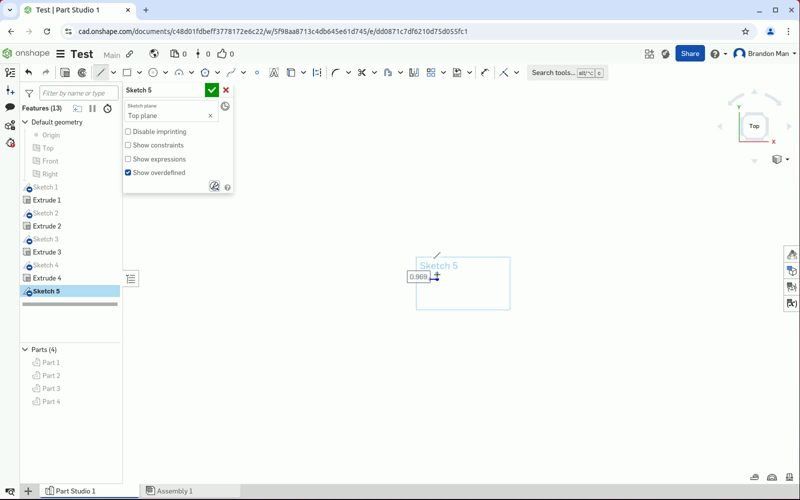
key_down(shift)
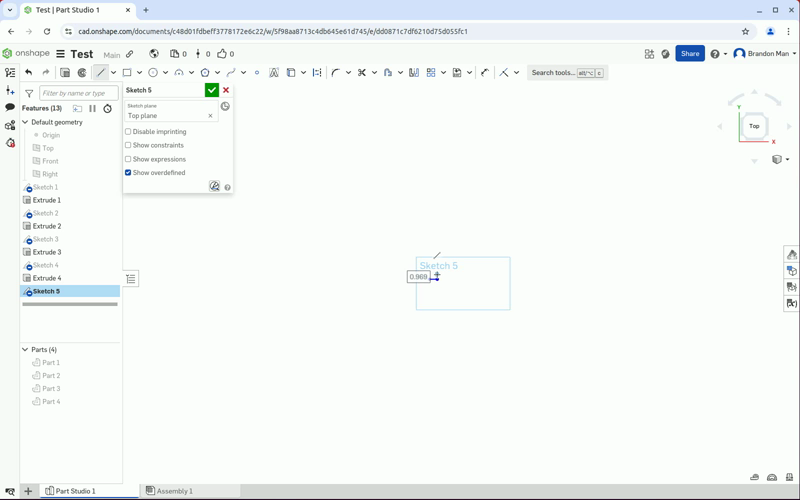
mouse_move(467, 274)
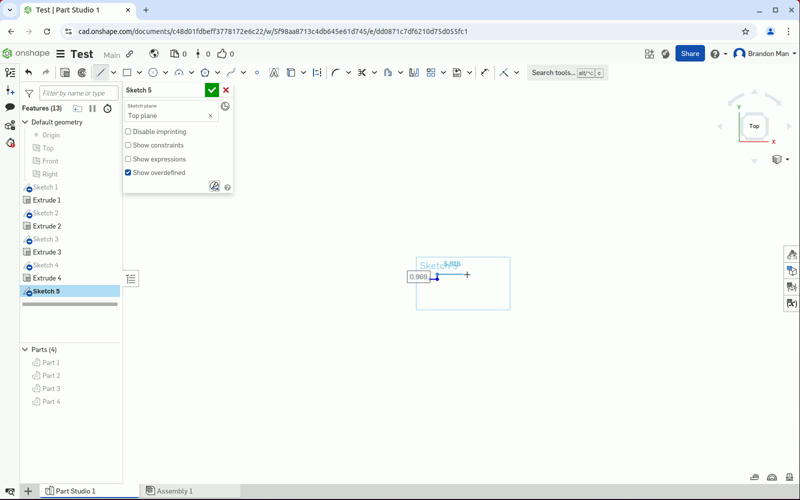
mouse_move(429, 274)
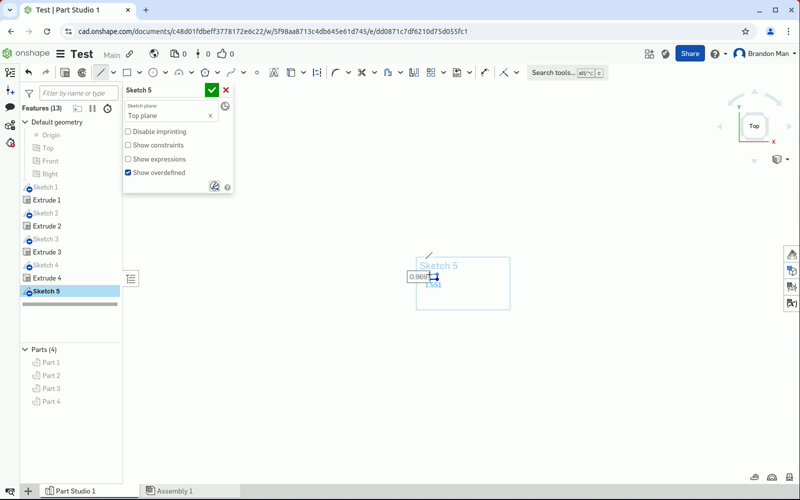
click(429, 274)
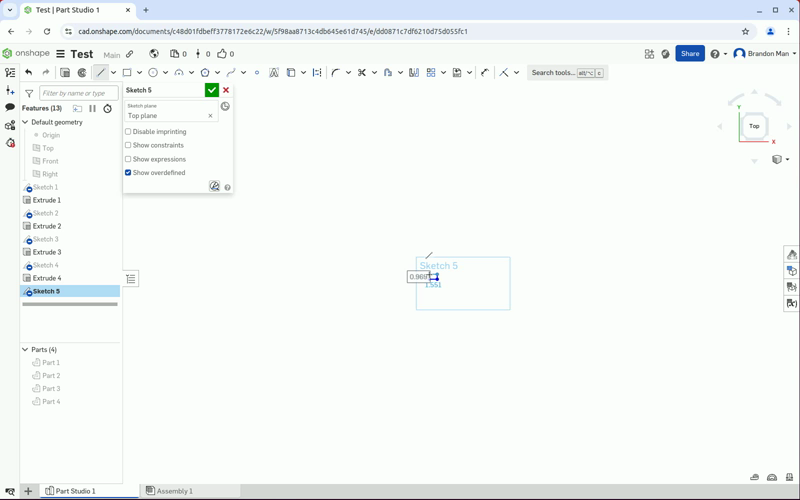
key_up(shift)
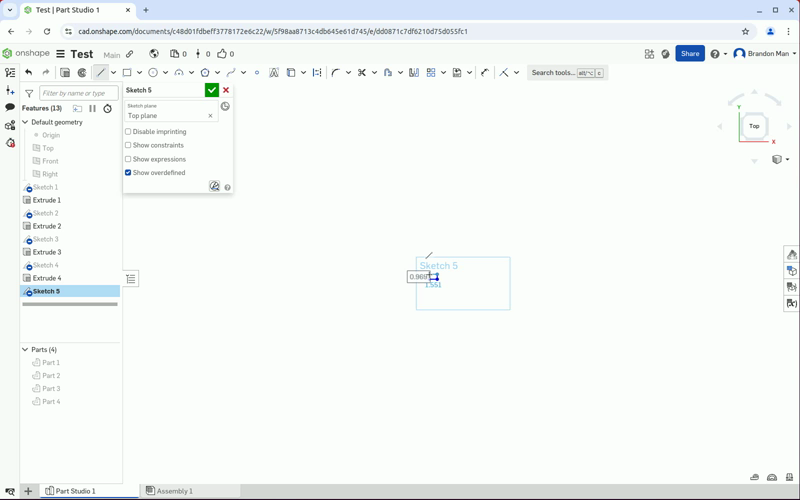
mouse_move(459, 274)
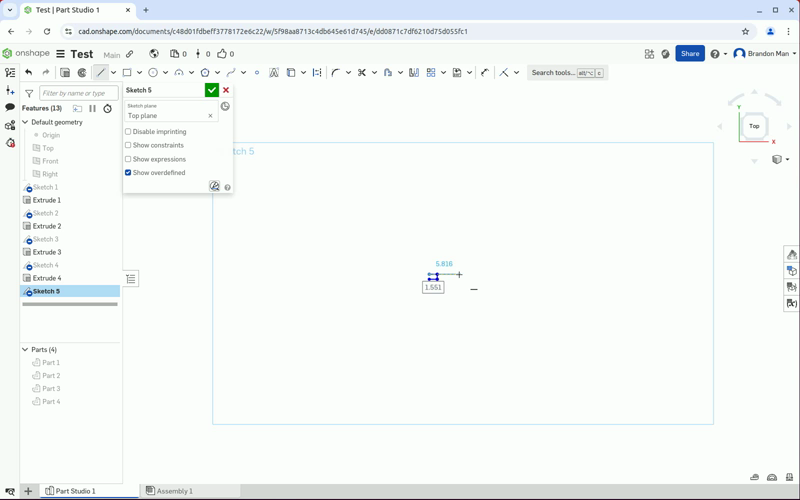
key_down(shift)
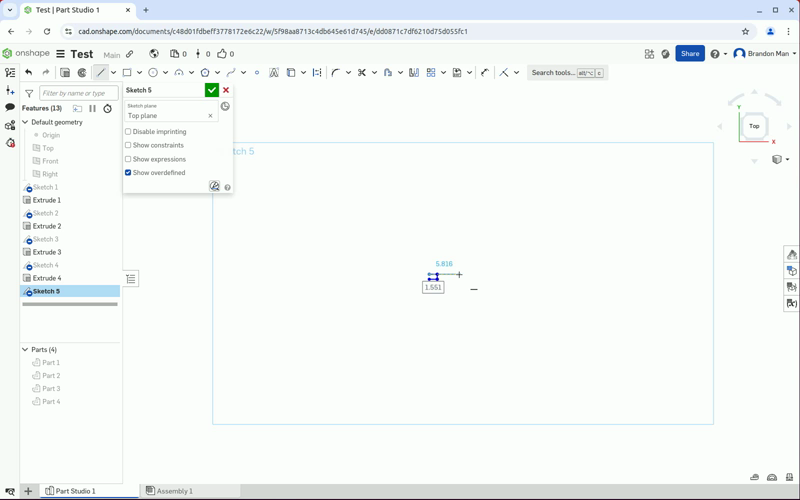
mouse_move(429, 279)
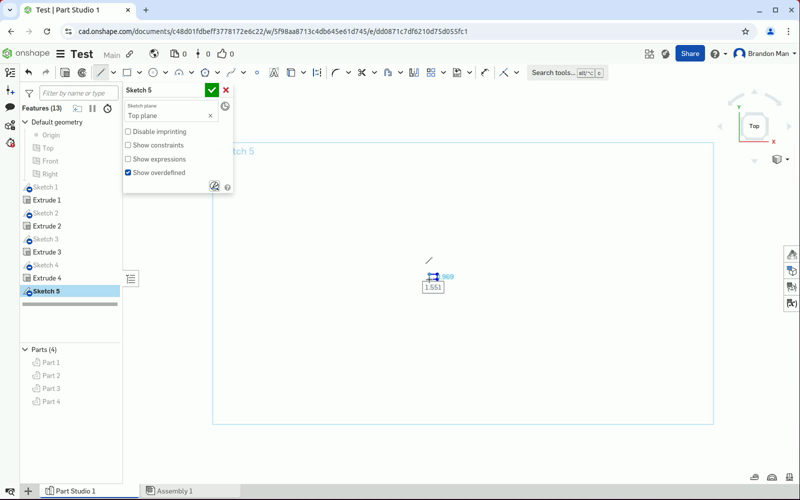
scroll(6)
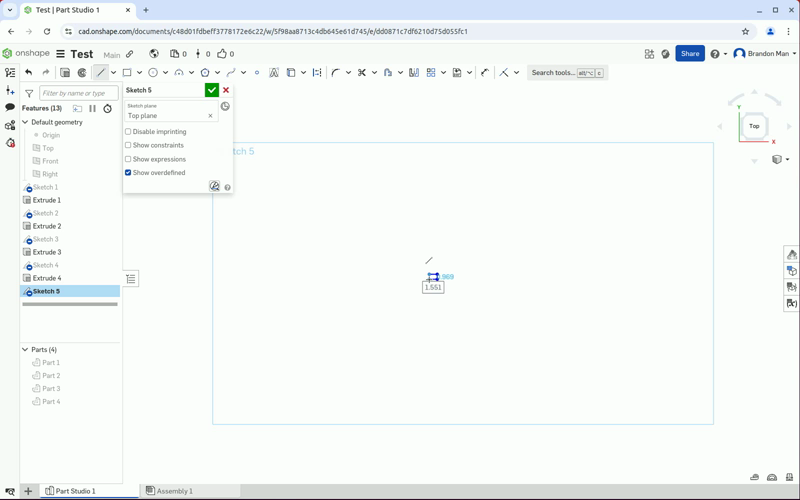
scroll(6)
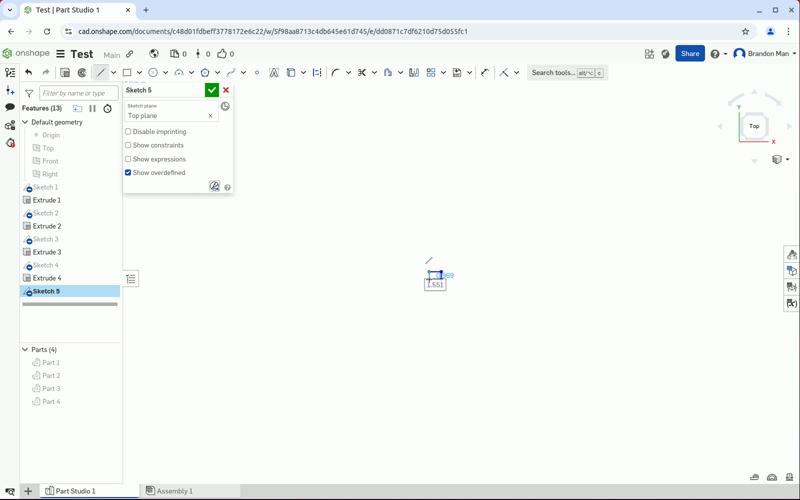
scroll(6)
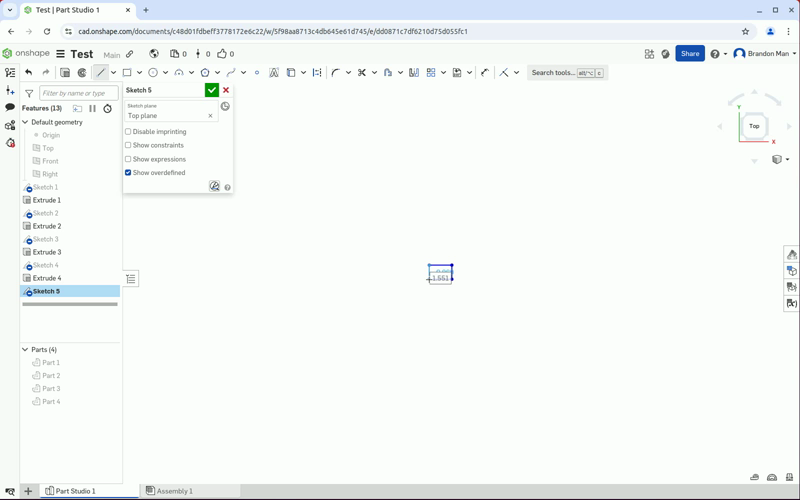
scroll(6)
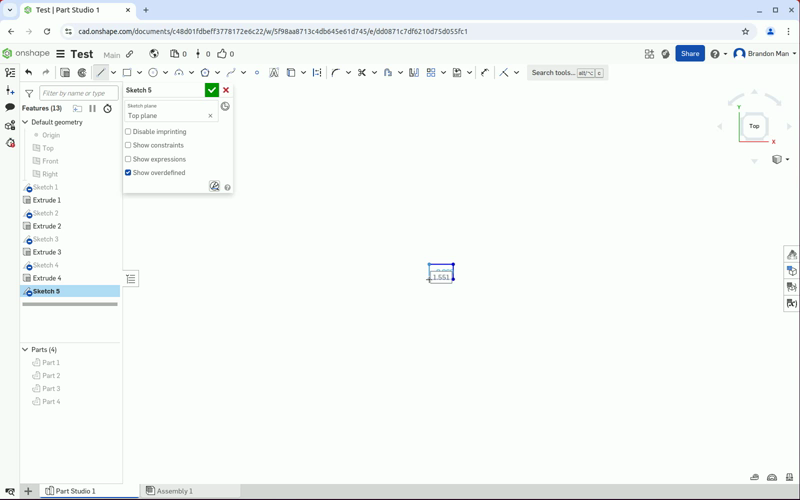
scroll(6)
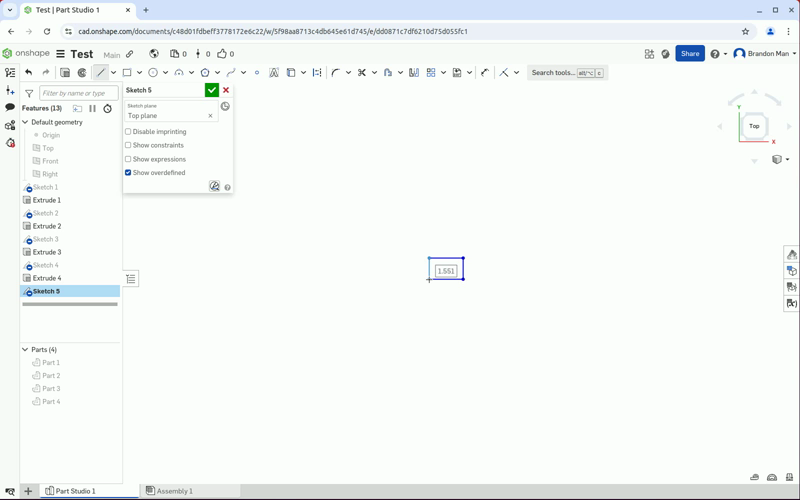
scroll(6)
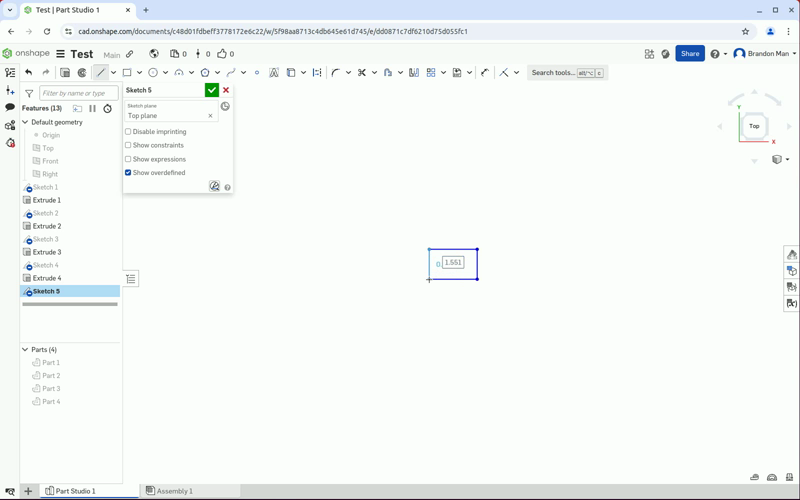
scroll(6)
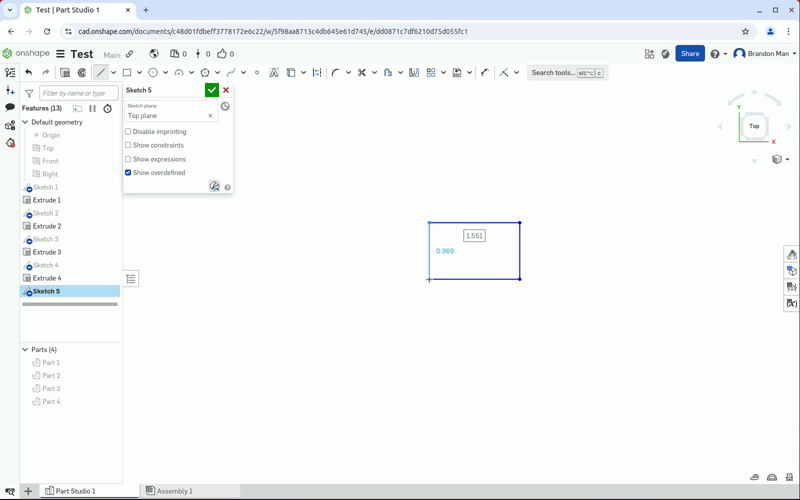
key_up(shift)
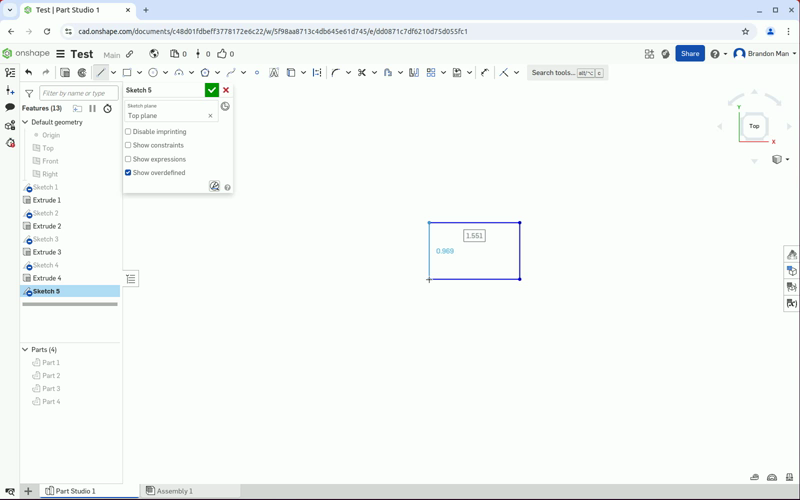
click(429, 279)
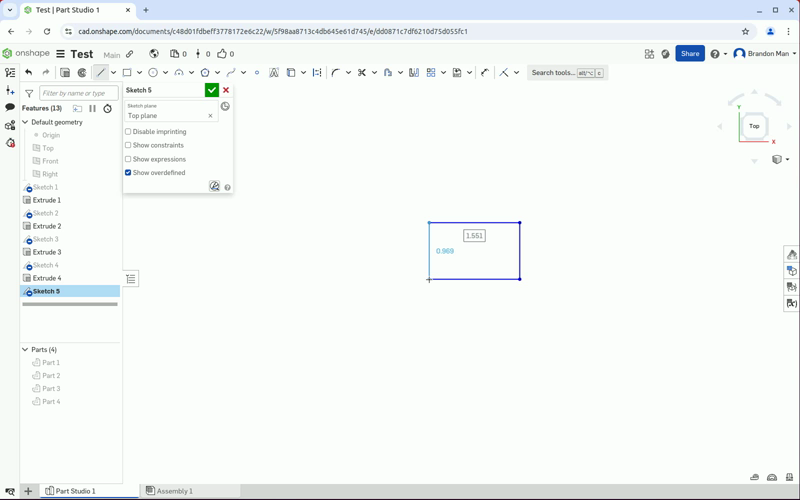
scroll(-6)
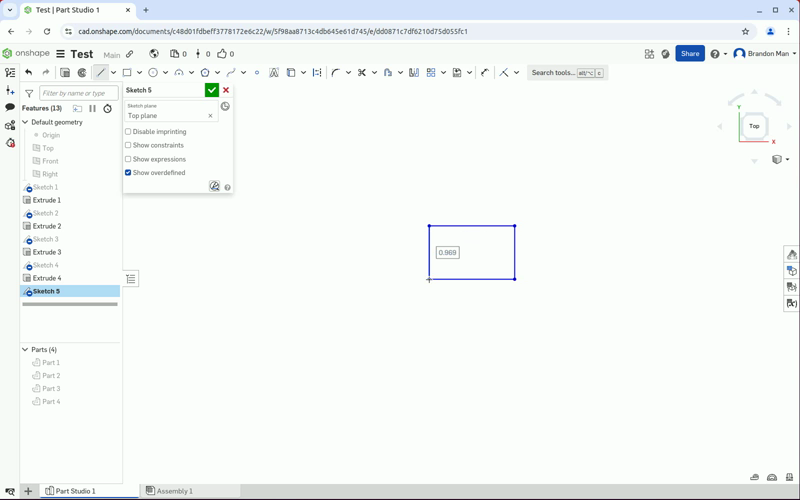
scroll(-6)
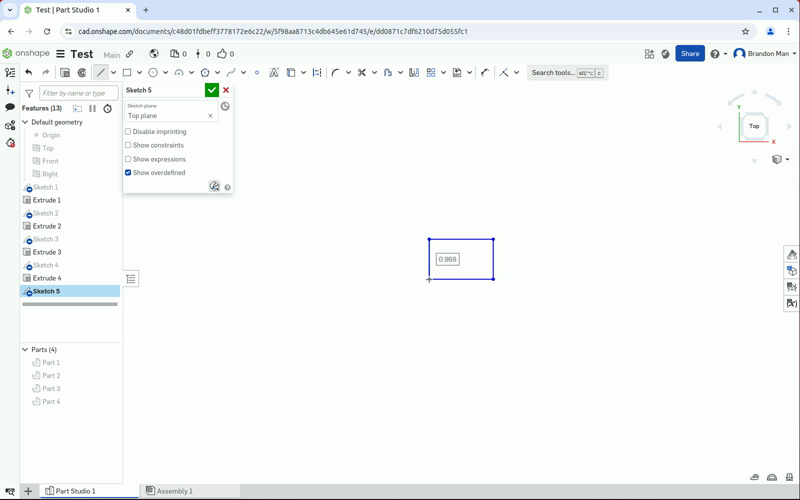
scroll(-6)
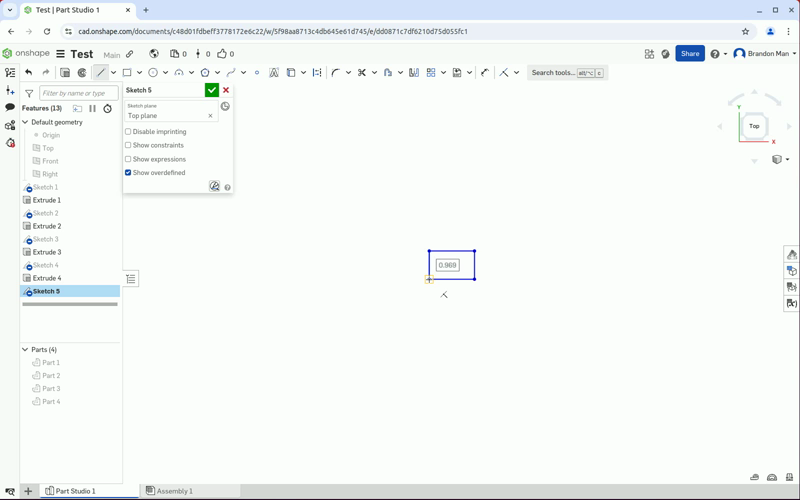
scroll(-6)
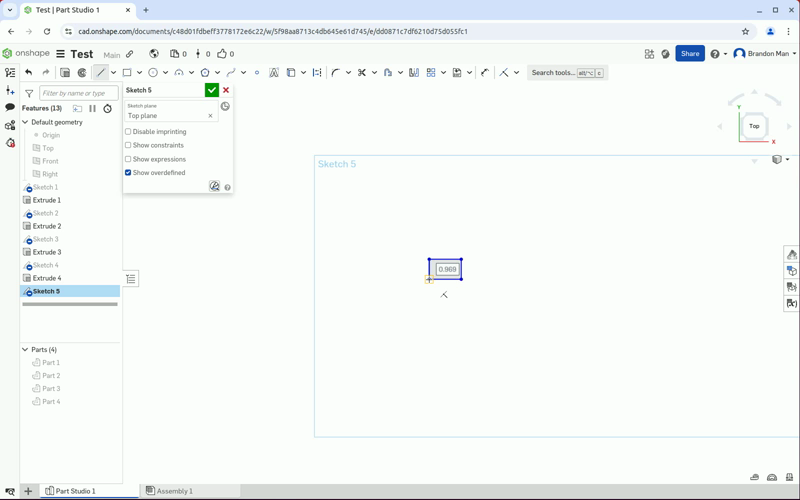
scroll(-6)
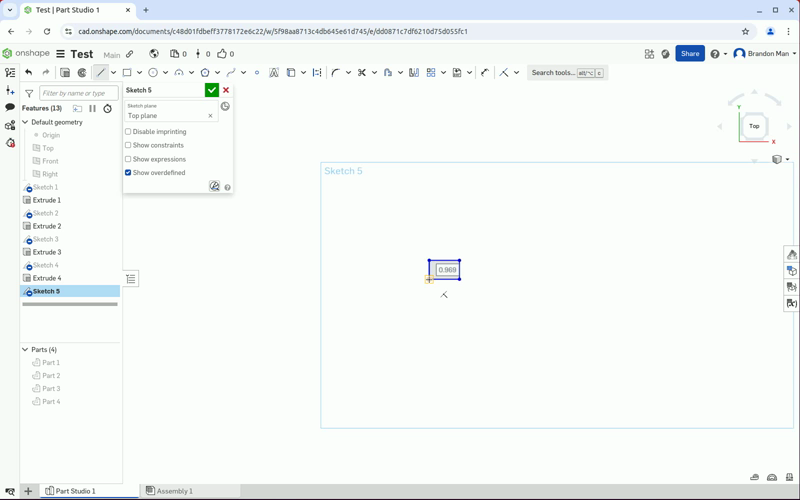
scroll(-6)
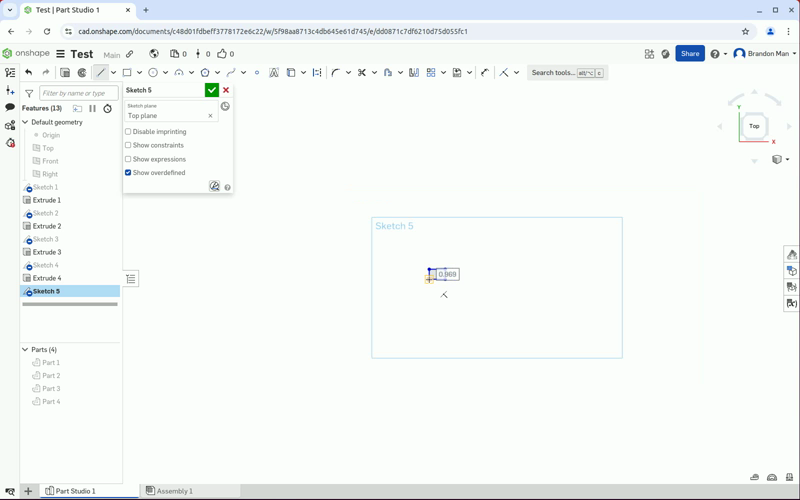
scroll(-6)
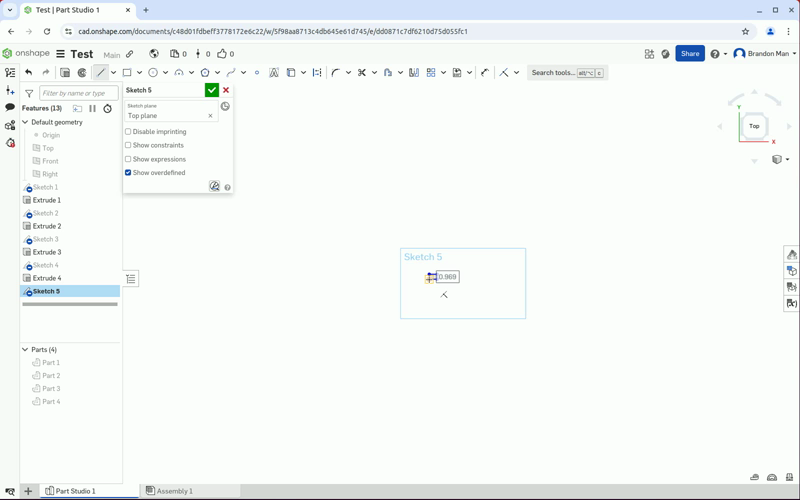
key(esc)
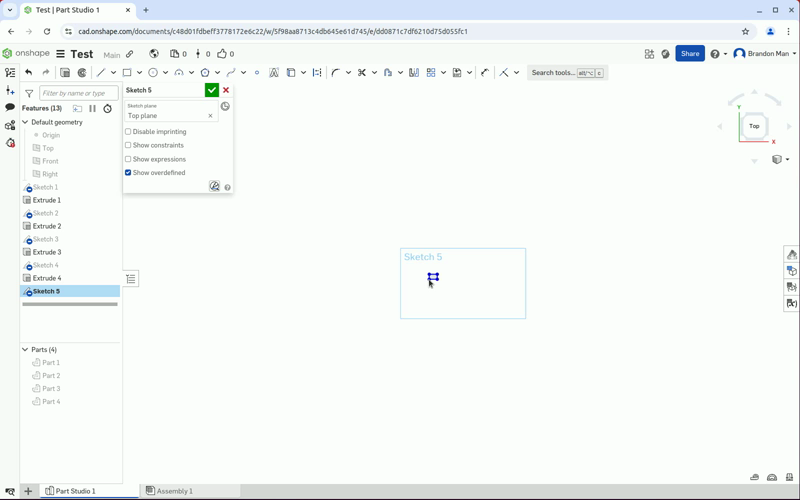
mouse_move(429, 277)
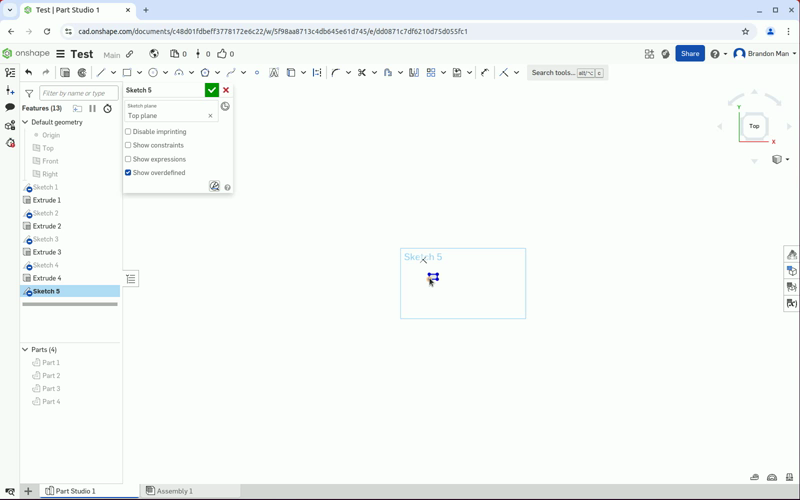
scroll(6)
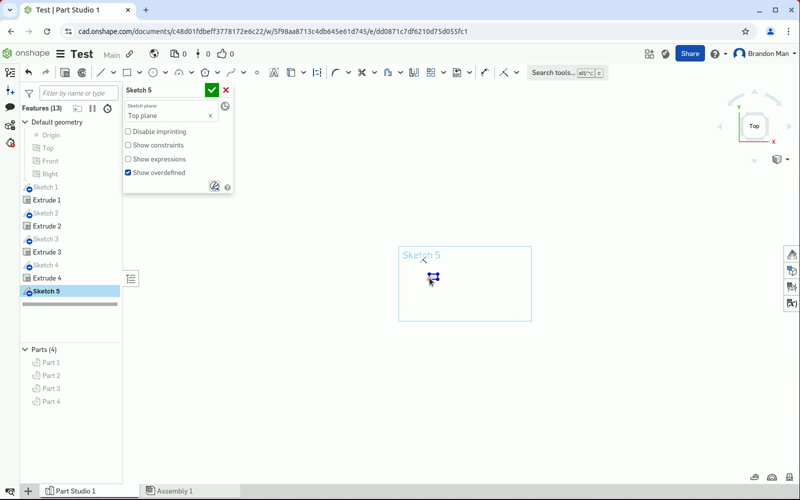
scroll(6)
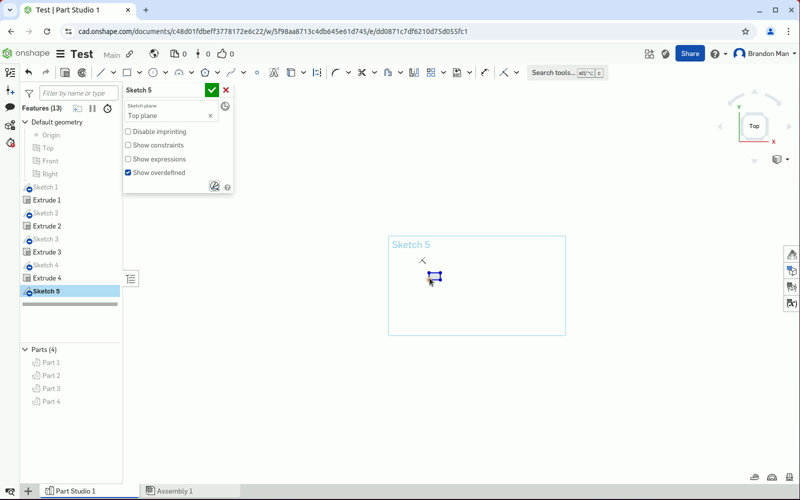
scroll(6)
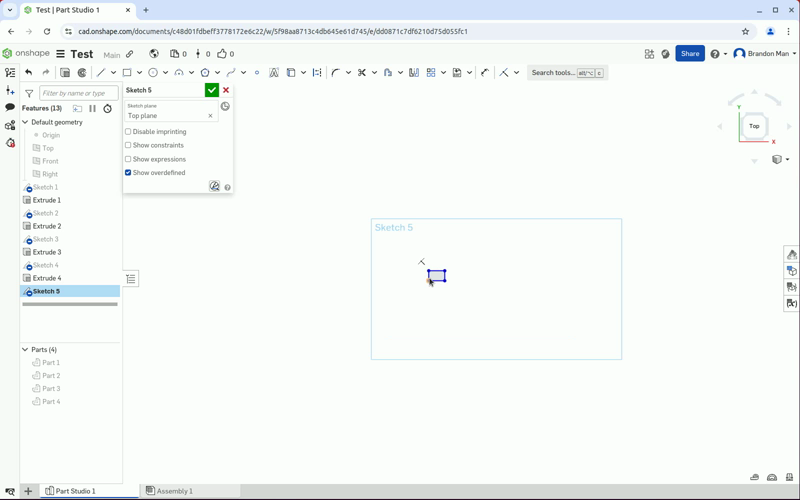
scroll(6)
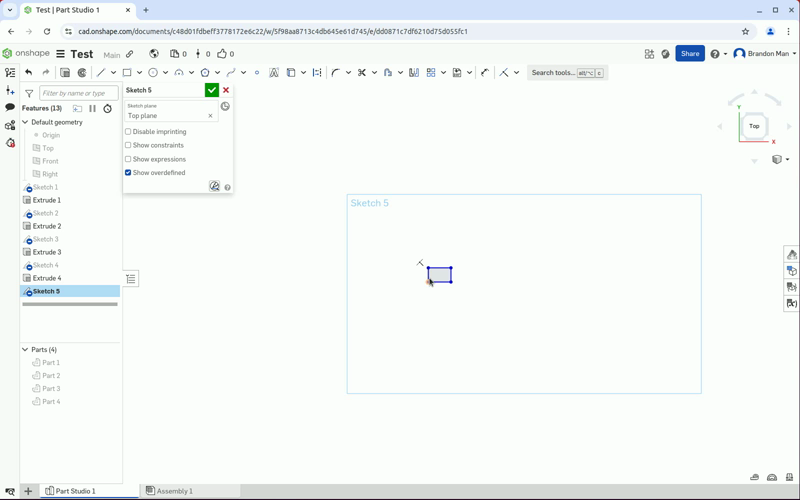
scroll(6)
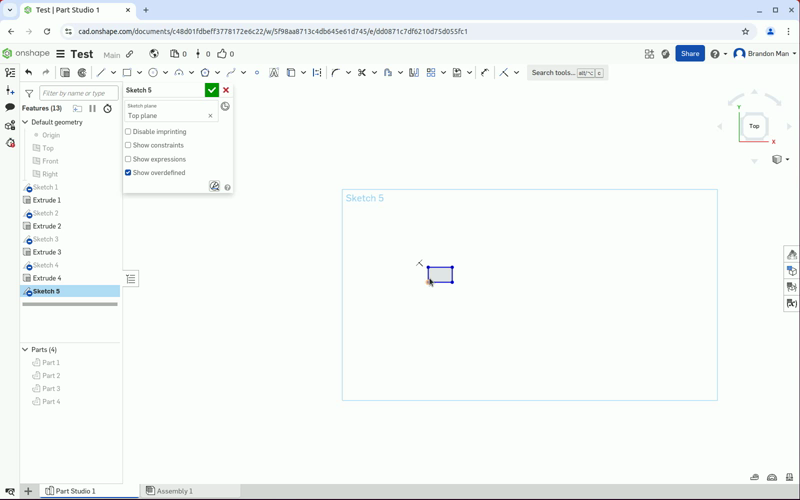
scroll(6)
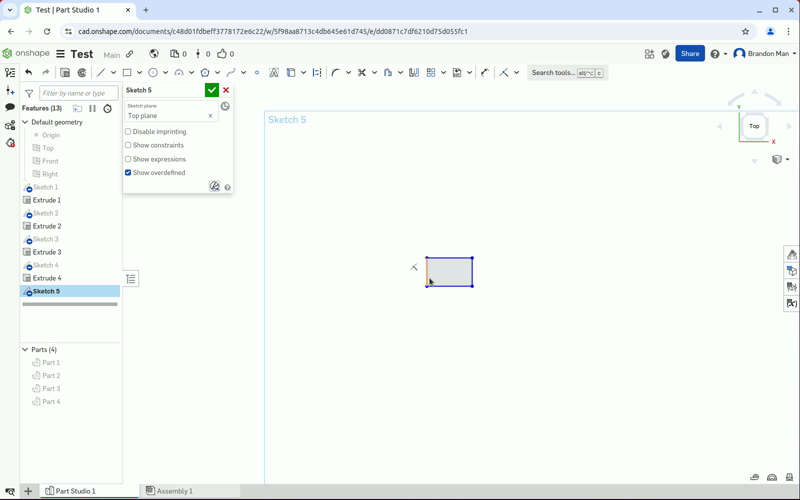
scroll(6)
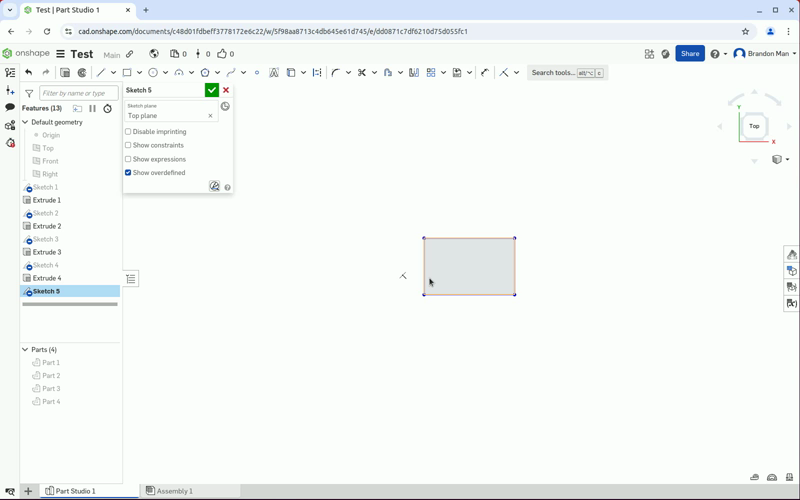
click(429, 277)
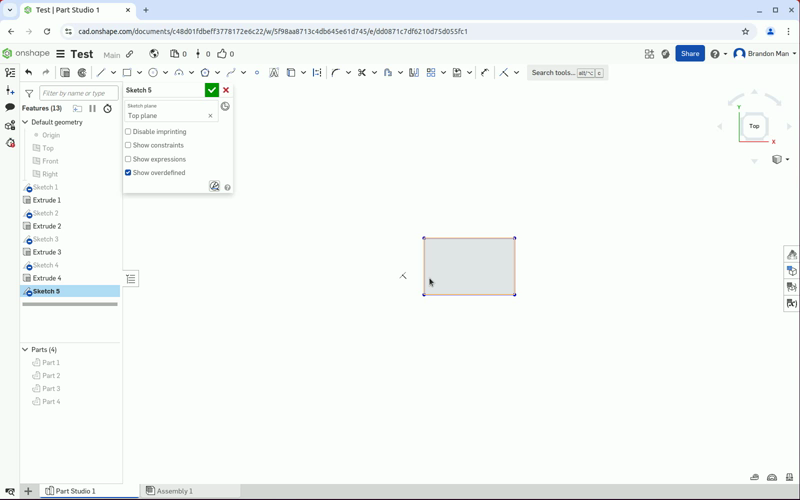
scroll(-6)
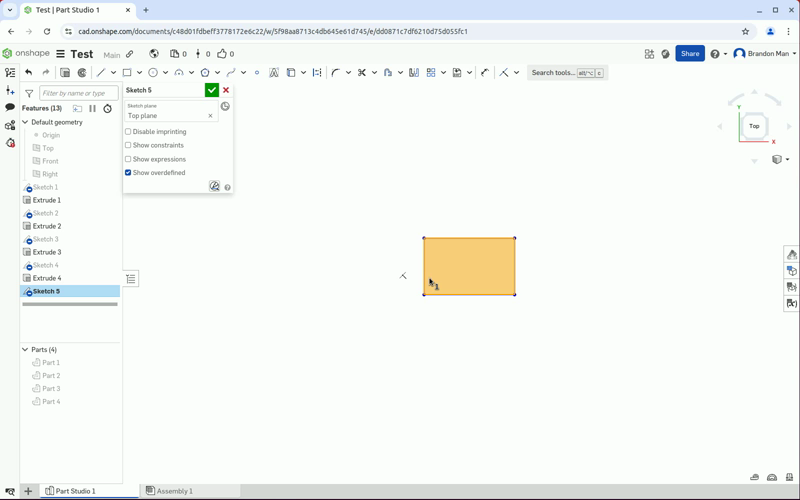
scroll(-6)
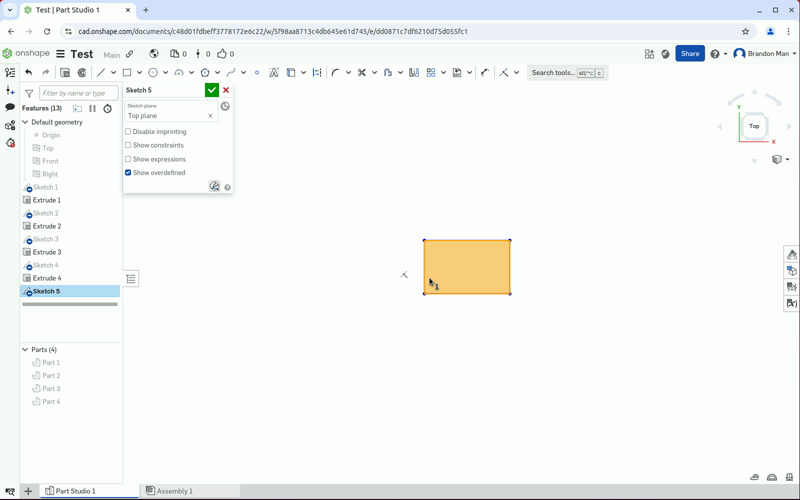
scroll(-6)
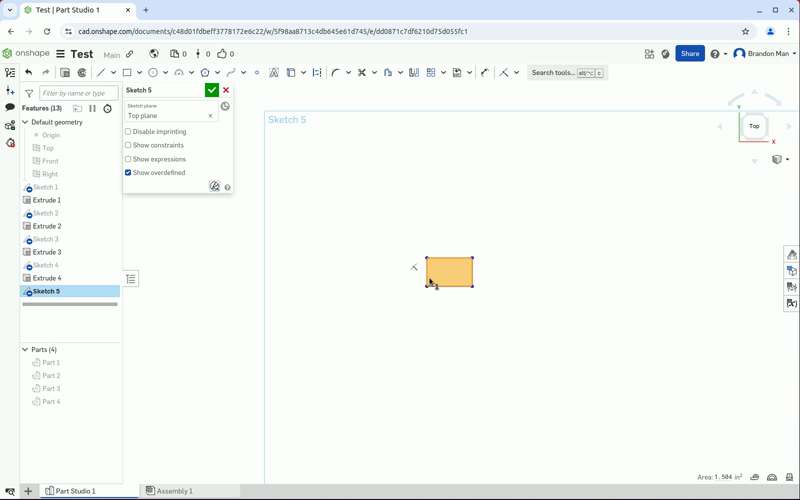
scroll(-6)
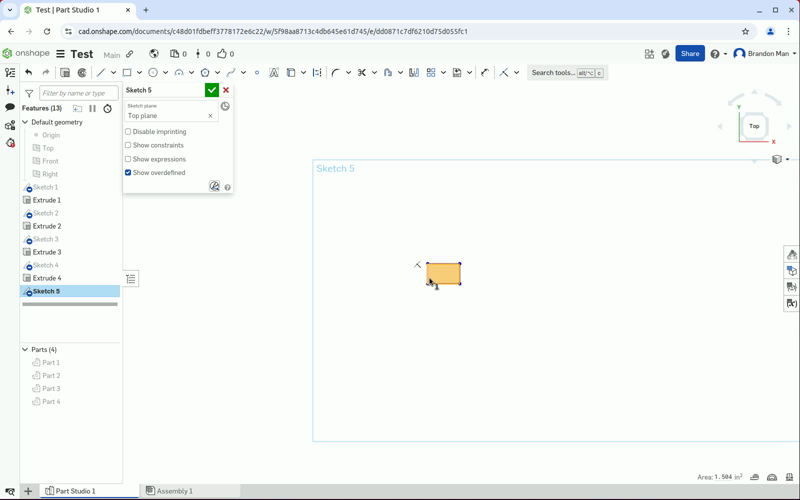
scroll(-6)
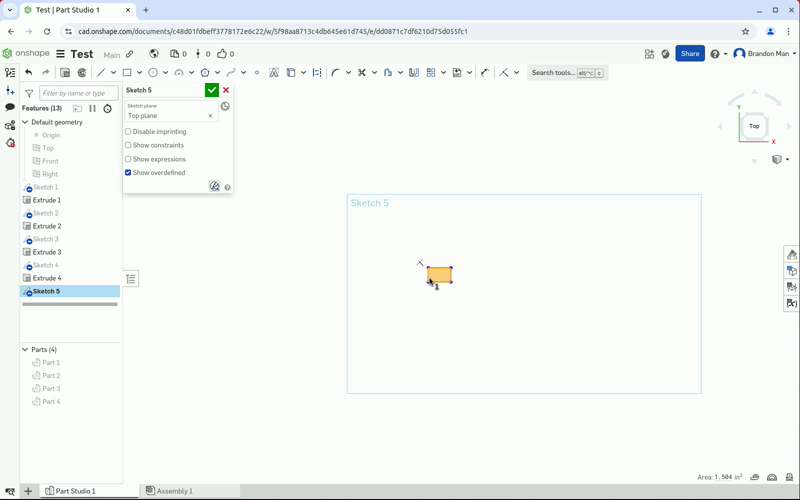
scroll(-6)
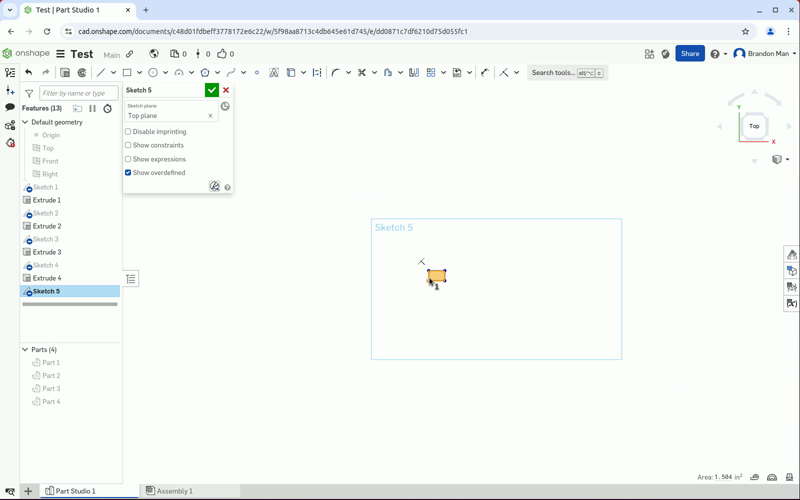
scroll(-6)
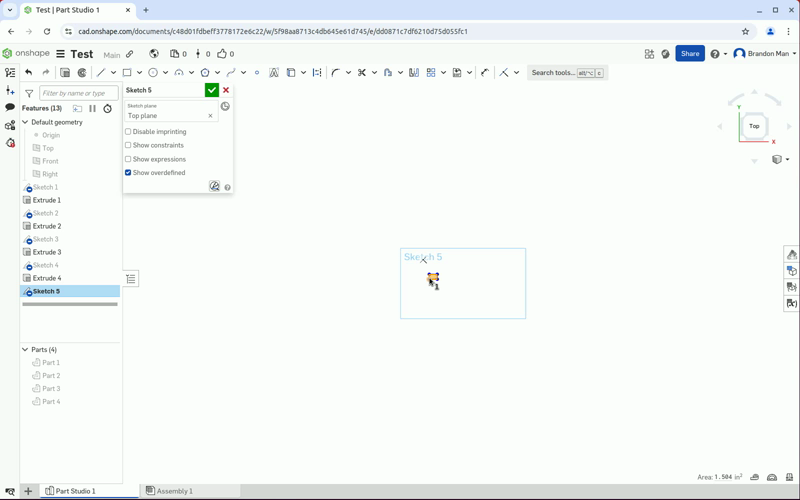
mouse_move(73, 352)
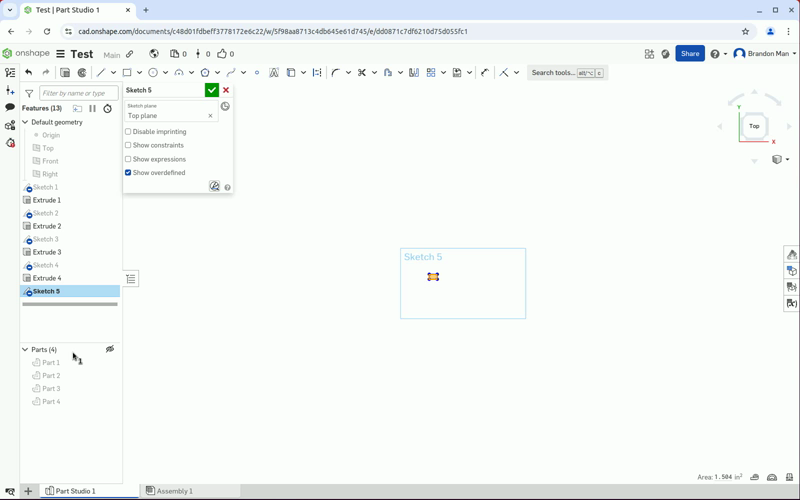
key(shift+y)
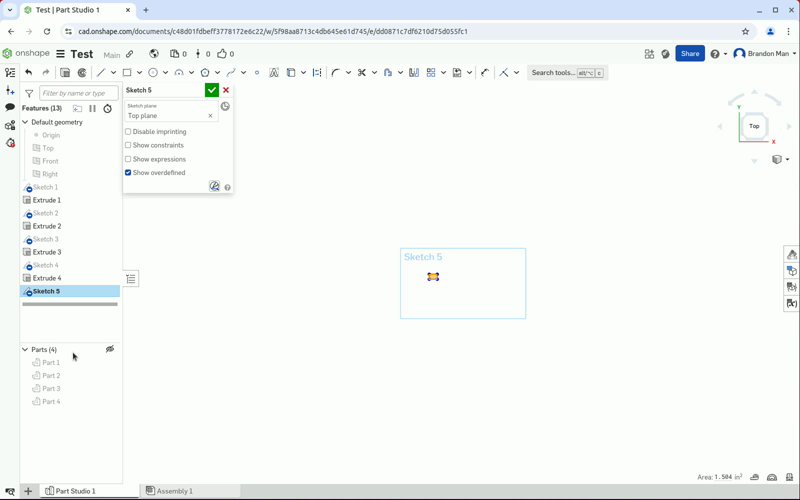
key(shift+e)
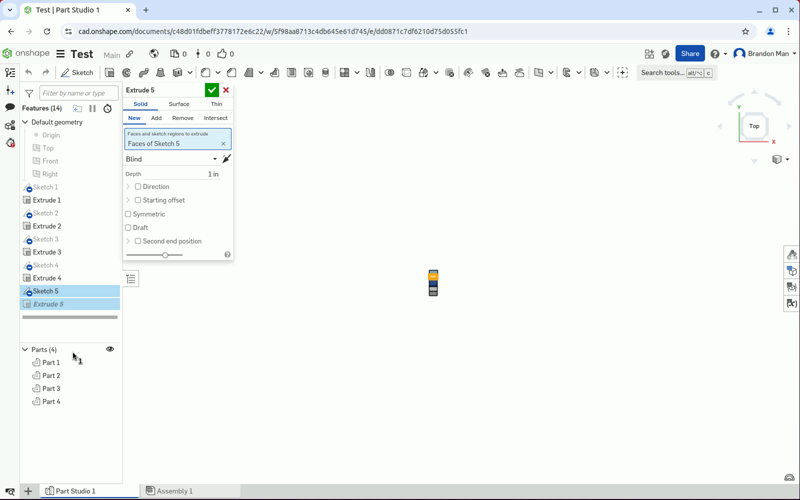
mouse_move(143, 106)
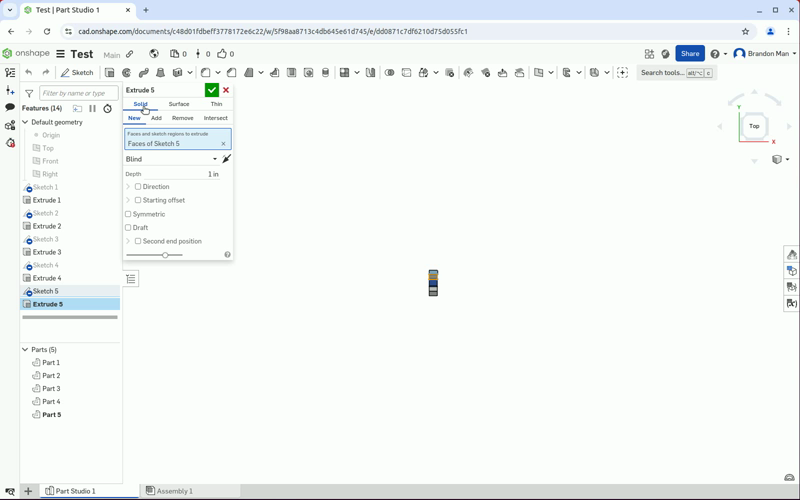
click(143, 106)
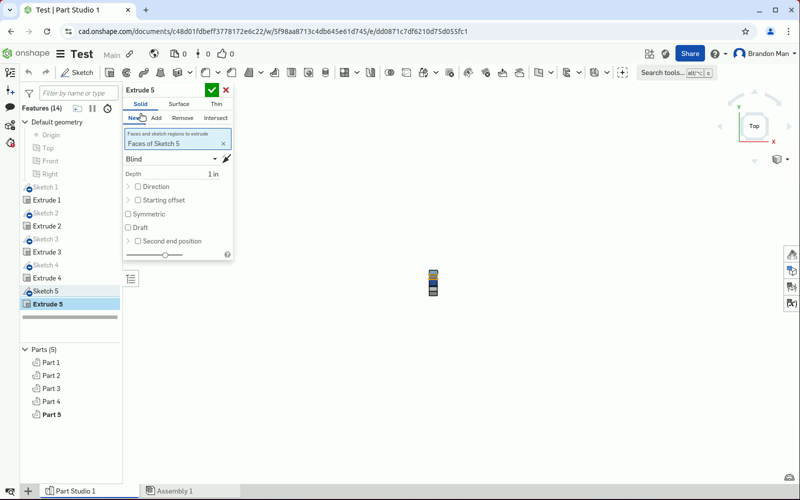
mouse_move(137, 120)
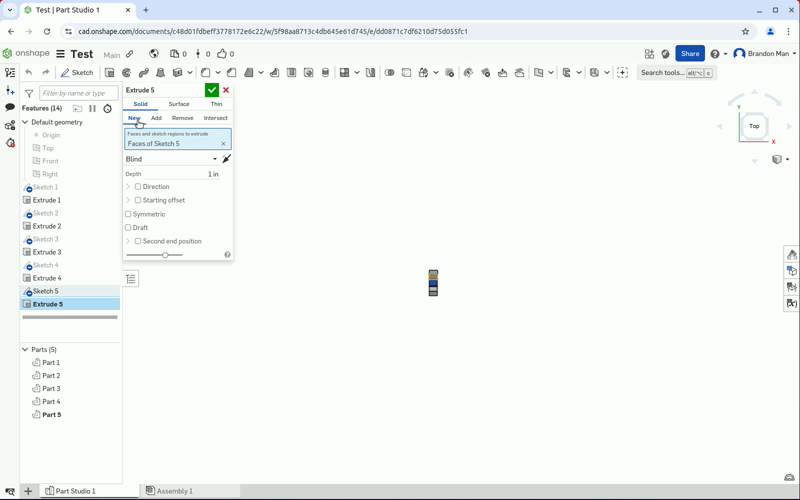
click(137, 120)
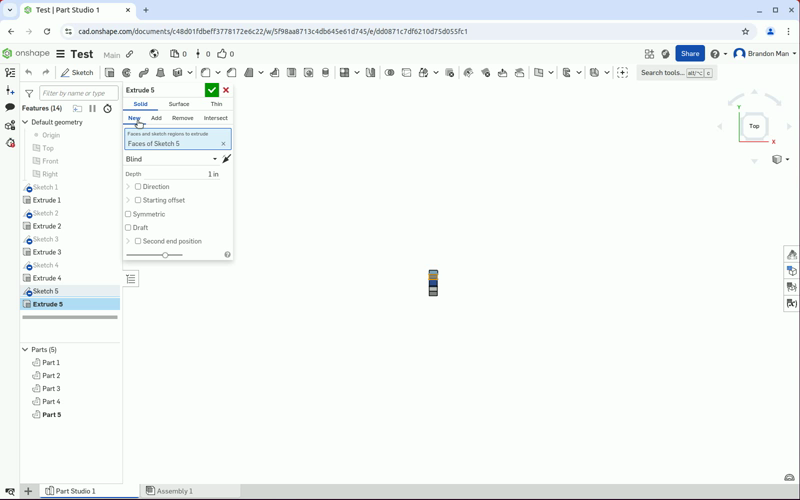
key(tab, 4)
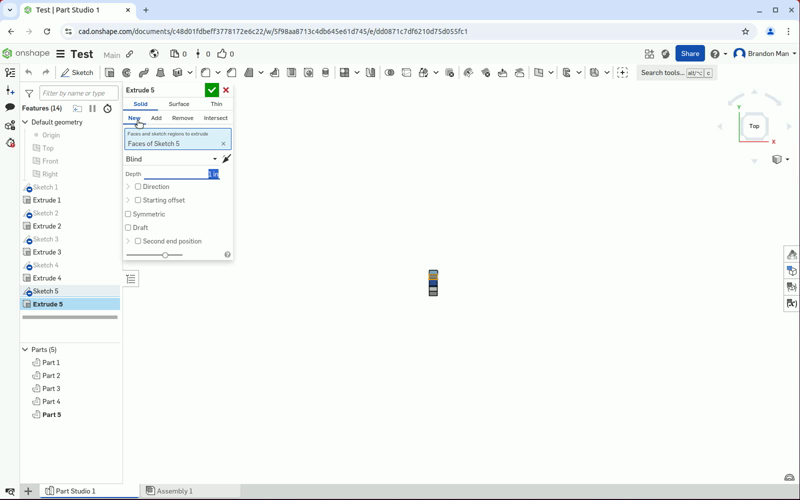
text(0.722)
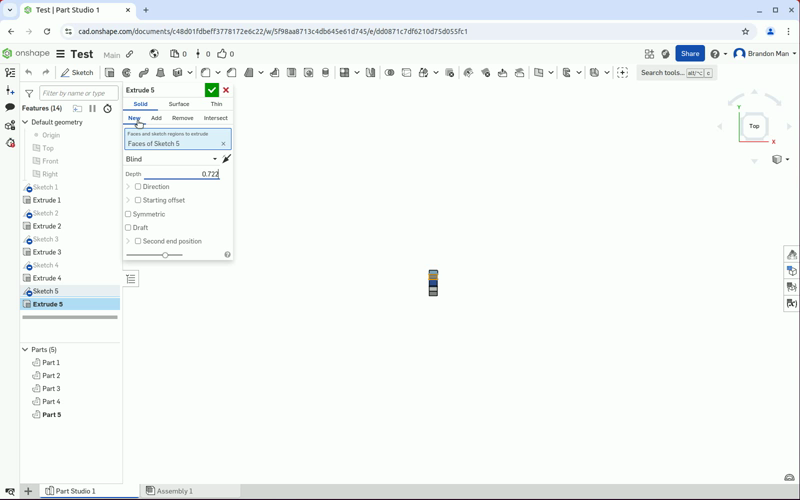
key(enter)
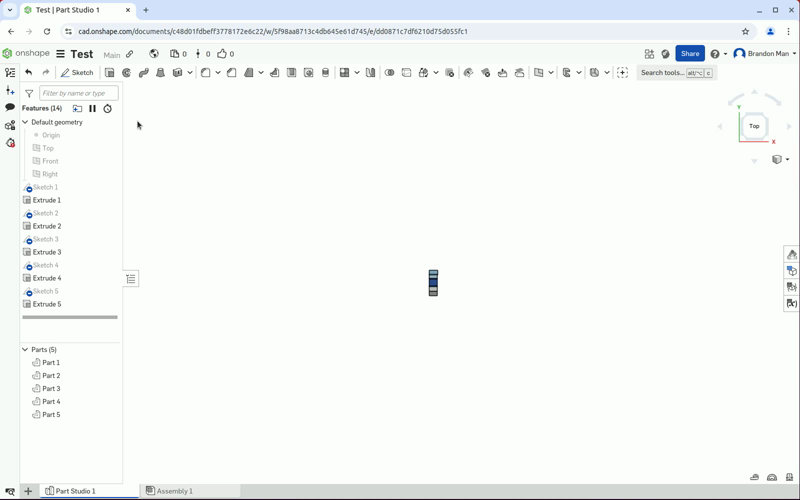
key(shift+h)
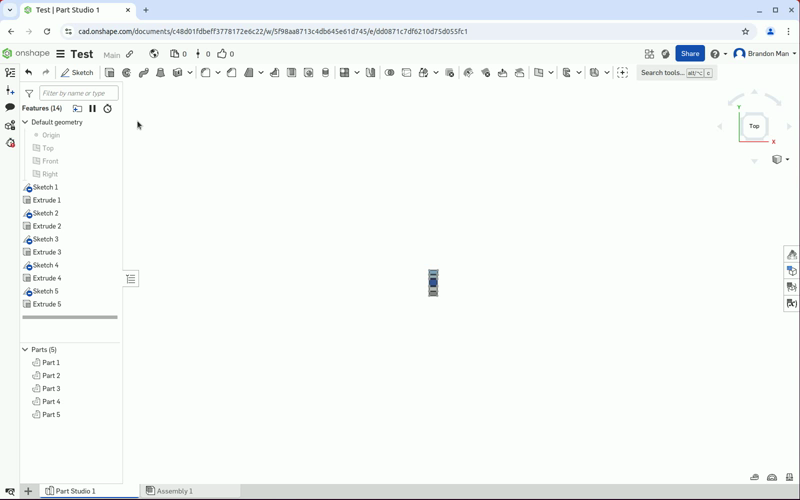
key(shift+h)
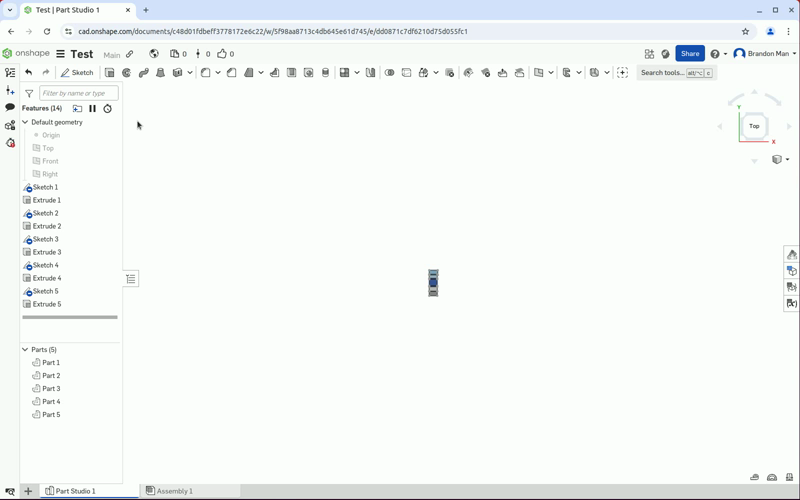
key(shift+7)
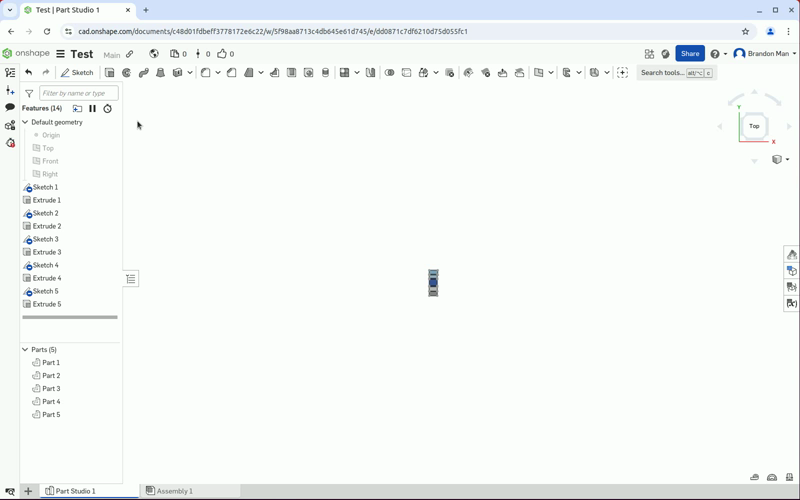
key(up, 3)
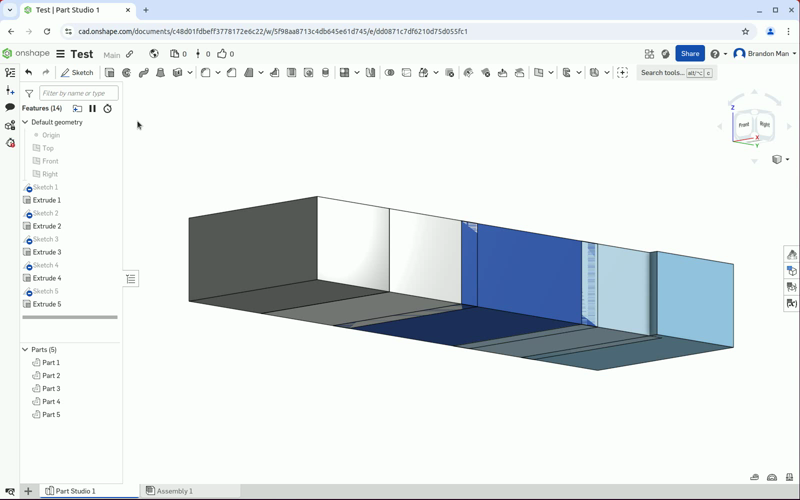
key(left, 3)
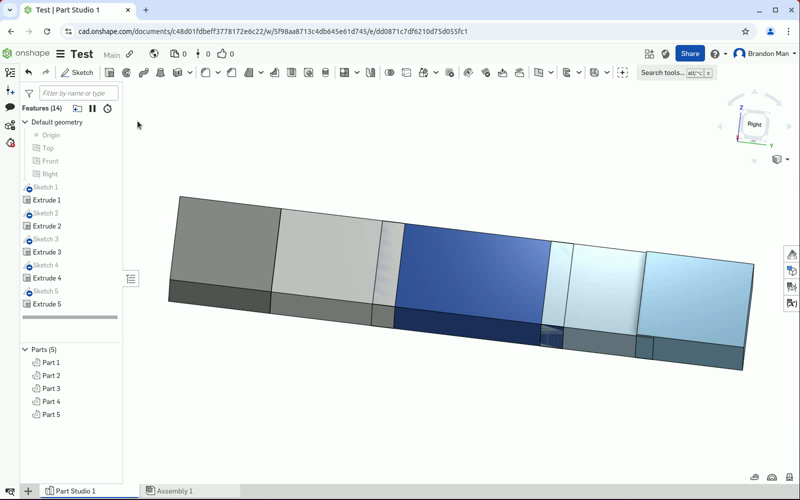
key(right, 3)
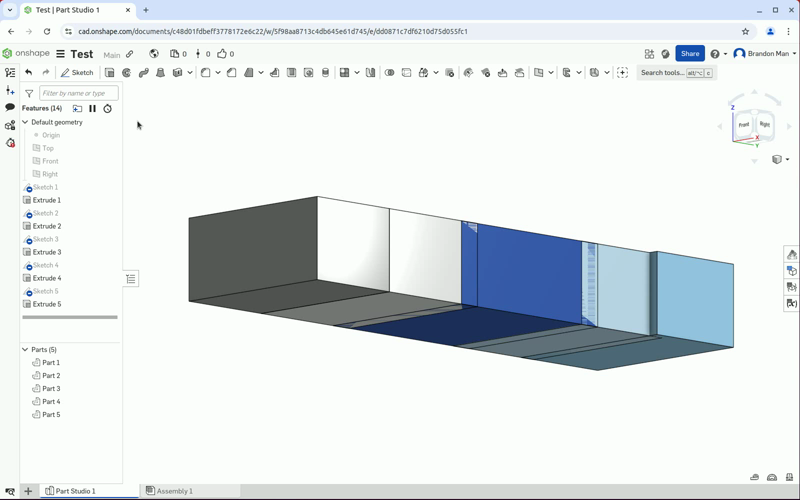
key(down, 3)
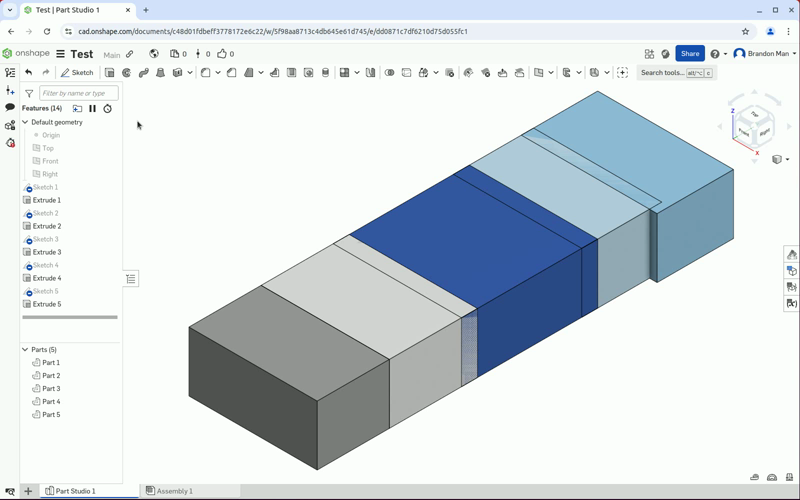
mouse_move(73, 189)
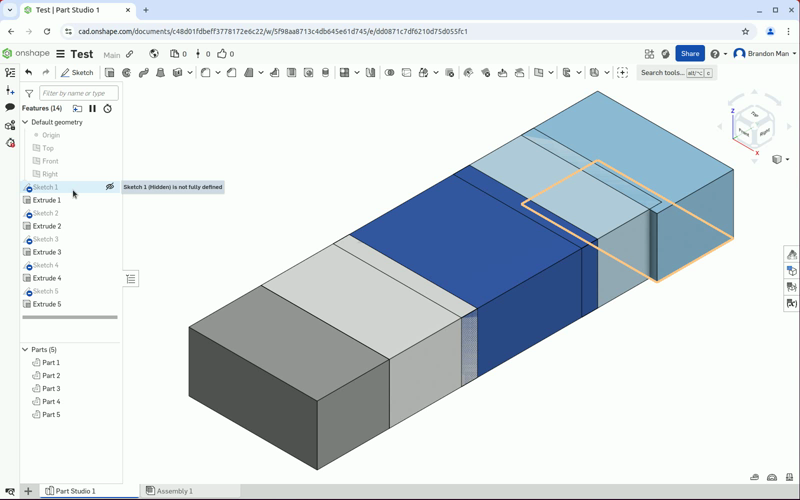
click(73, 189)